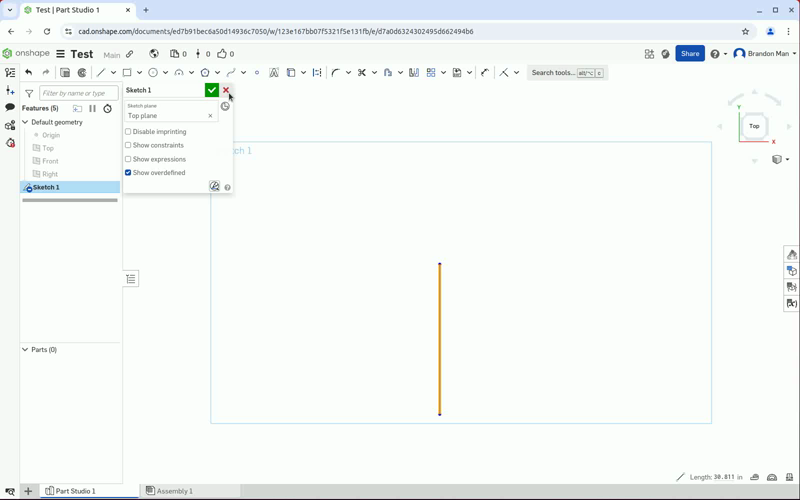
key(shift+h)
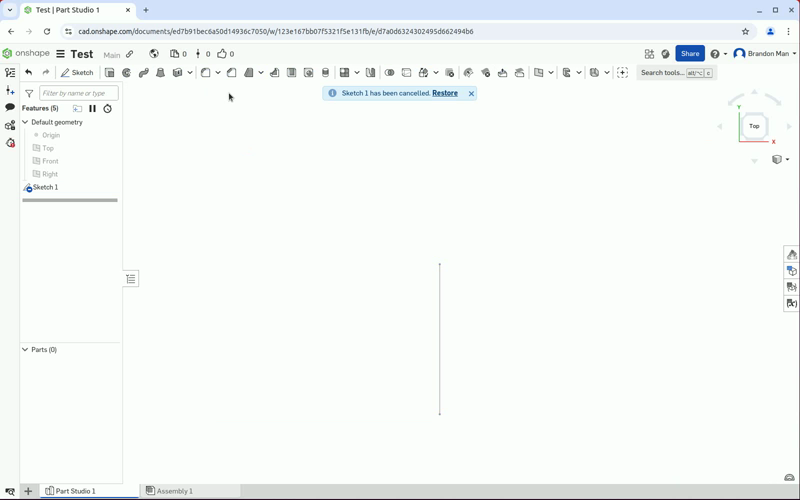
key(shift+s)
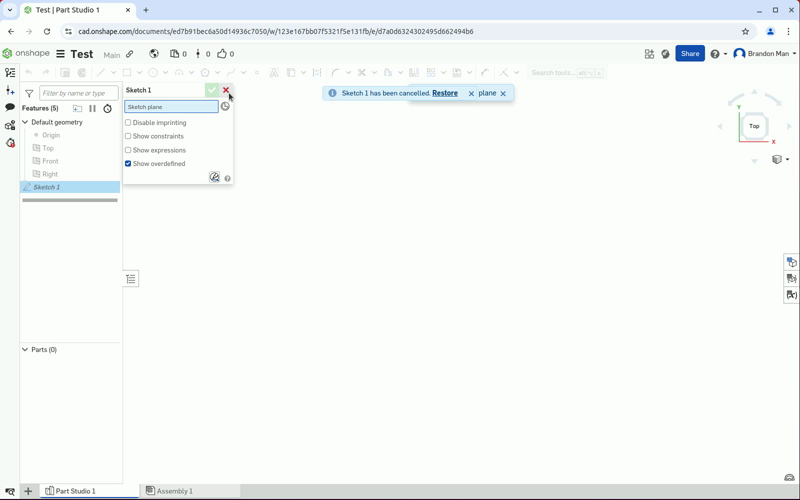
mouse_move(73, 150)
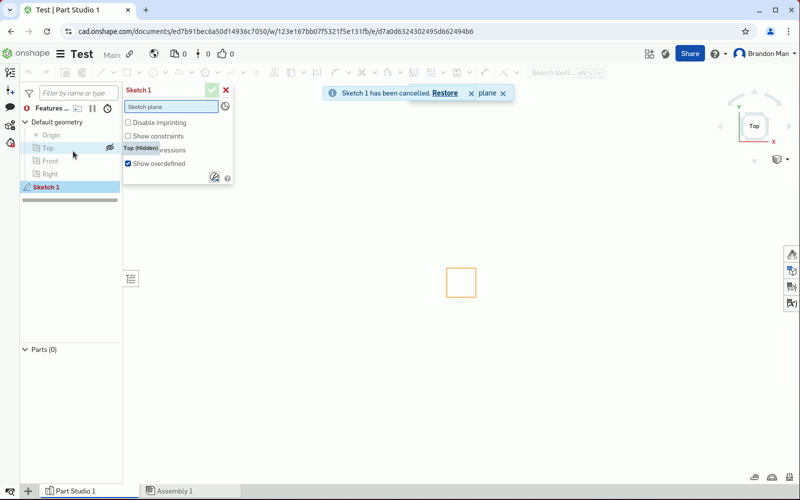
click(73, 150)
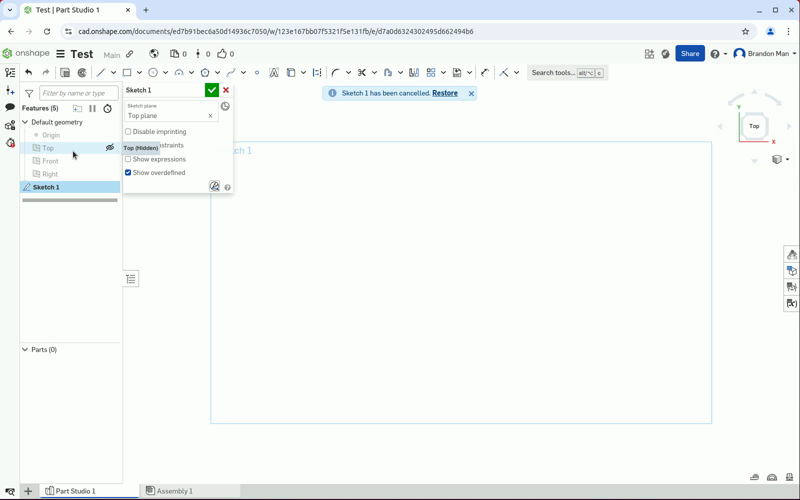
mouse_move(73, 352)
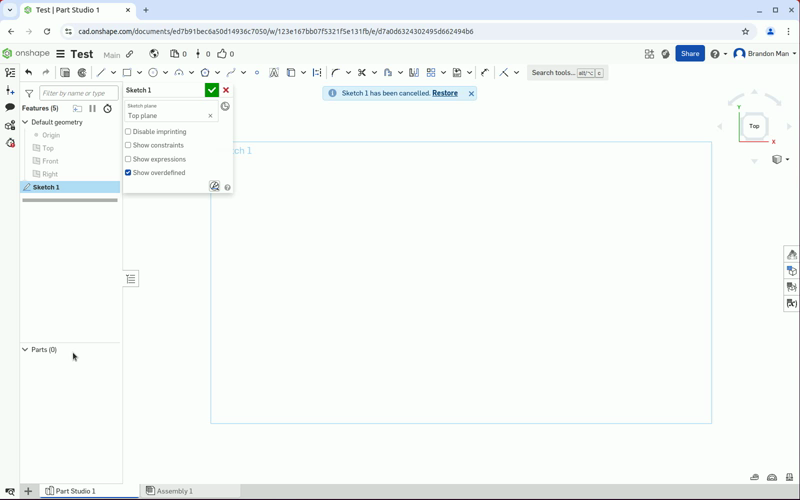
key(y)
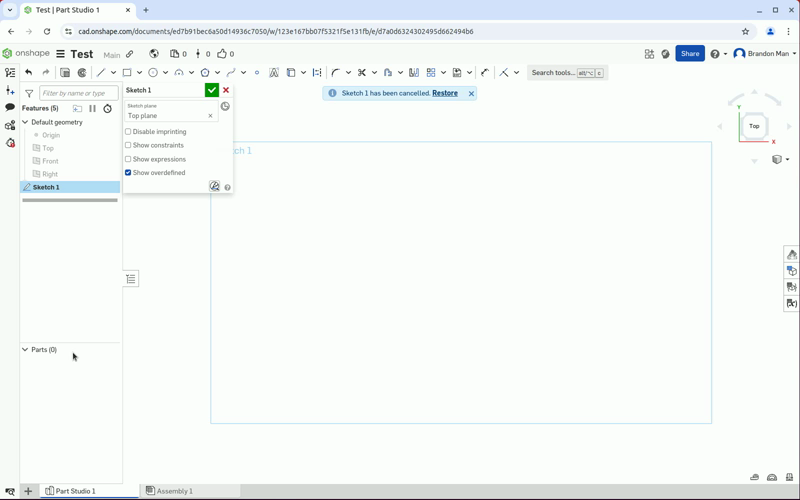
key(l)
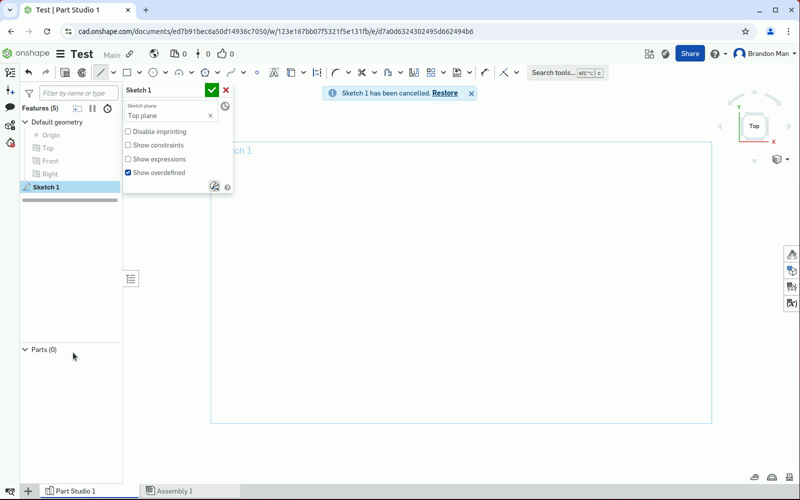
key_down(shift)
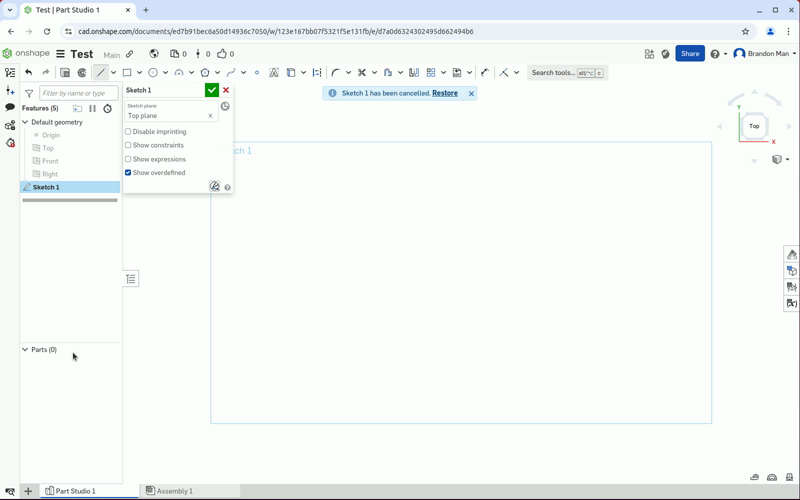
mouse_move(370, 395)
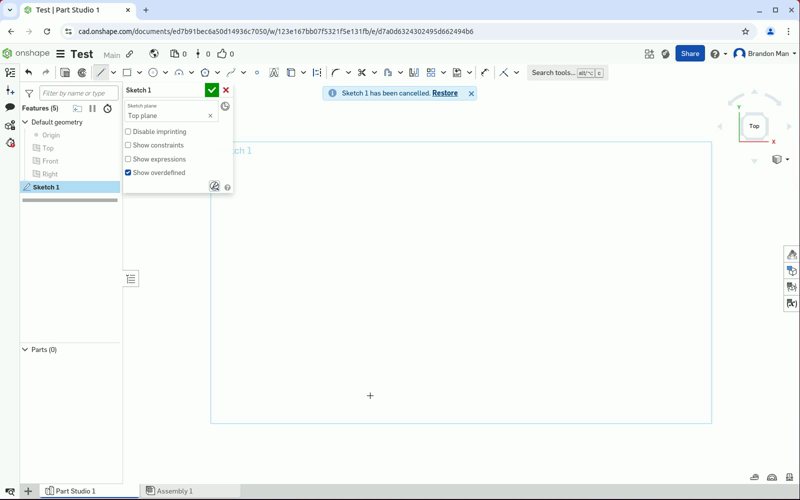
click(370, 395)
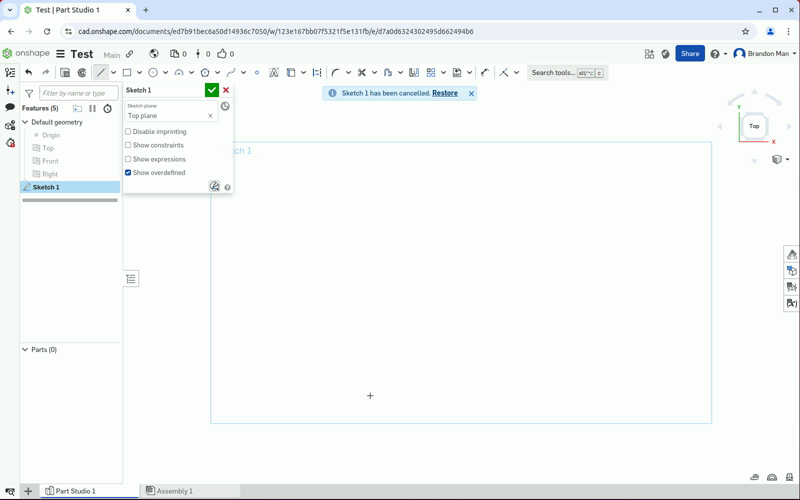
key_up(shift)
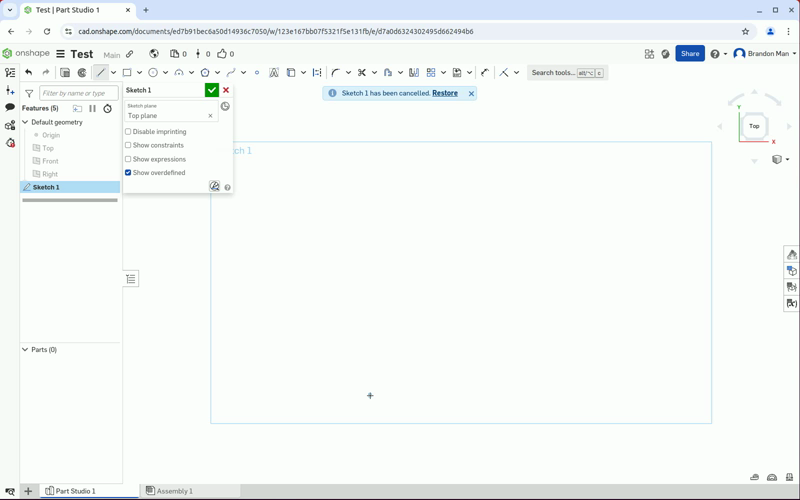
key_down(shift)
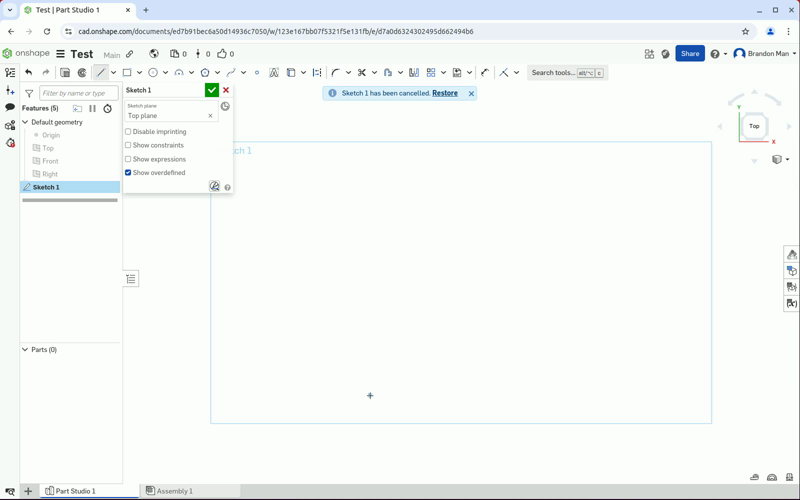
mouse_move(549, 395)
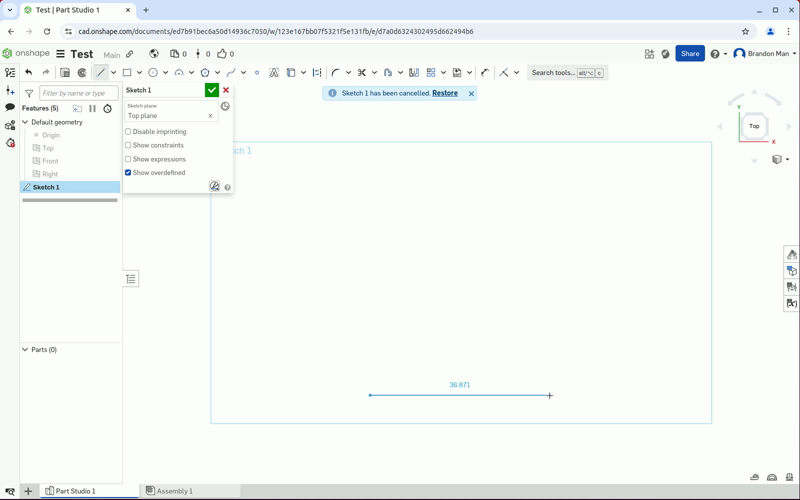
click(549, 395)
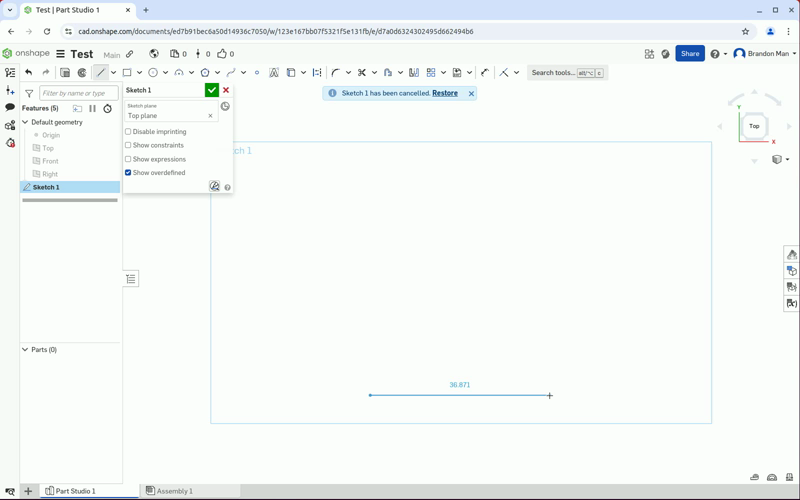
key_up(shift)
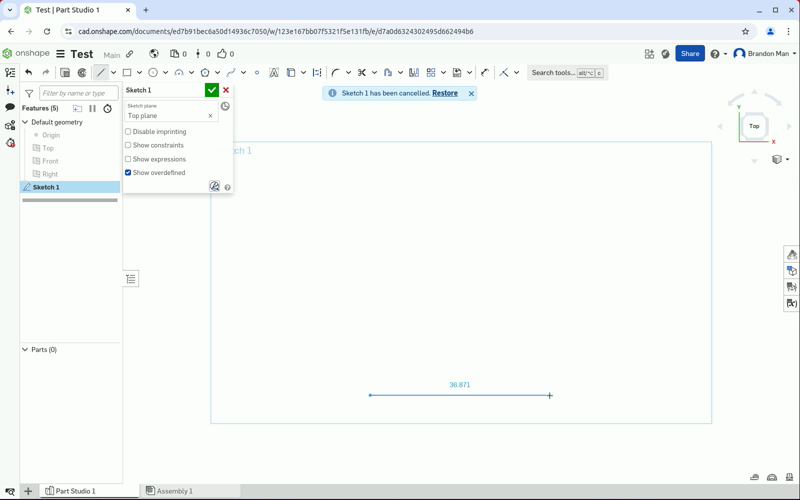
key_down(shift)
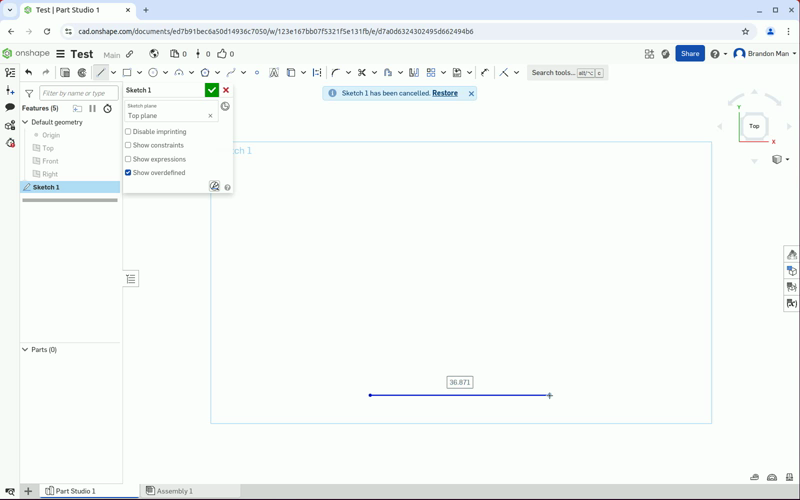
mouse_move(549, 171)
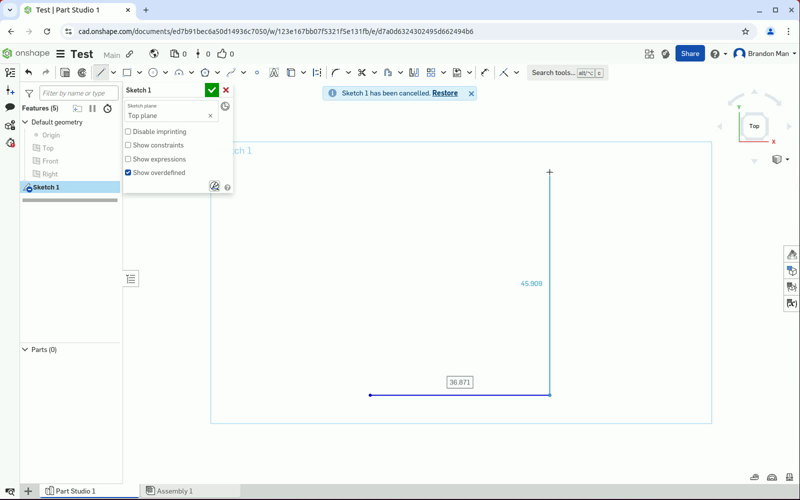
click(549, 171)
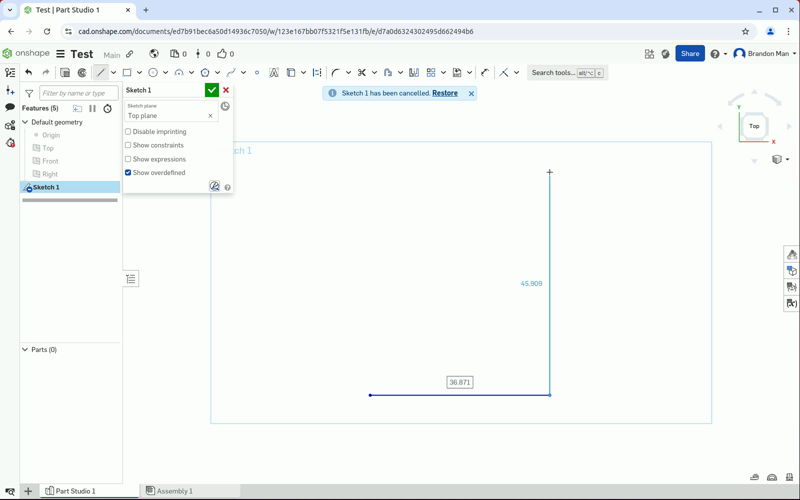
key_up(shift)
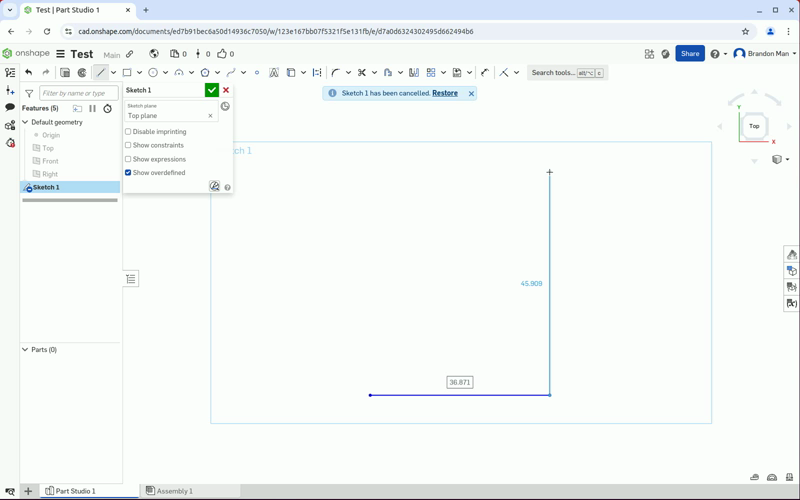
key_down(shift)
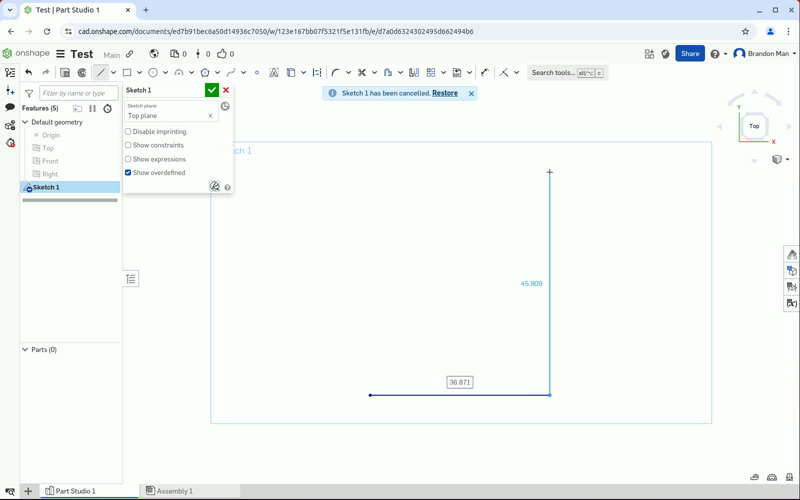
mouse_move(370, 171)
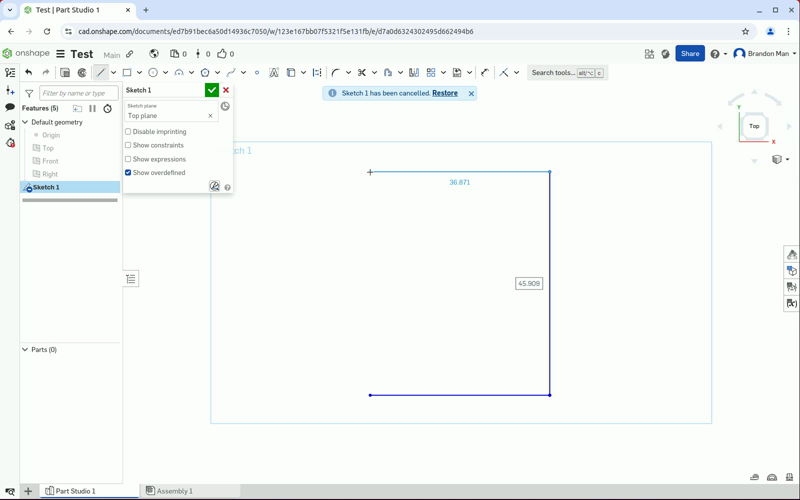
click(370, 171)
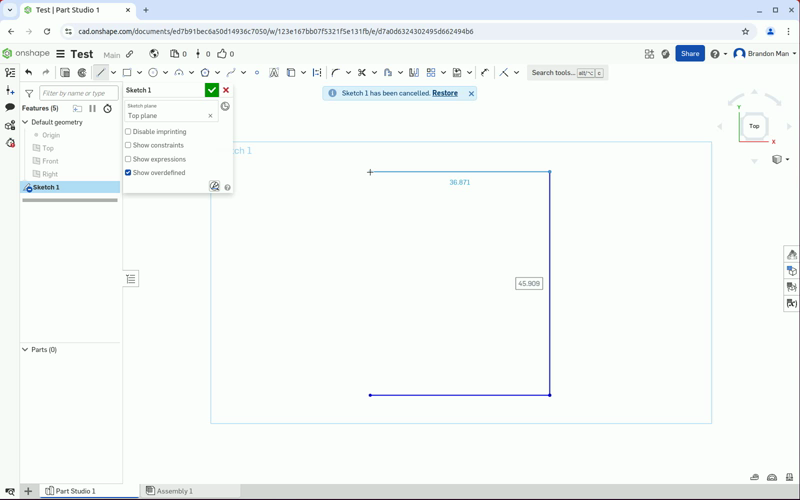
key_up(shift)
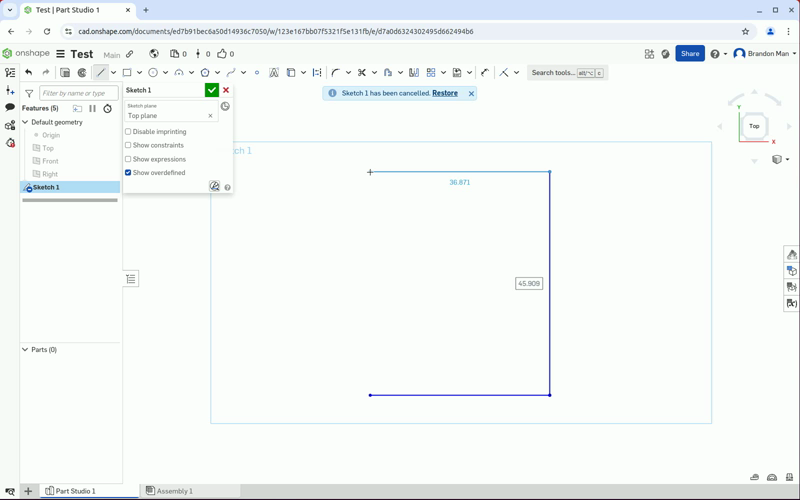
key_down(shift)
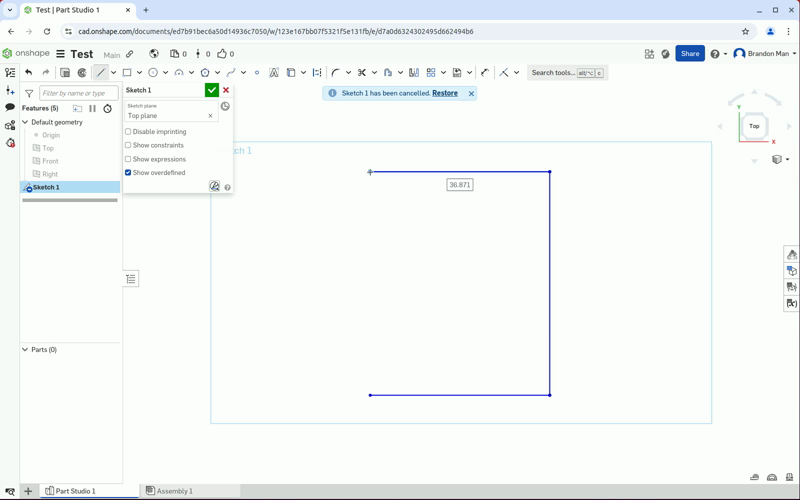
mouse_move(370, 395)
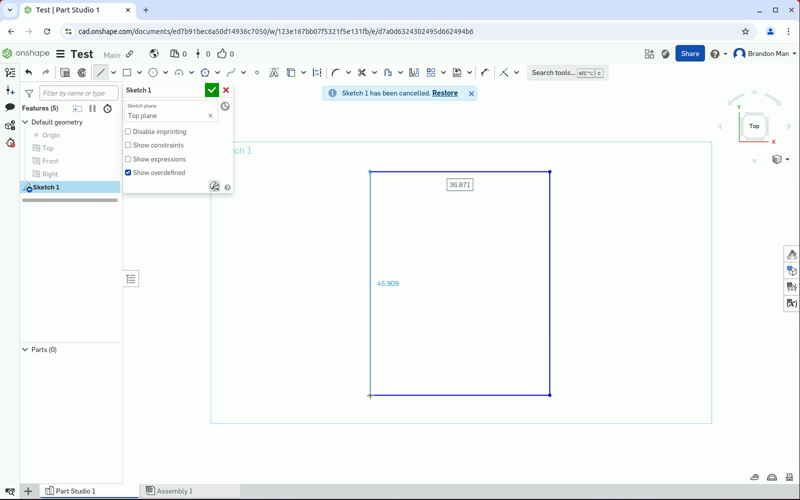
key_up(shift)
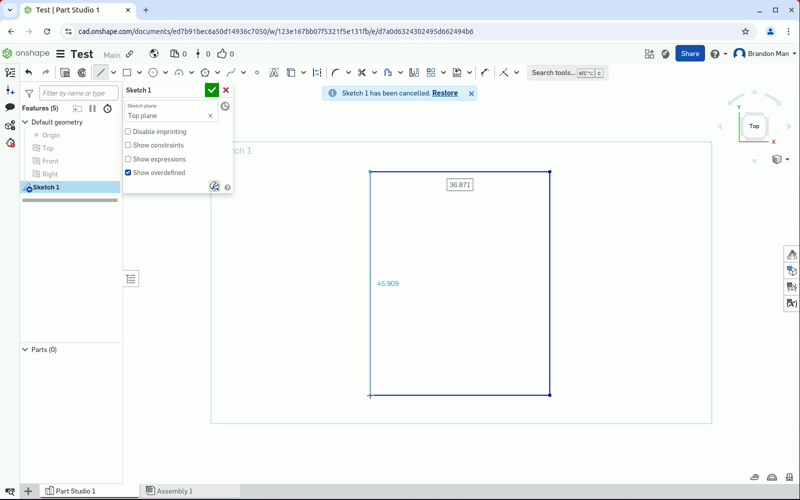
click(370, 395)
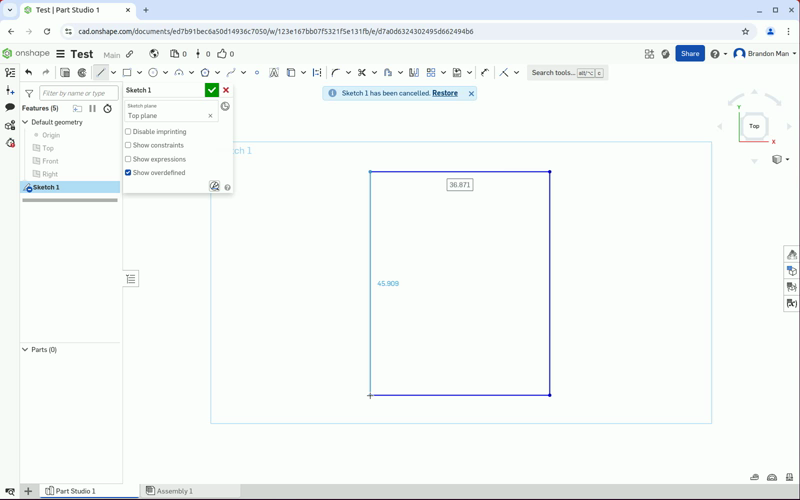
key(esc)
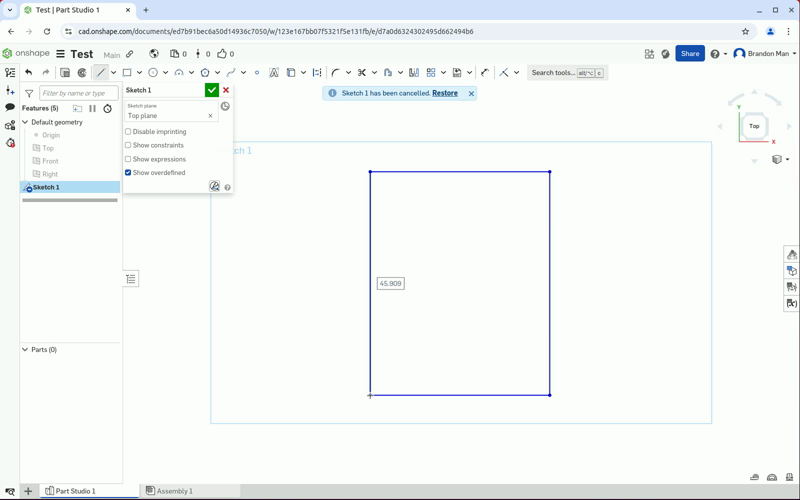
mouse_move(491, 219)
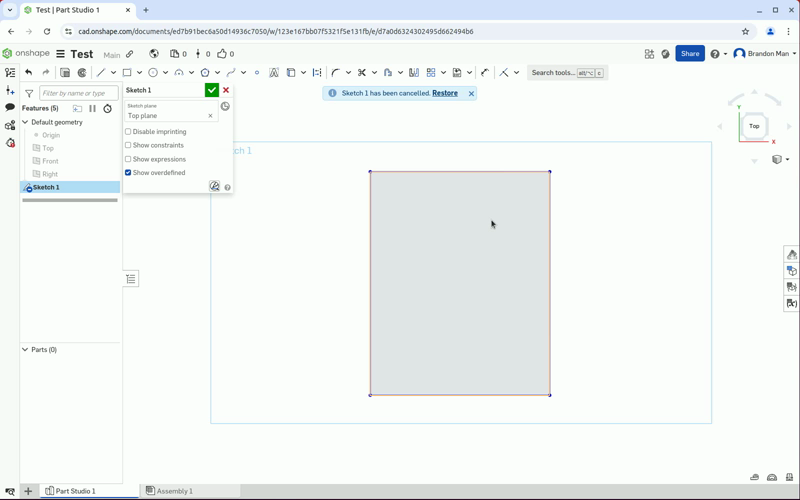
click(491, 219)
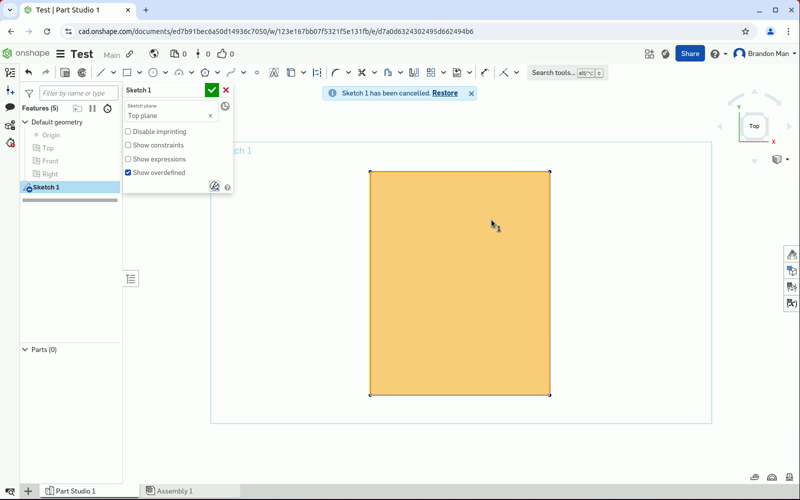
mouse_move(73, 352)
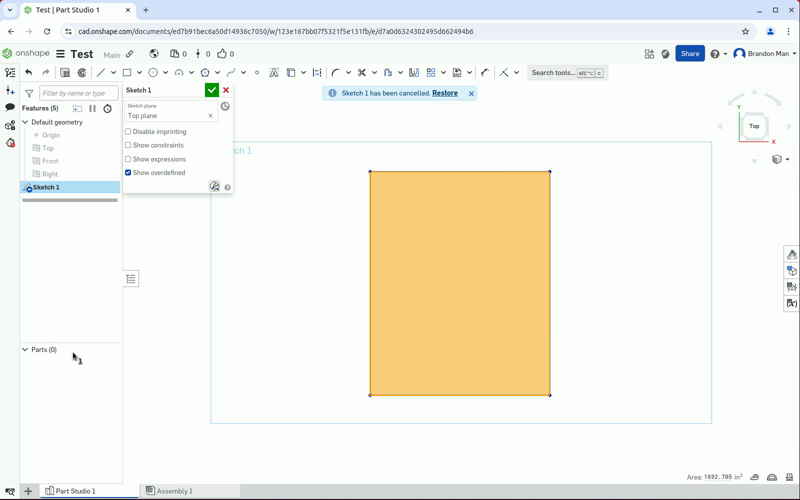
key(shift+y)
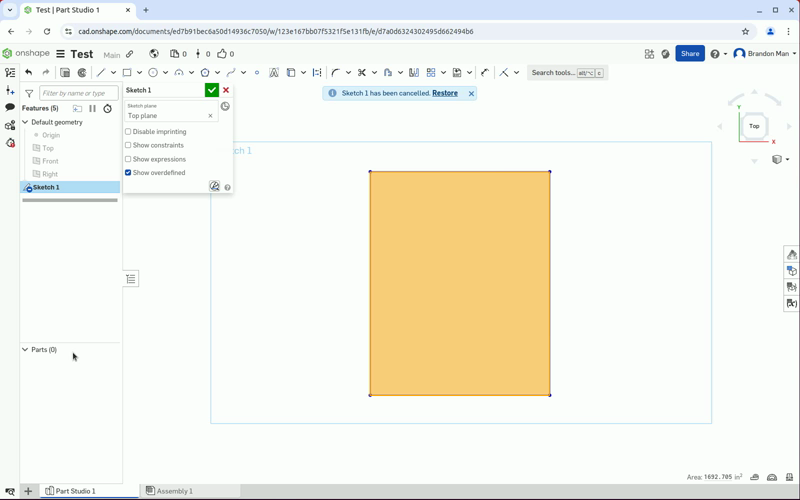
key(shift+e)
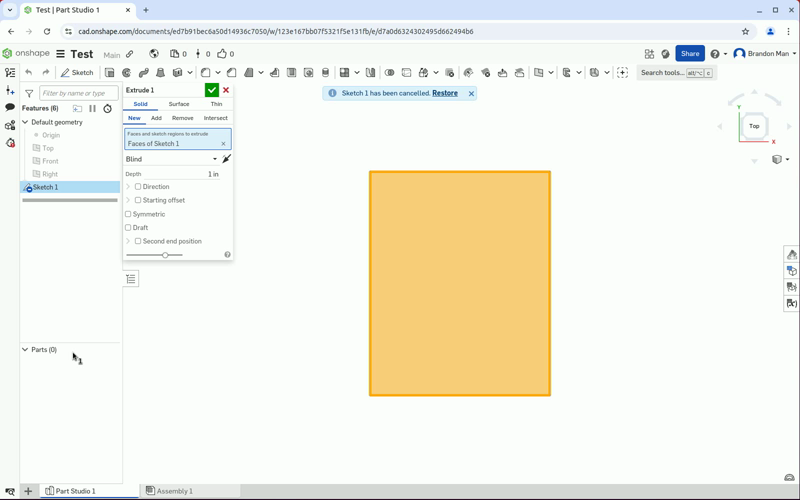
mouse_move(143, 106)
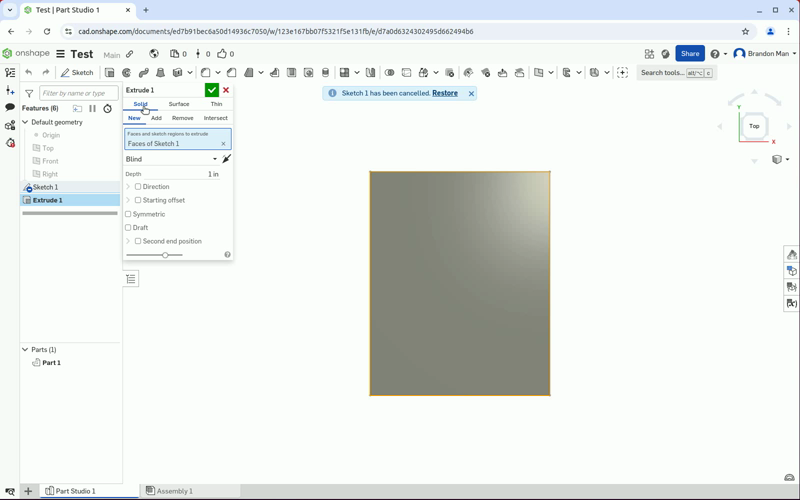
click(143, 106)
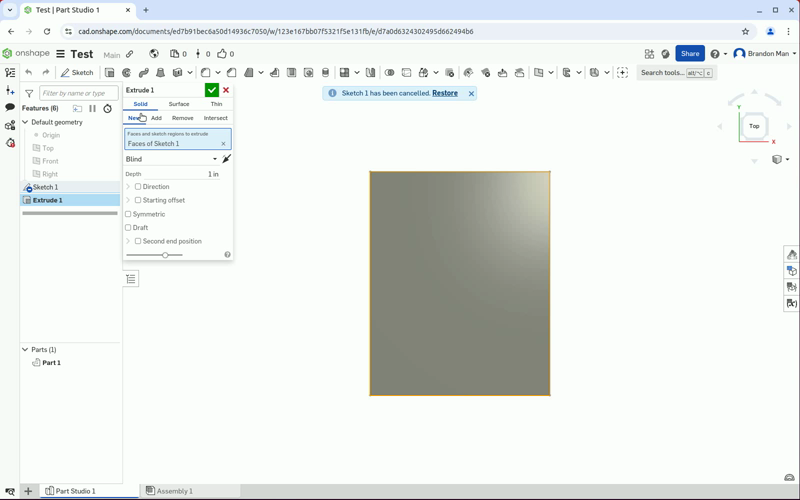
mouse_move(137, 120)
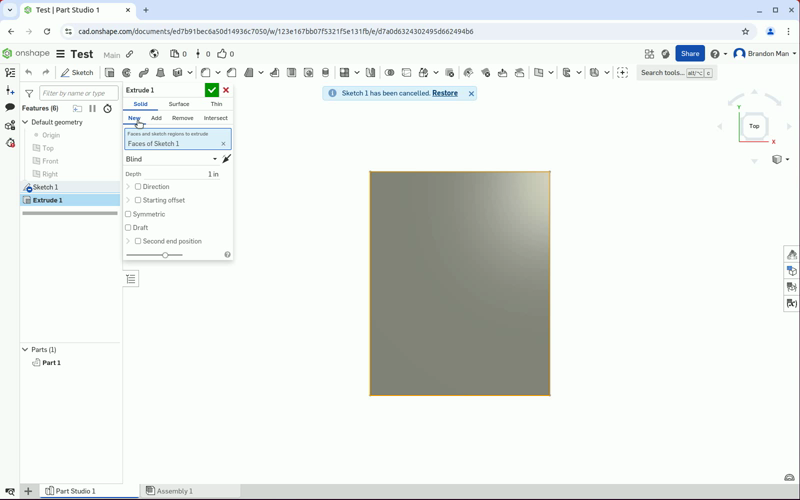
click(137, 120)
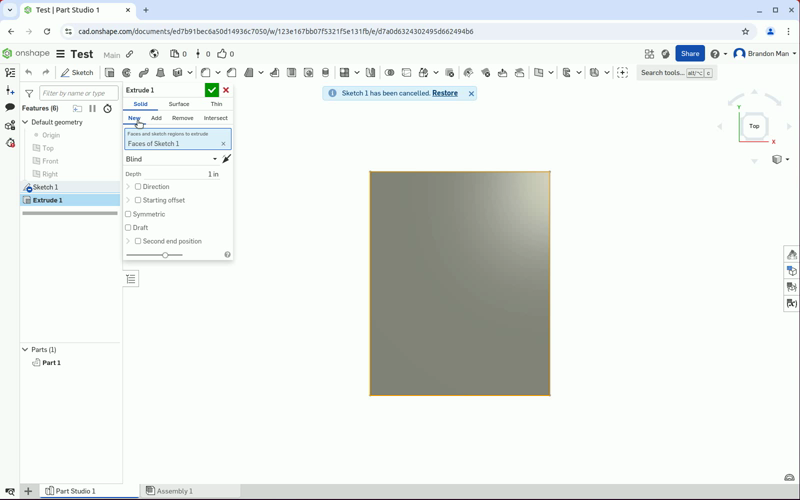
key(tab, 4)
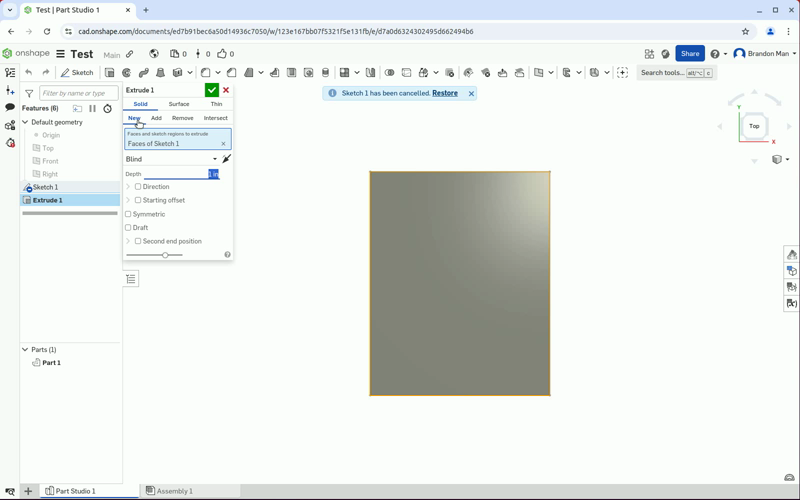
text(5.296)
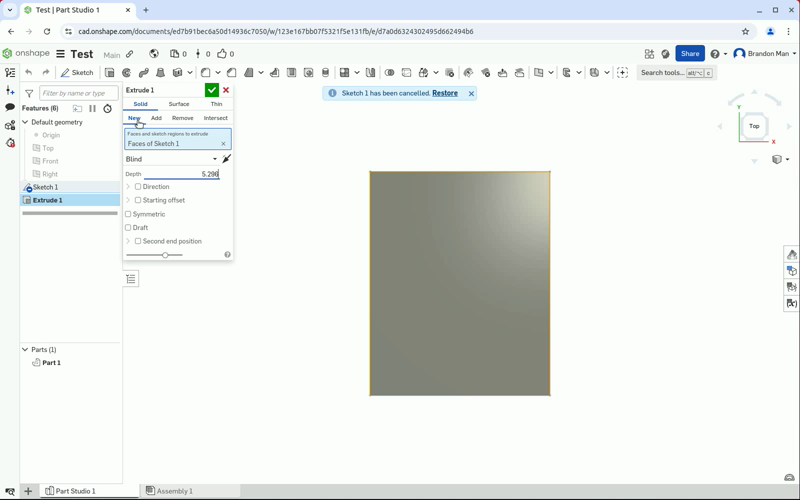
key(enter)
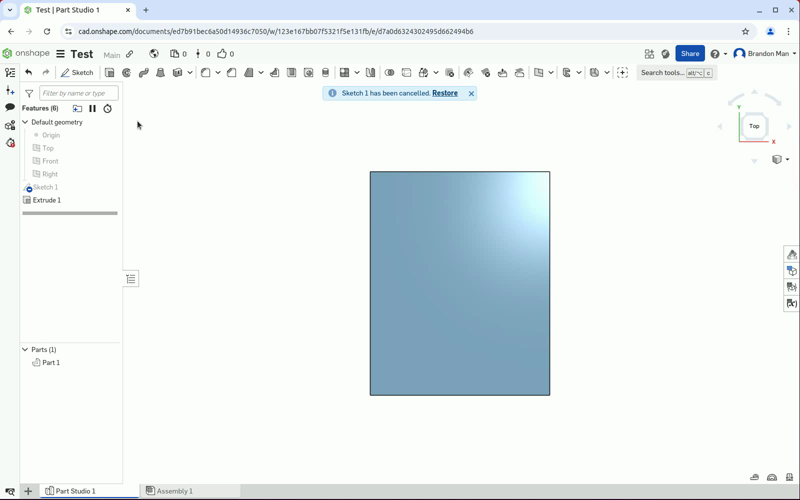
key(shift+h)
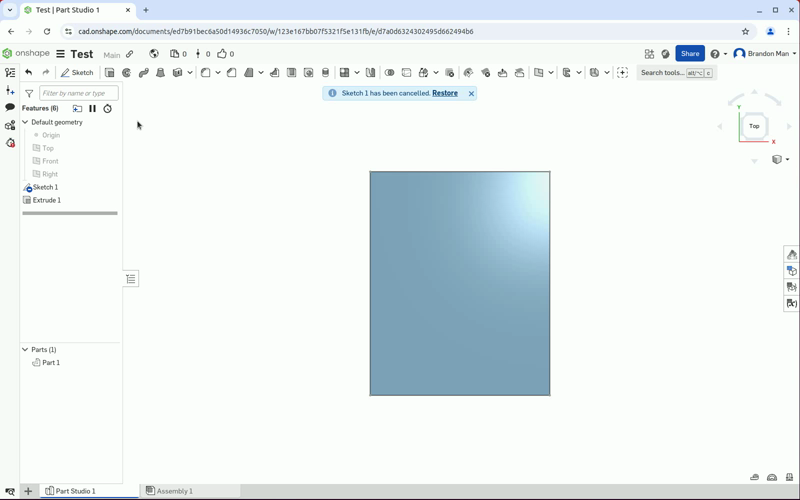
key(shift+h)
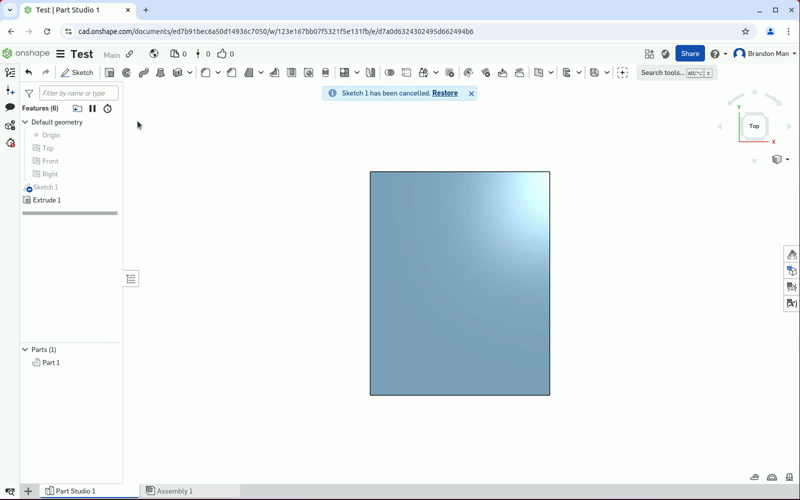
mouse_move(73, 189)
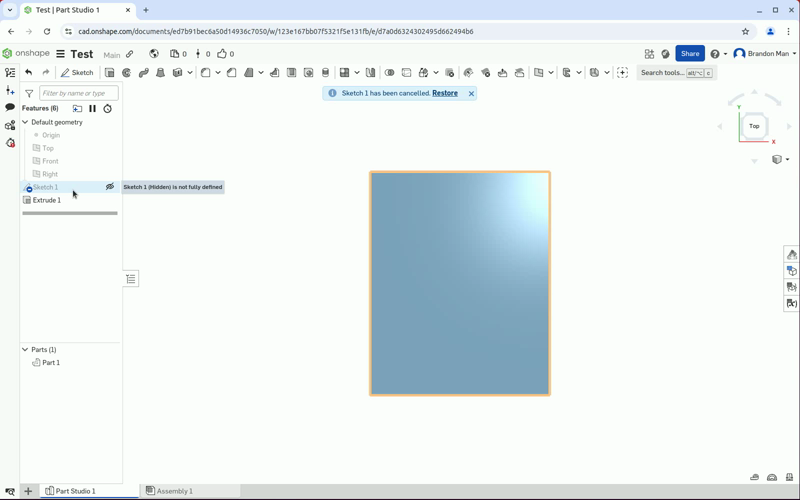
click(73, 189)
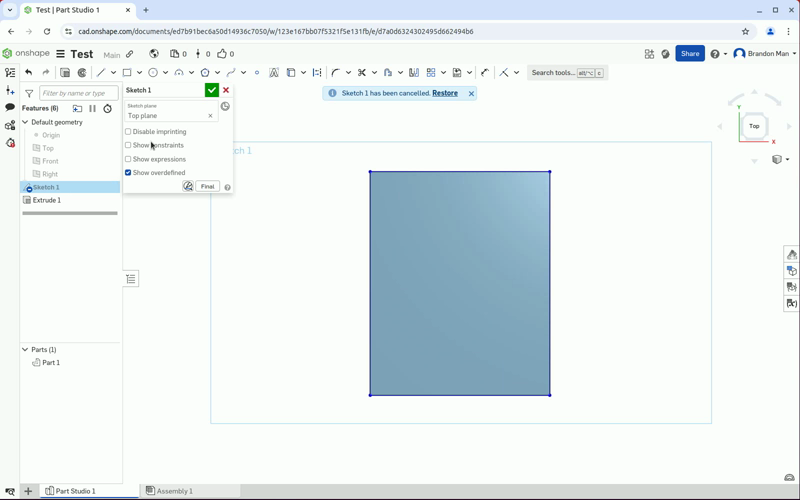
mouse_move(229, 92)
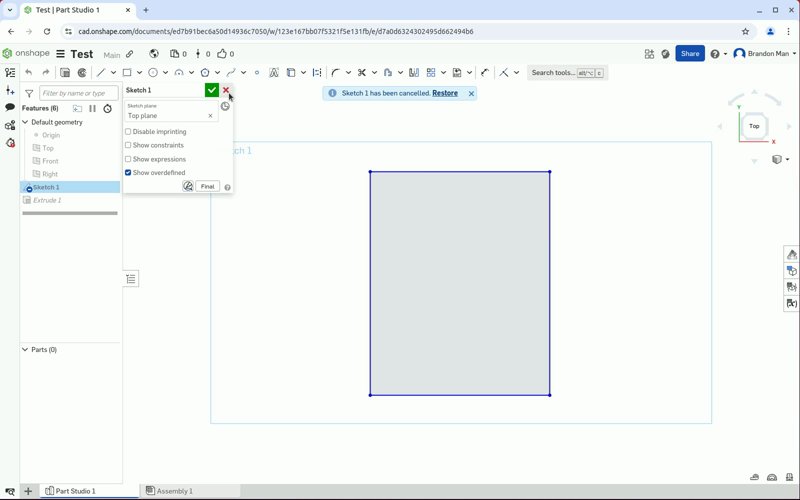
click(229, 92)
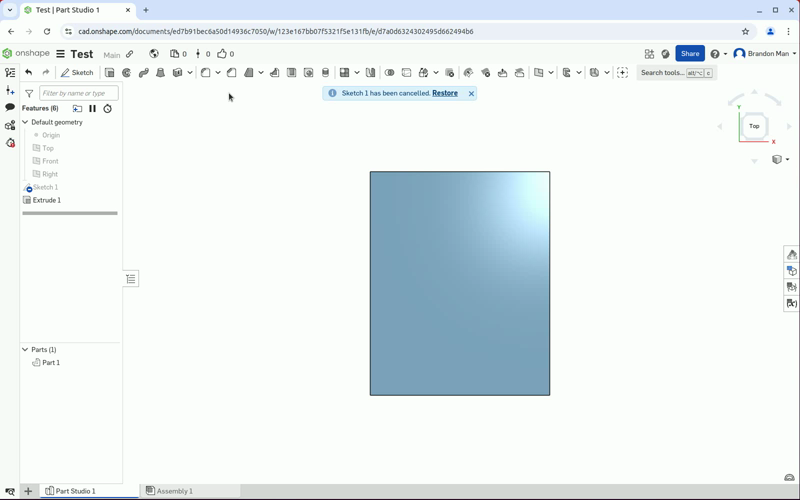
mouse_move(541, 75)
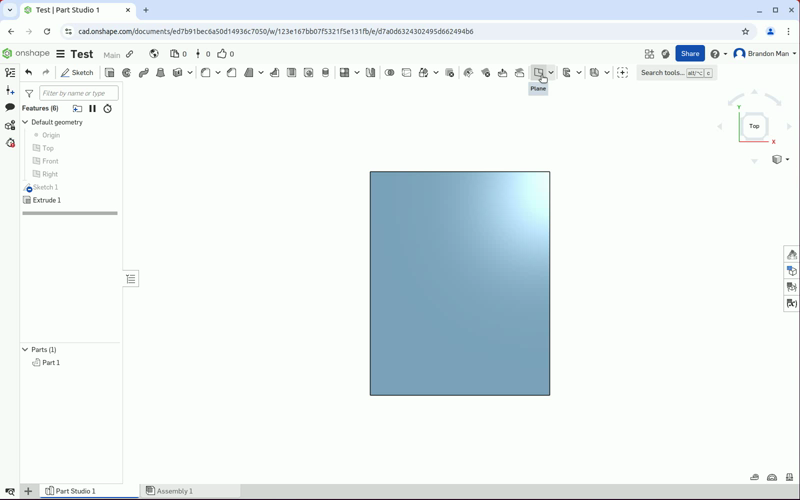
click(541, 75)
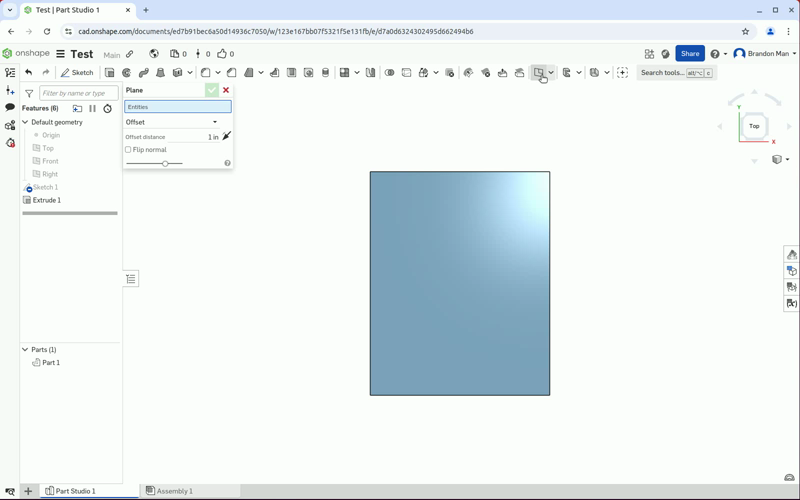
mouse_move(73, 150)
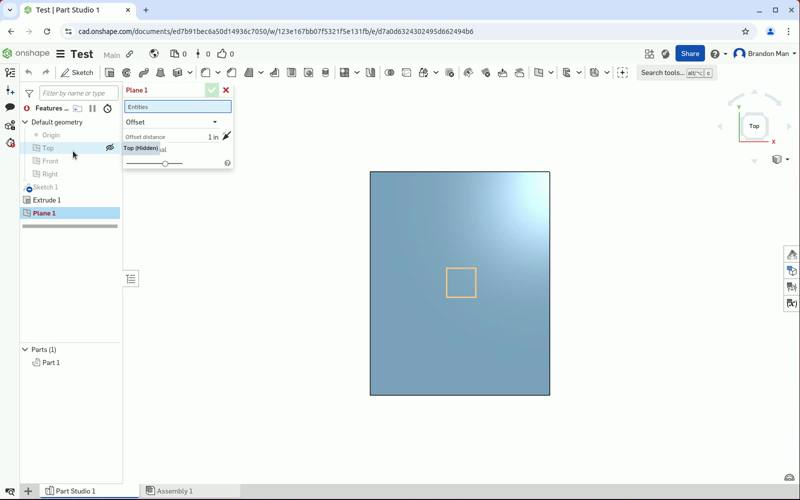
click(73, 150)
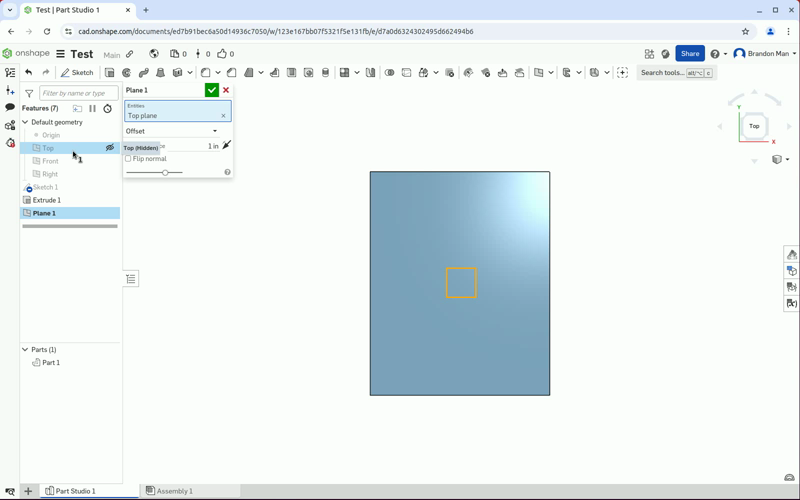
key(tab, 2)
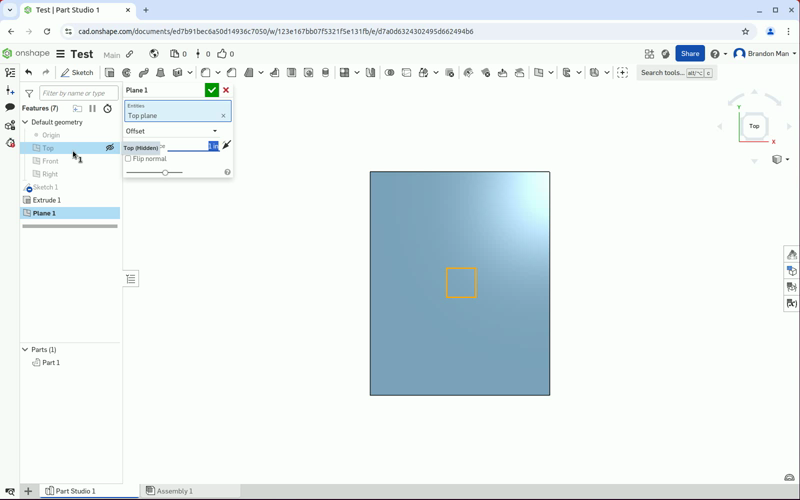
text(5.299)
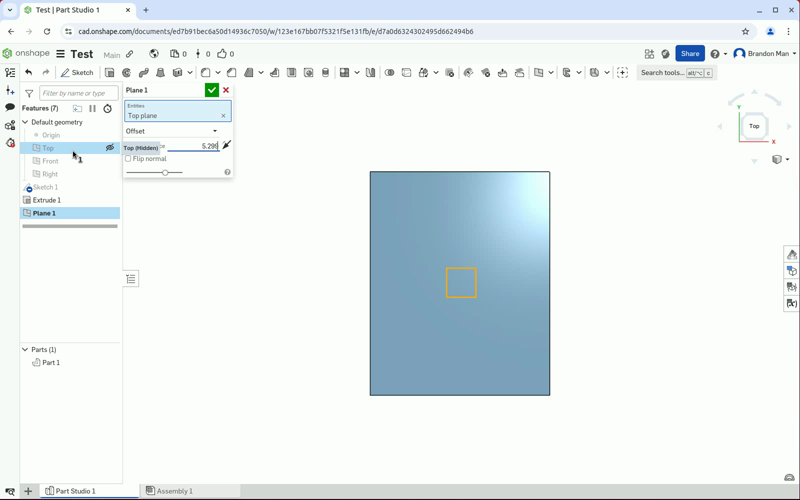
key(enter, 2)
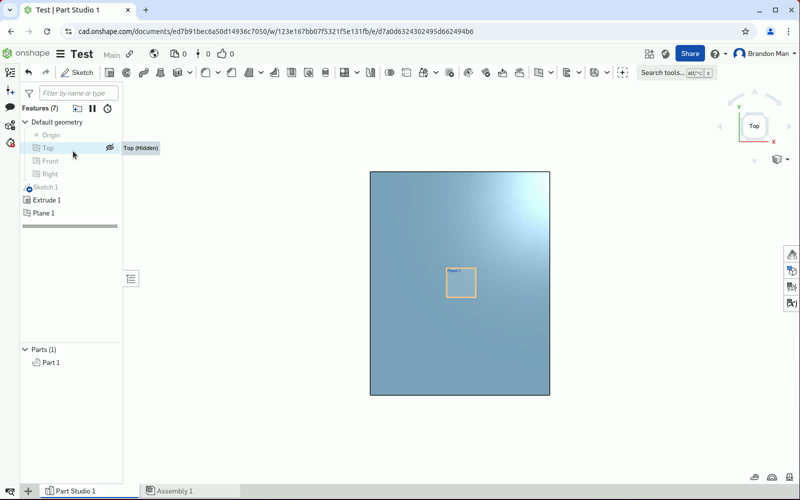
key(shift+s)
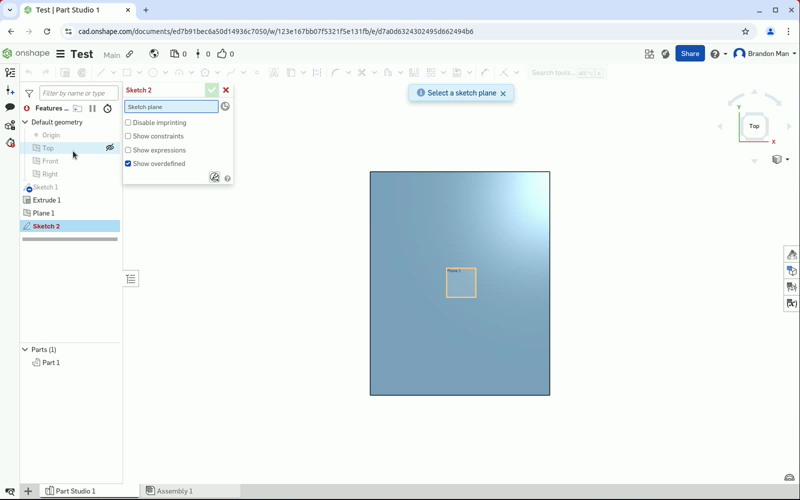
mouse_move(73, 215)
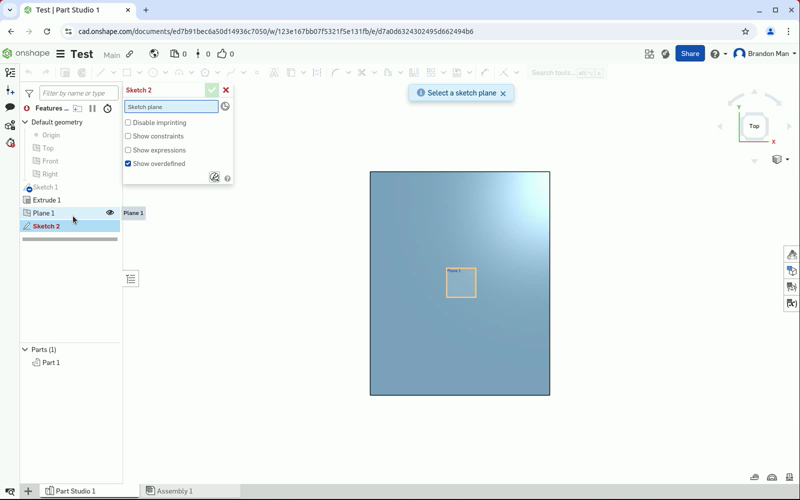
click(73, 215)
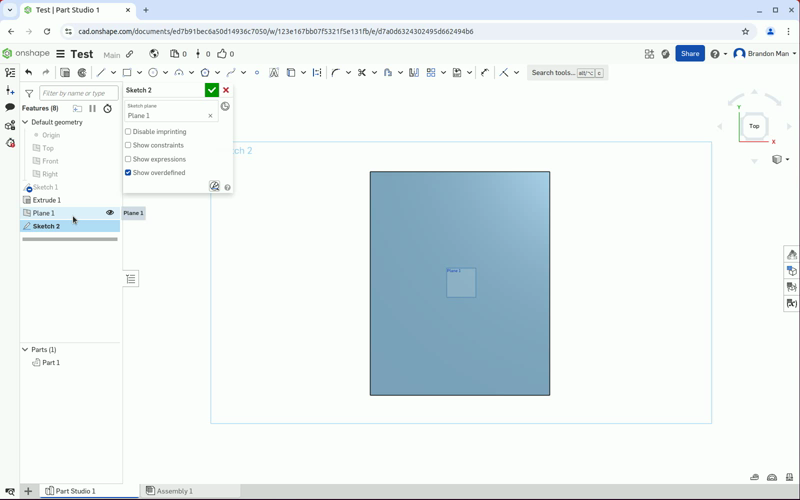
mouse_move(73, 352)
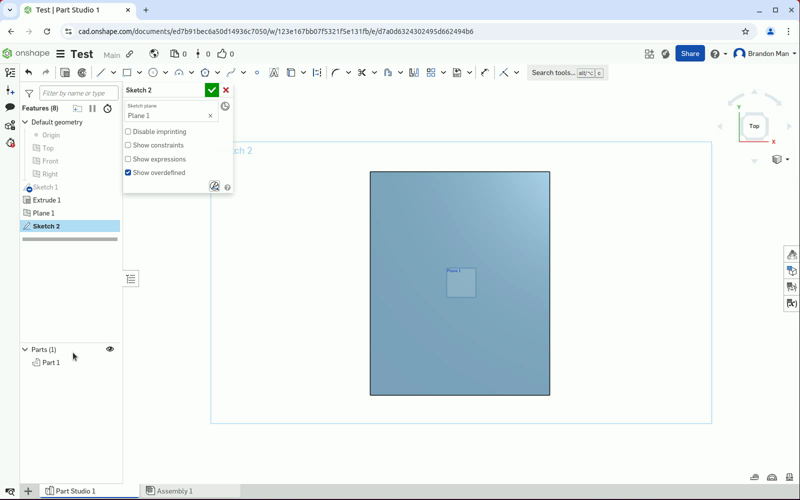
key(y)
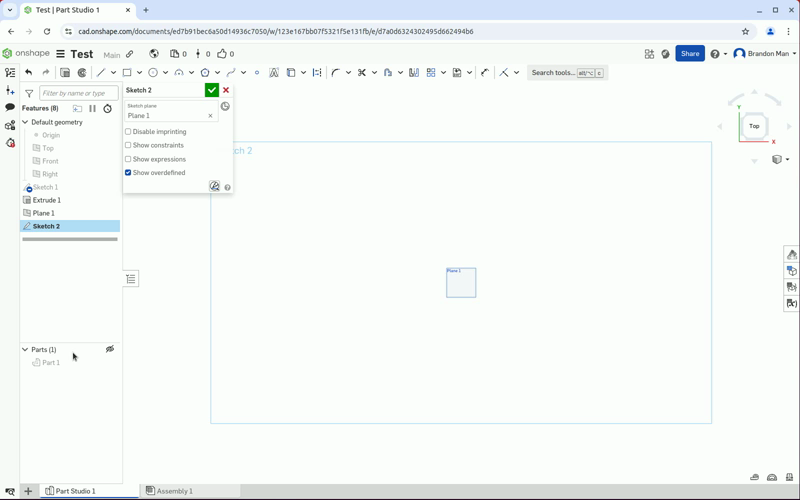
key(l)
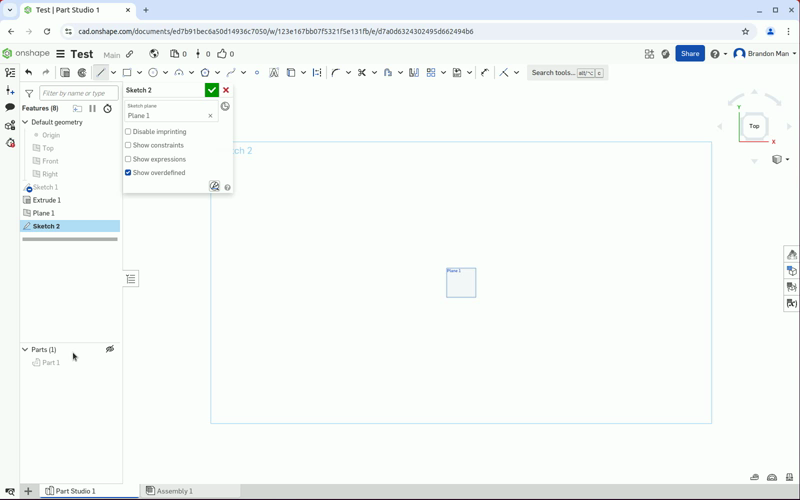
key_down(shift)
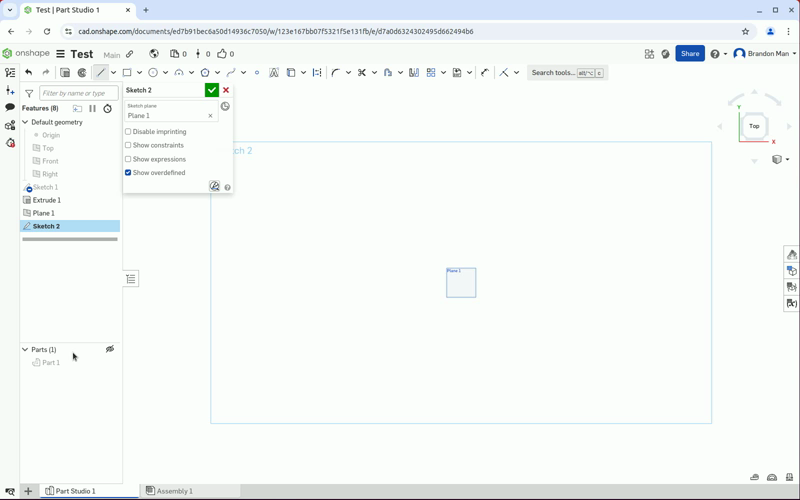
mouse_move(414, 348)
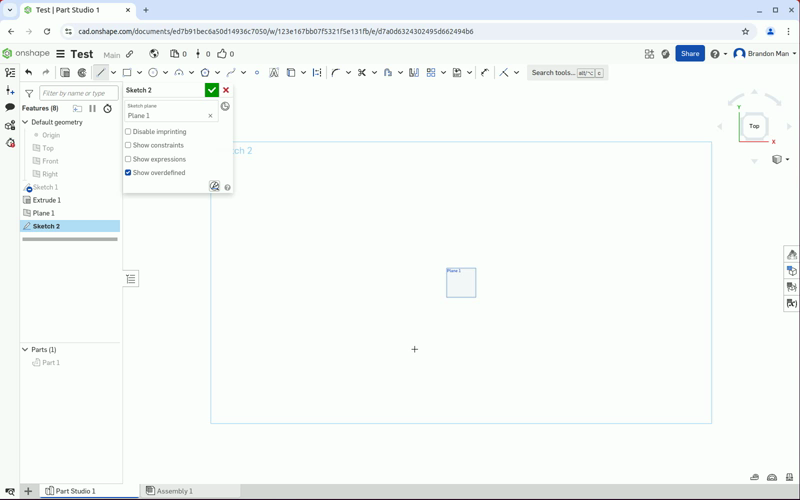
click(414, 348)
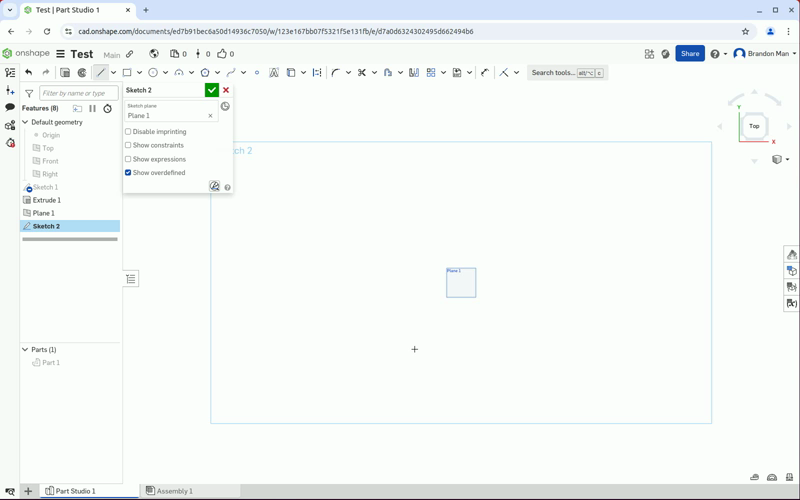
key_up(shift)
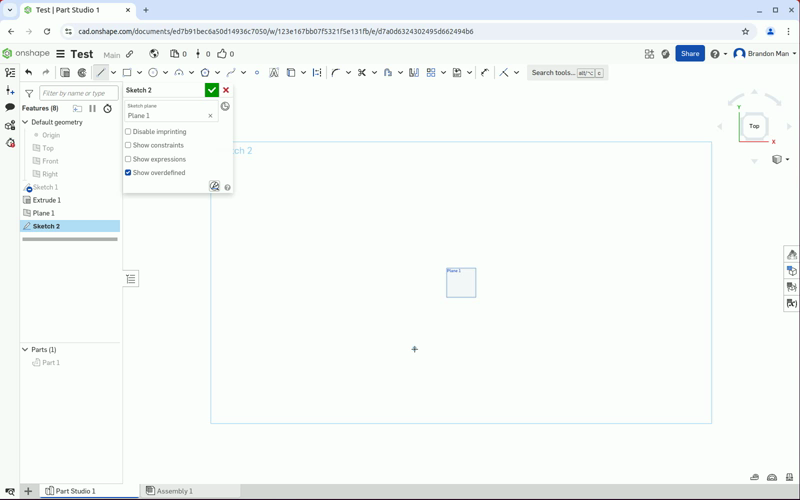
key_down(shift)
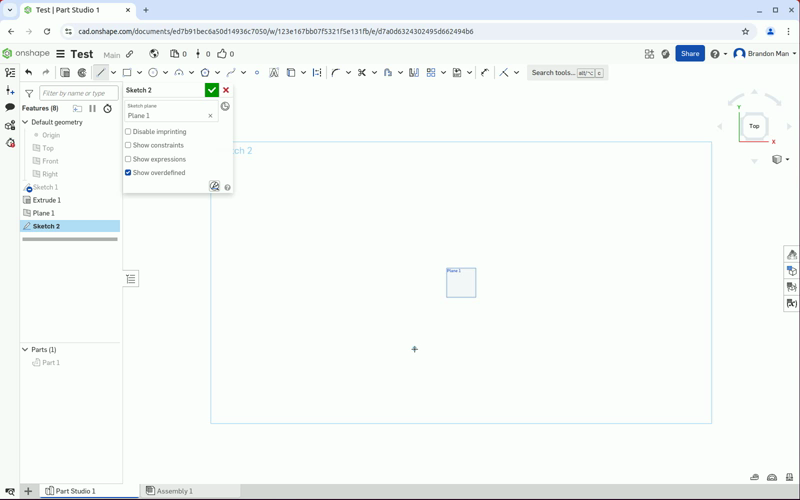
mouse_move(506, 348)
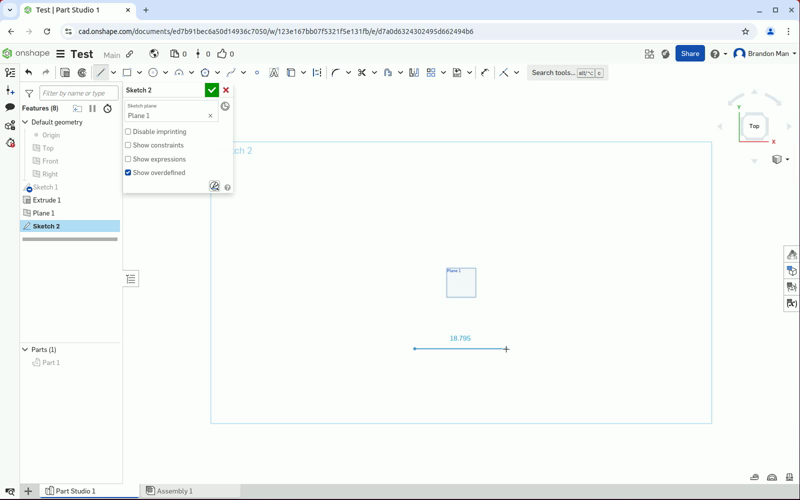
click(506, 348)
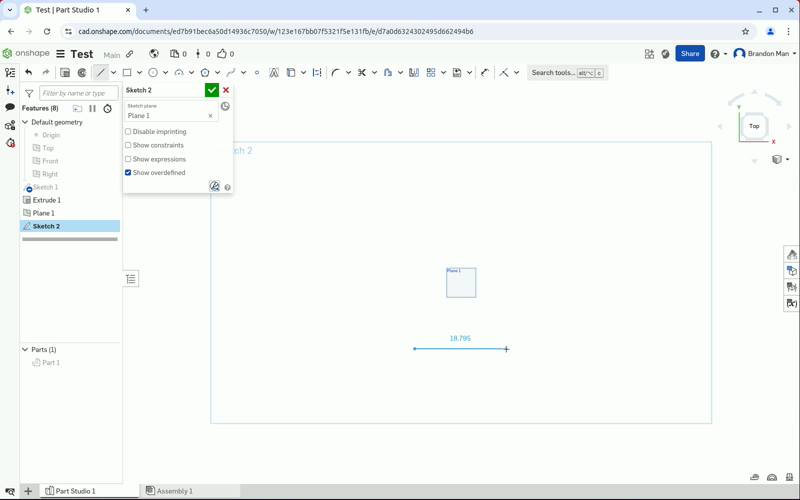
key_up(shift)
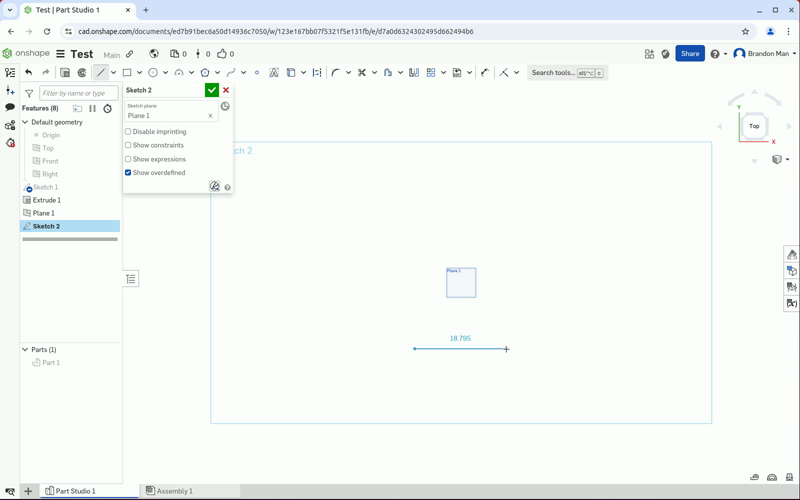
key_down(shift)
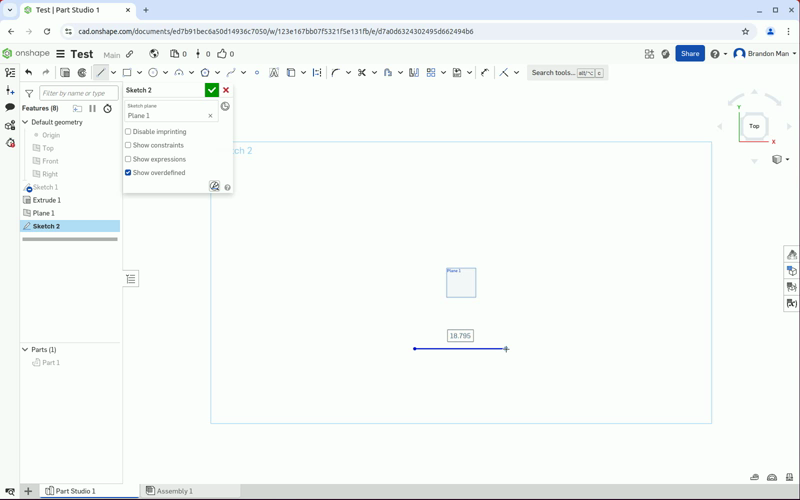
mouse_move(506, 217)
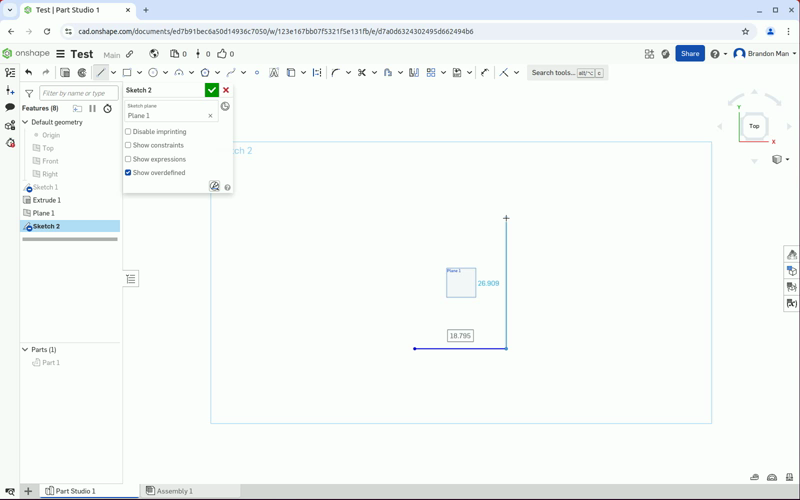
click(506, 217)
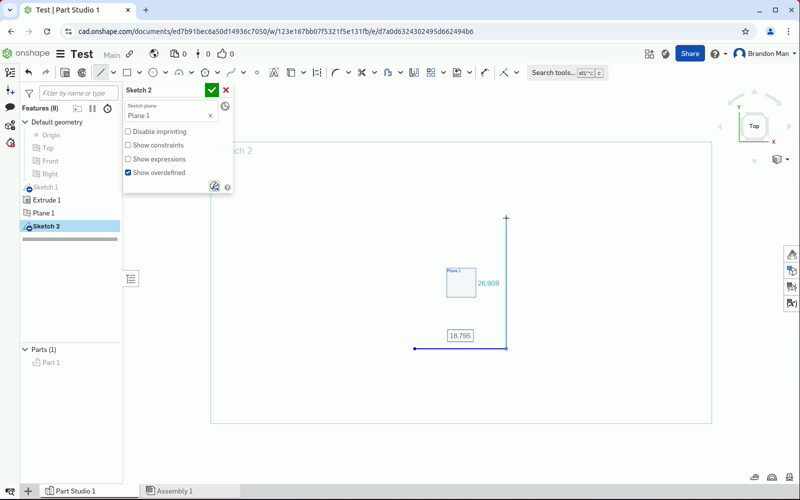
key_up(shift)
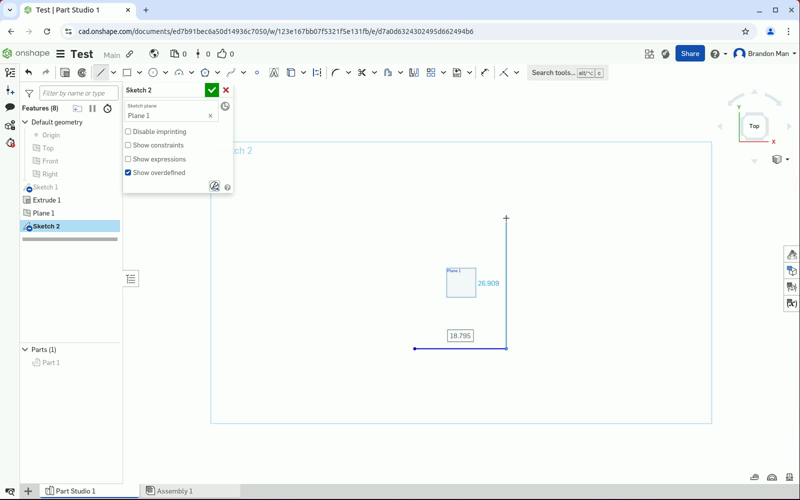
key_down(shift)
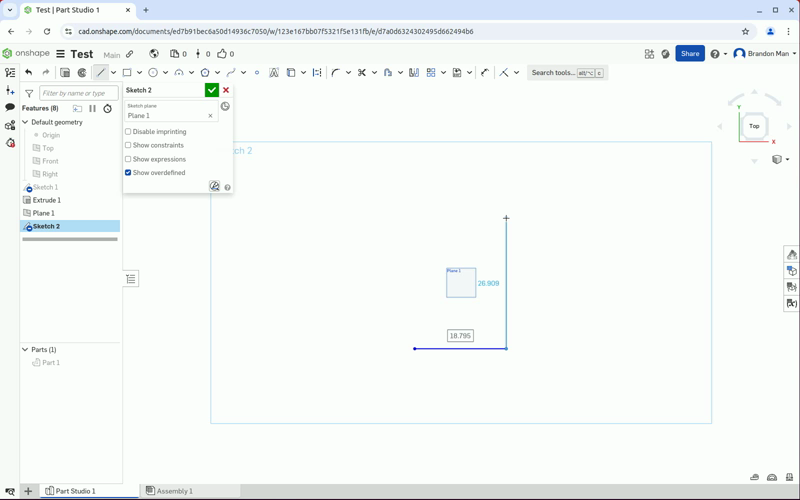
mouse_move(414, 217)
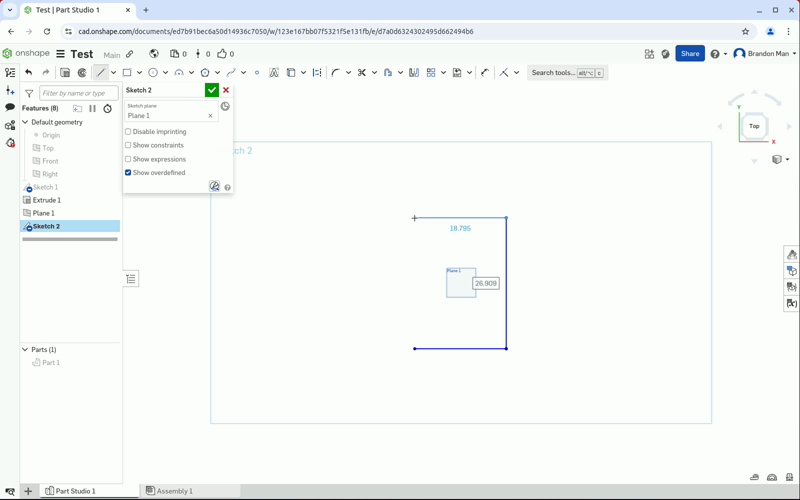
click(414, 217)
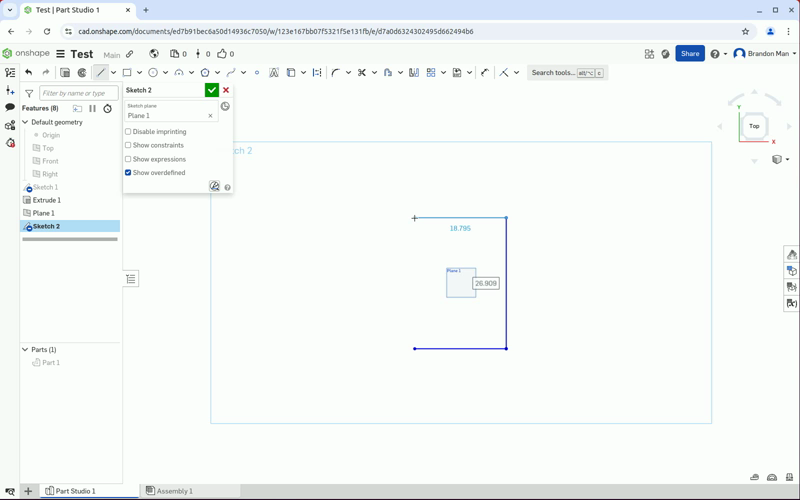
key_up(shift)
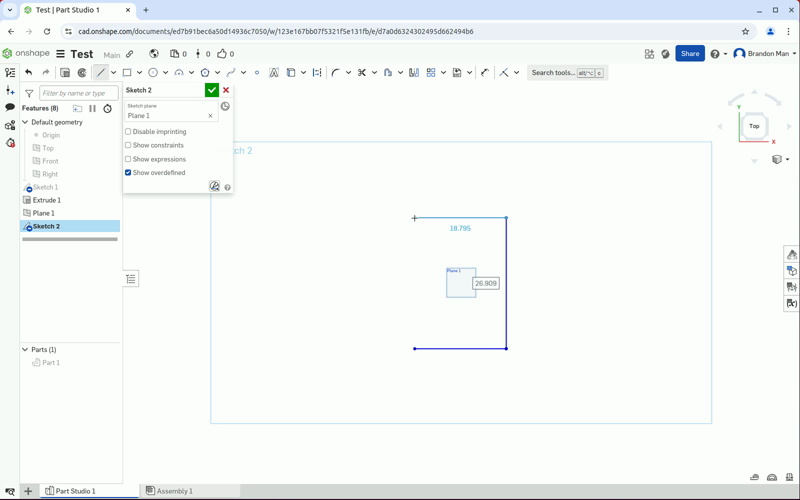
key_down(shift)
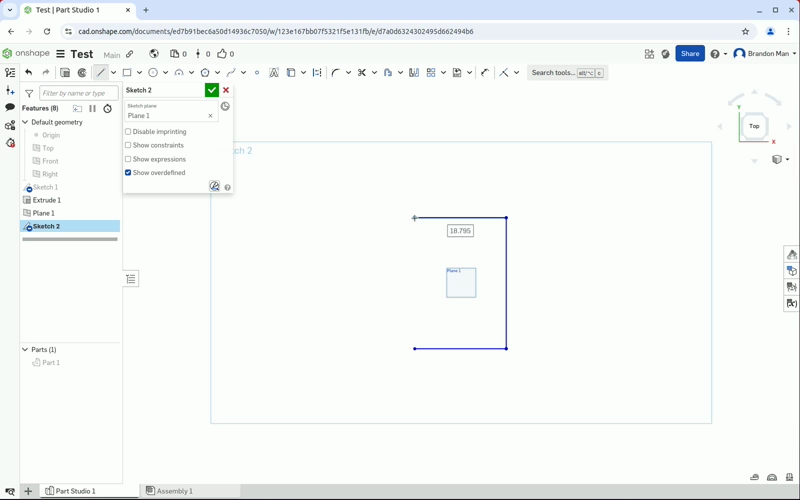
mouse_move(414, 348)
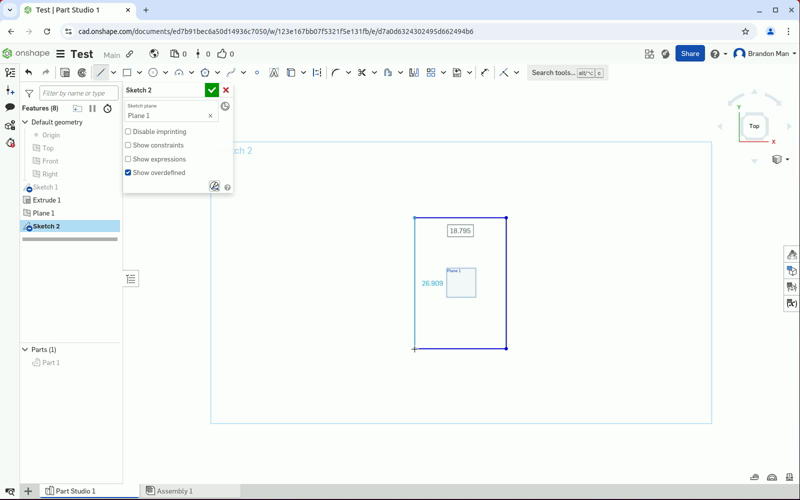
key_up(shift)
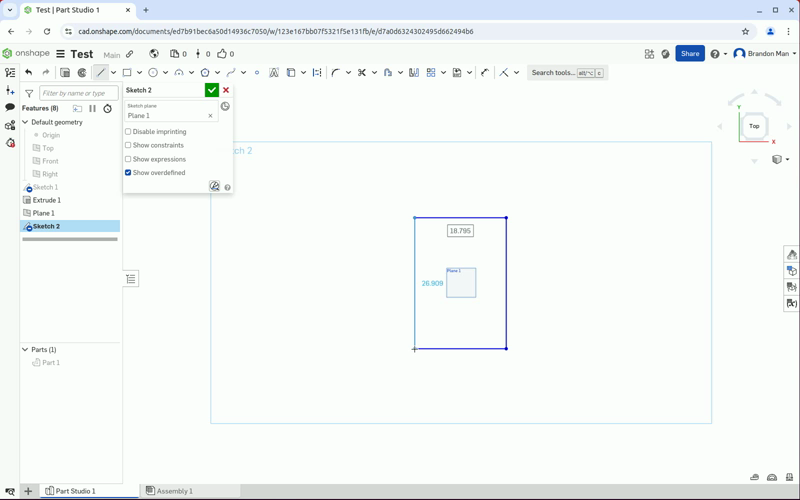
click(414, 348)
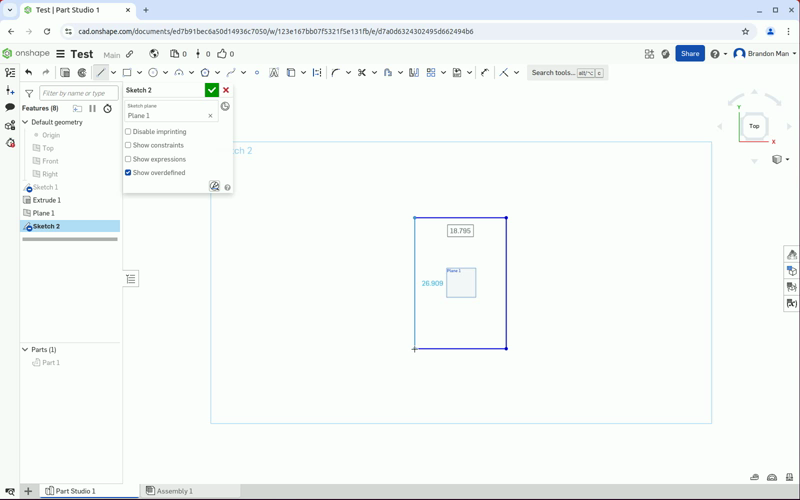
key(esc)
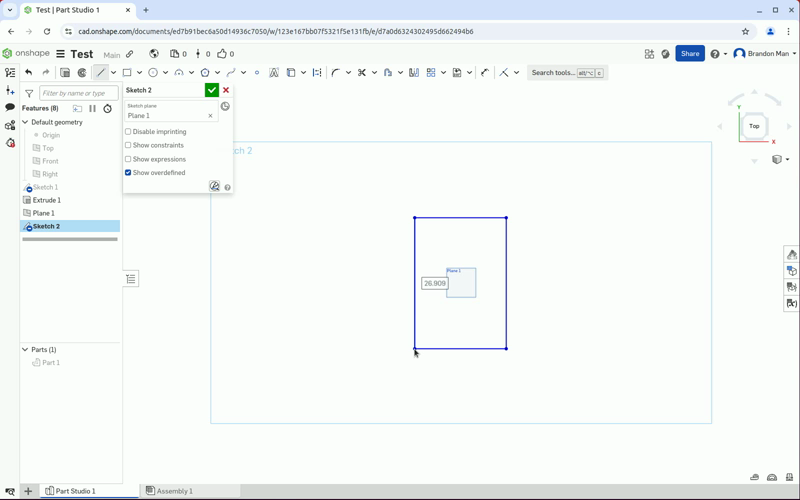
mouse_move(459, 303)
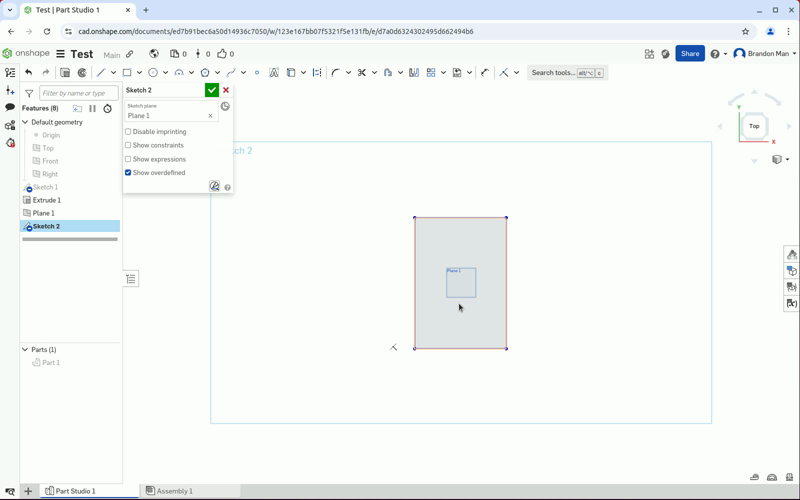
click(459, 303)
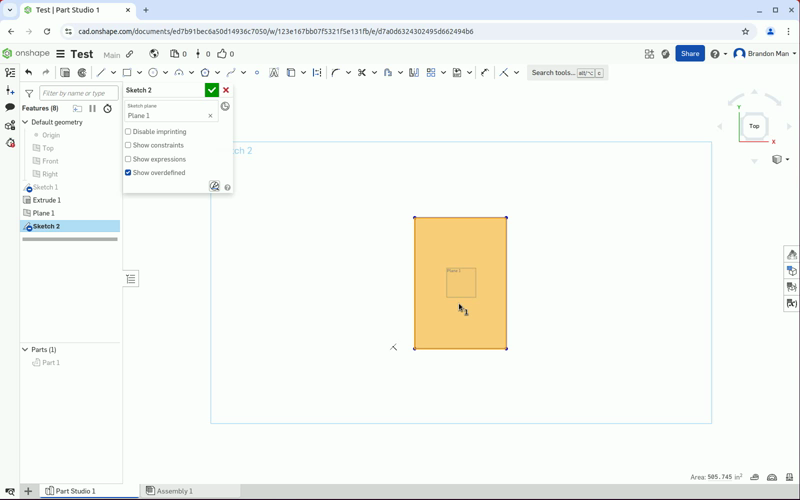
mouse_move(73, 352)
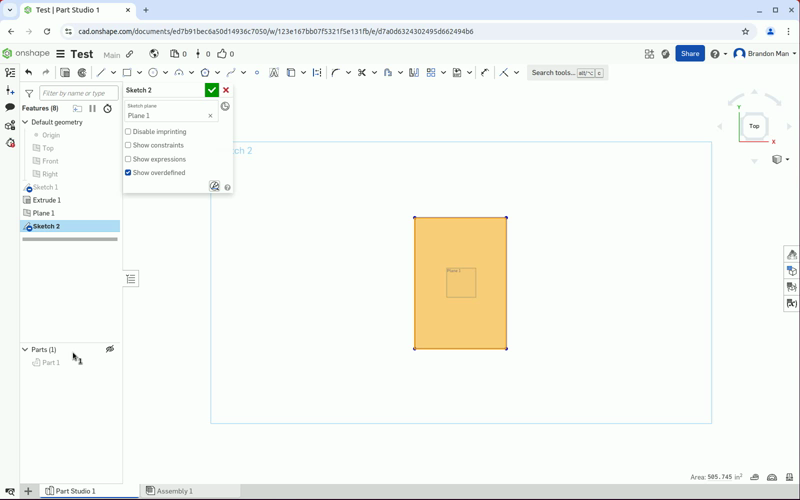
key(shift+y)
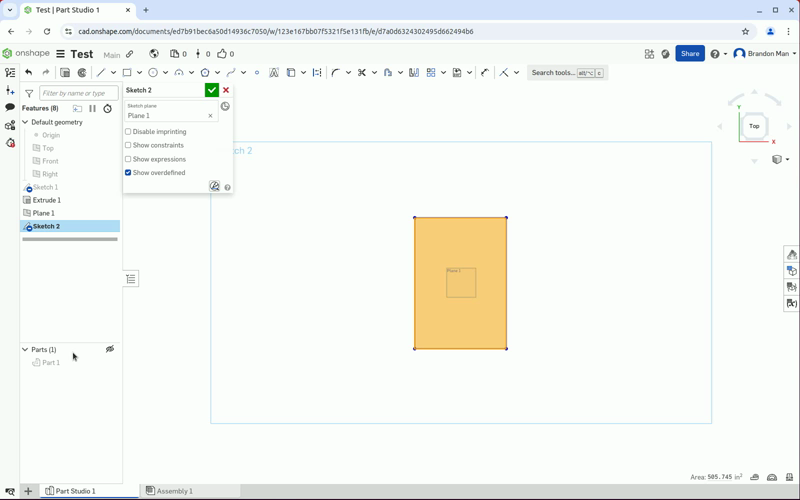
key(shift+e)
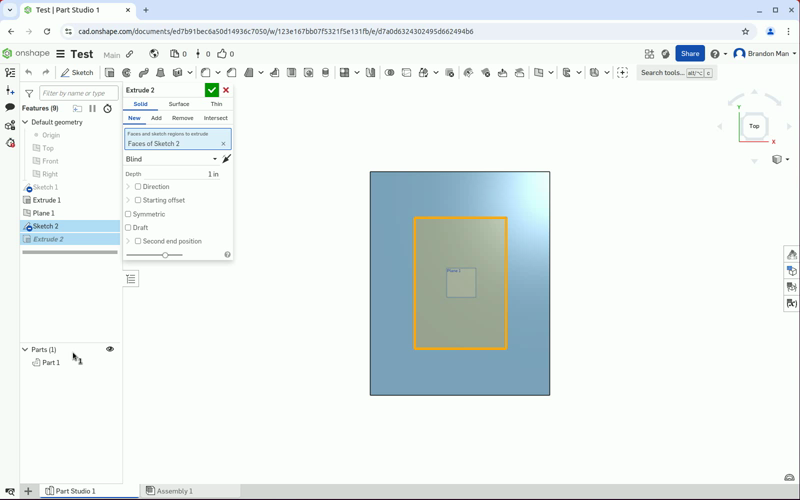
mouse_move(143, 106)
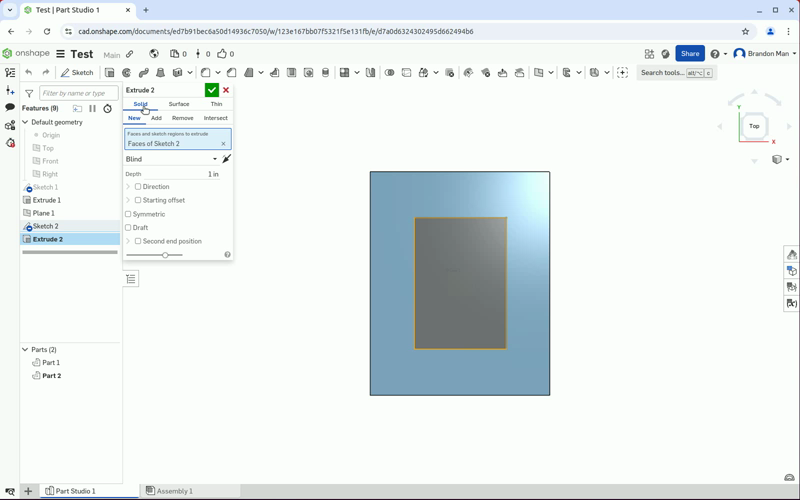
click(143, 106)
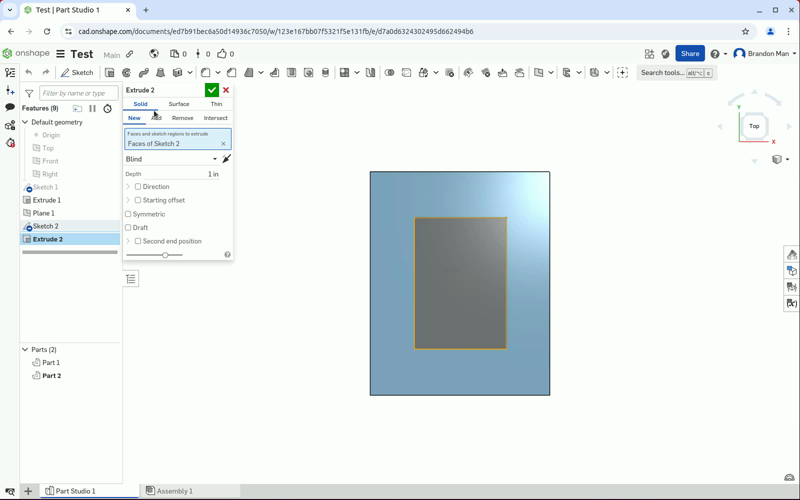
mouse_move(186, 120)
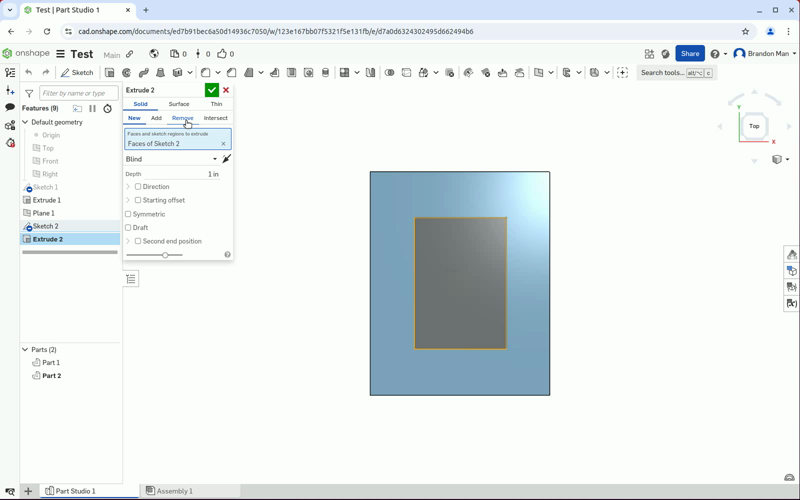
click(186, 120)
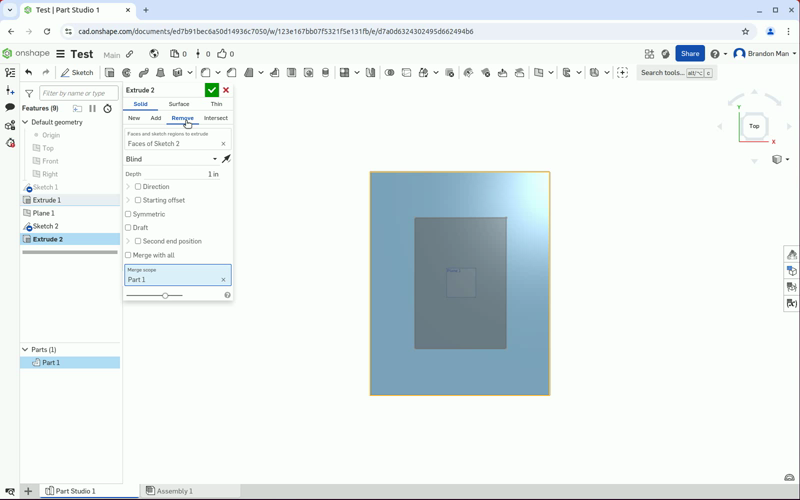
key(tab, 4)
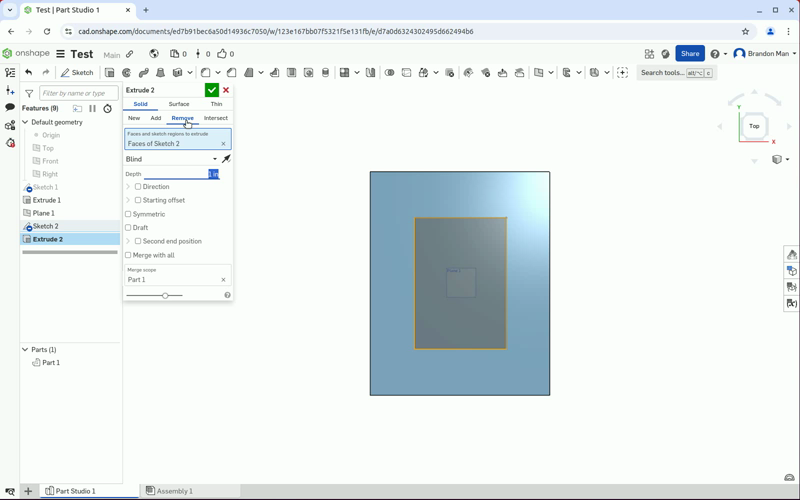
text(1.204)
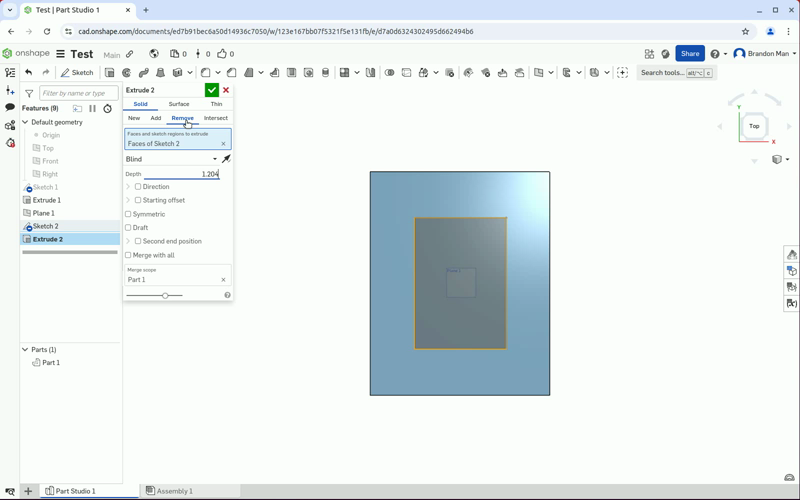
key(tab, 6)
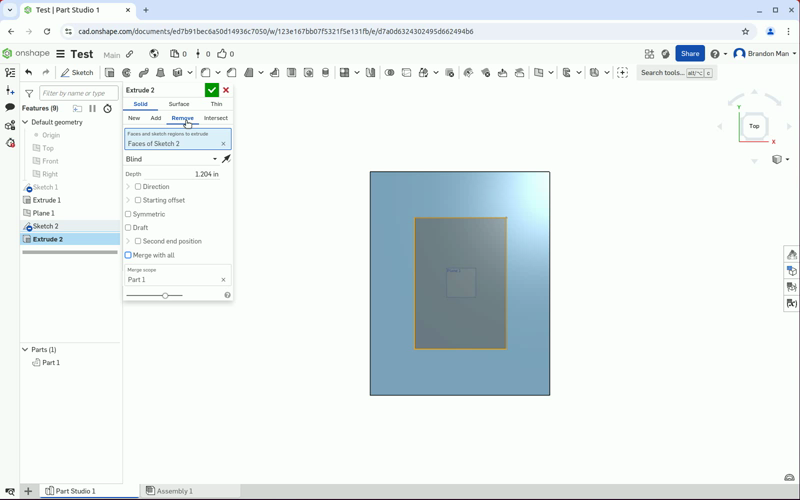
key(space)
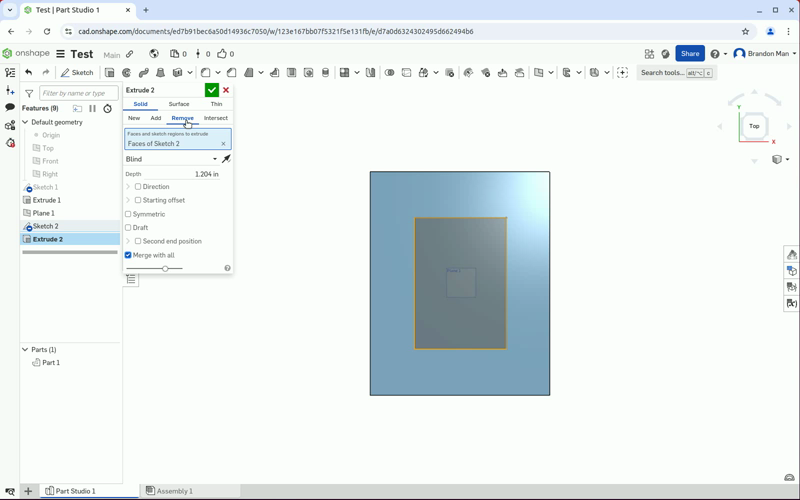
key(enter)
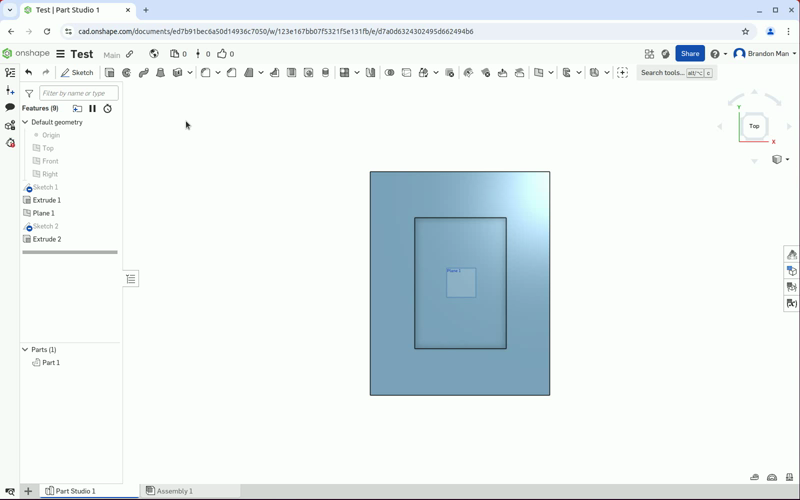
key(shift+h)
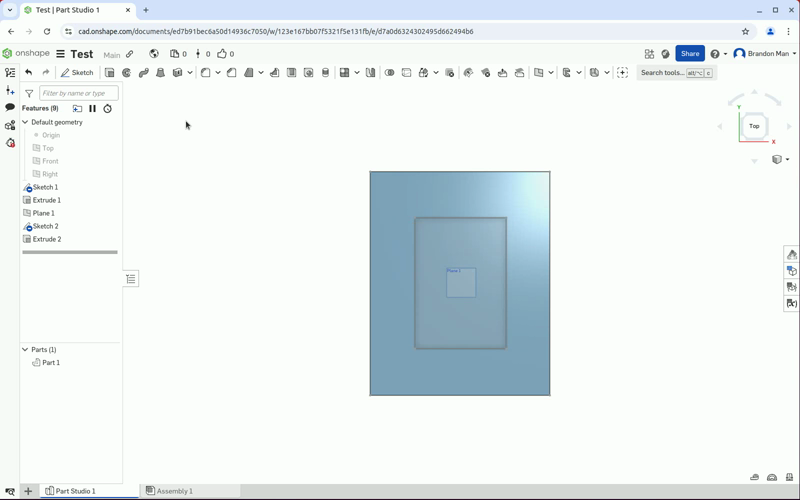
key(shift+h)
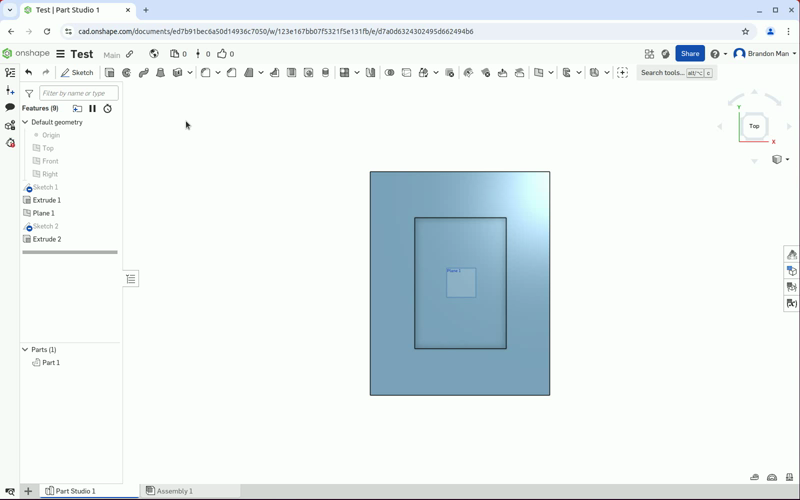
mouse_move(73, 189)
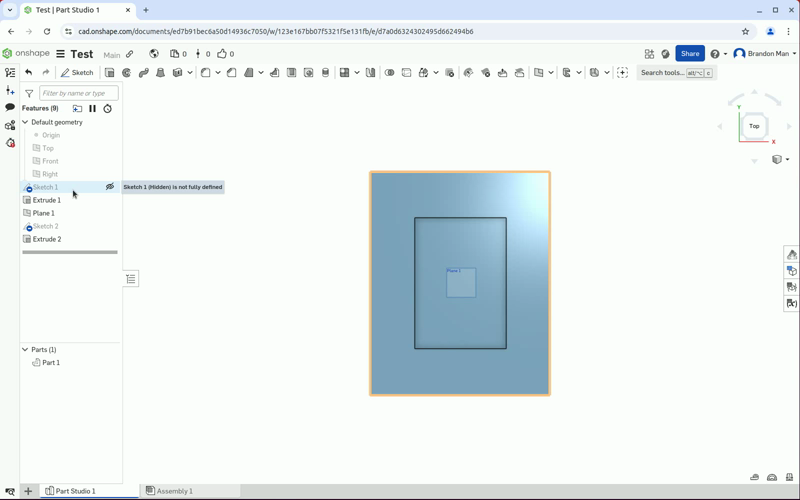
click(73, 189)
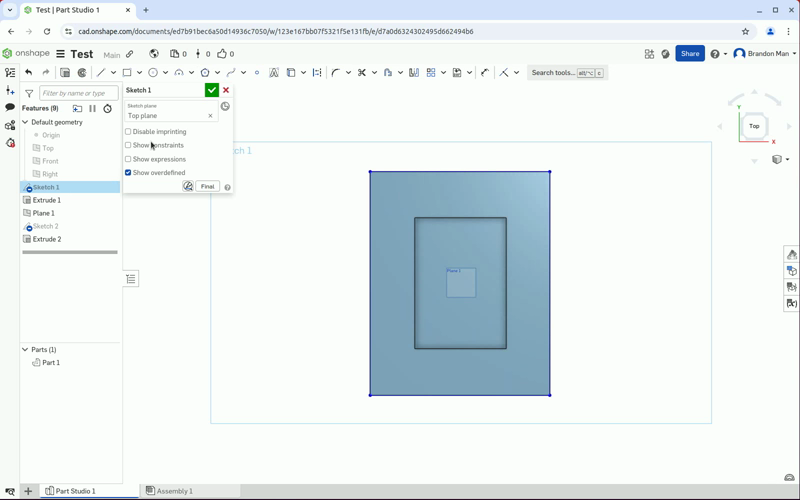
mouse_move(229, 92)
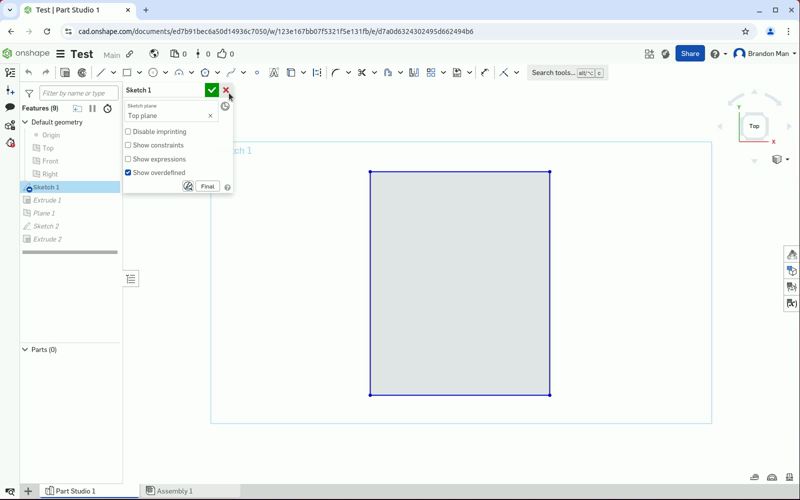
click(229, 92)
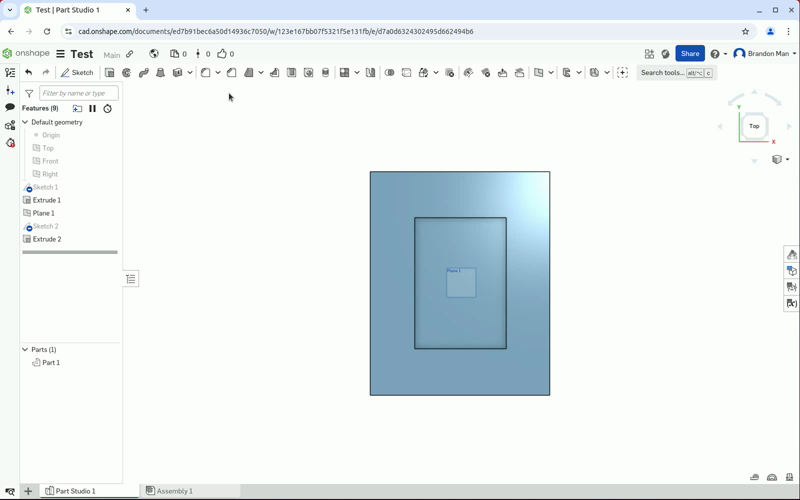
mouse_move(541, 75)
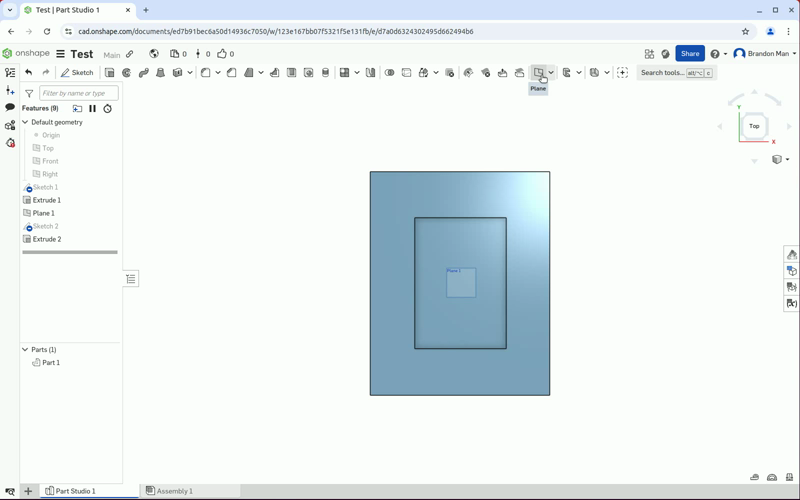
click(541, 75)
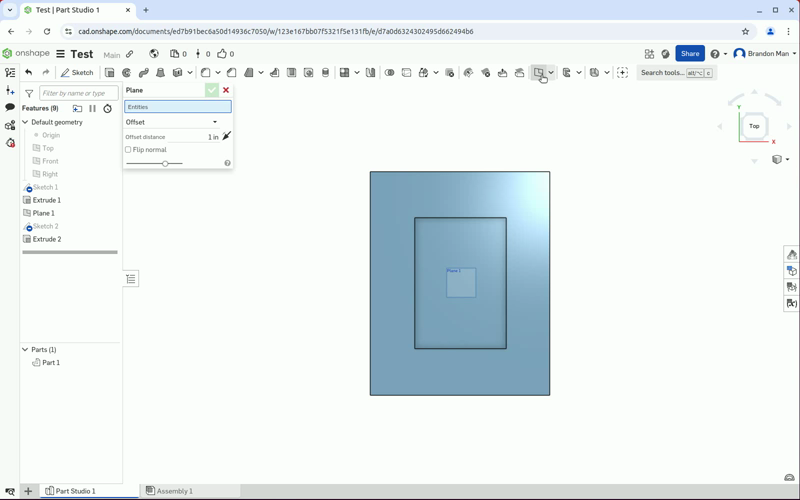
mouse_move(73, 150)
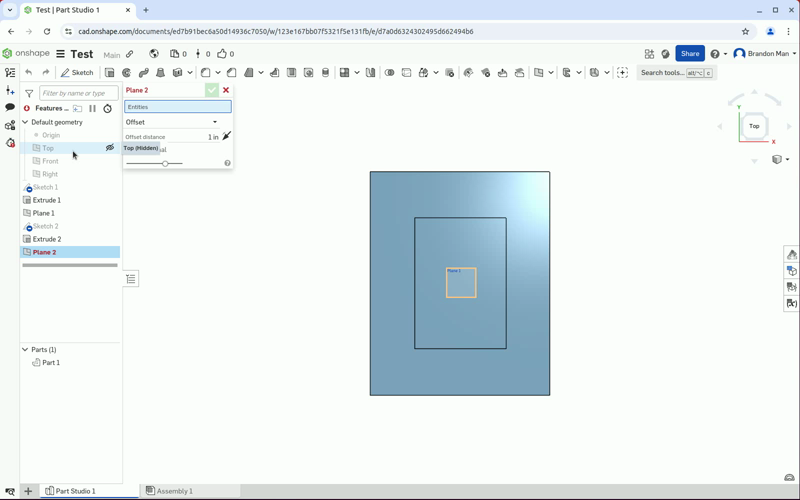
click(73, 150)
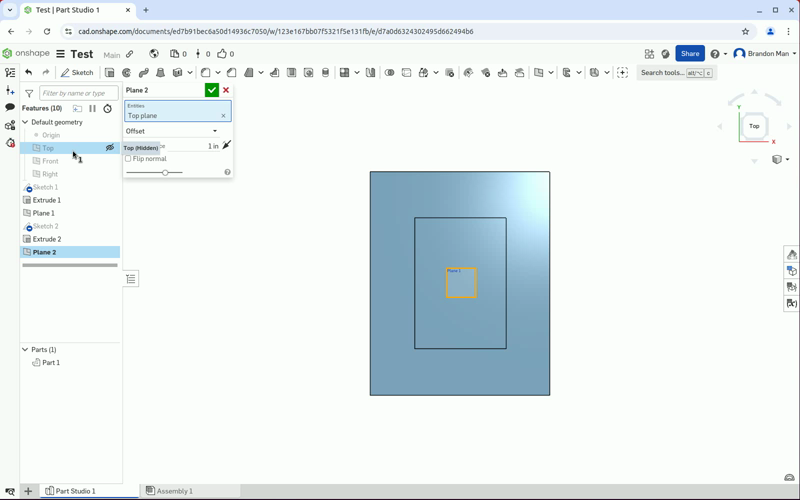
key(tab, 2)
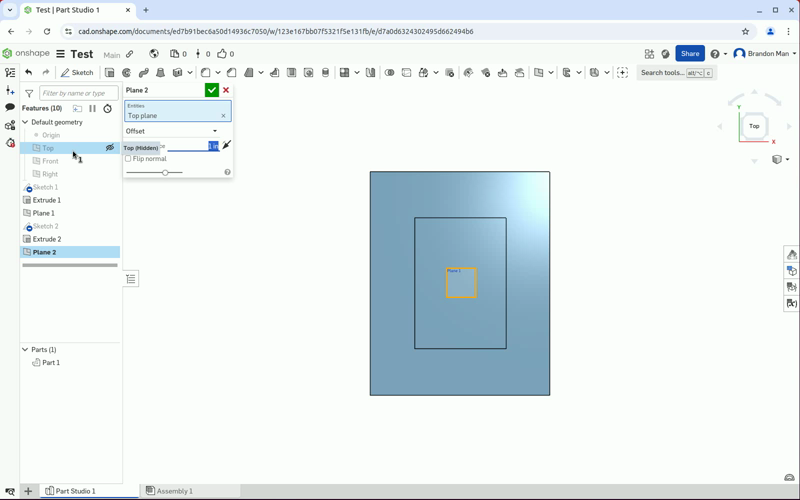
text(3.851)
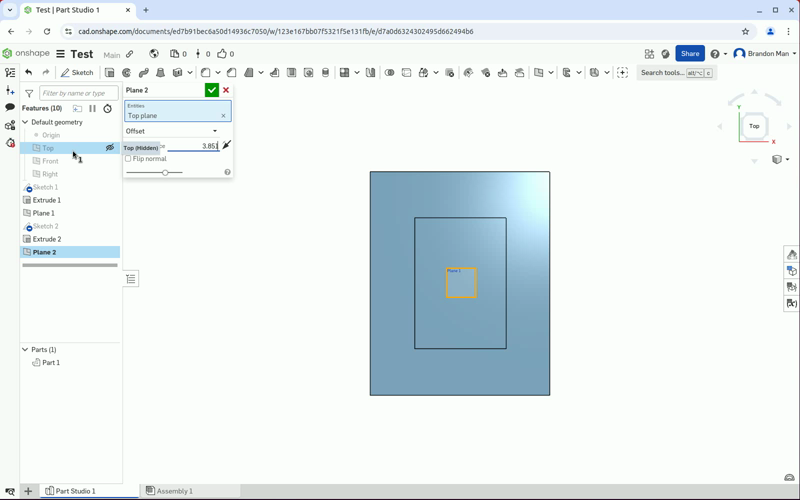
key(enter, 2)
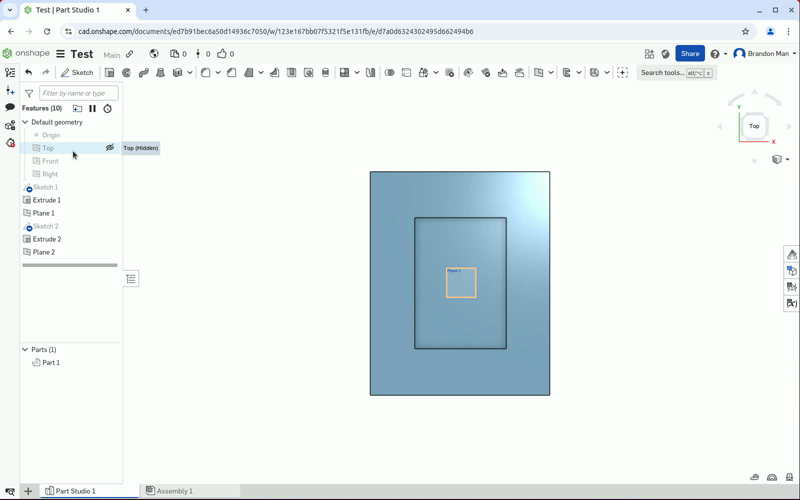
key(shift+s)
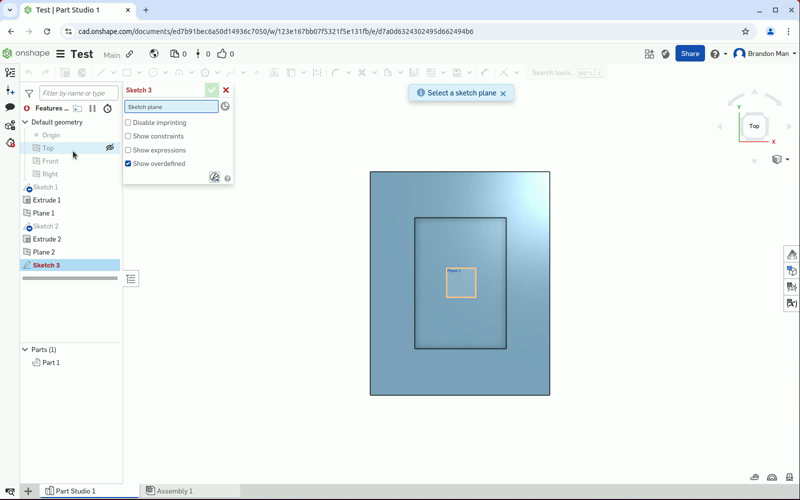
mouse_move(73, 254)
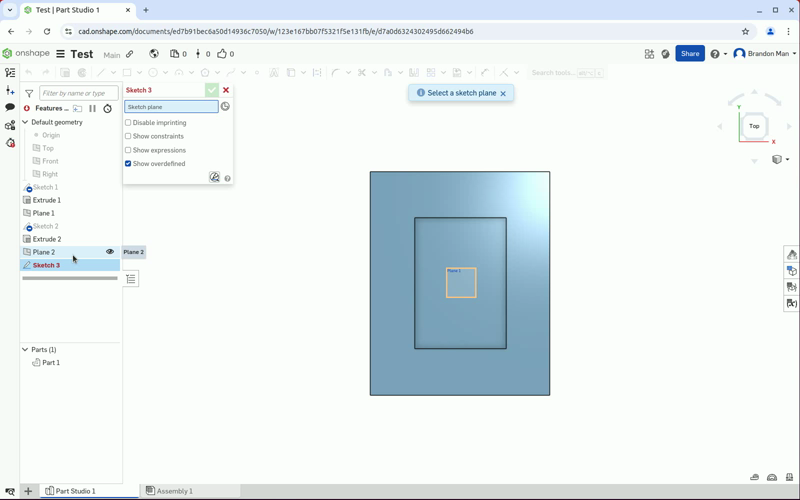
click(73, 254)
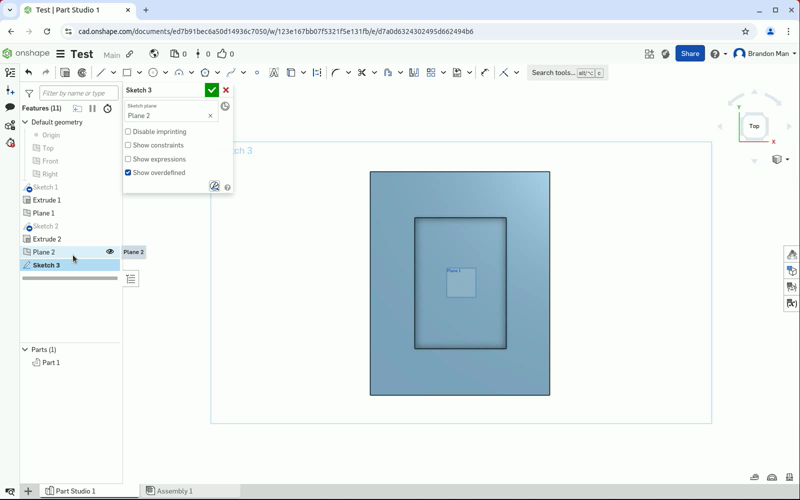
mouse_move(73, 352)
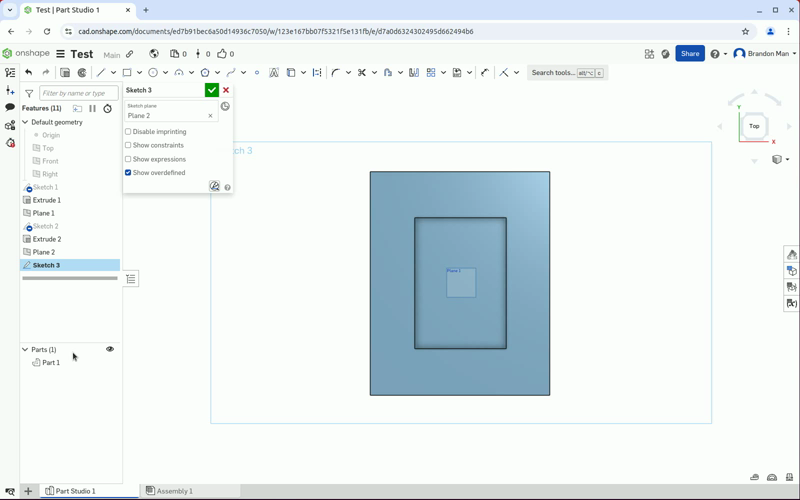
key(y)
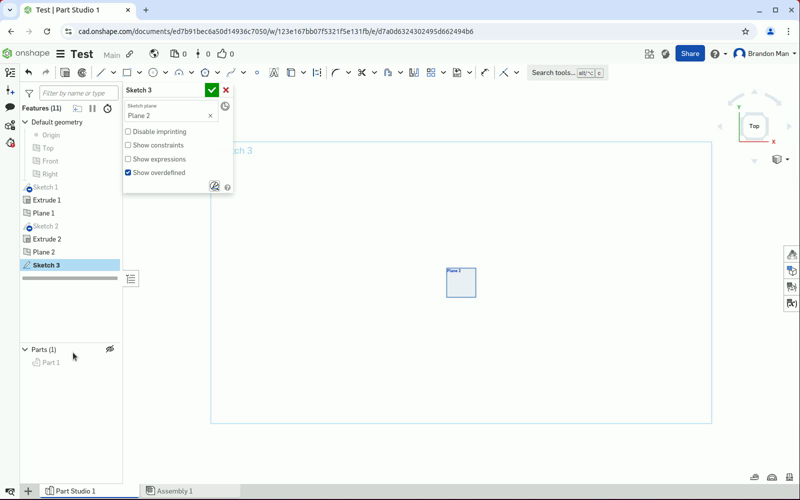
key(l)
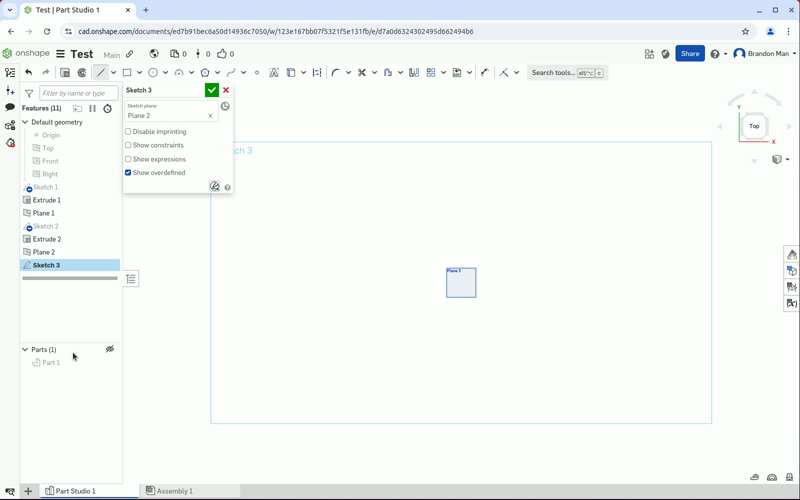
key_down(shift)
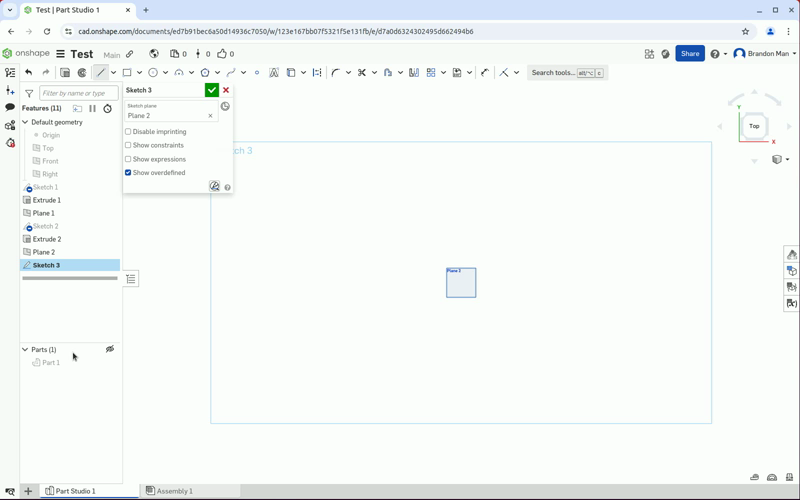
mouse_move(422, 341)
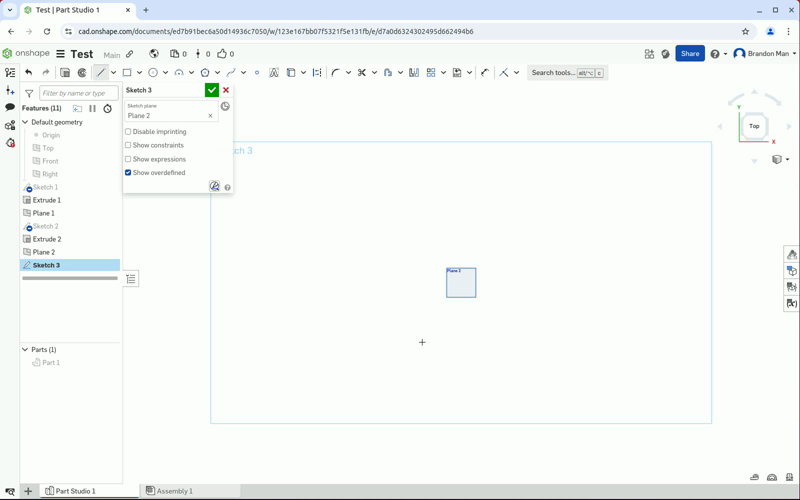
click(422, 341)
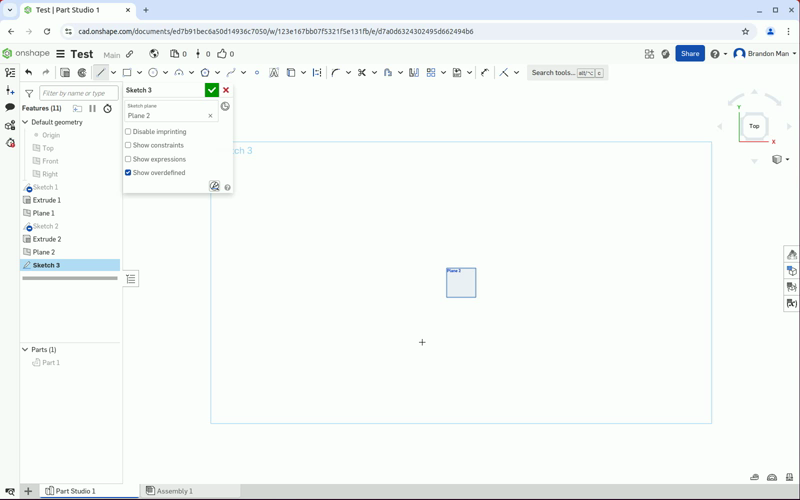
key_up(shift)
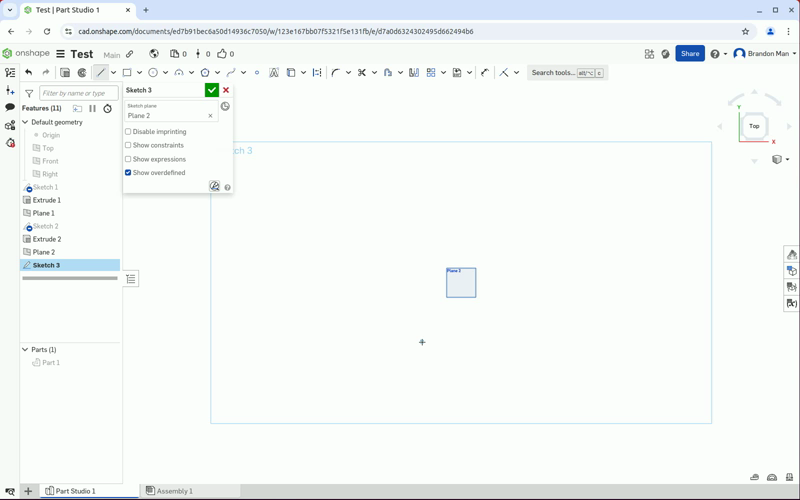
key_down(shift)
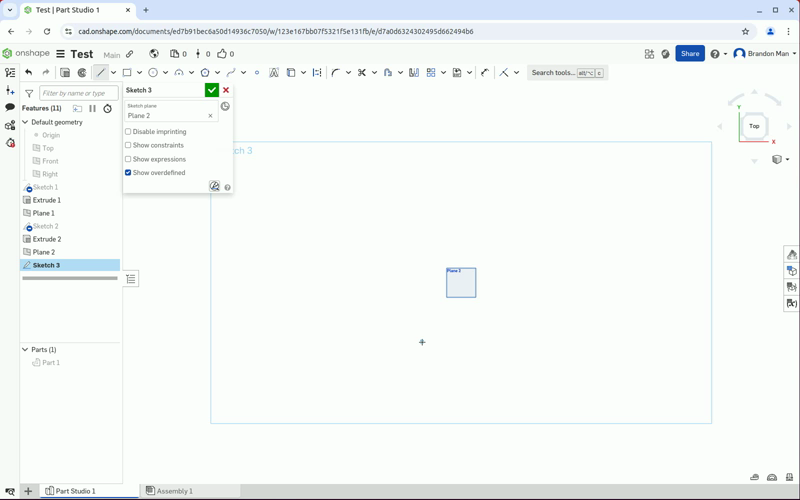
mouse_move(500, 341)
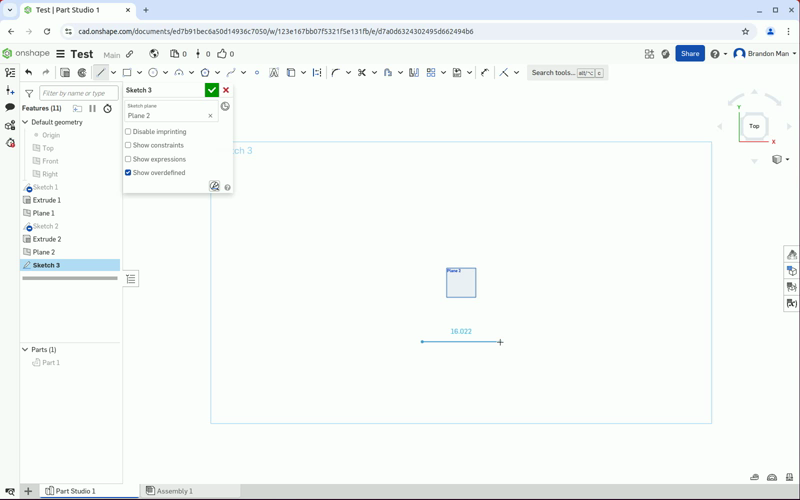
click(500, 341)
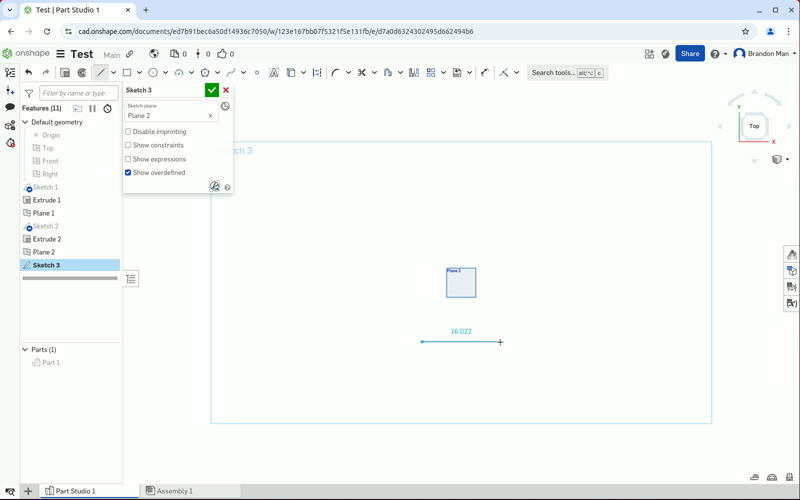
key_up(shift)
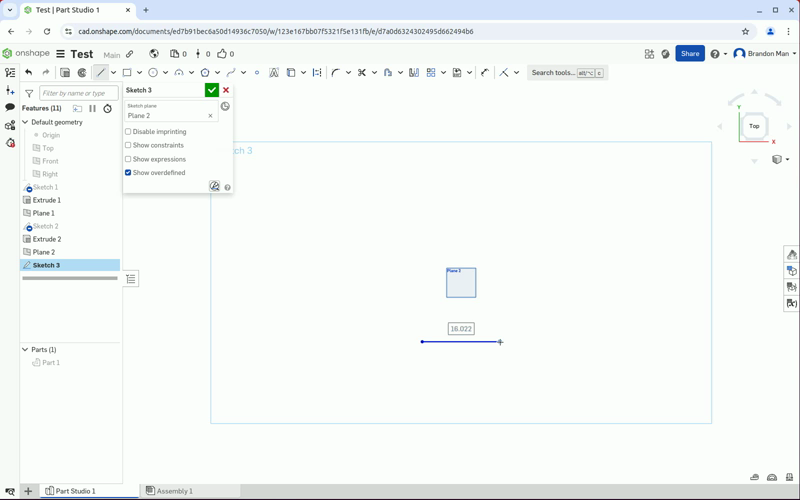
key_down(shift)
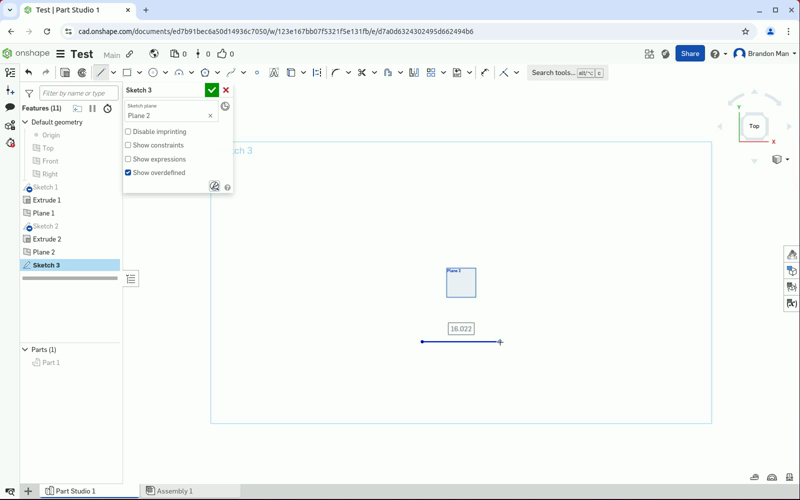
mouse_move(500, 223)
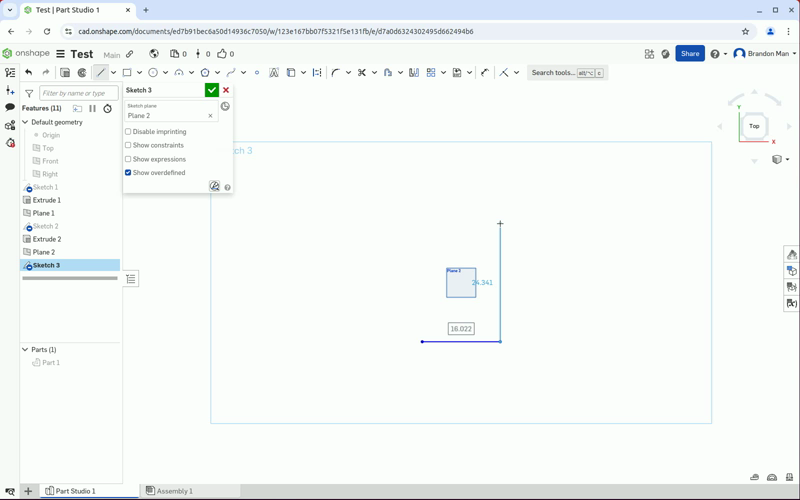
click(500, 223)
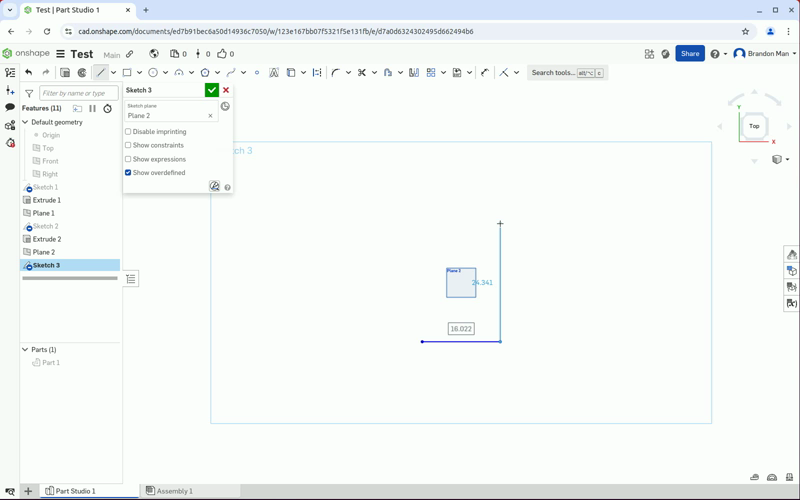
key_up(shift)
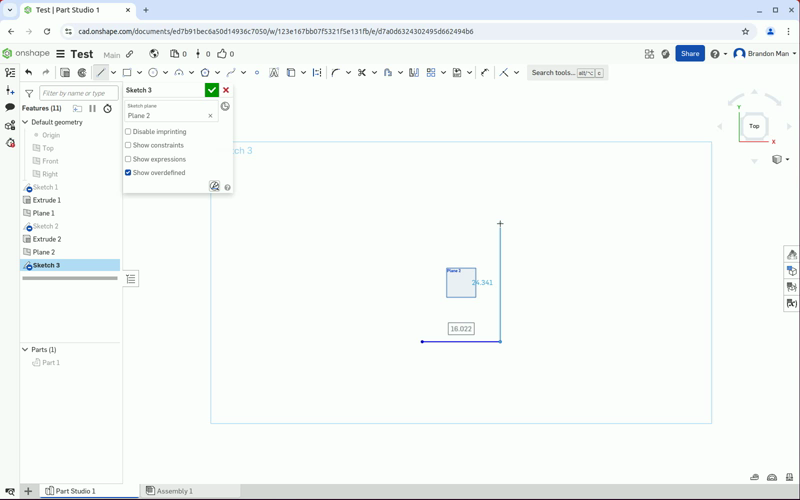
key_down(shift)
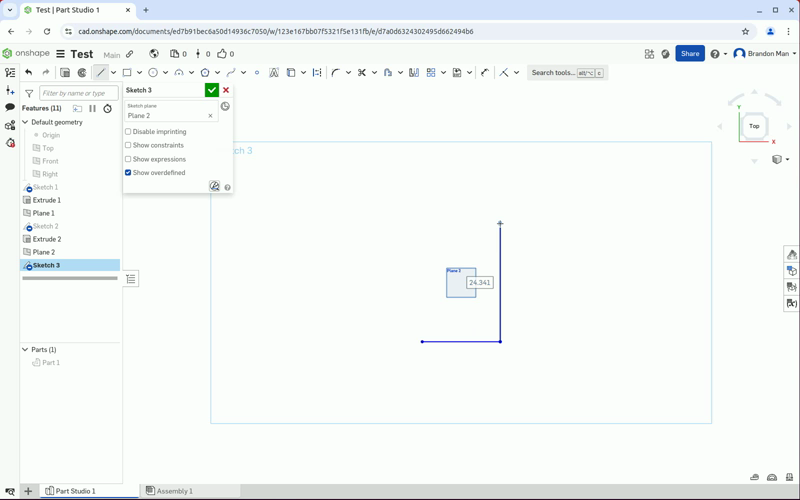
mouse_move(422, 223)
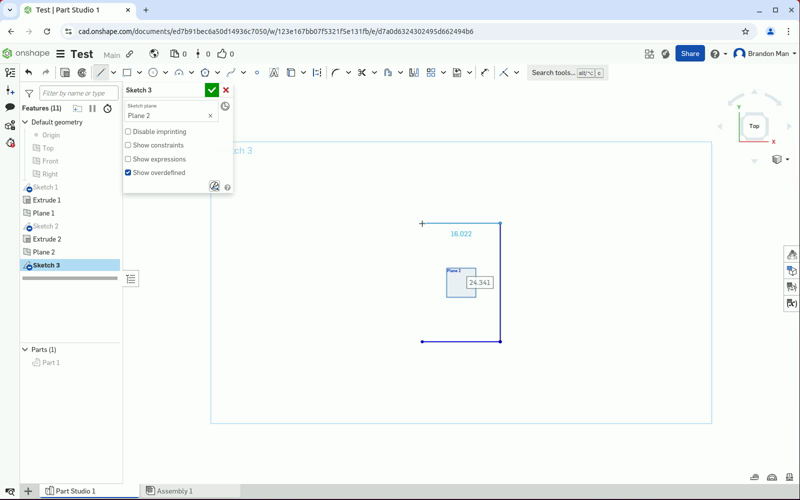
click(422, 223)
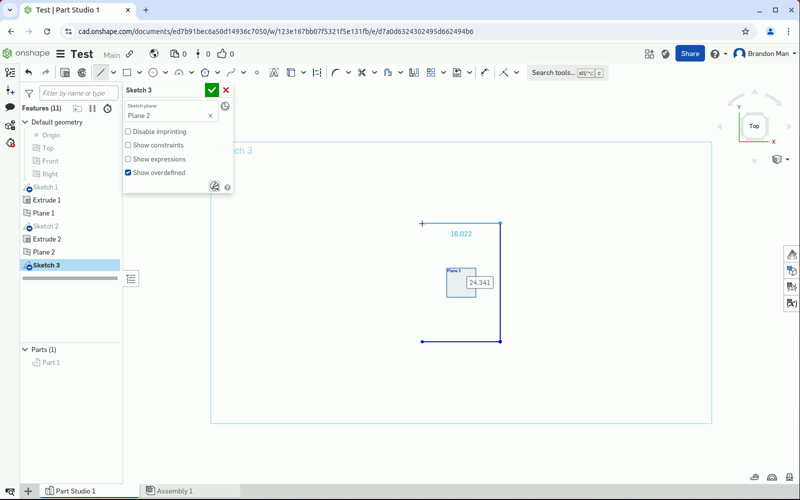
key_up(shift)
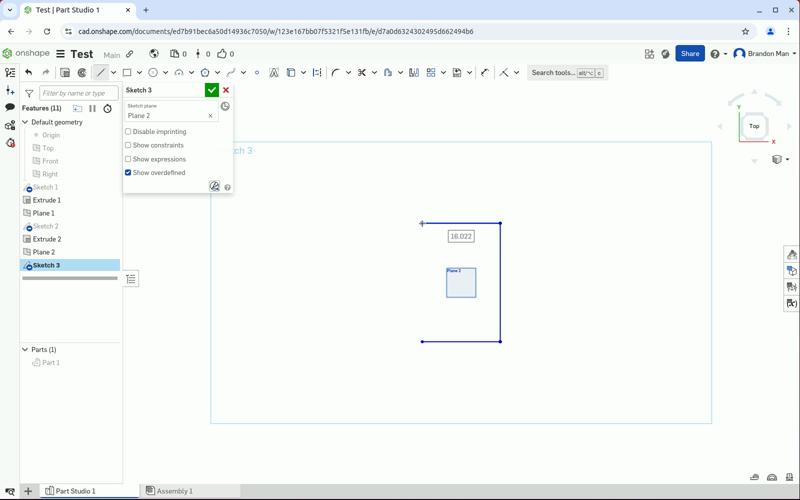
key_down(shift)
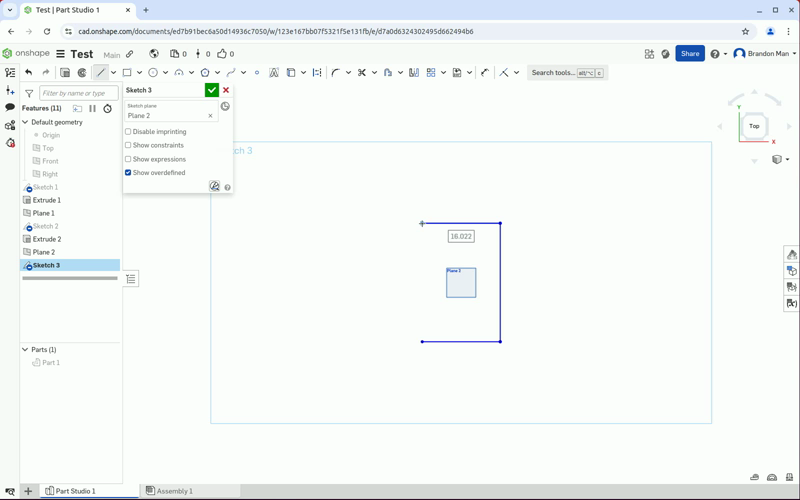
mouse_move(422, 341)
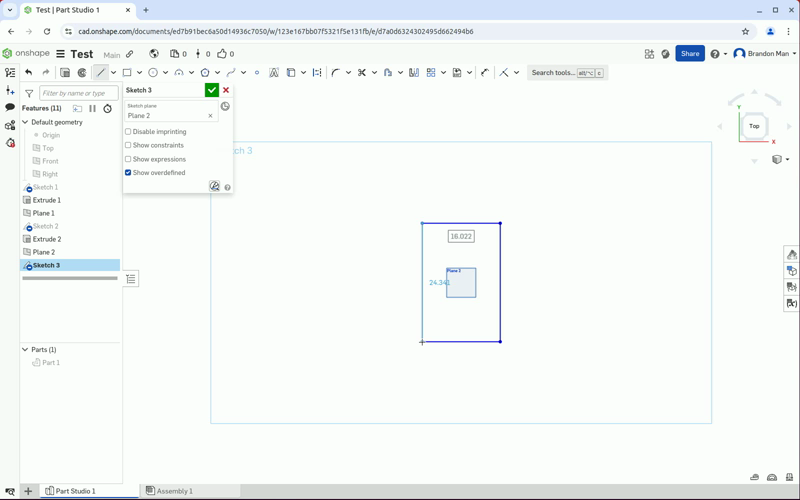
key_up(shift)
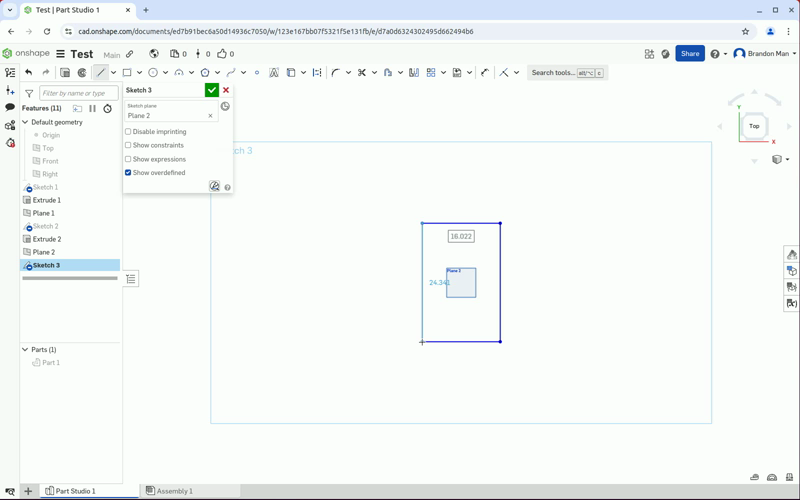
click(422, 341)
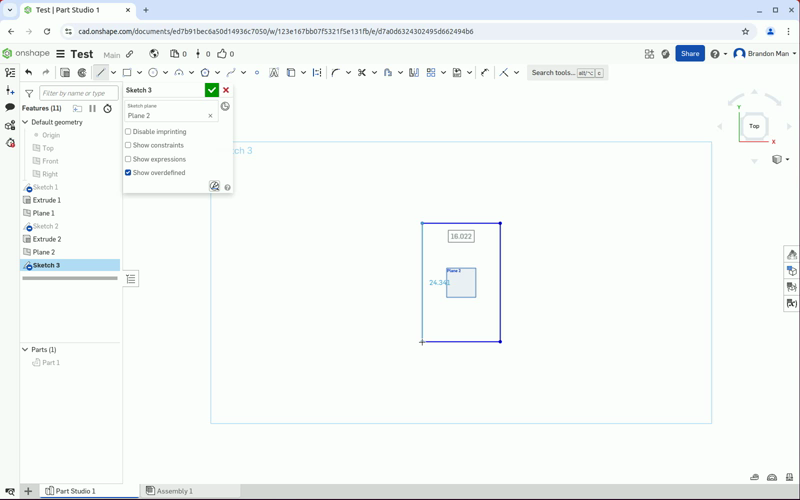
key(esc)
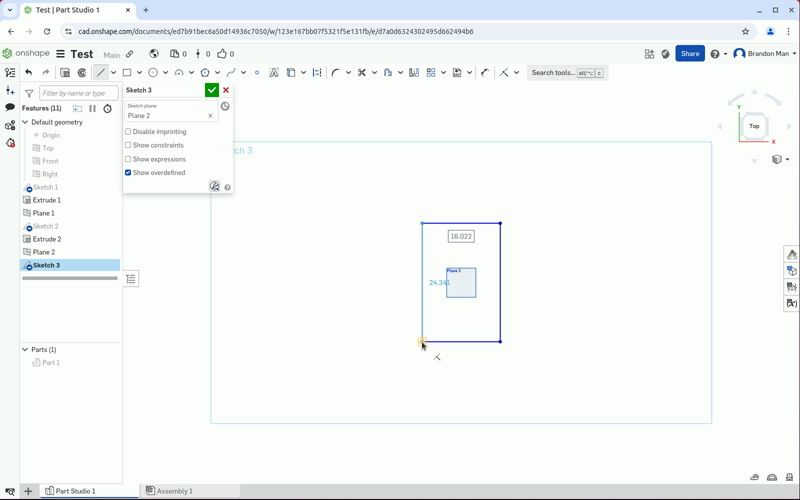
mouse_move(444, 254)
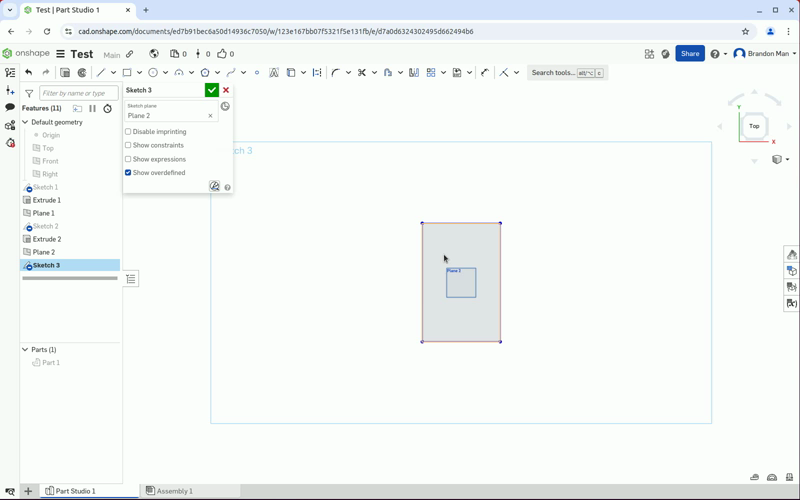
click(444, 254)
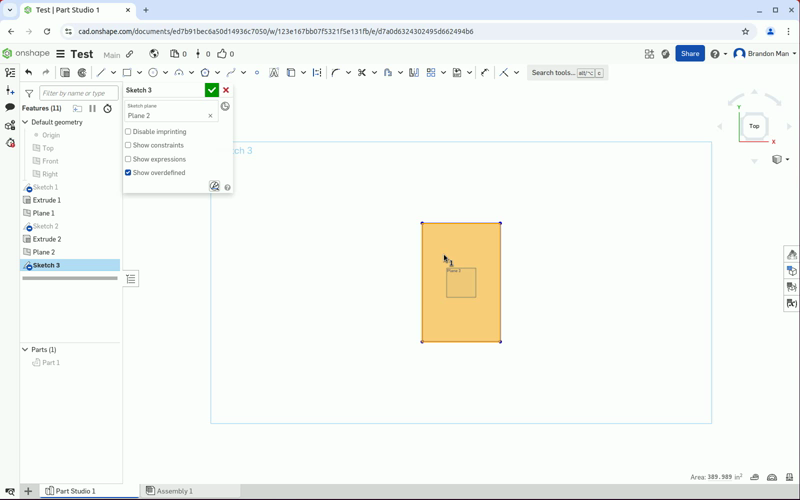
mouse_move(73, 352)
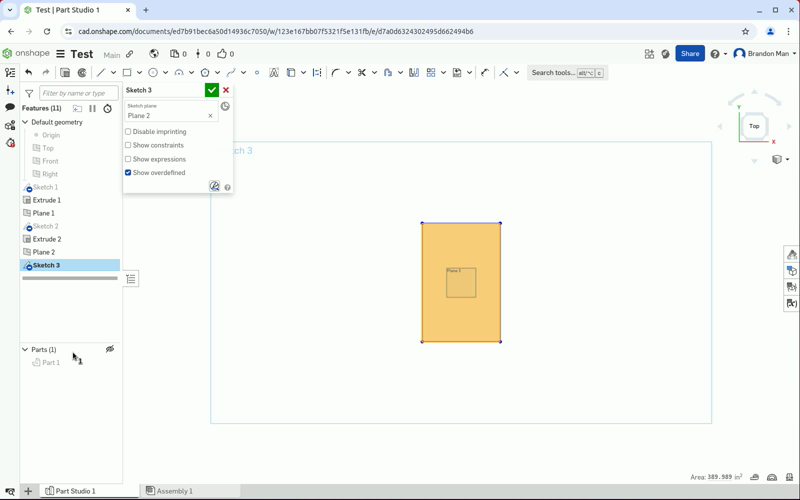
key(shift+y)
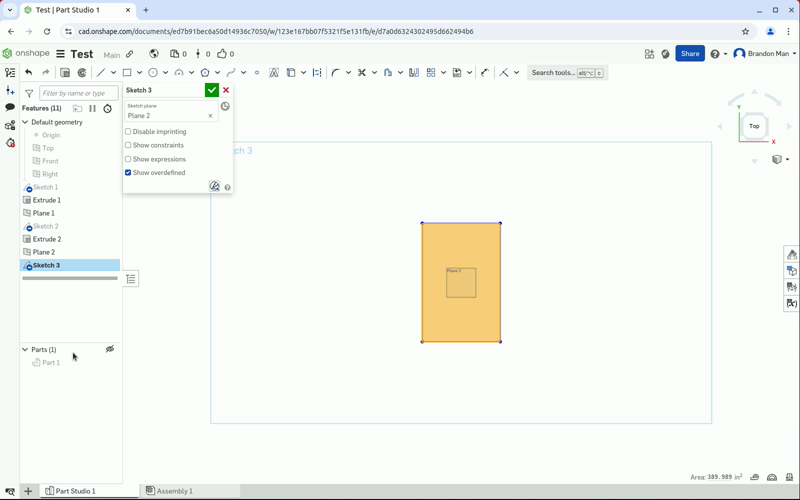
key(shift+e)
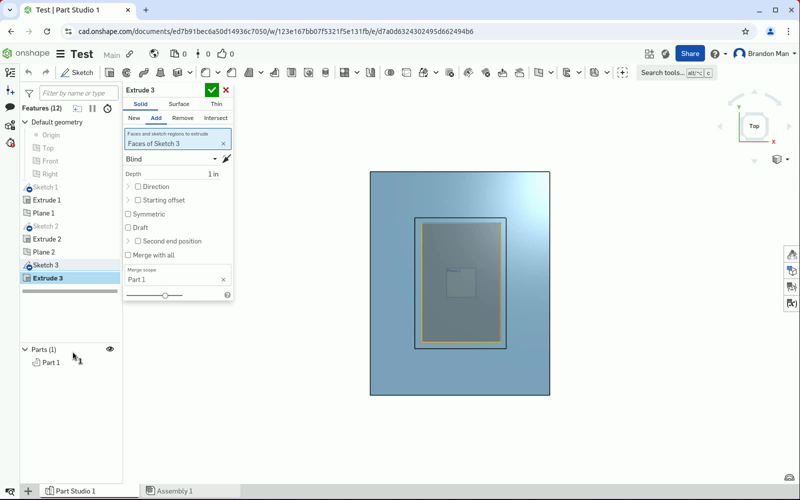
mouse_move(143, 106)
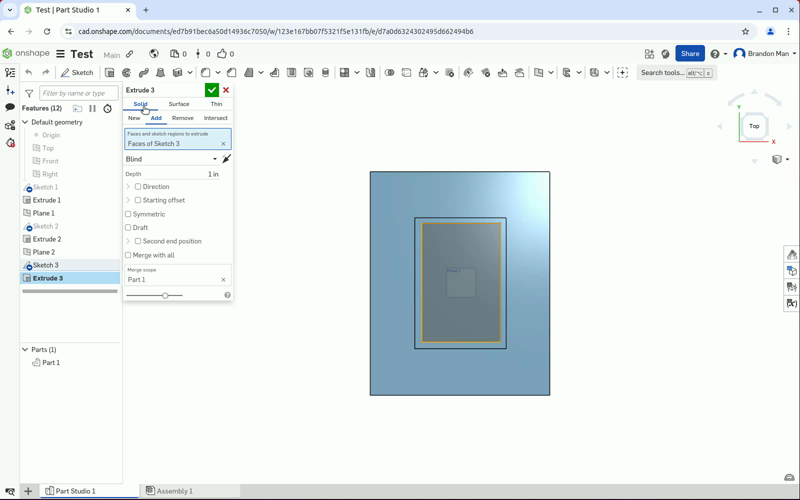
click(143, 106)
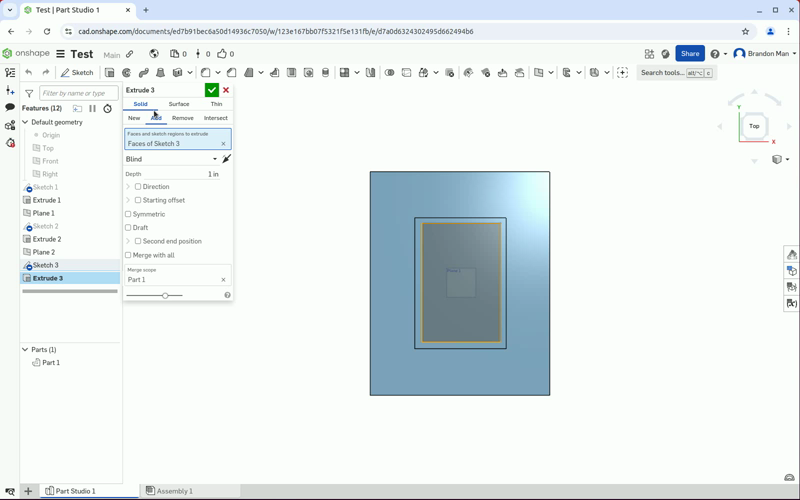
mouse_move(186, 120)
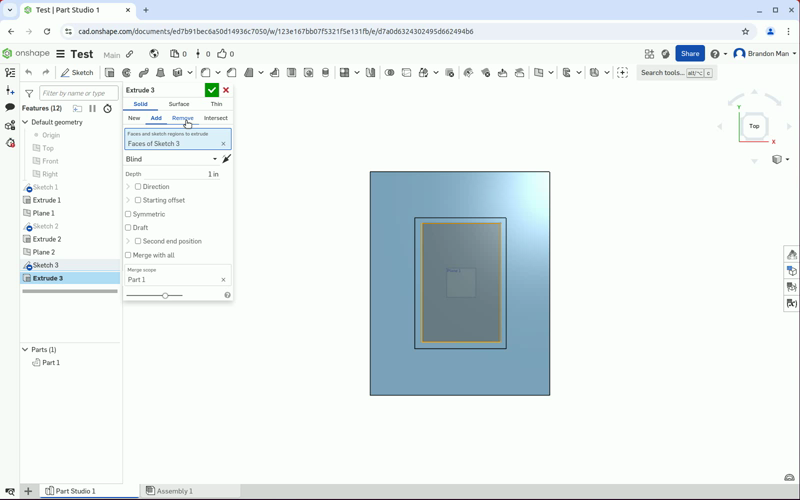
click(186, 120)
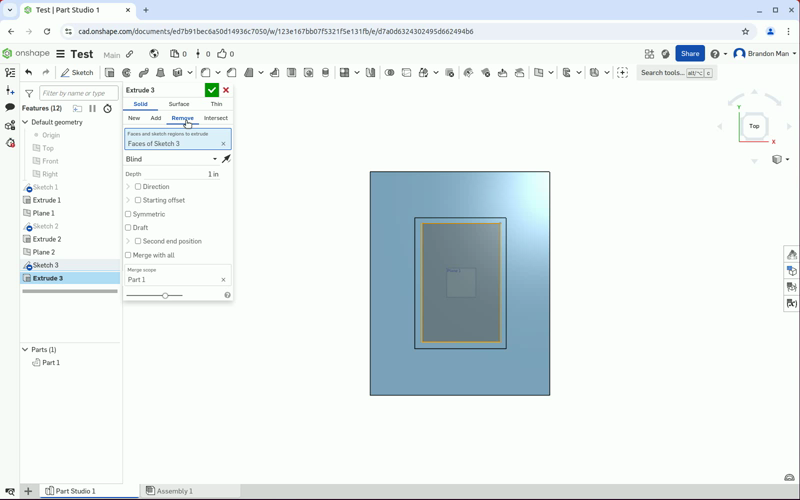
key(tab, 4)
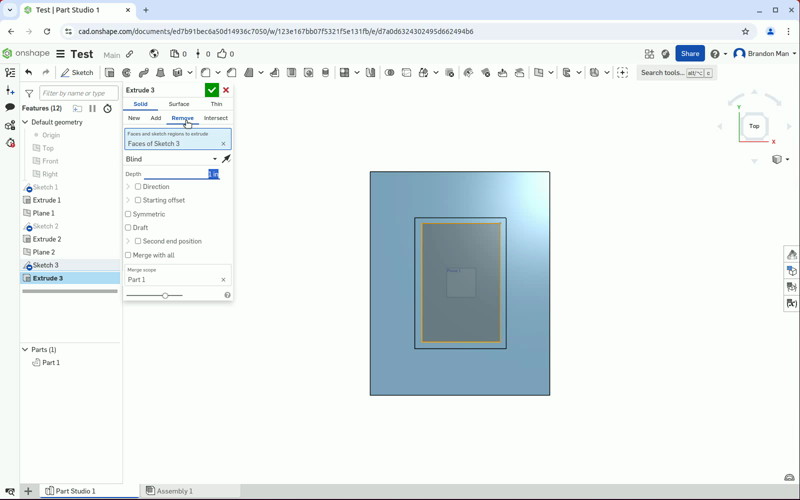
text(3.851)
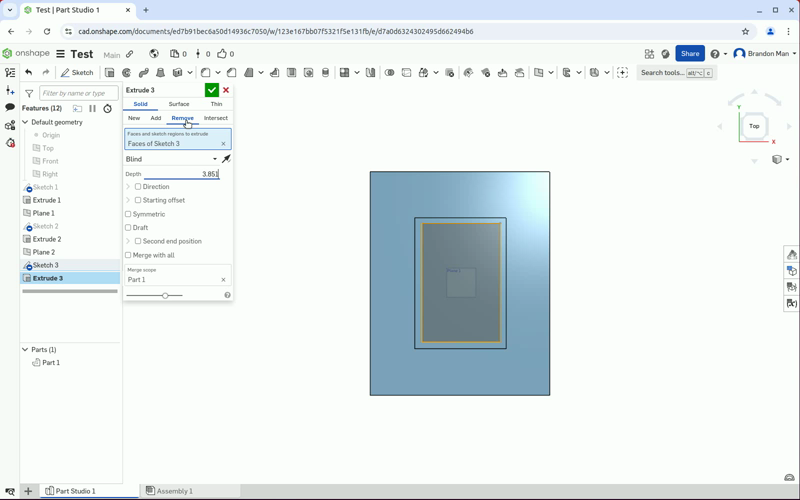
key(tab, 6)
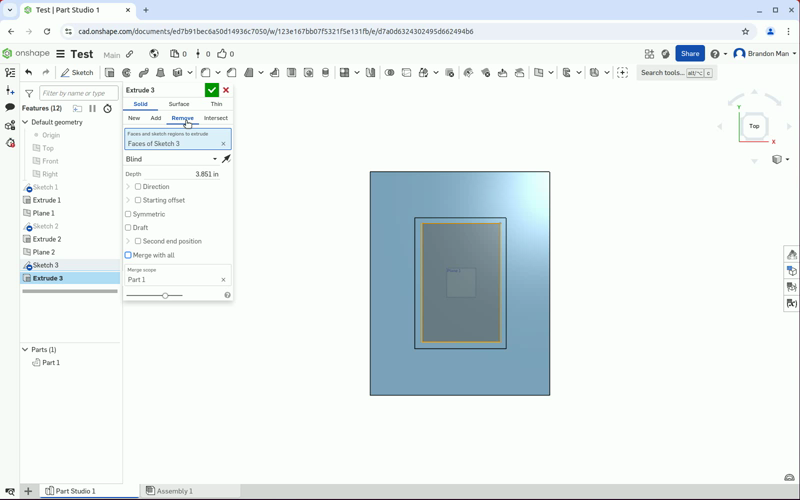
key(space)
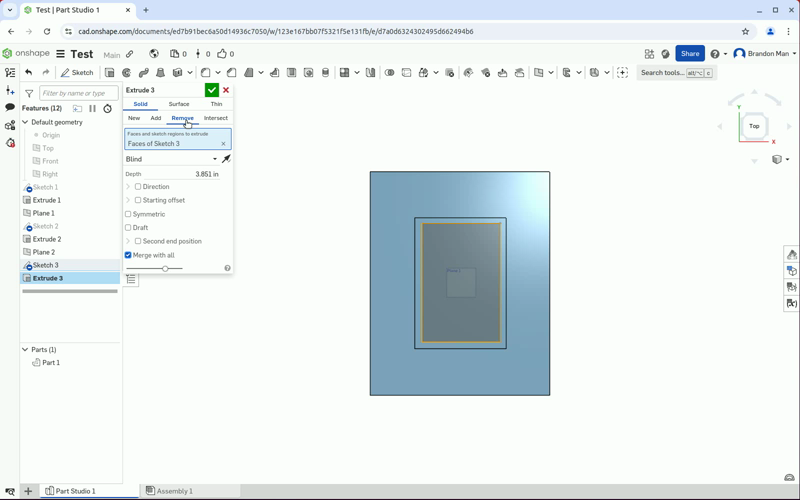
key(enter)
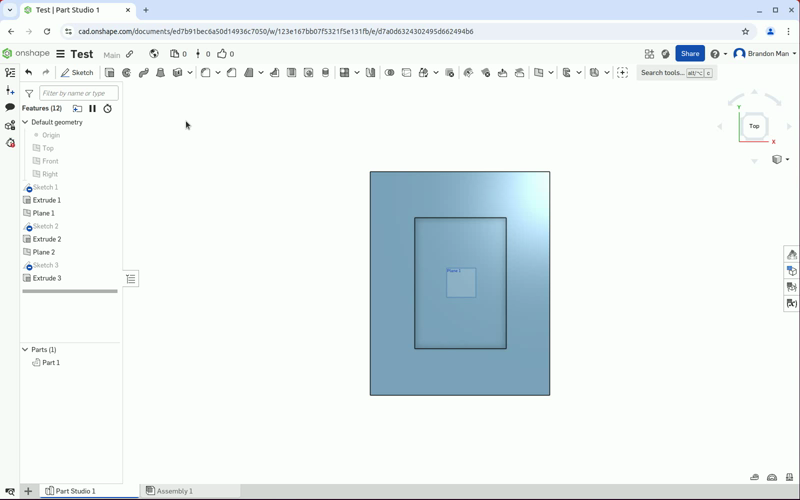
key(shift+h)
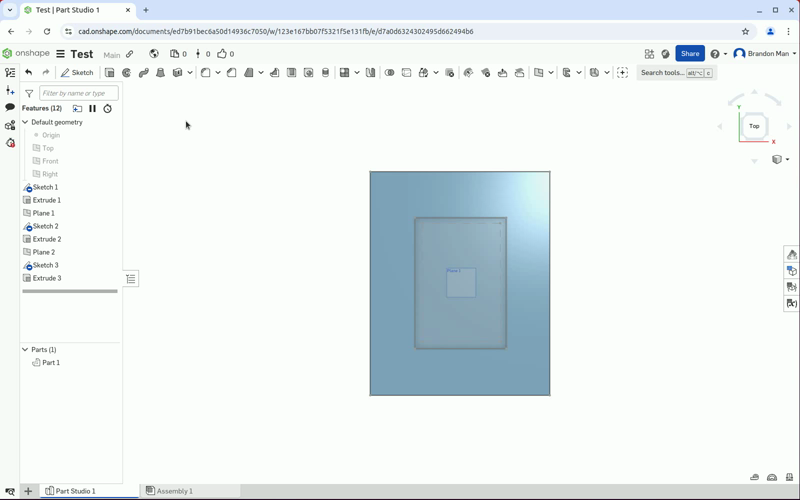
key(shift+h)
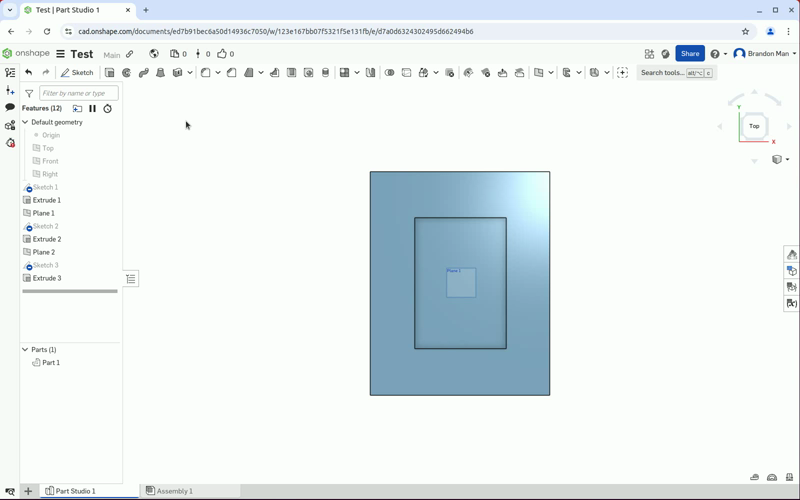
mouse_move(73, 189)
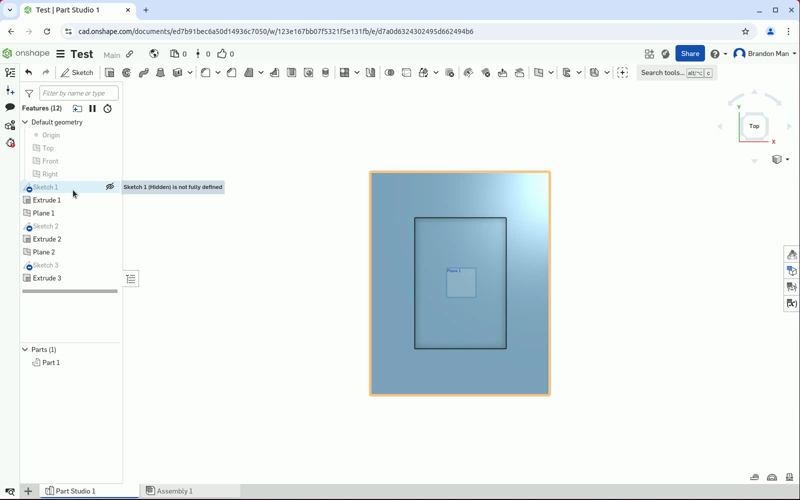
click(73, 189)
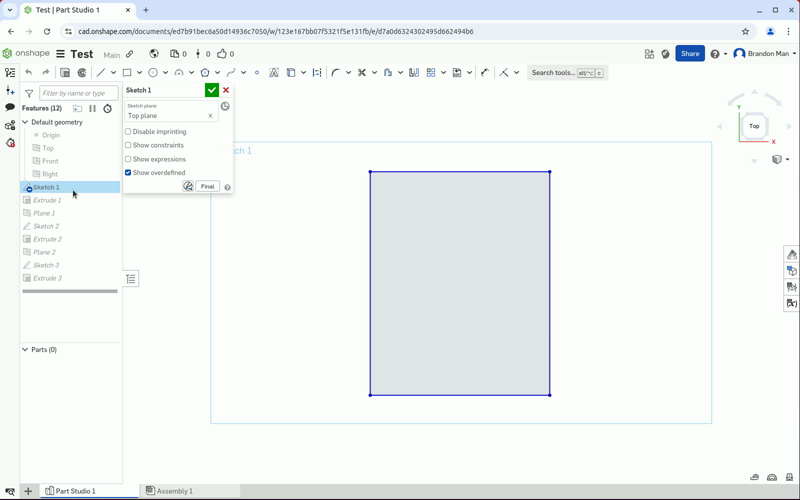
mouse_move(229, 92)
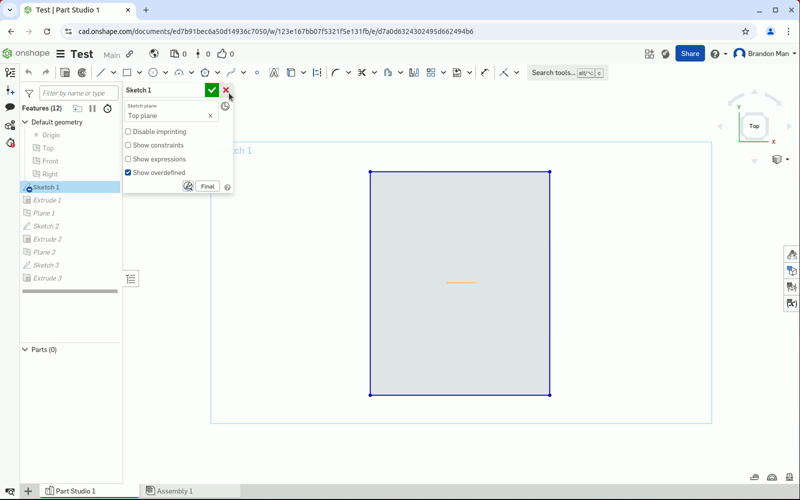
click(229, 92)
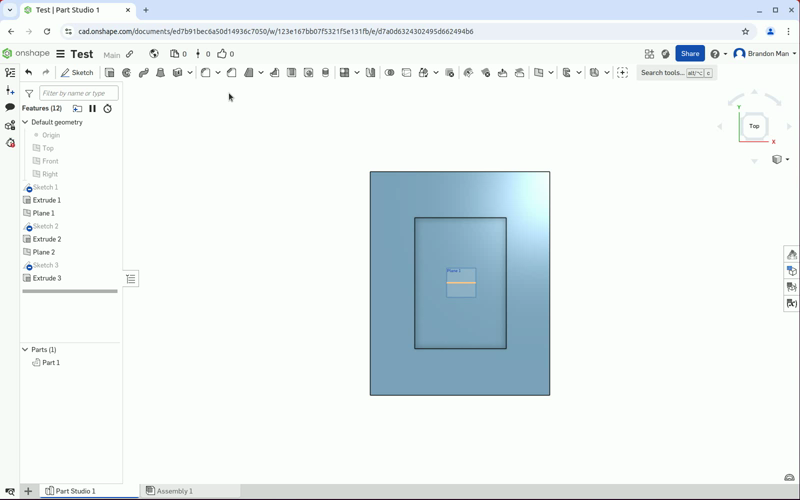
mouse_move(73, 352)
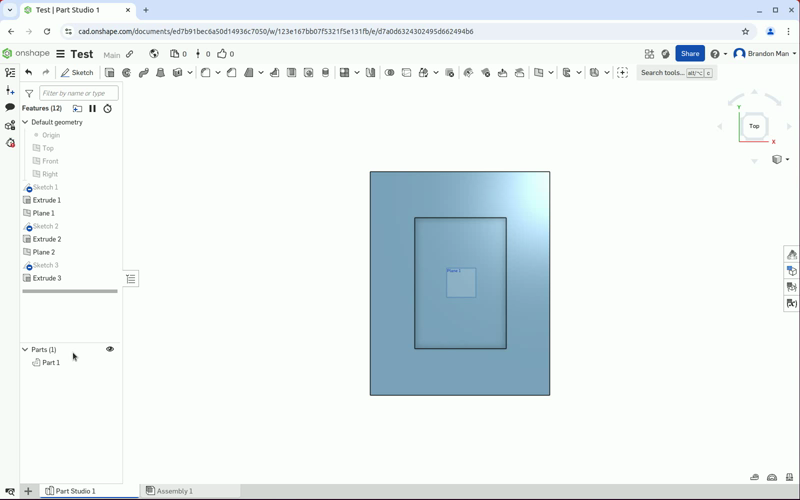
key(y)
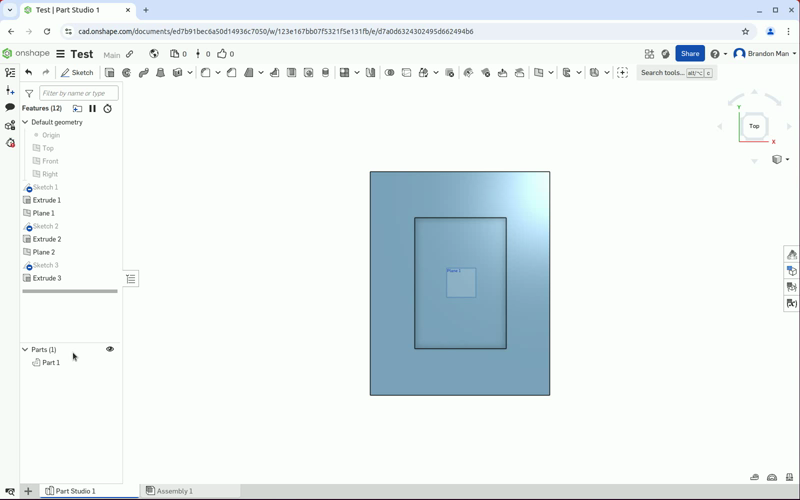
key(shift+p)
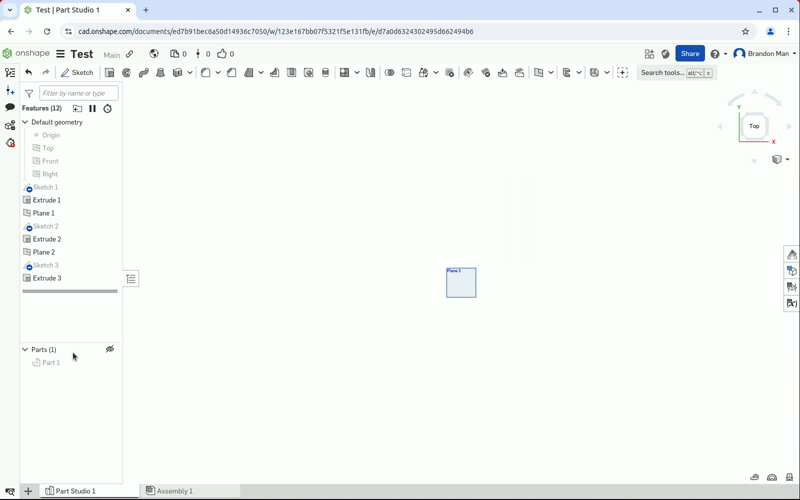
key(space)
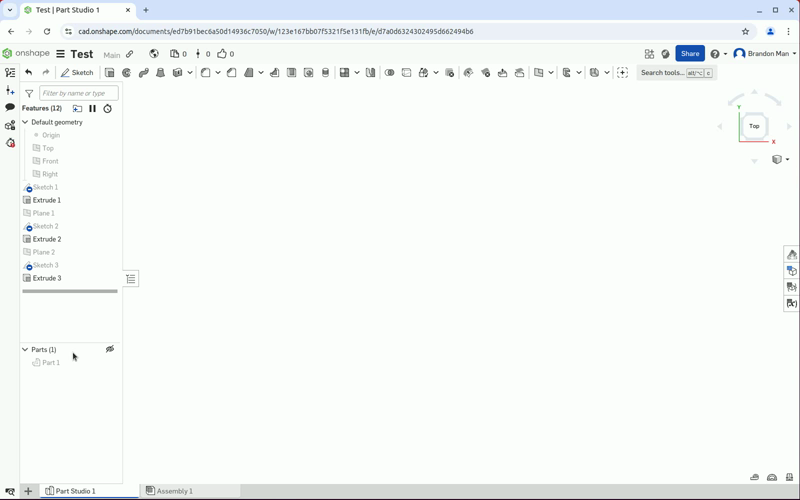
key_down(shift)
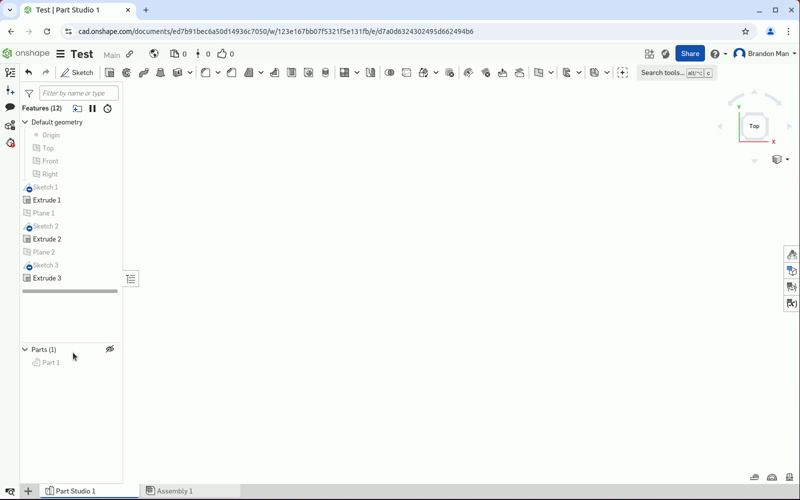
key(up)
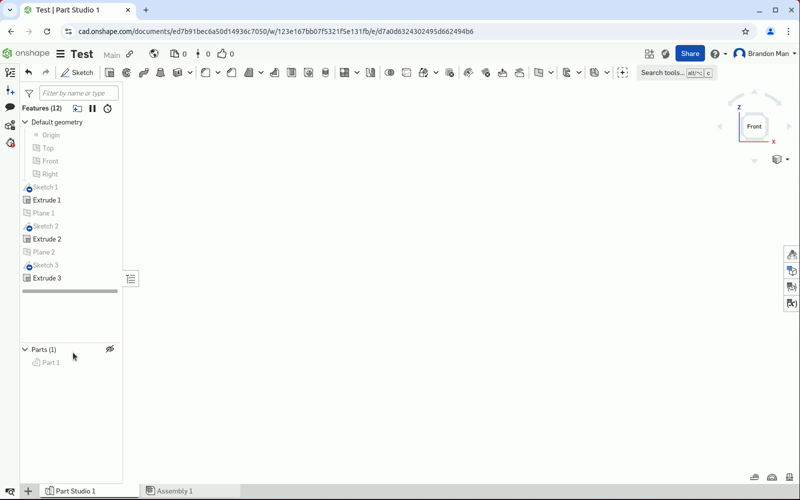
key_up(shift)
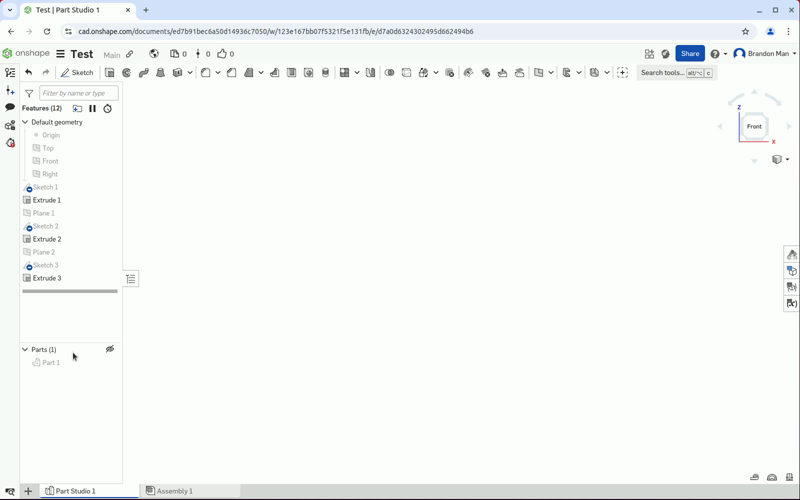
mouse_move(73, 352)
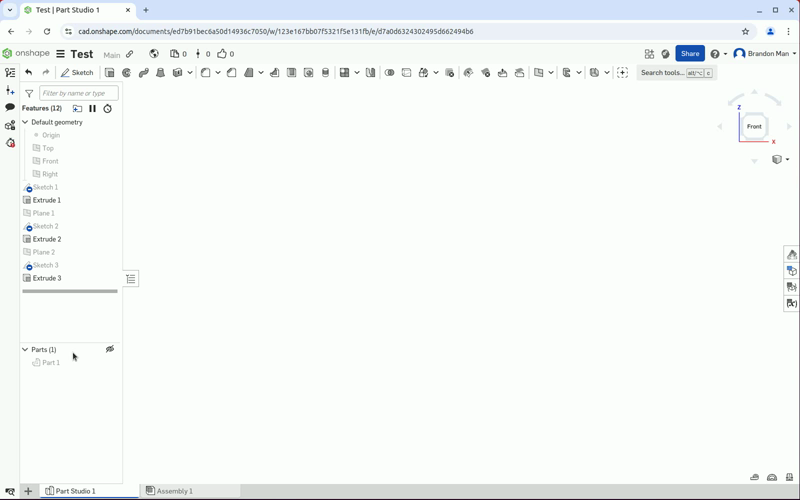
key(shift+y)
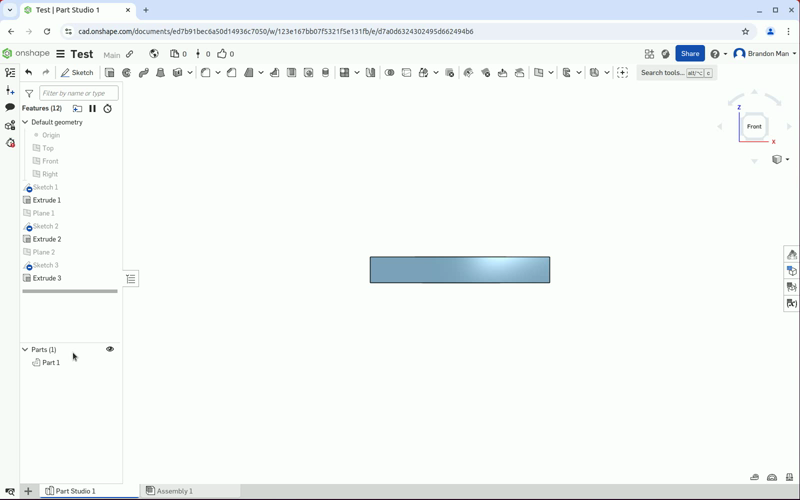
mouse_move(541, 75)
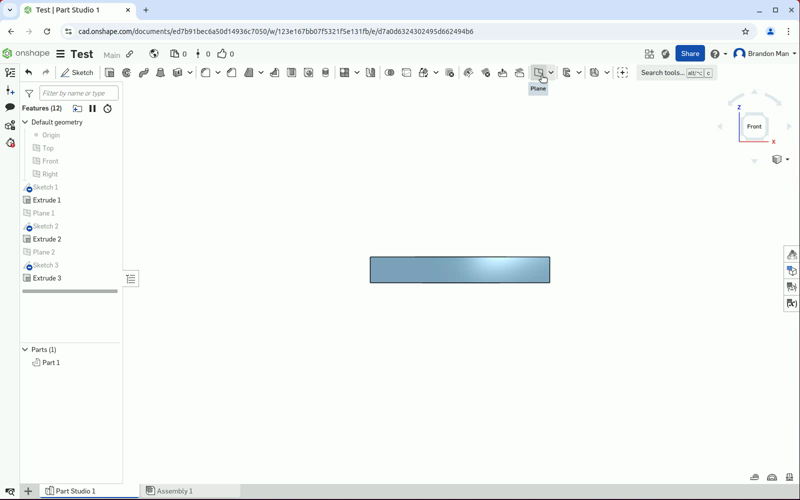
click(541, 75)
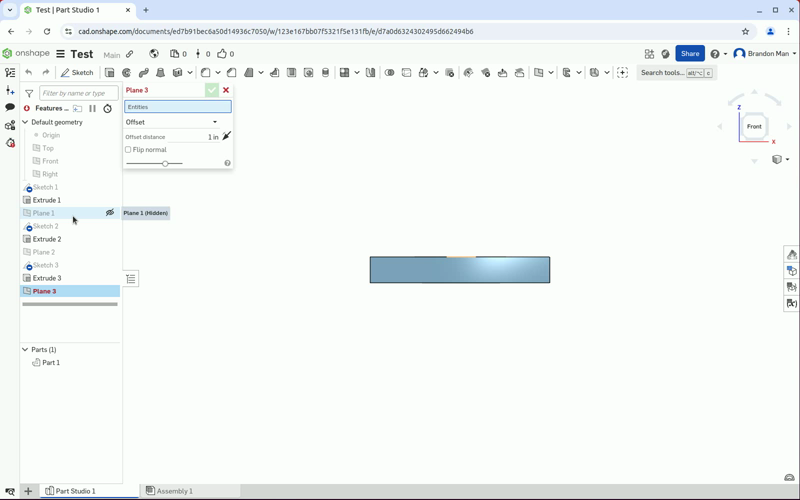
scroll(3)
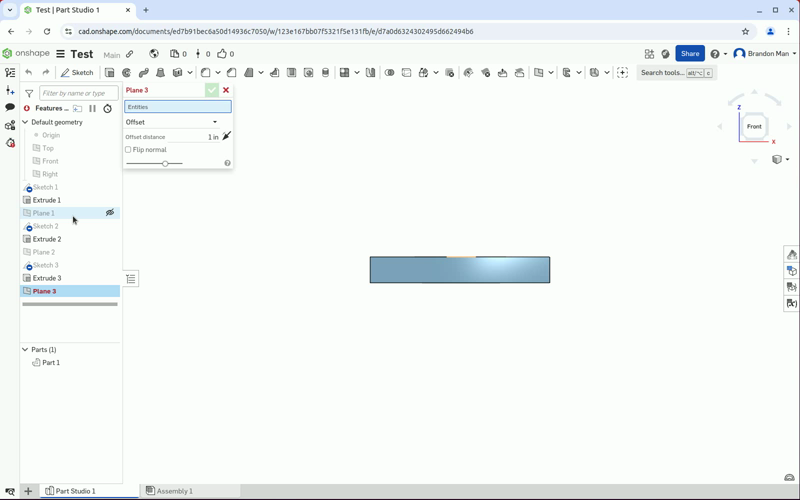
mouse_move(73, 163)
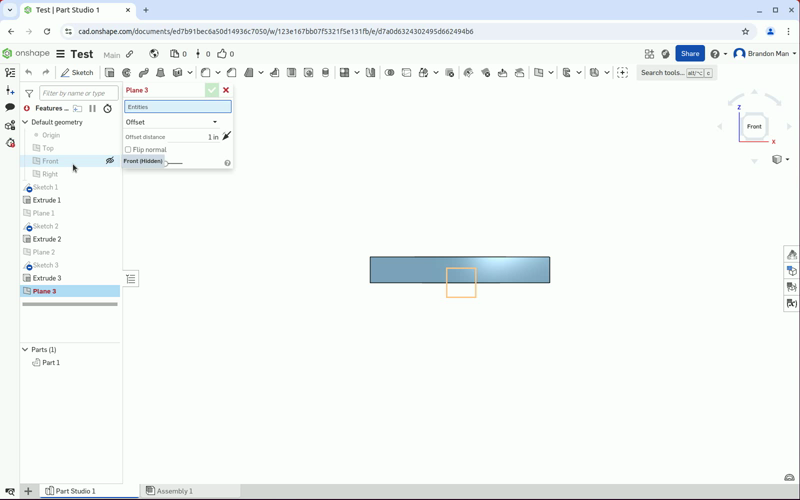
click(73, 163)
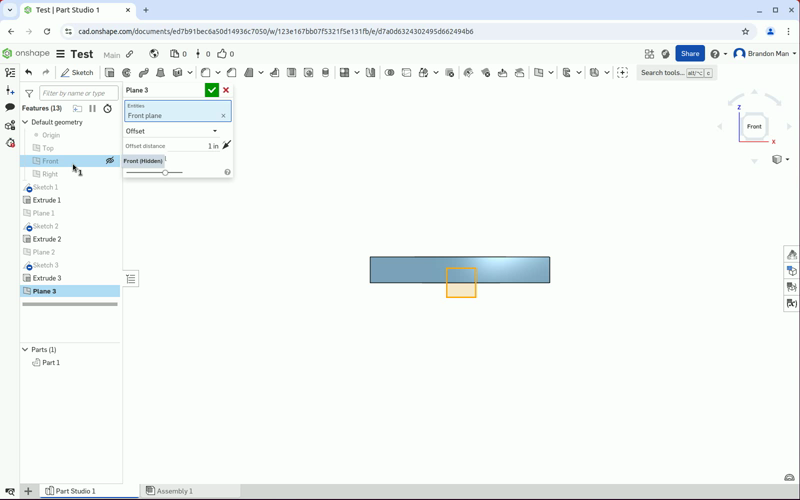
key(tab, 2)
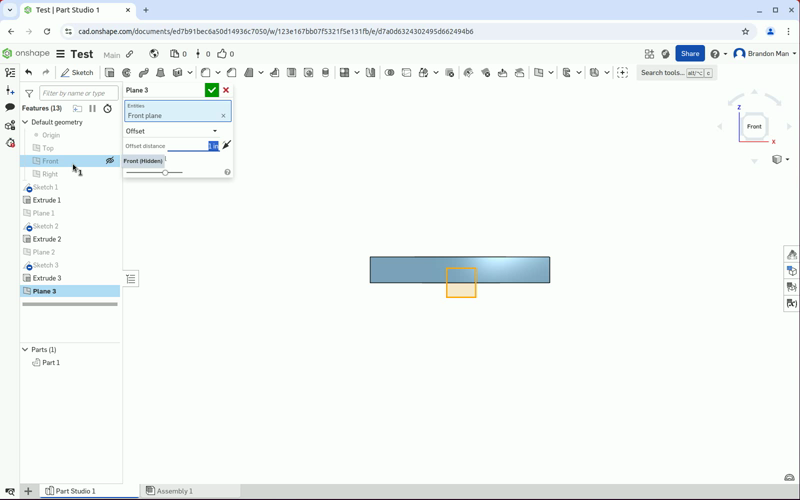
text(23.108)
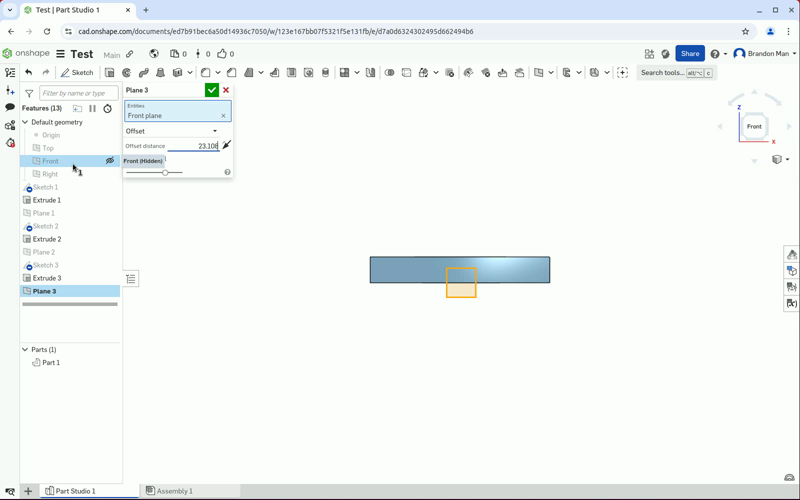
key(enter, 2)
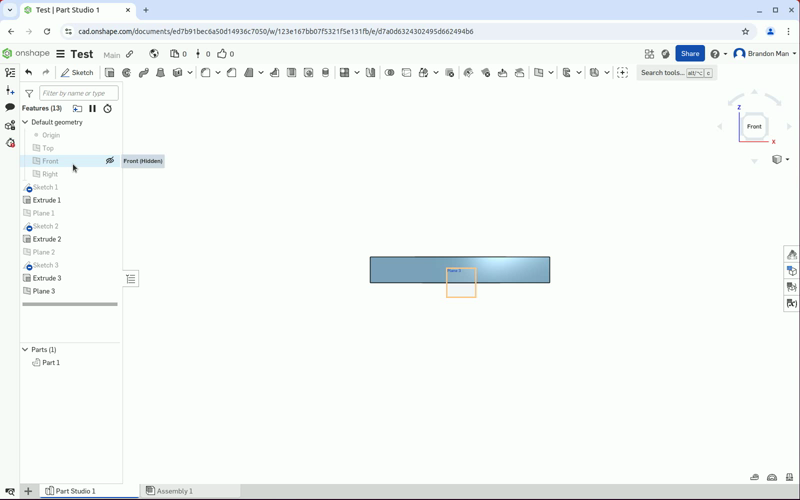
key(shift+s)
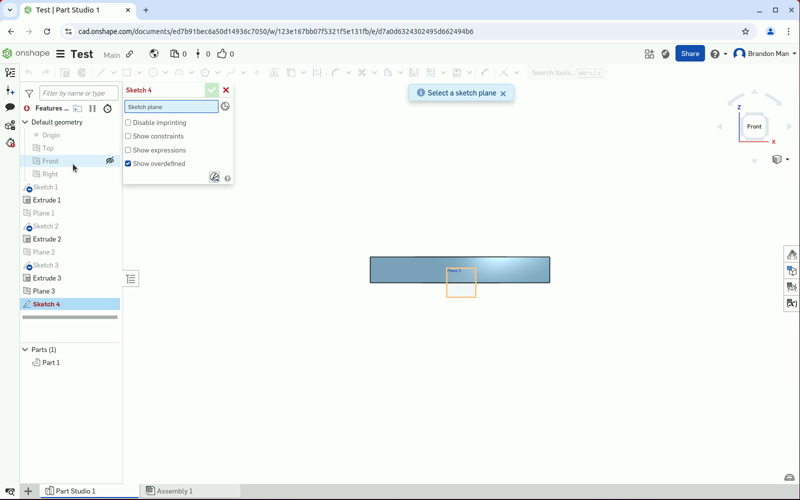
mouse_move(73, 293)
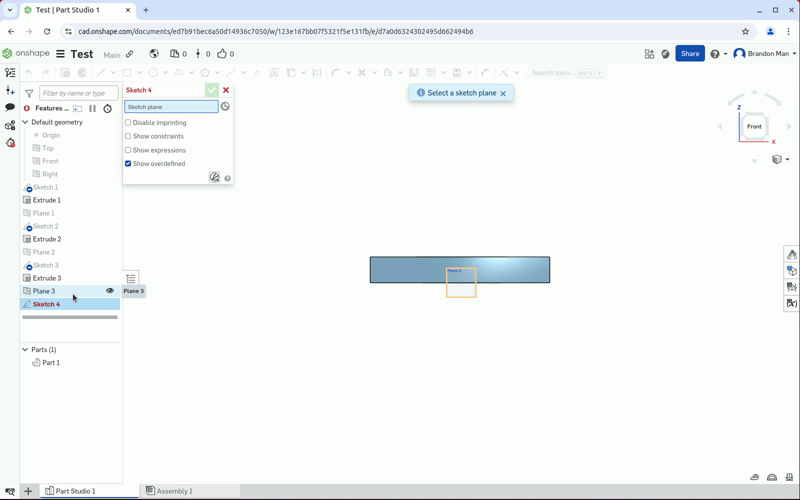
click(73, 293)
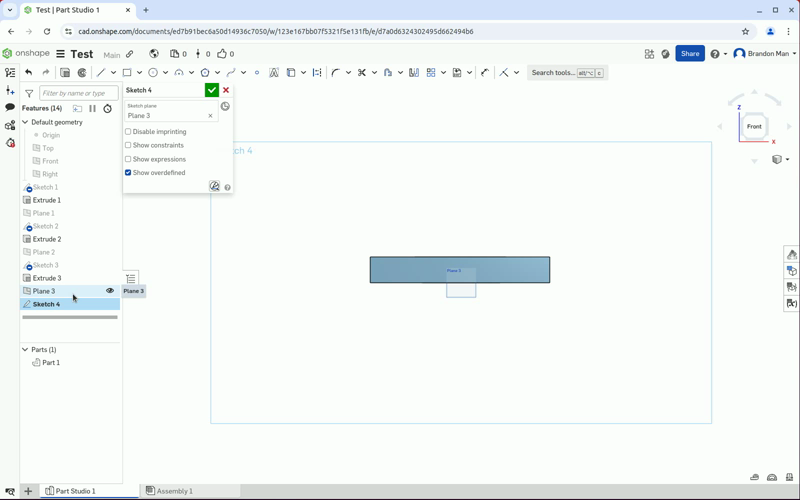
mouse_move(73, 352)
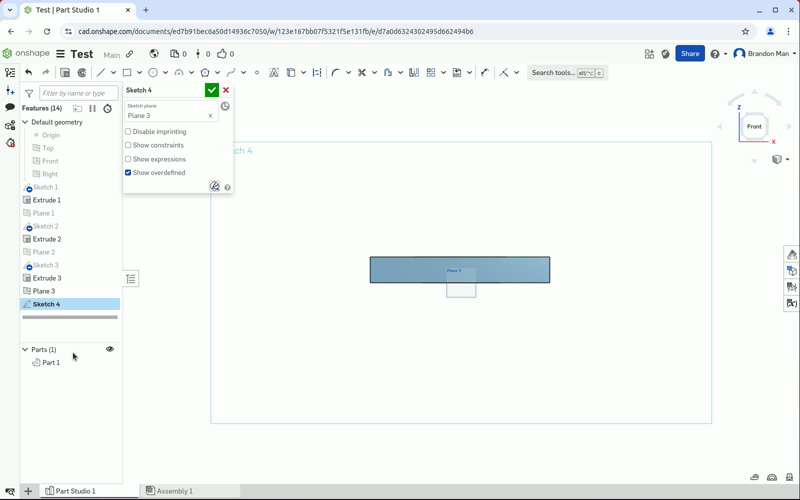
key(y)
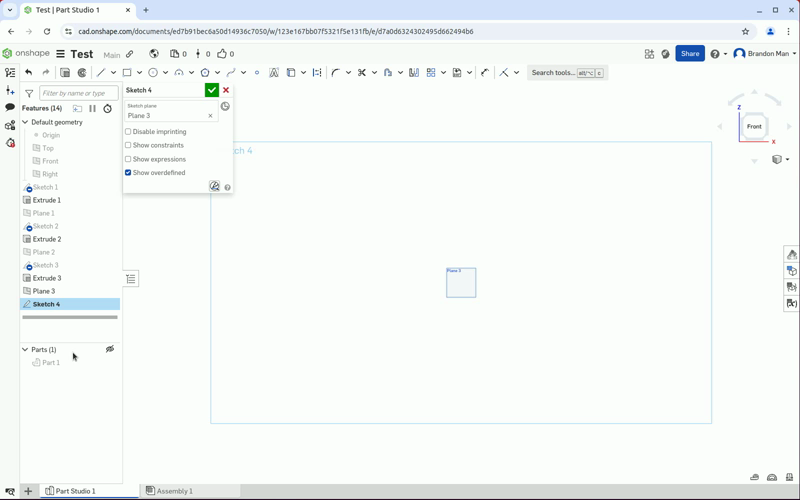
key(l)
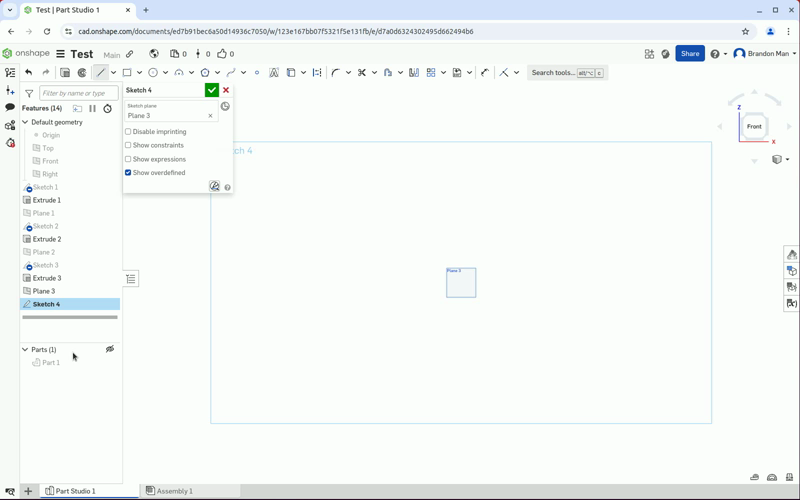
key_down(shift)
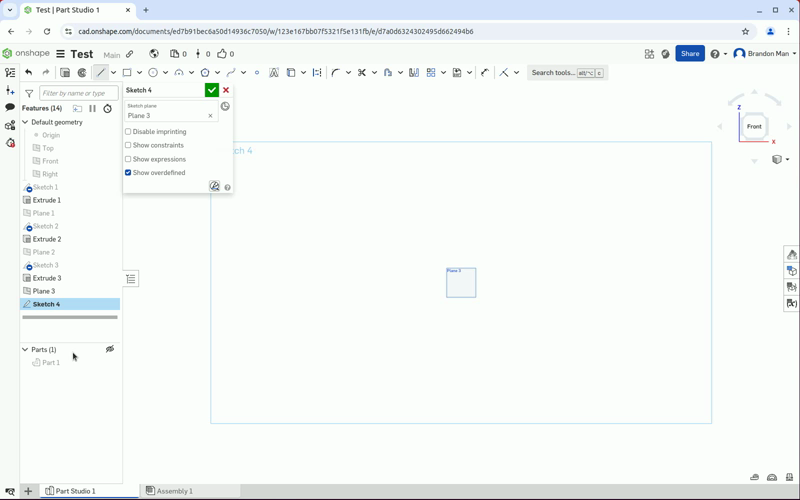
mouse_move(429, 270)
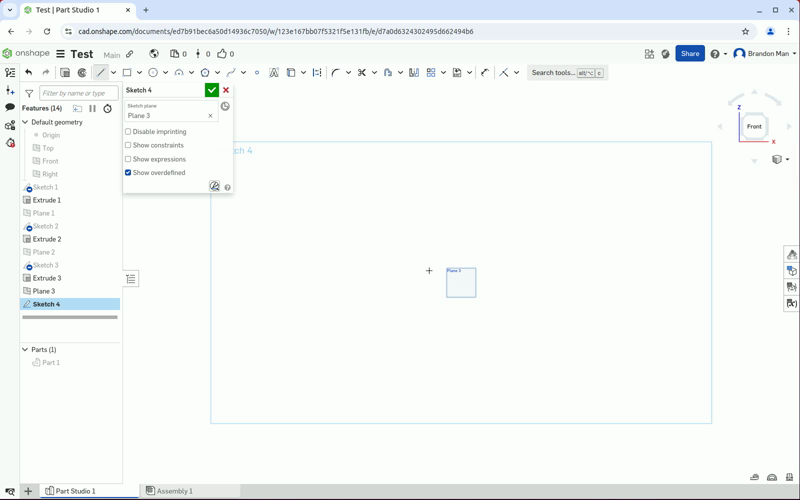
click(429, 270)
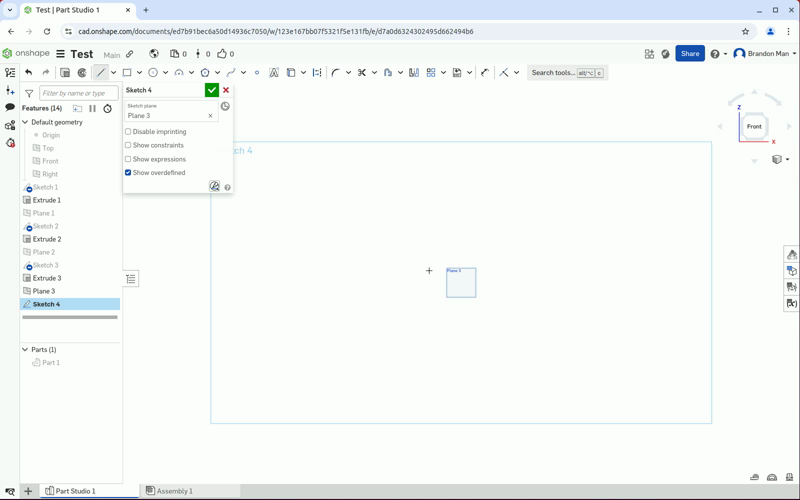
key_up(shift)
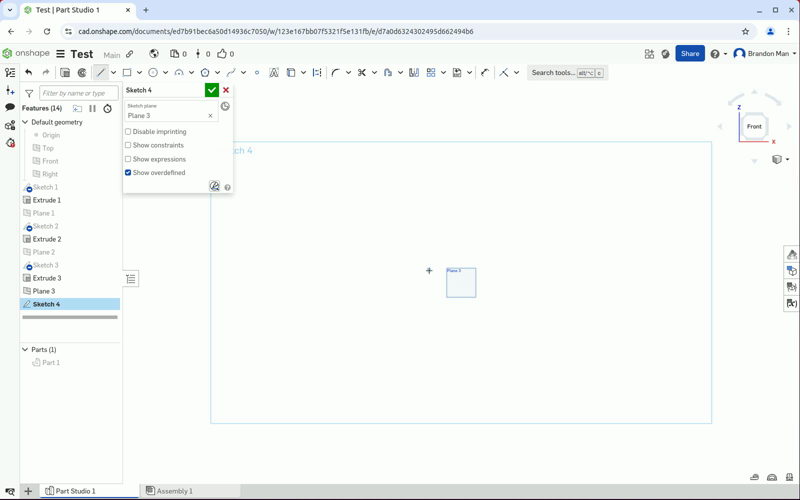
key_down(shift)
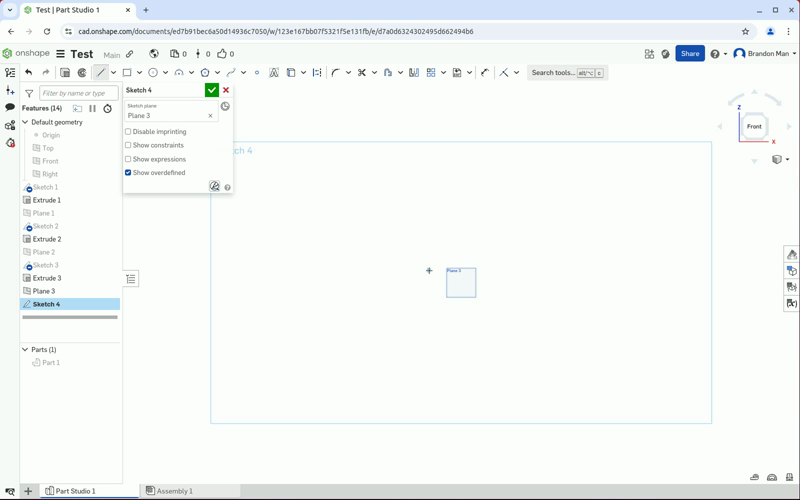
mouse_move(459, 270)
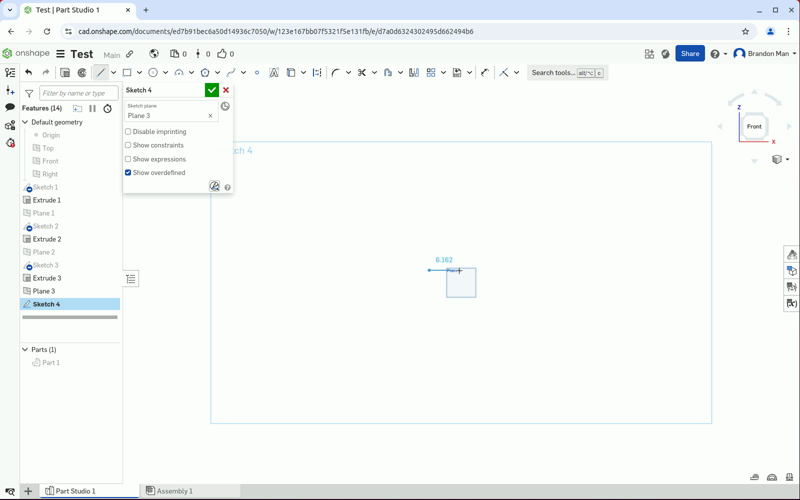
mouse_move(455, 270)
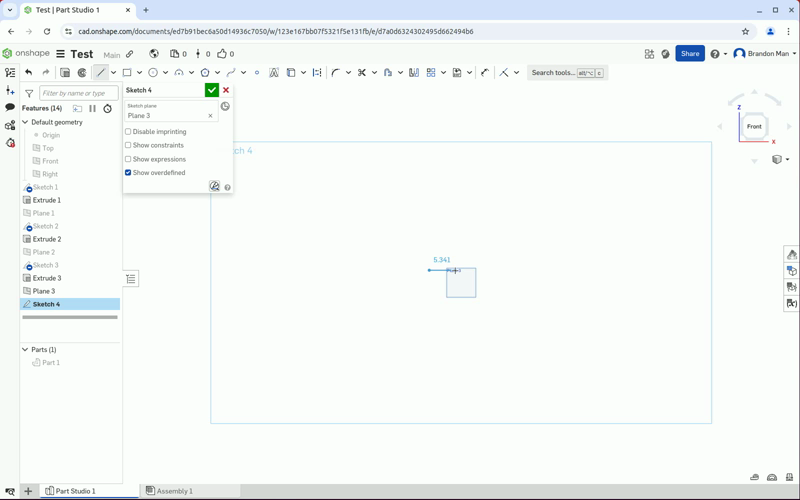
click(455, 270)
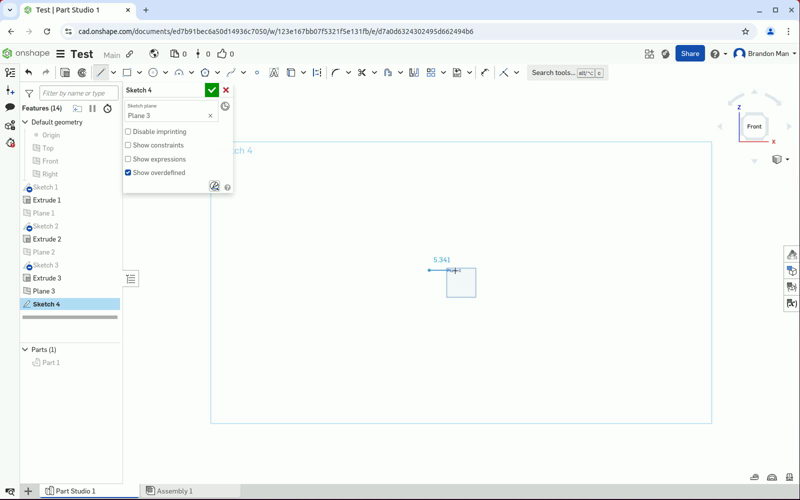
key_up(shift)
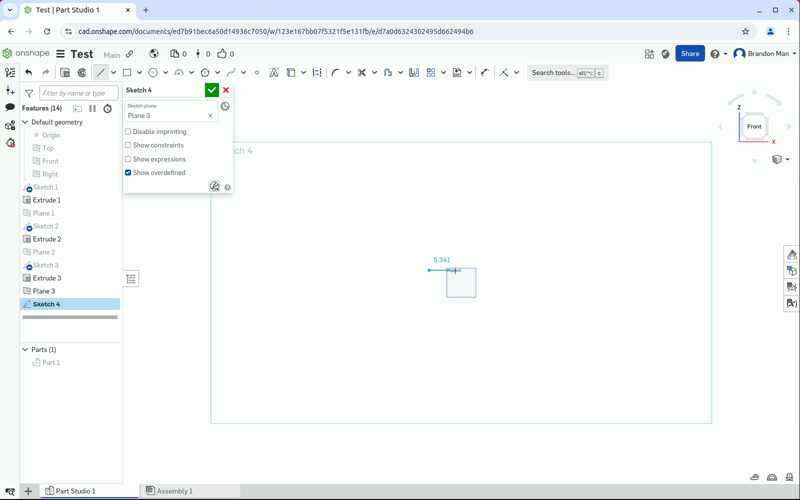
key_down(shift)
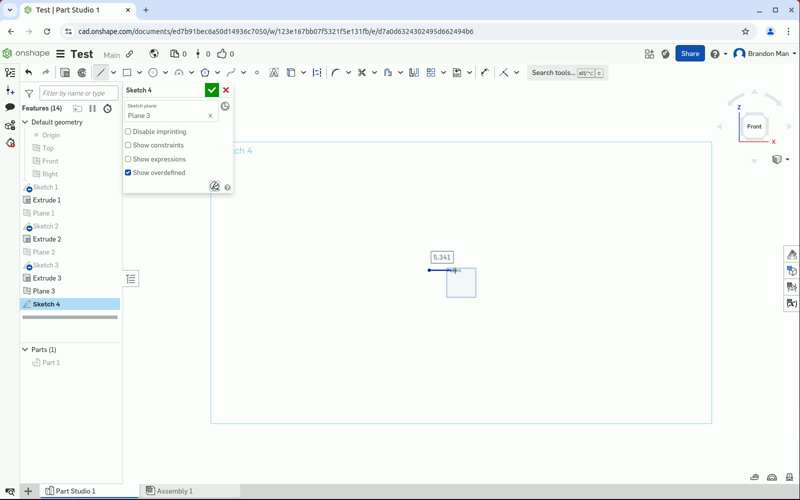
mouse_move(485, 270)
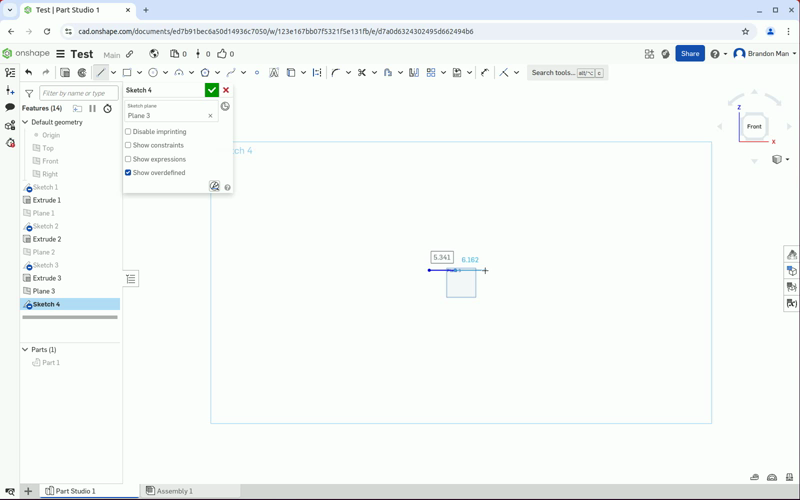
mouse_move(467, 270)
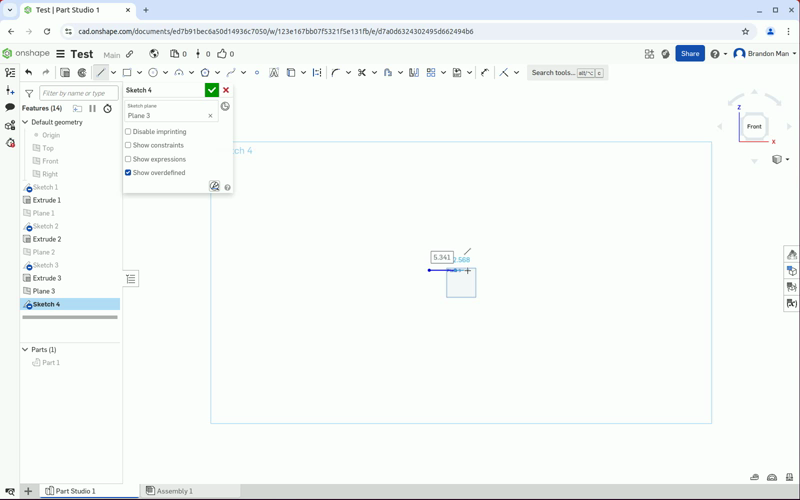
click(467, 270)
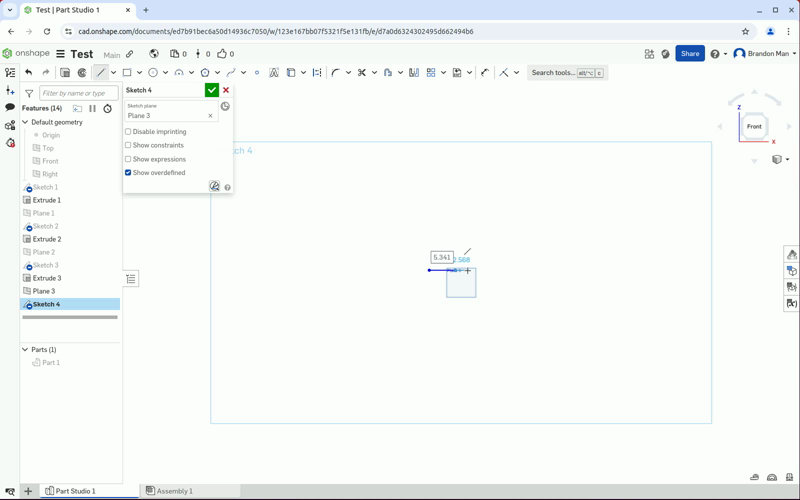
key_up(shift)
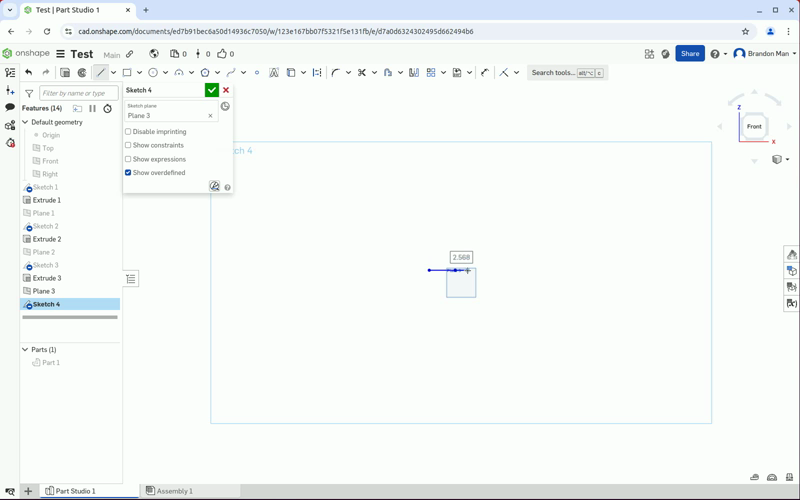
key_down(shift)
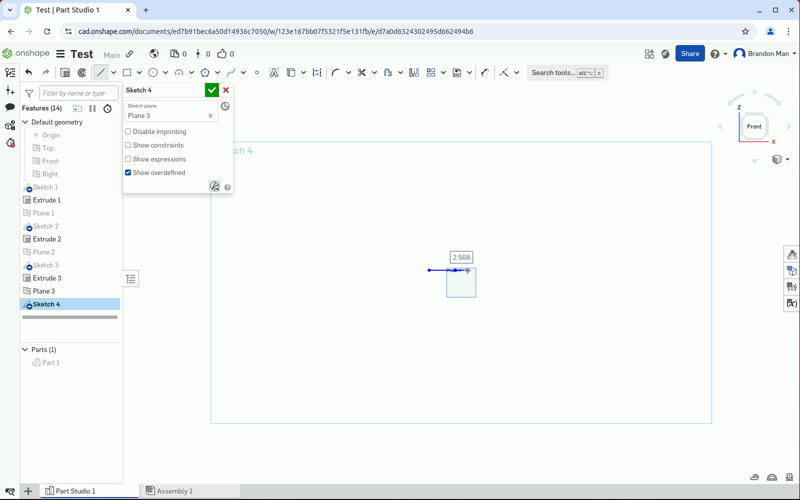
mouse_move(498, 270)
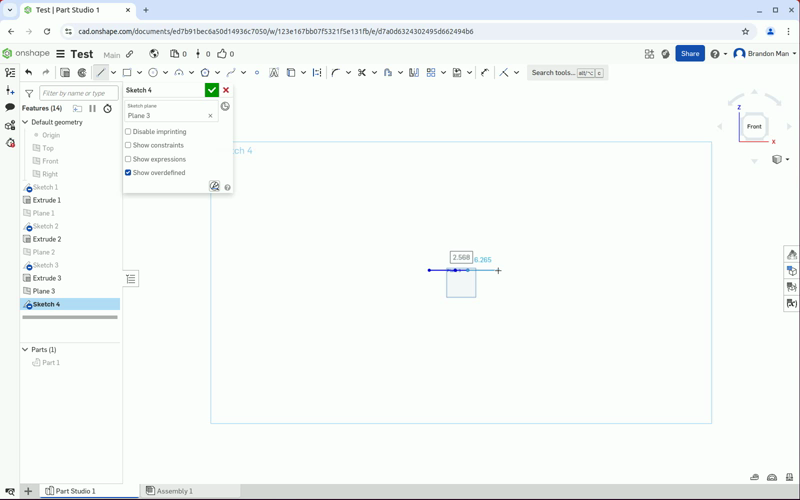
mouse_move(494, 270)
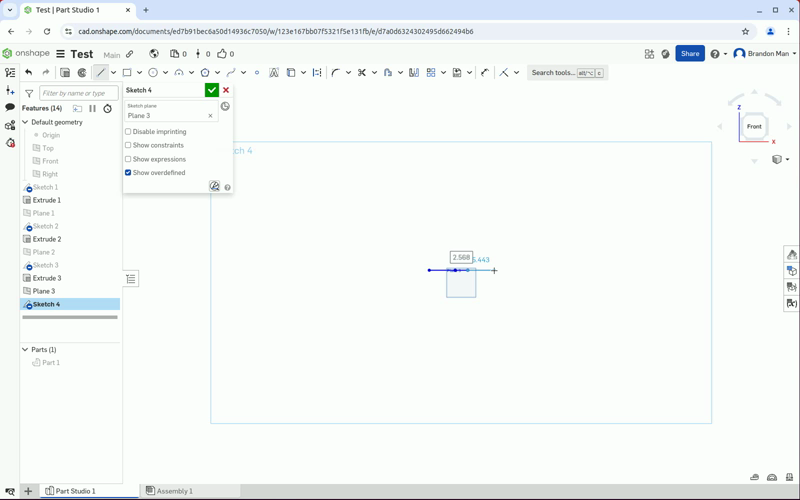
click(494, 270)
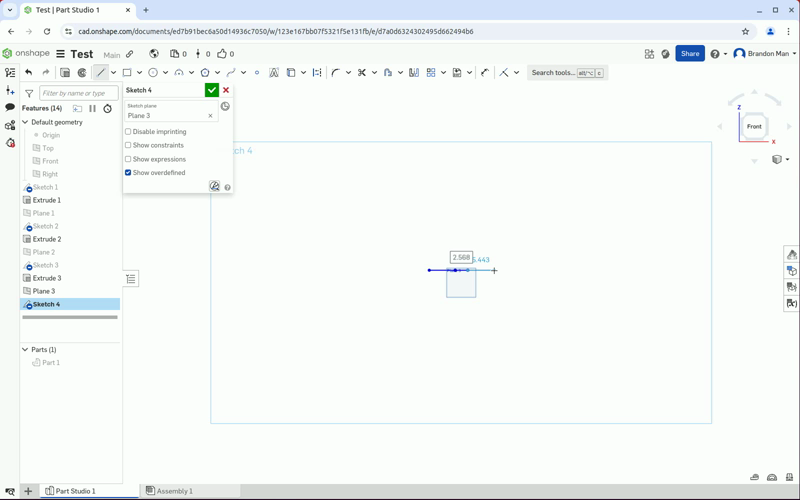
key_up(shift)
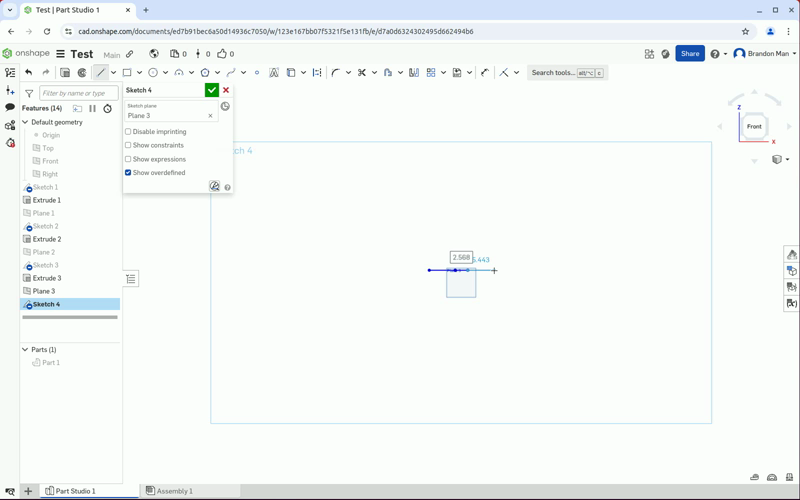
key_down(shift)
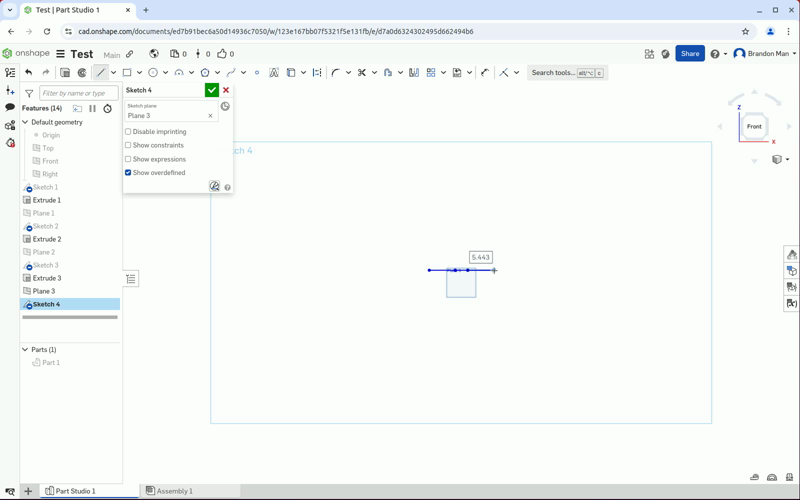
mouse_move(524, 270)
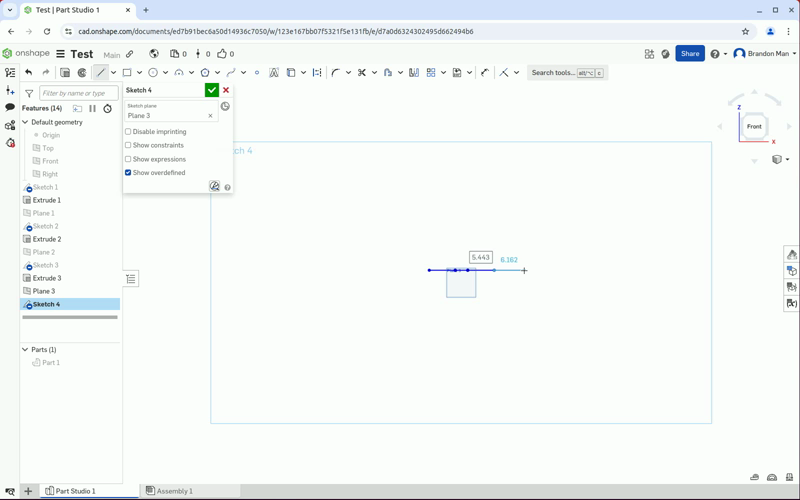
mouse_move(494, 257)
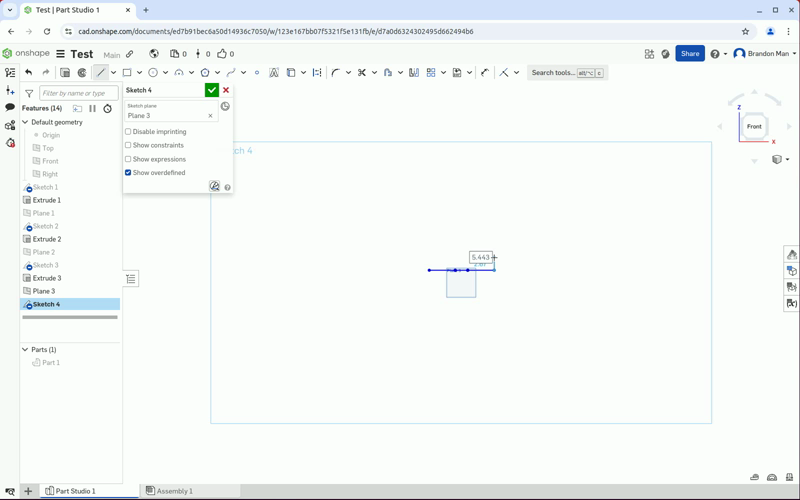
click(494, 257)
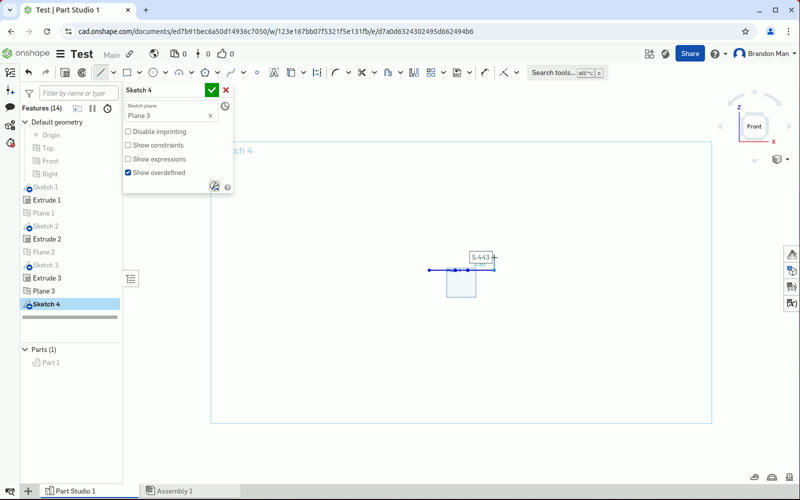
key_up(shift)
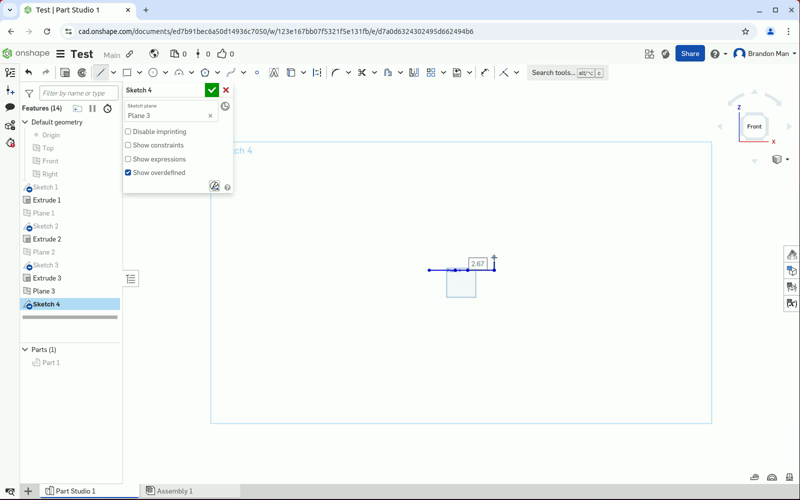
key_down(shift)
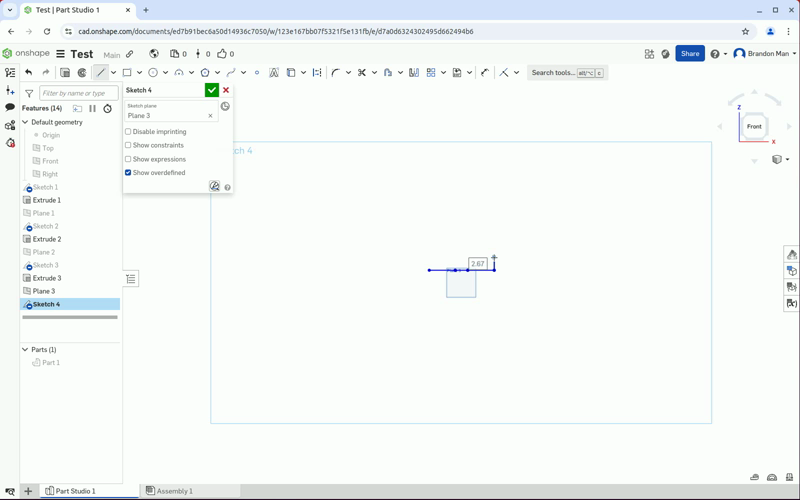
mouse_move(429, 257)
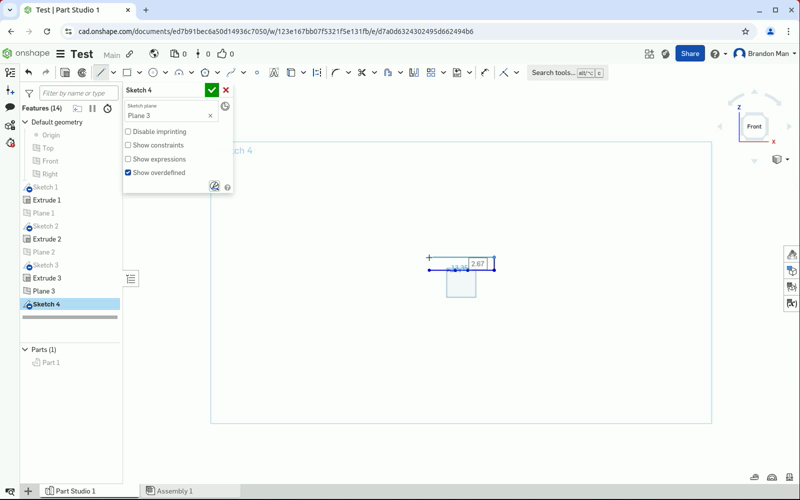
click(429, 257)
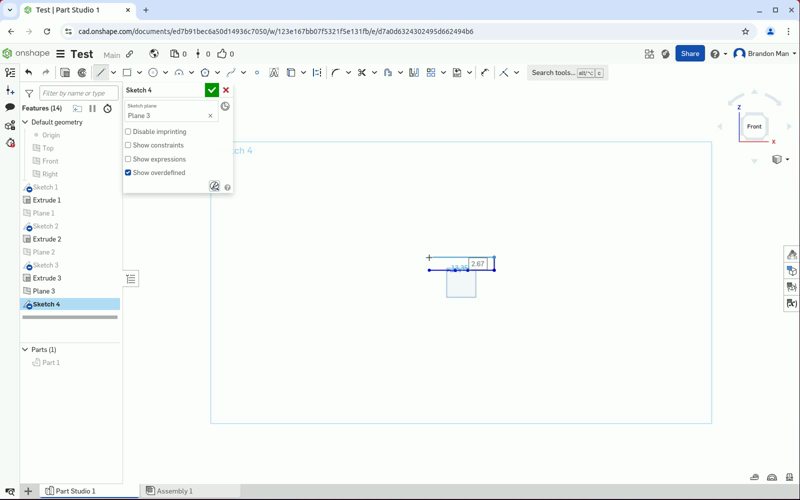
key_up(shift)
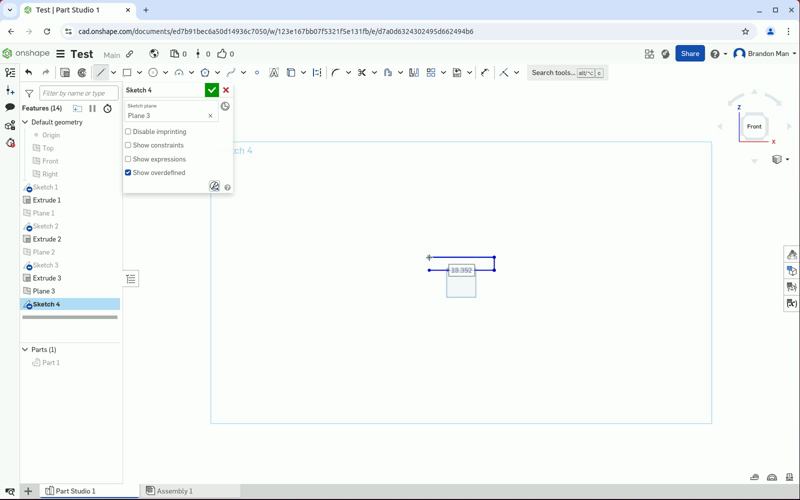
mouse_move(459, 257)
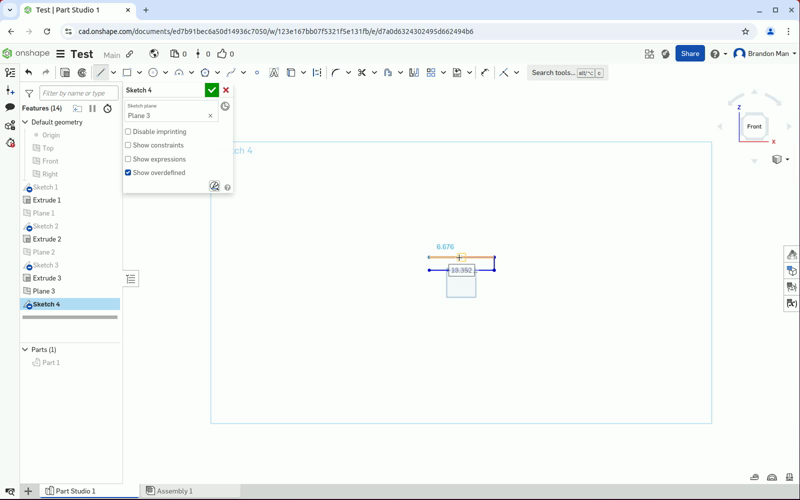
key_down(shift)
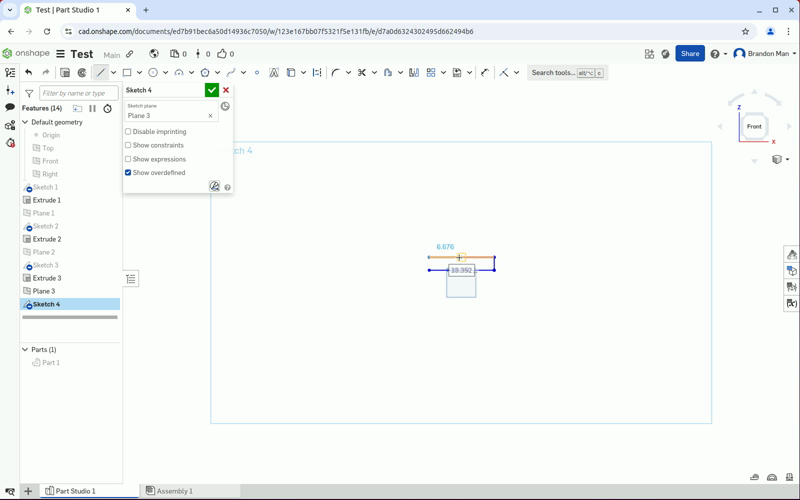
mouse_move(429, 270)
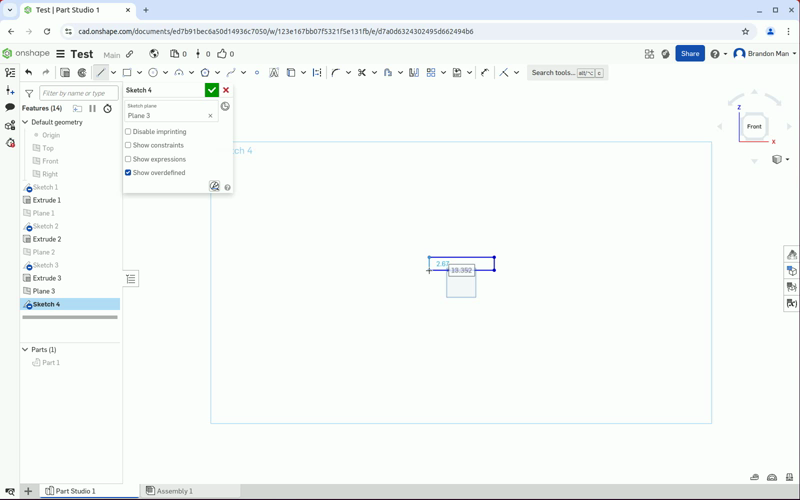
key_up(shift)
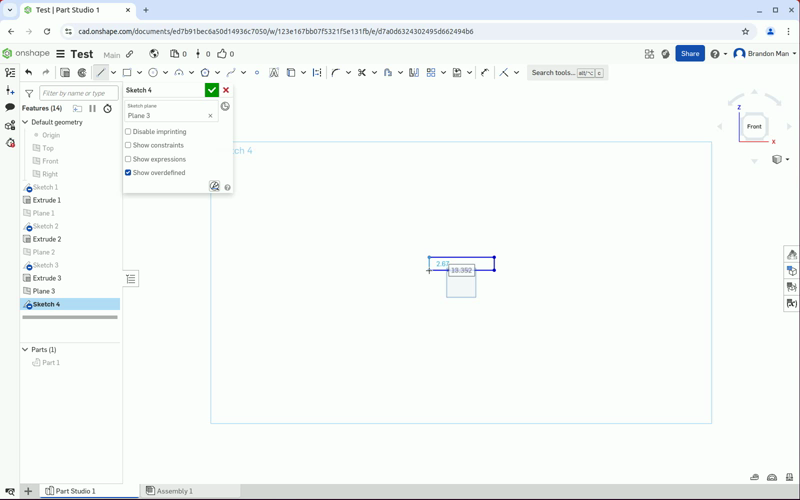
click(429, 270)
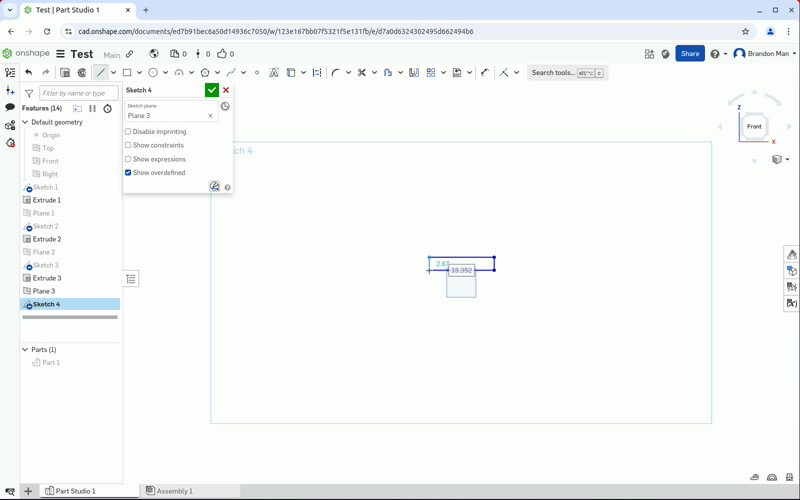
key(esc)
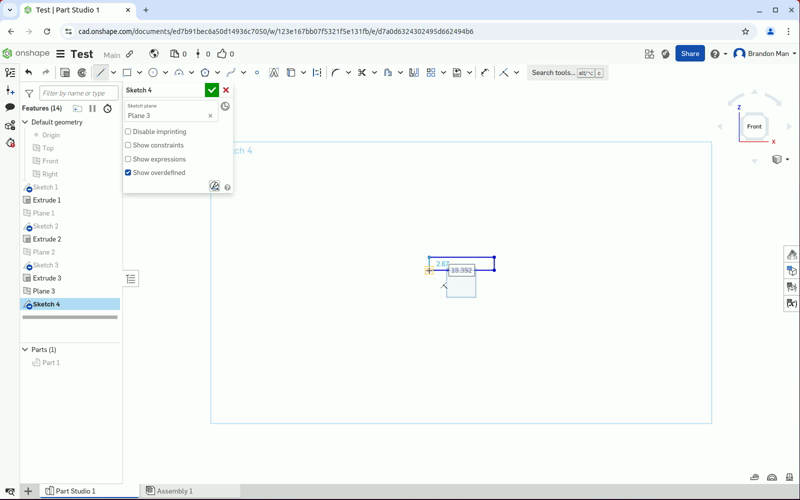
mouse_move(444, 269)
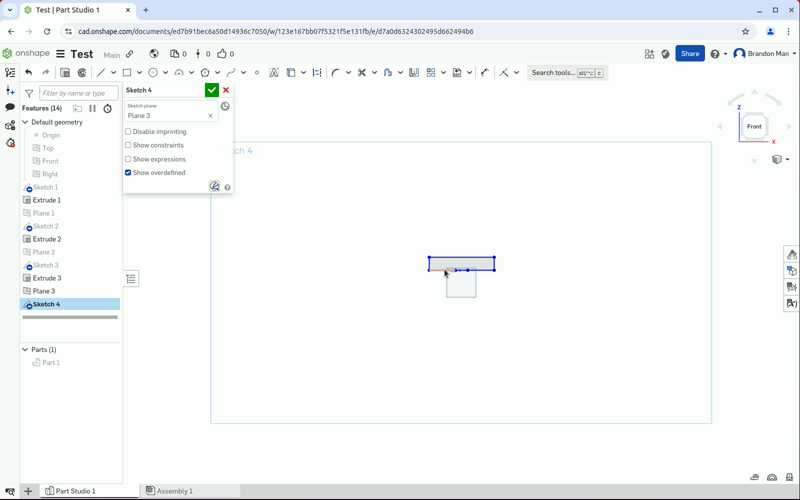
scroll(6)
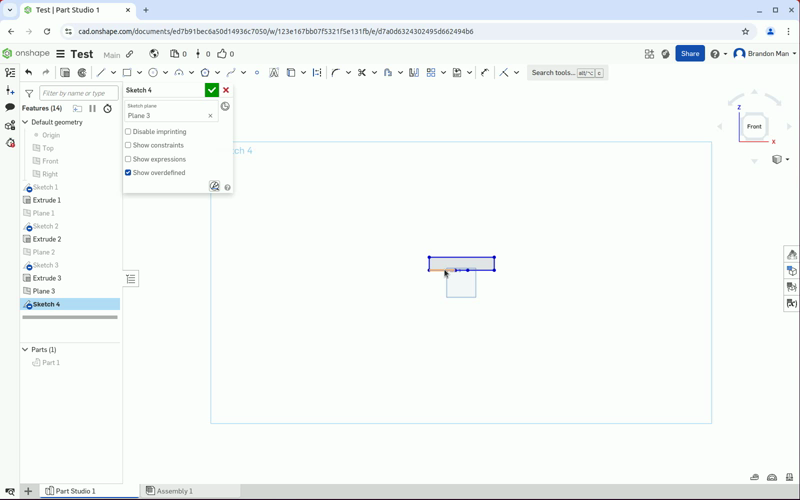
scroll(6)
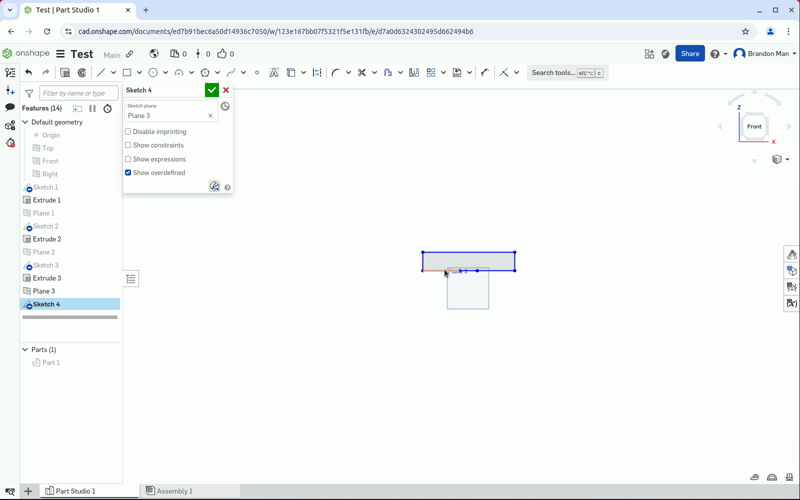
scroll(6)
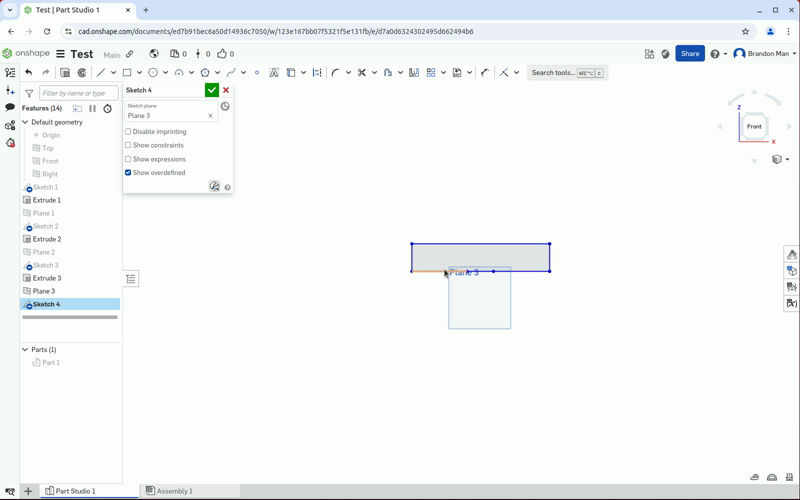
scroll(6)
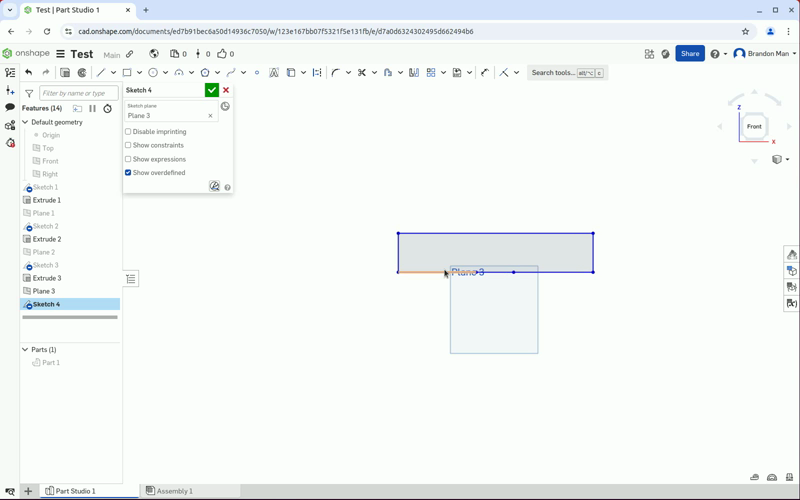
scroll(6)
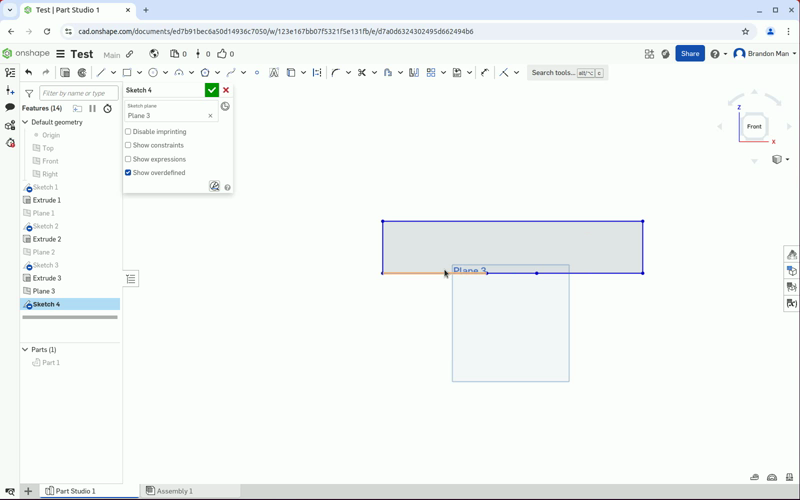
scroll(6)
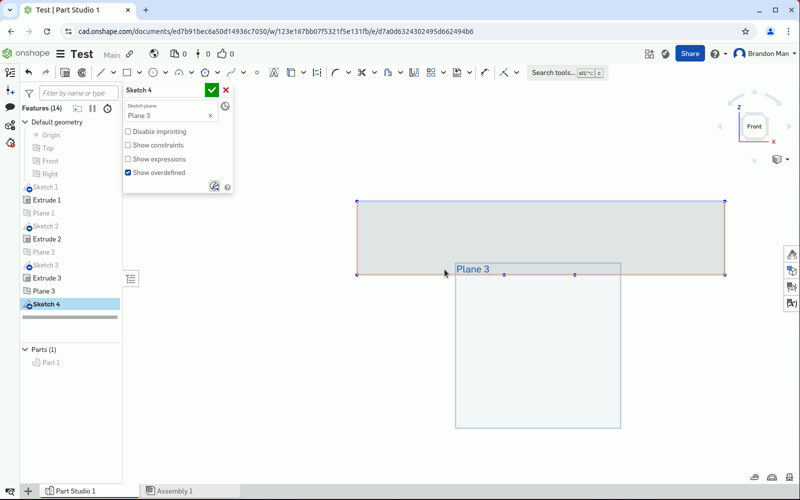
scroll(6)
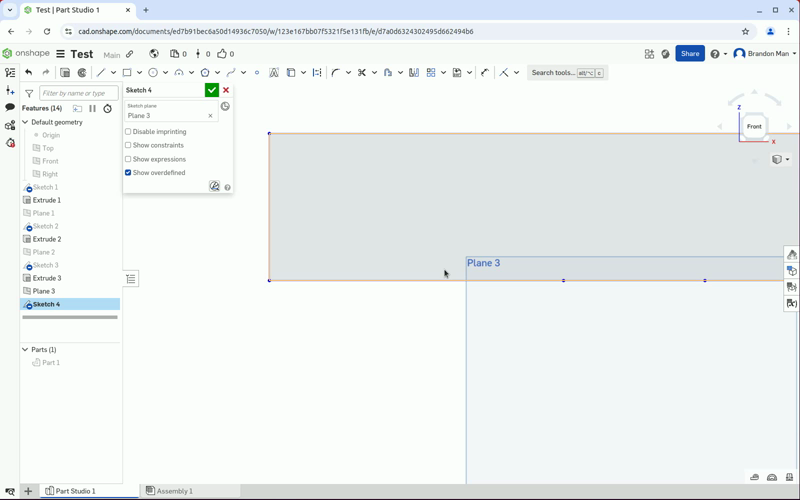
click(444, 269)
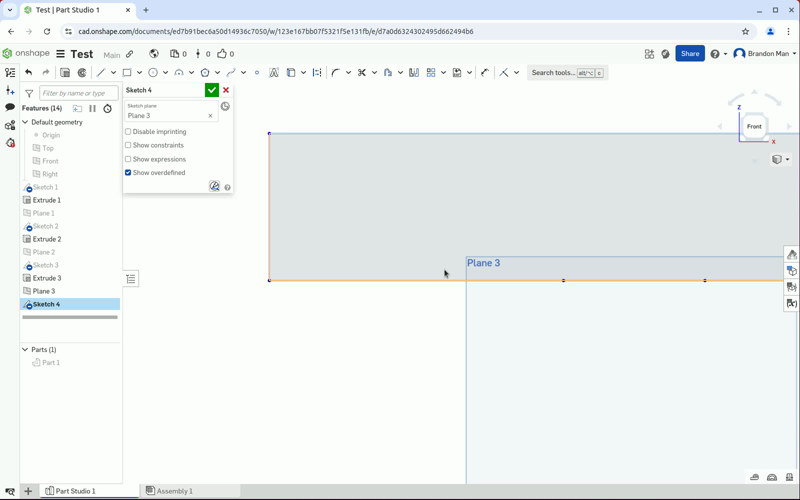
scroll(-6)
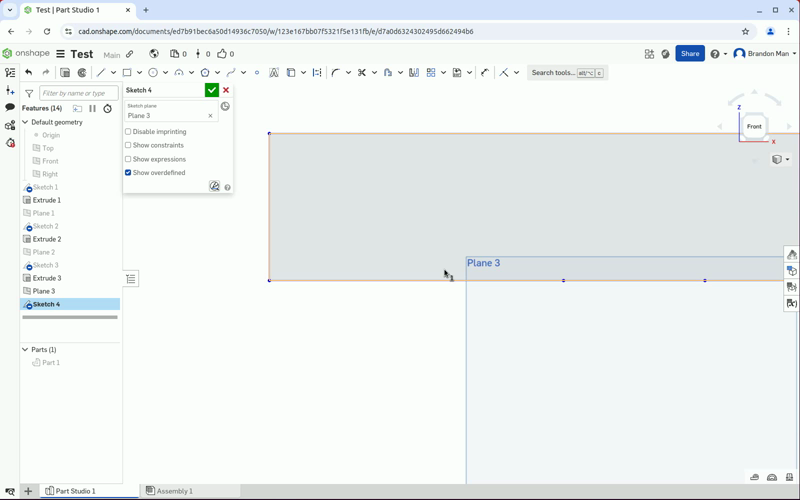
scroll(-6)
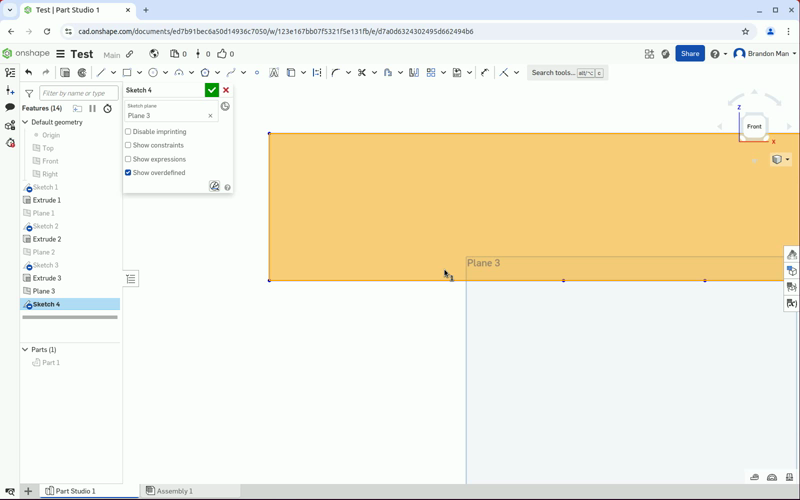
scroll(-6)
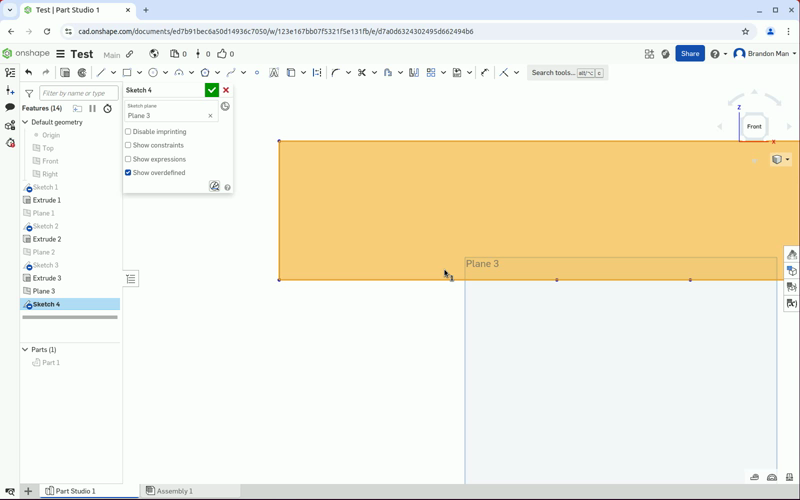
scroll(-6)
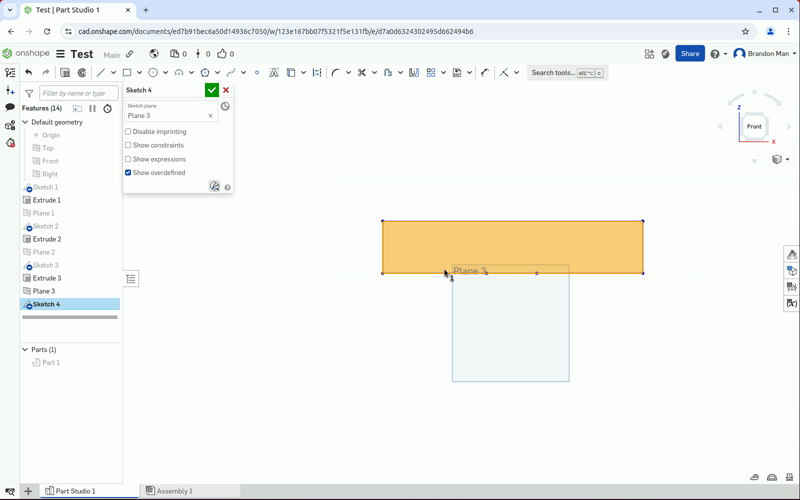
scroll(-6)
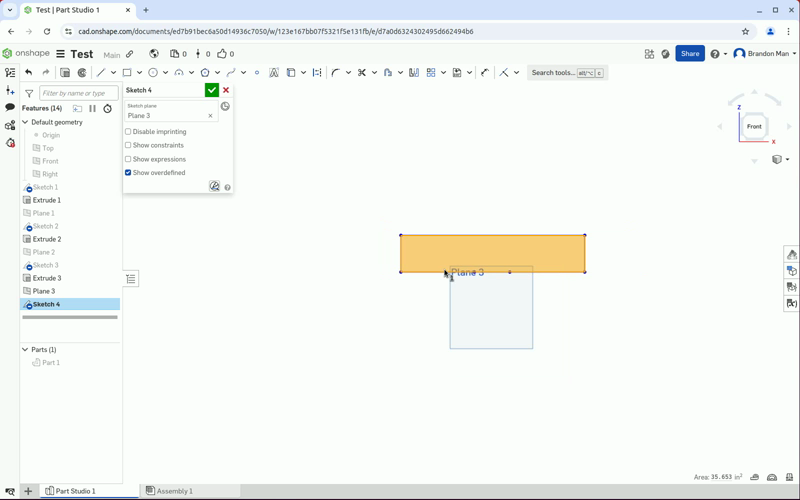
scroll(-6)
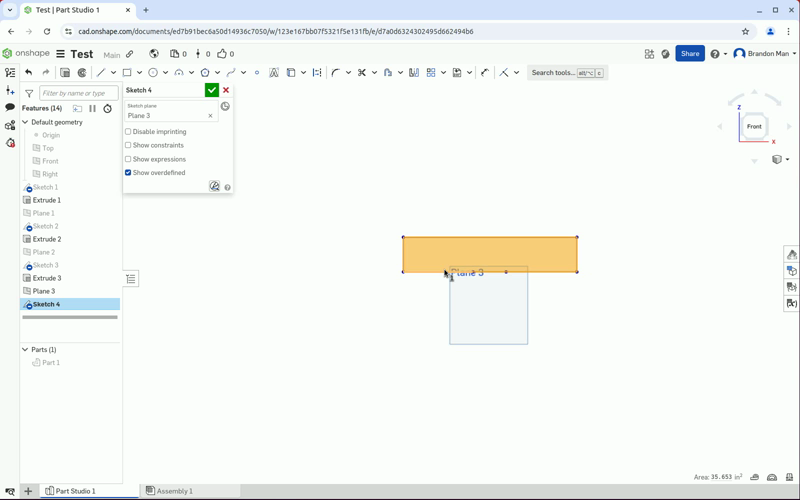
scroll(-6)
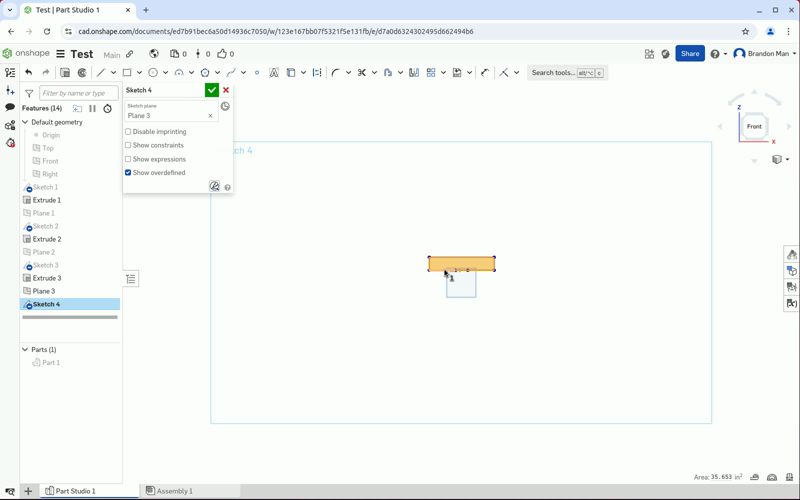
mouse_move(73, 352)
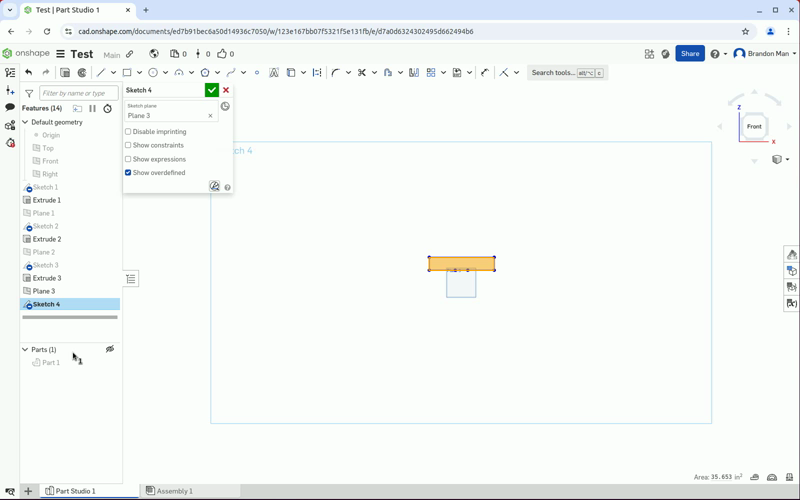
key(shift+y)
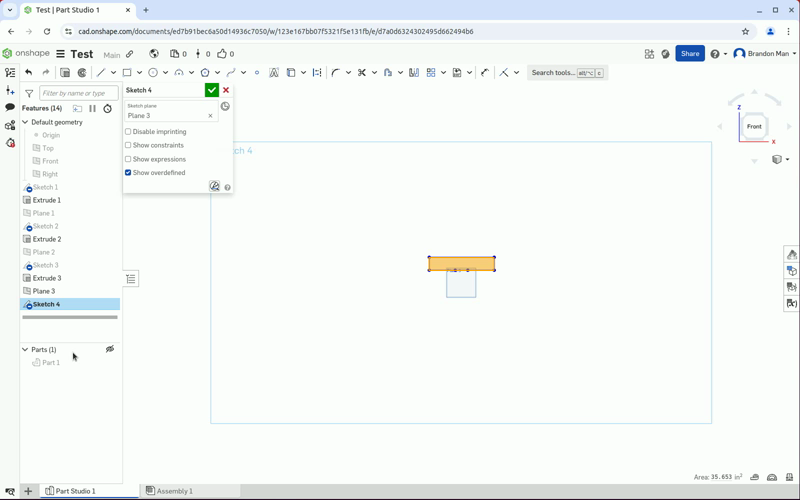
key(shift+e)
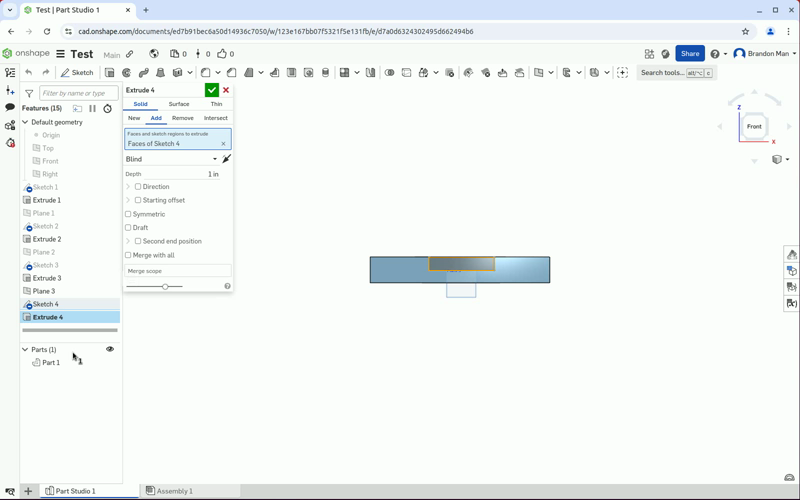
mouse_move(143, 106)
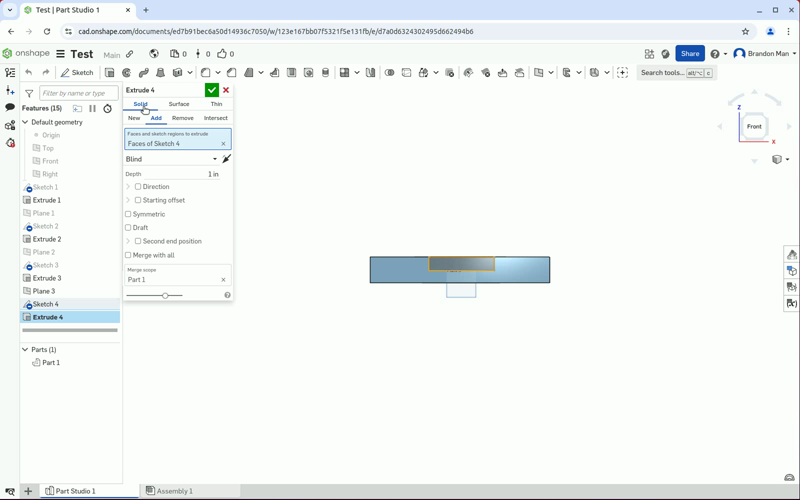
click(143, 106)
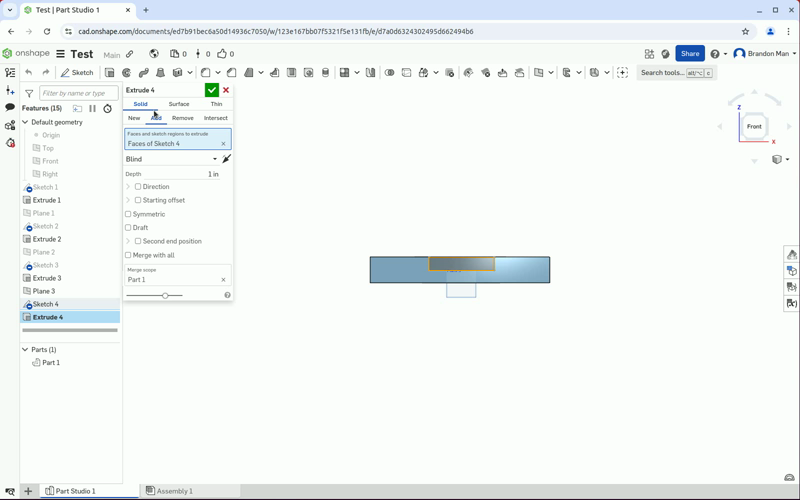
mouse_move(186, 120)
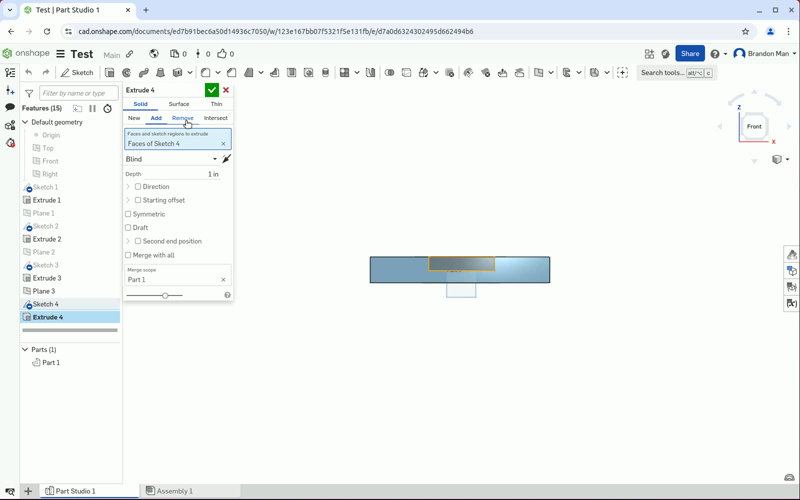
click(186, 120)
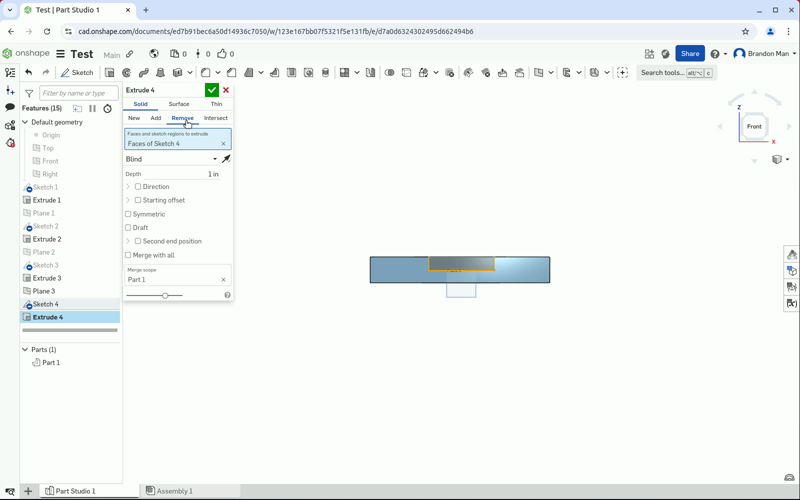
key(tab, 4)
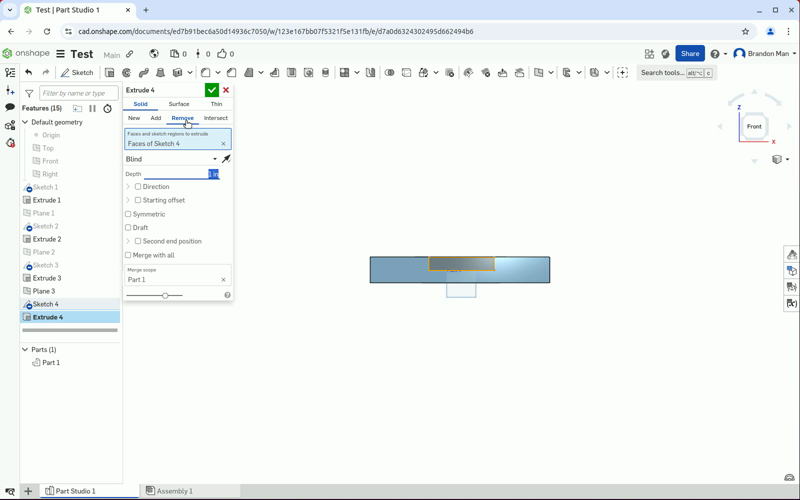
text(30.811)
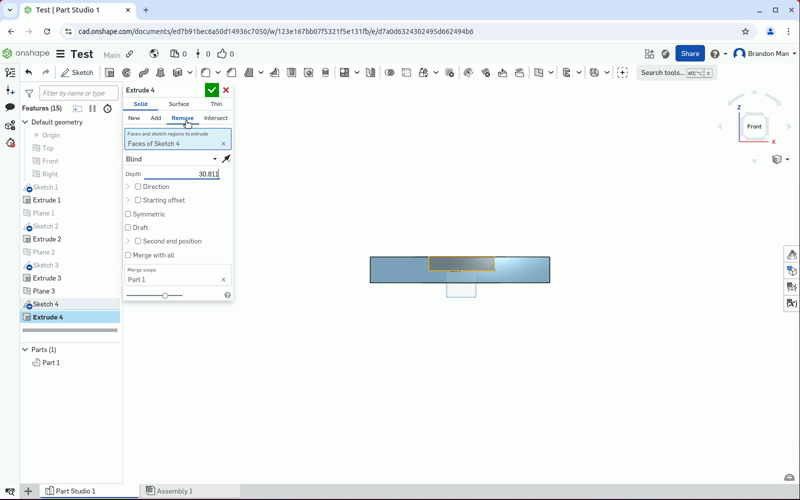
key(tab, 6)
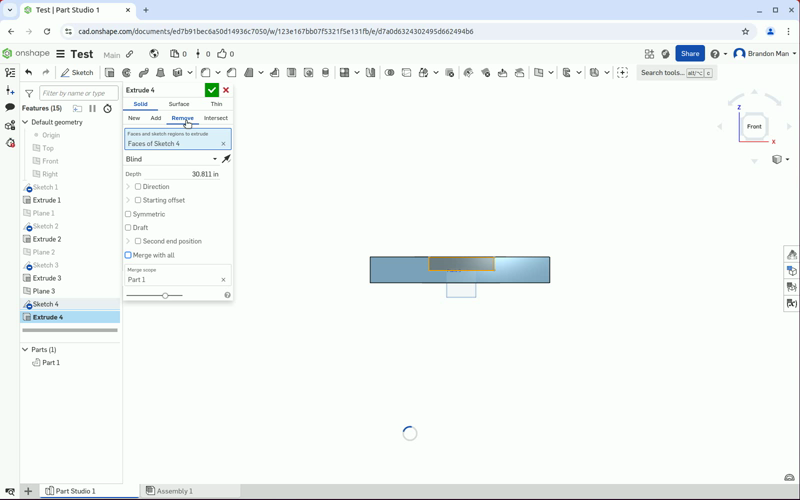
key(space)
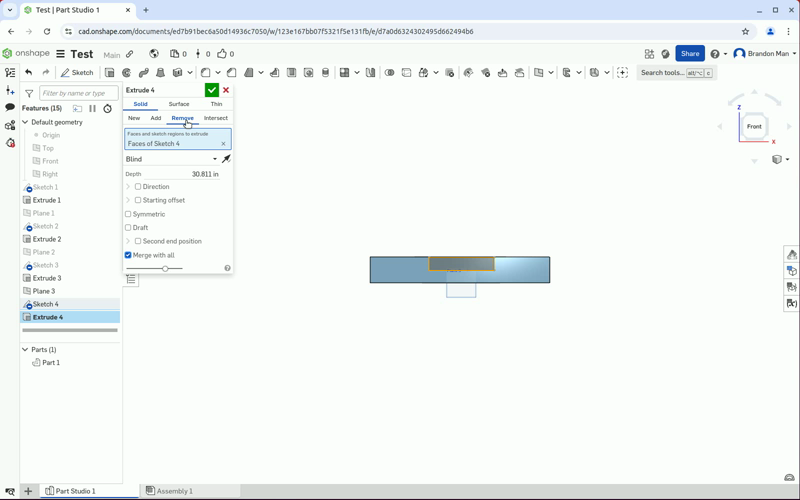
key(enter)
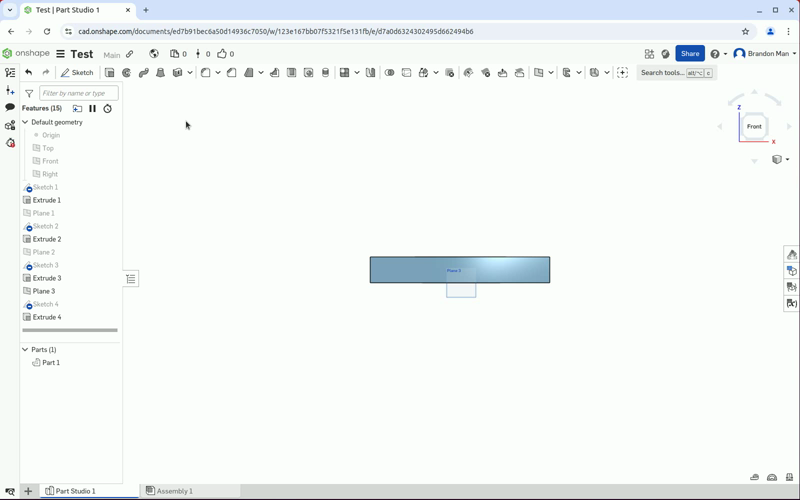
key(shift+h)
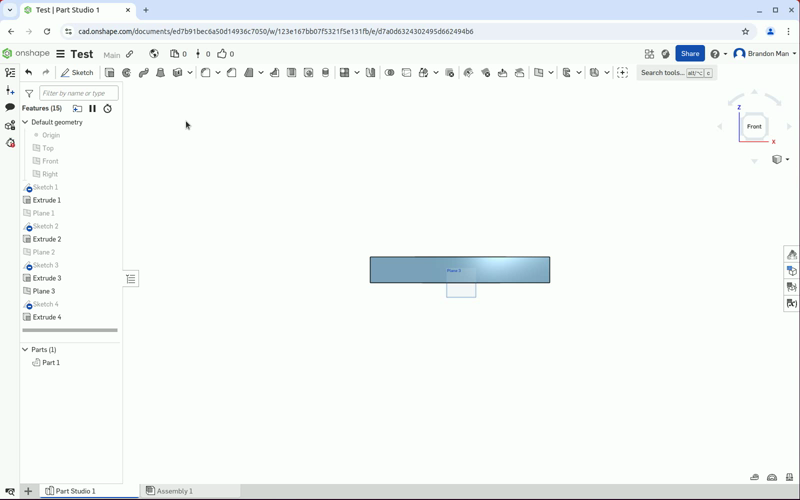
key(shift+h)
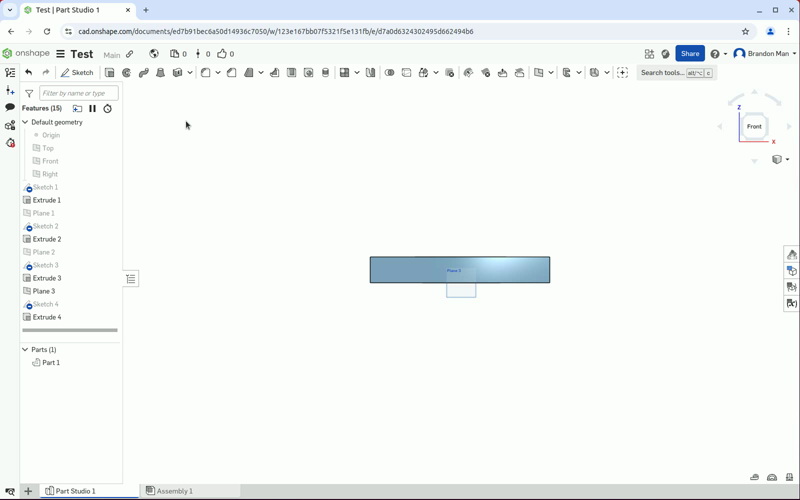
mouse_move(73, 189)
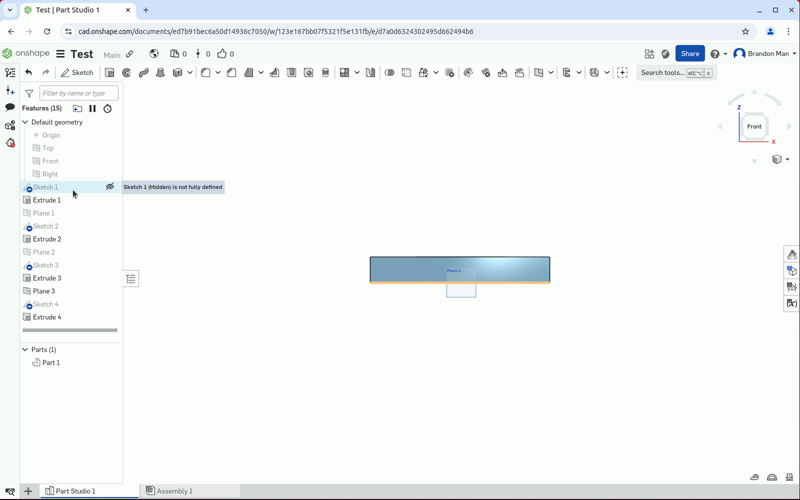
click(73, 189)
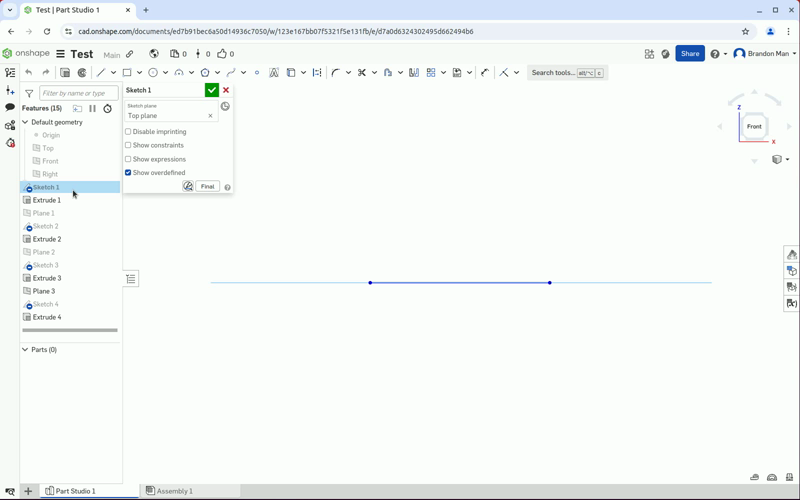
mouse_move(229, 92)
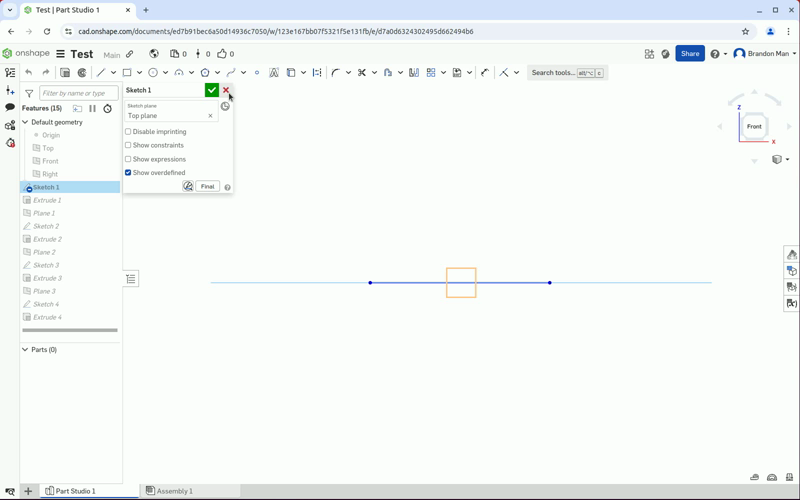
click(229, 92)
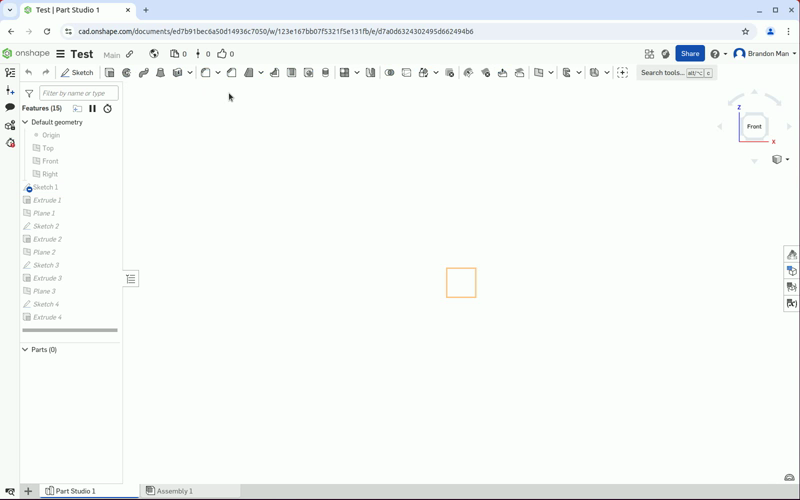
key(shift+s)
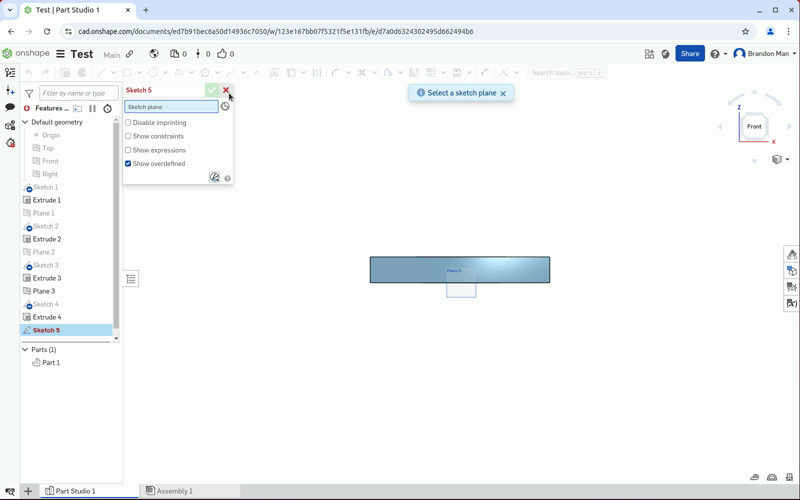
mouse_move(69, 293)
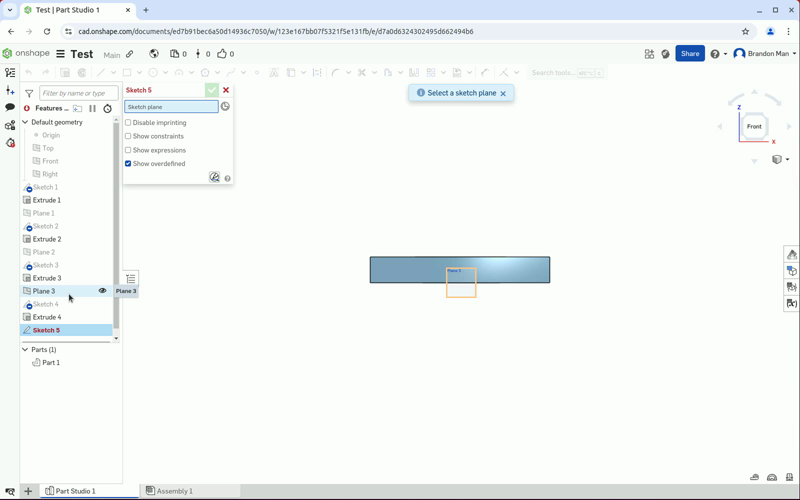
click(69, 293)
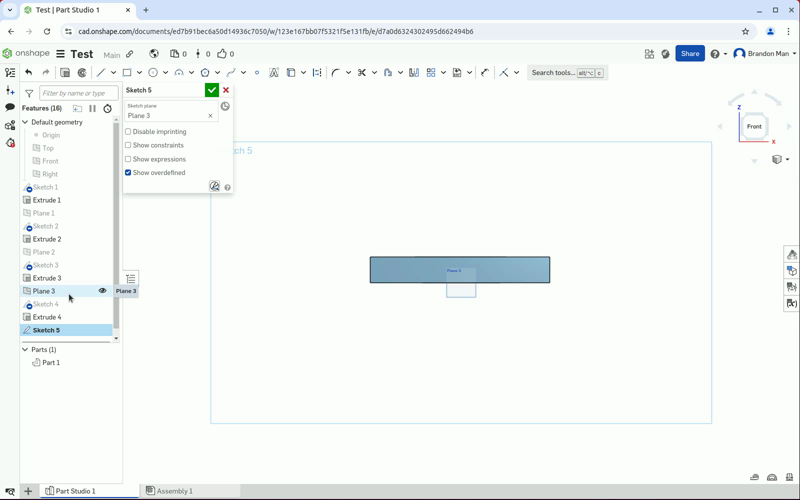
mouse_move(73, 352)
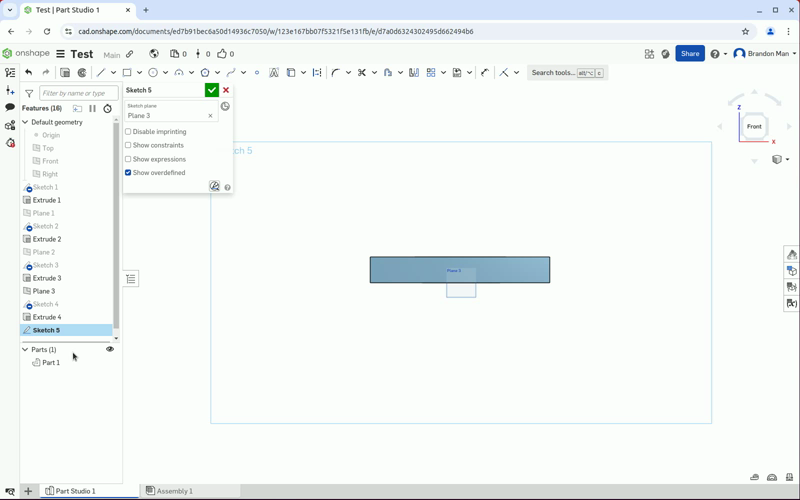
key(y)
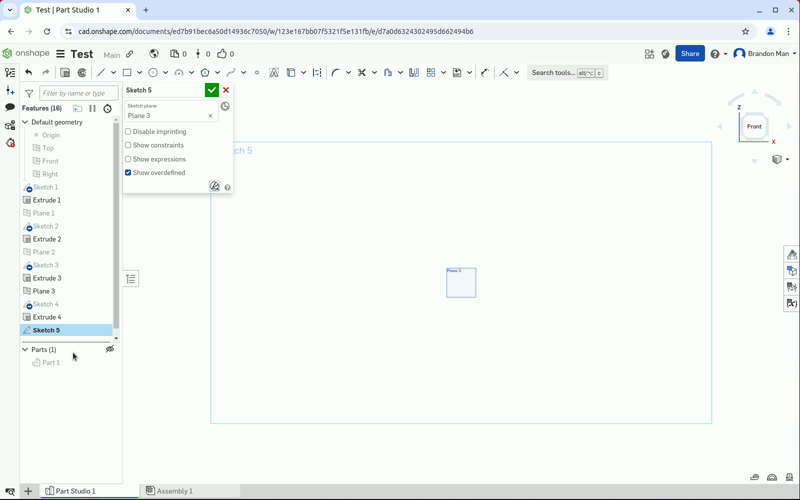
key(l)
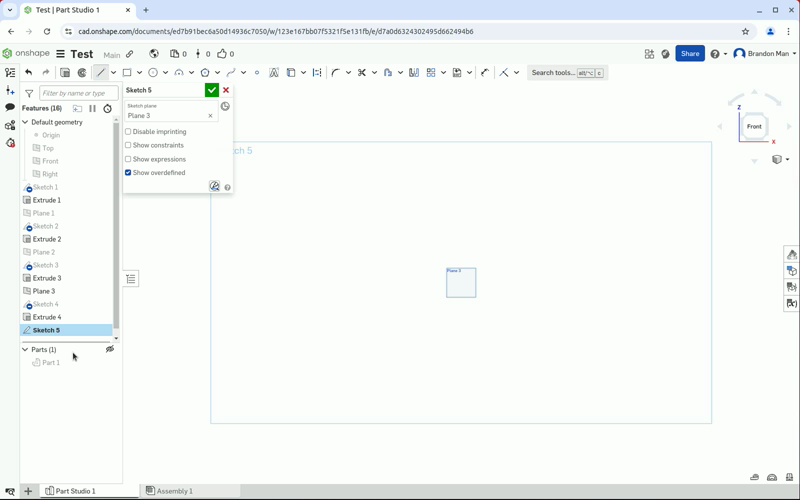
key_down(shift)
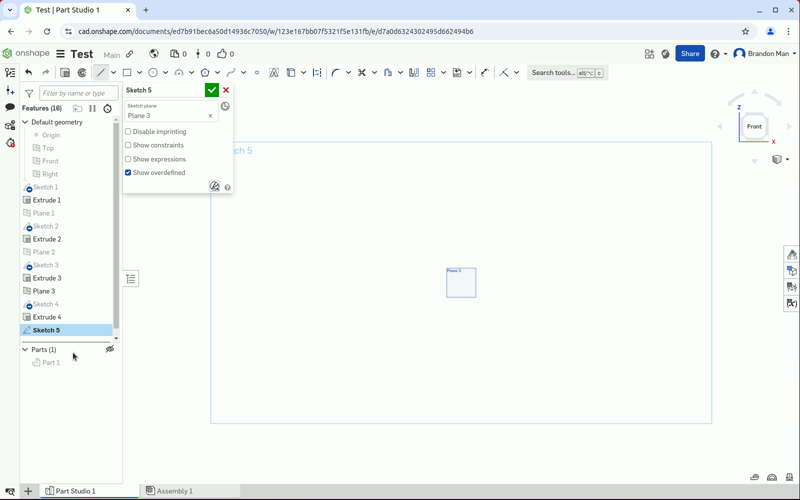
mouse_move(454, 282)
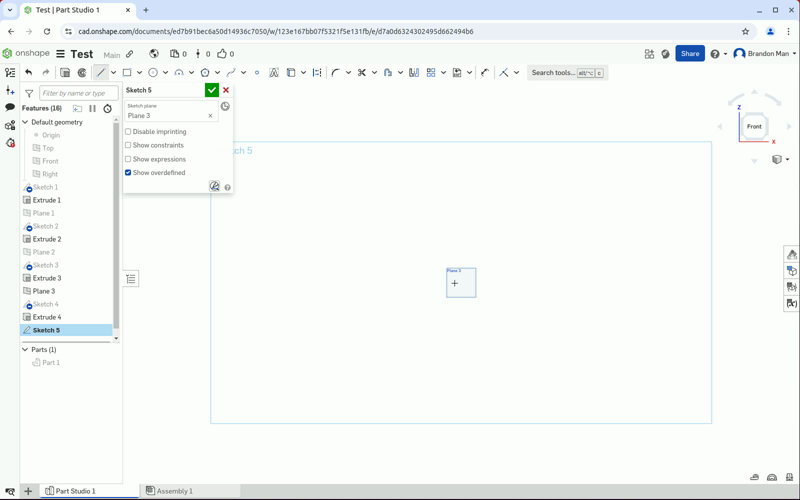
click(454, 282)
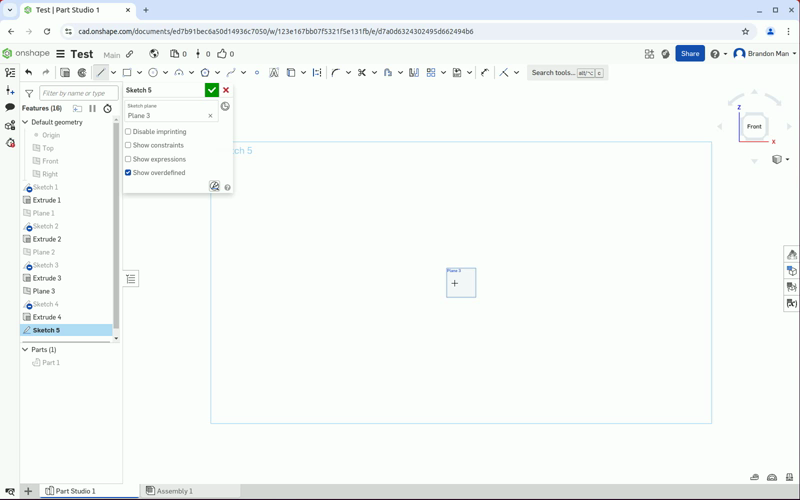
key_up(shift)
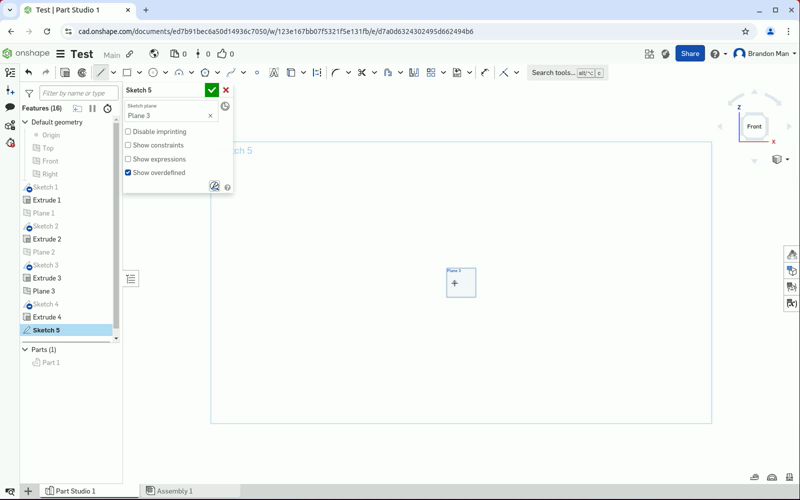
key_down(shift)
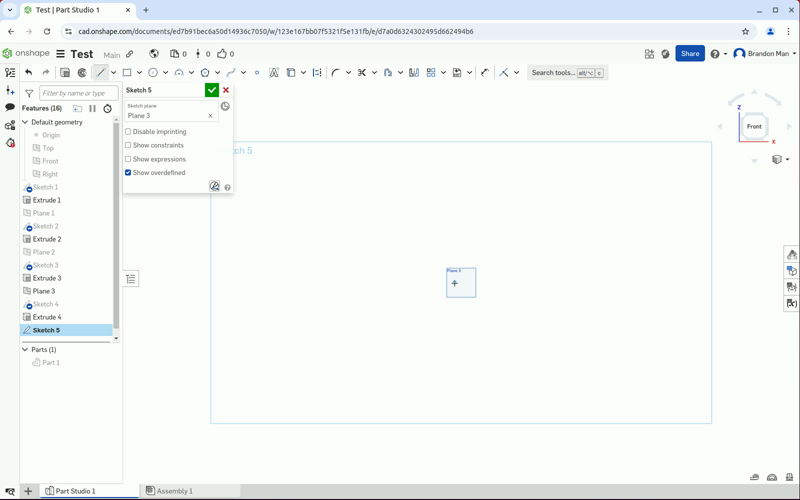
mouse_move(484, 282)
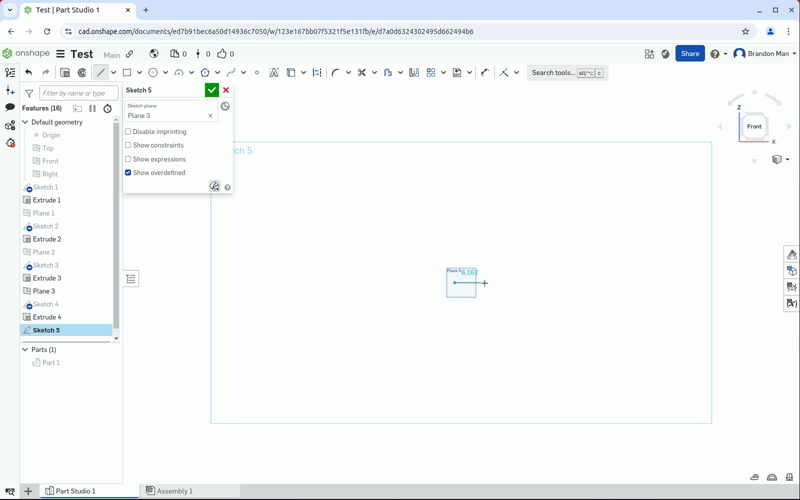
mouse_move(468, 282)
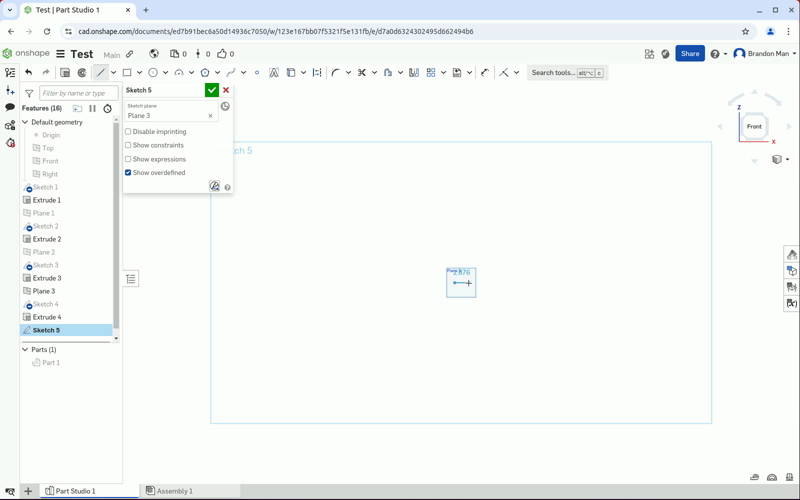
click(468, 282)
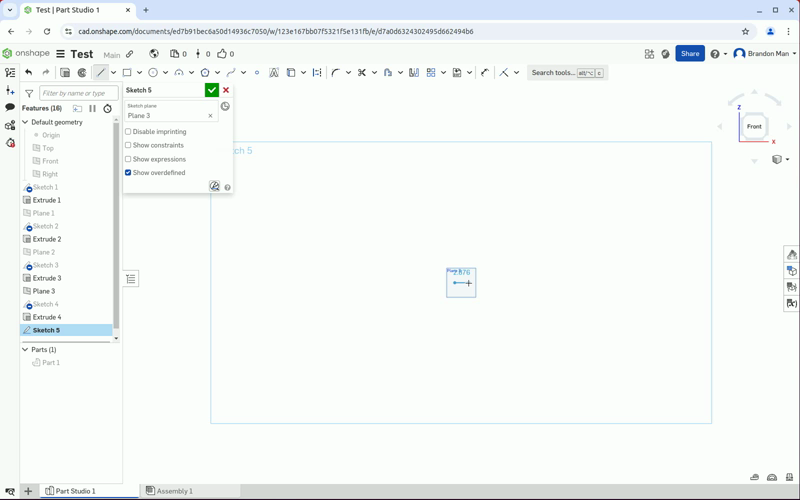
key_up(shift)
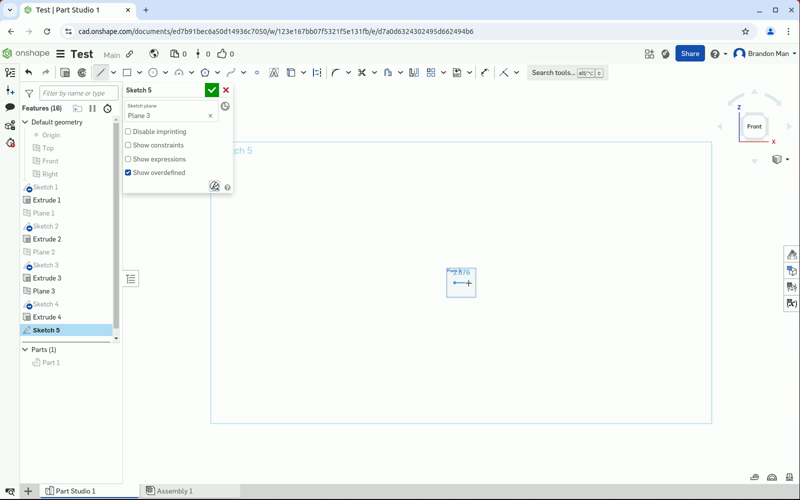
key_down(shift)
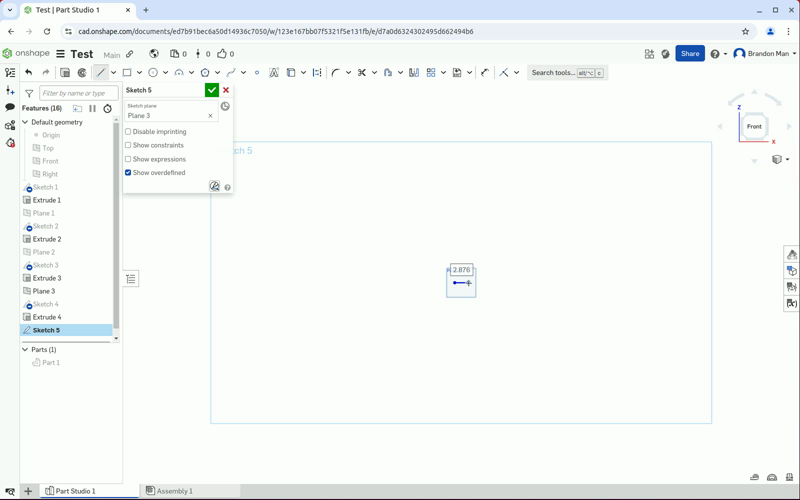
mouse_move(498, 282)
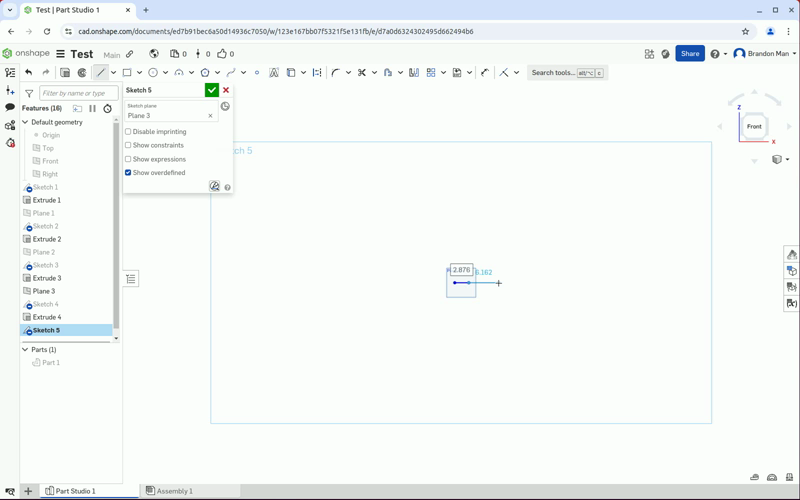
mouse_move(468, 269)
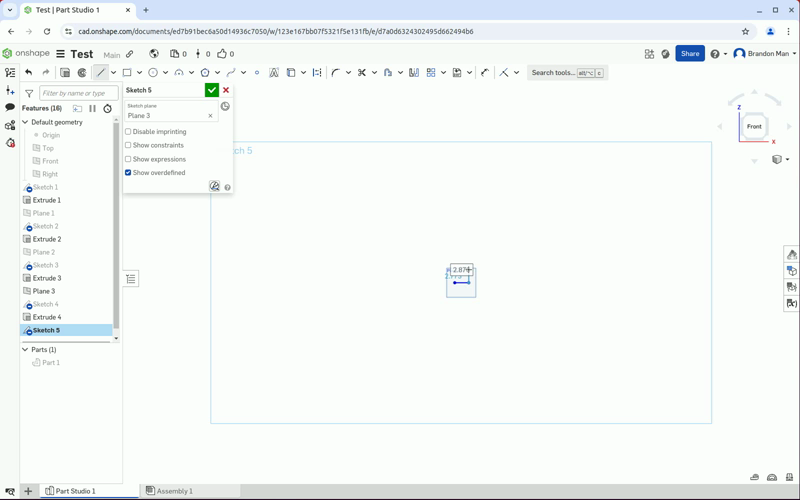
click(468, 269)
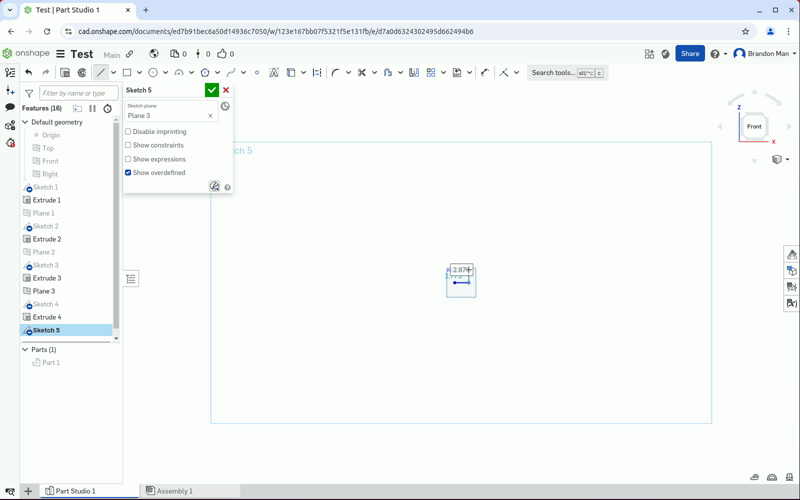
key_up(shift)
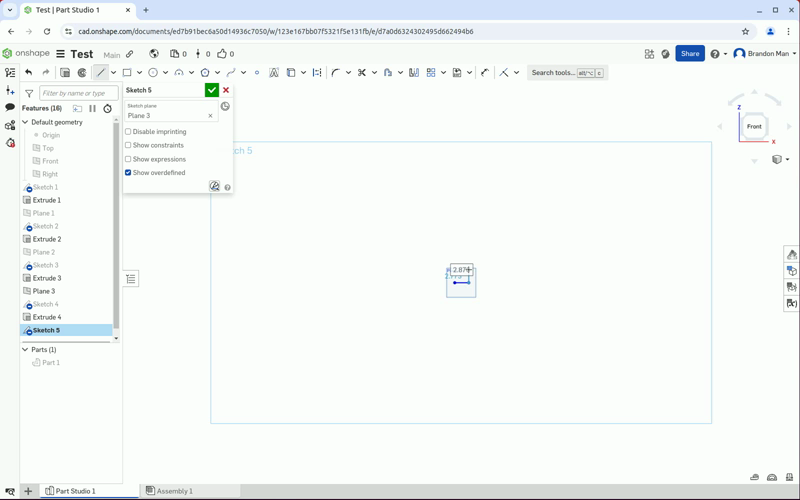
key_down(shift)
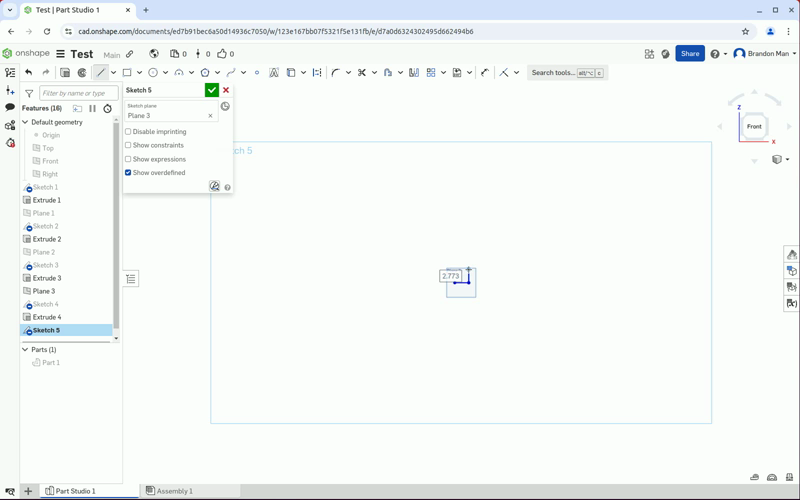
mouse_move(498, 269)
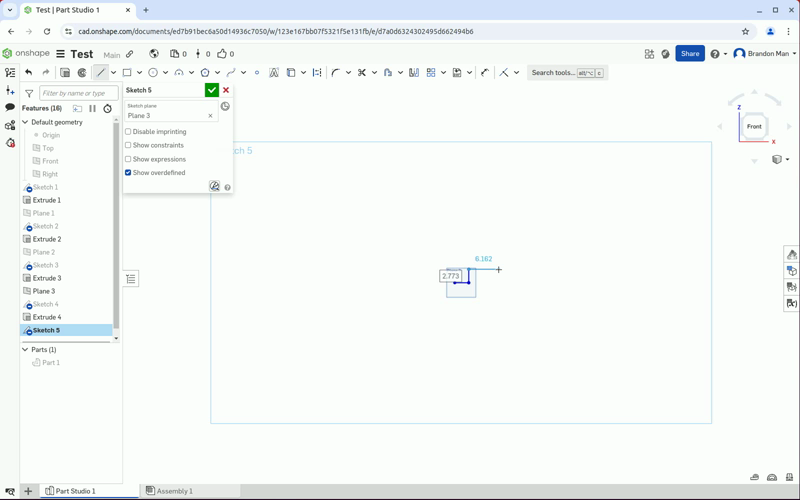
mouse_move(454, 269)
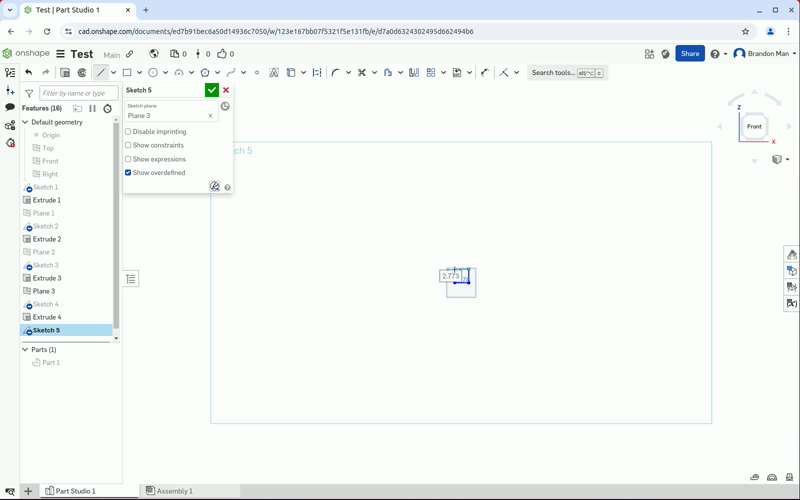
click(454, 269)
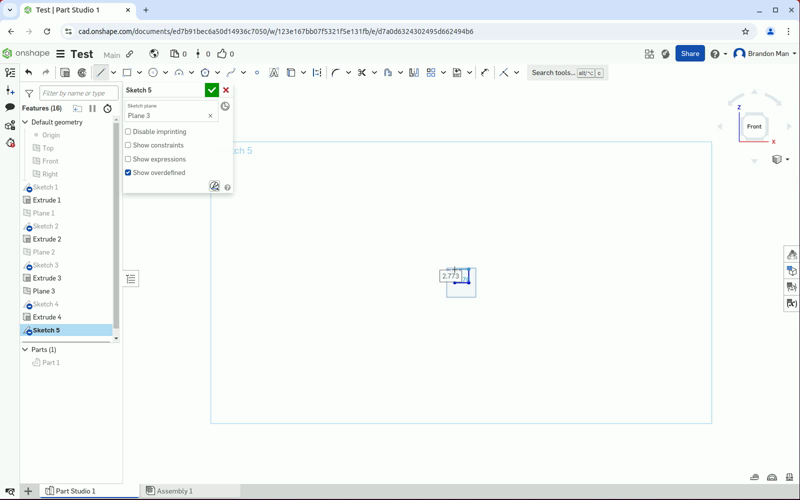
key_up(shift)
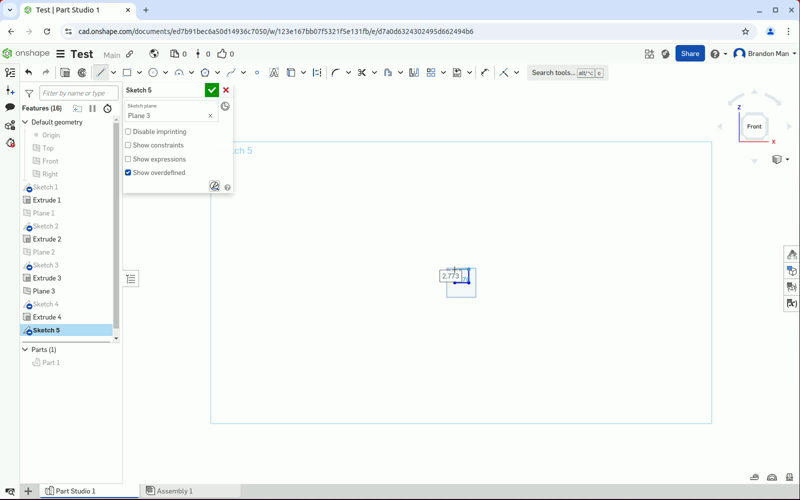
mouse_move(484, 269)
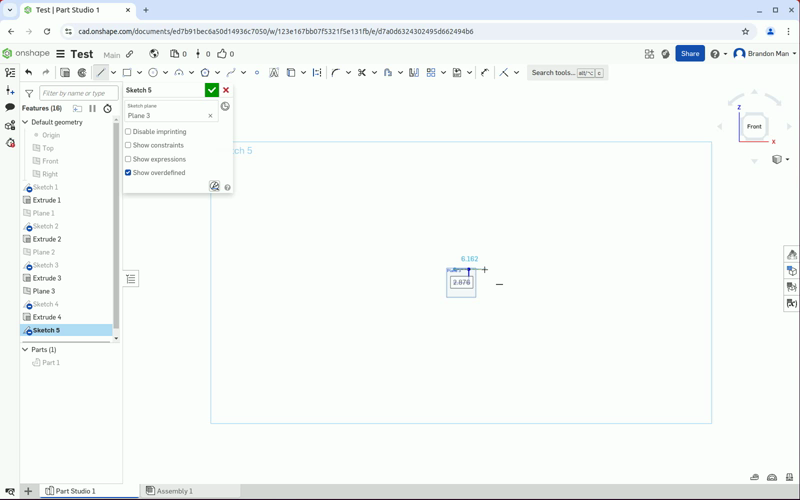
key_down(shift)
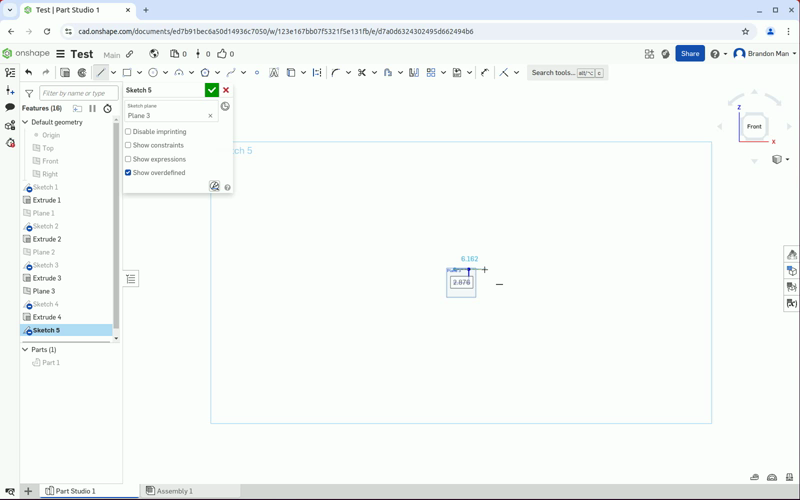
mouse_move(454, 282)
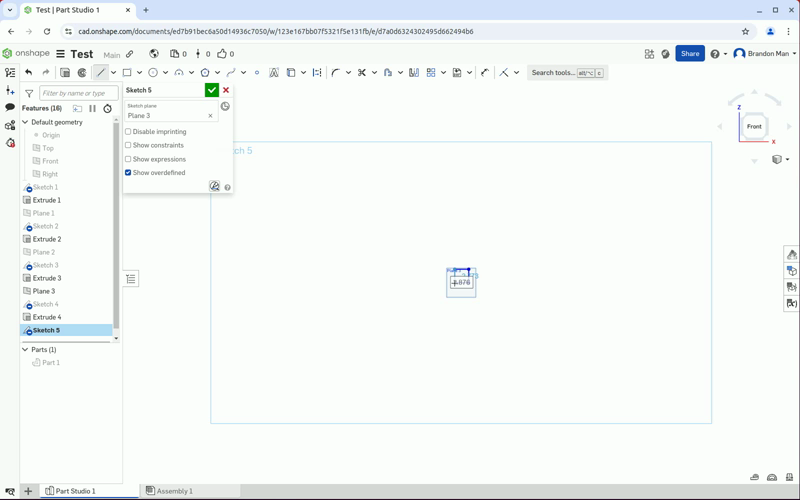
key_up(shift)
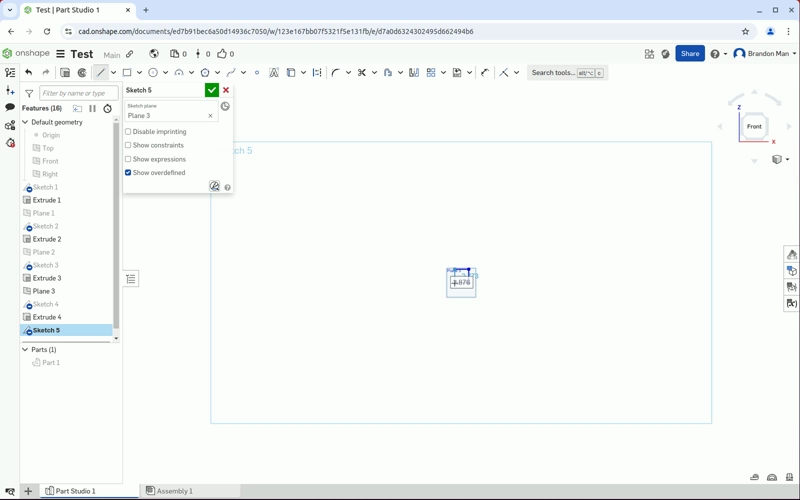
click(454, 282)
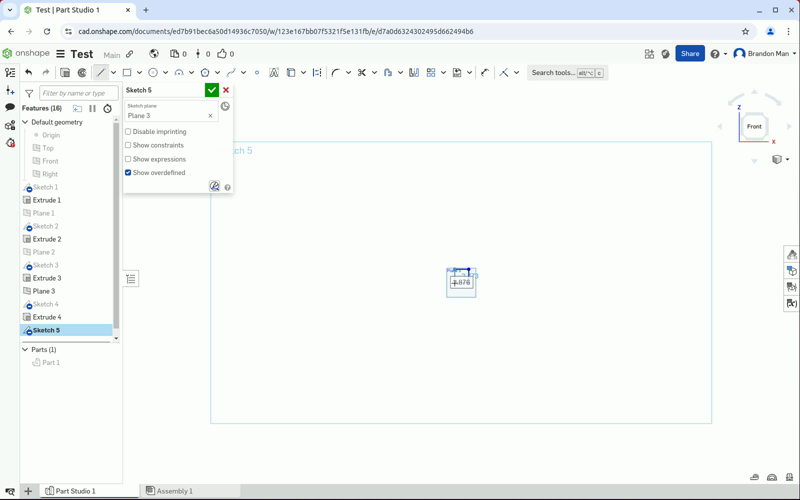
key(esc)
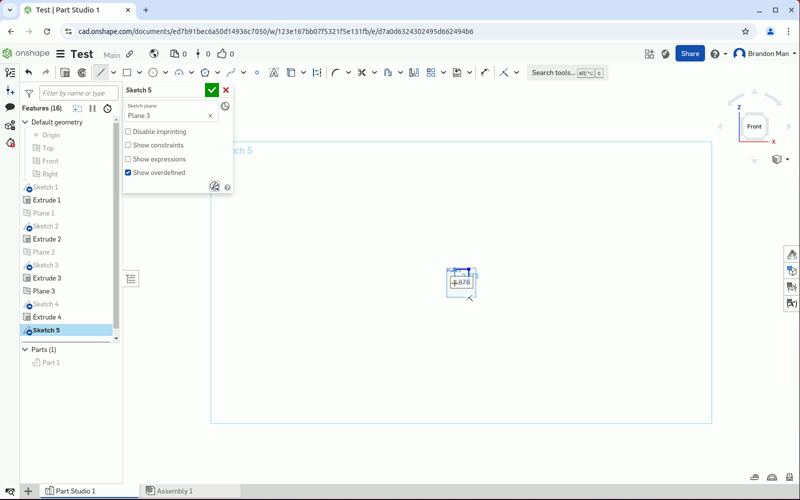
key(c)
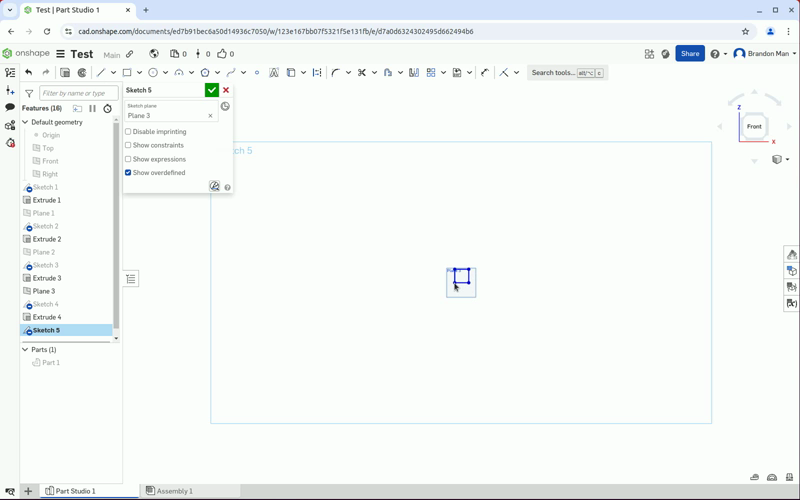
key_down(shift)
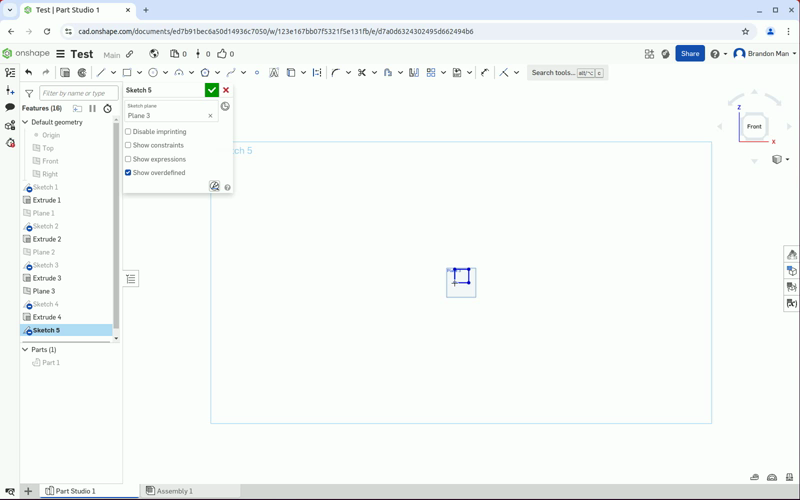
mouse_move(461, 276)
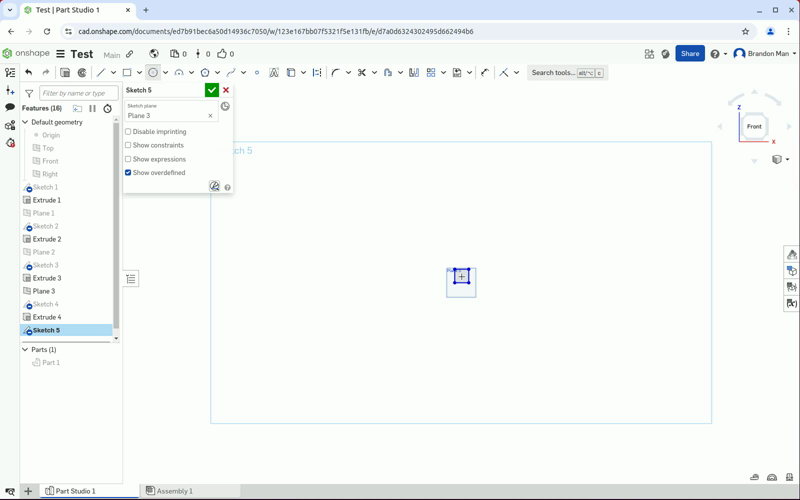
click(461, 276)
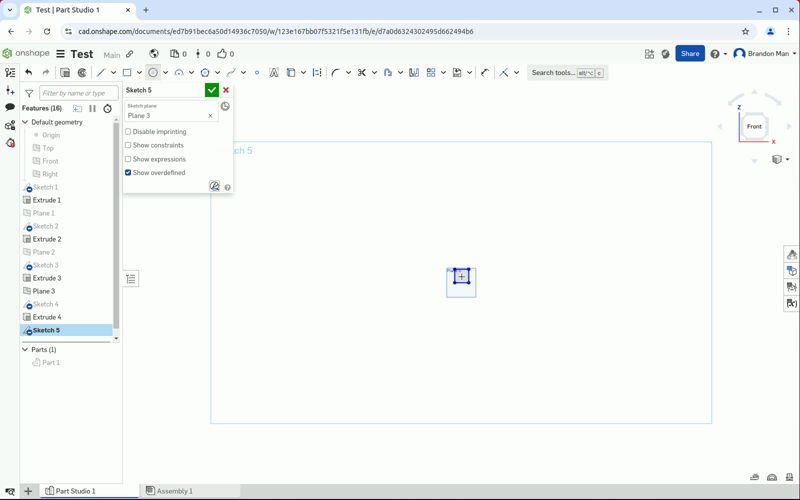
key_up(shift)
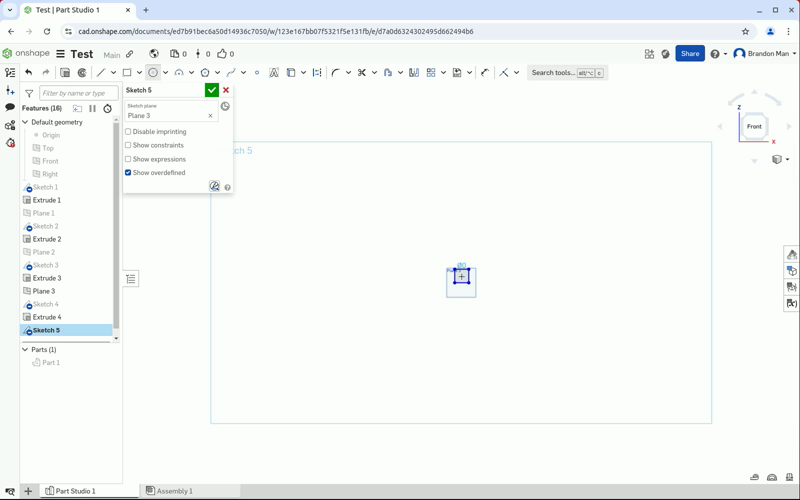
mouse_move(463, 276)
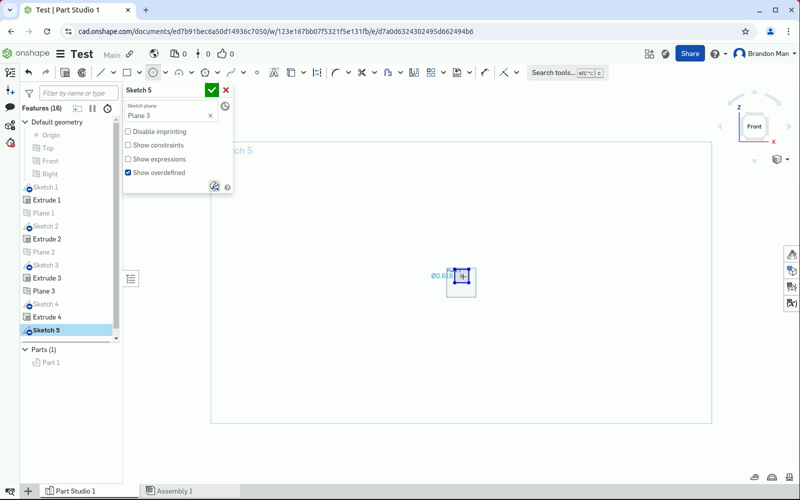
scroll(6)
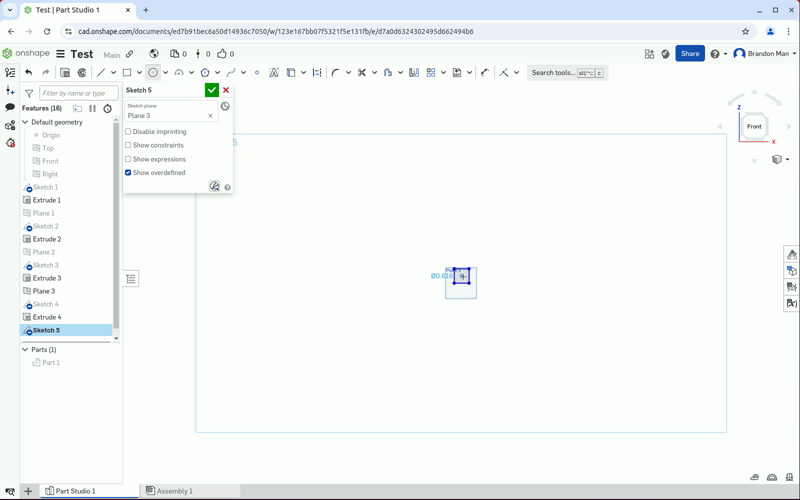
scroll(6)
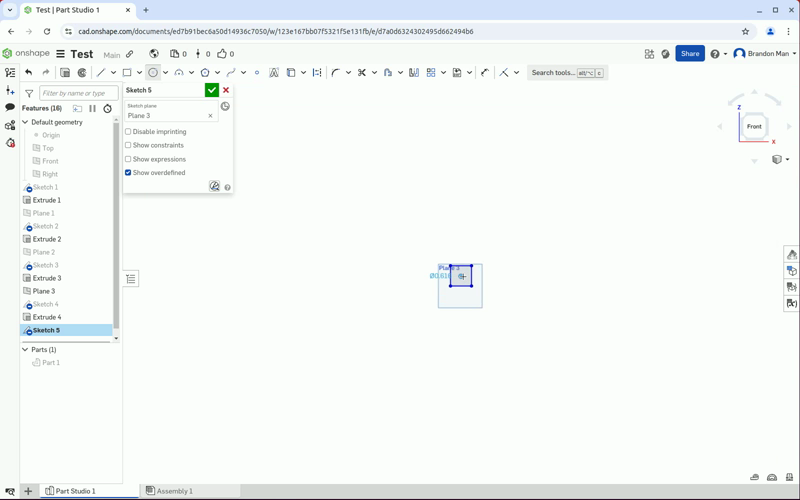
scroll(6)
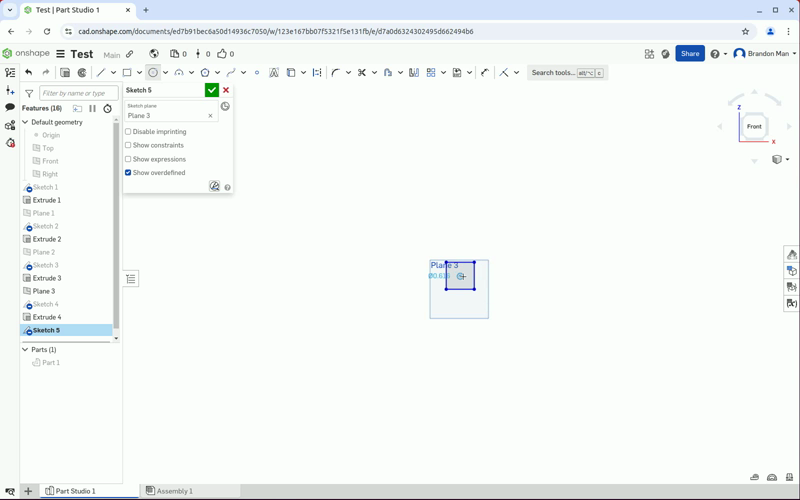
scroll(6)
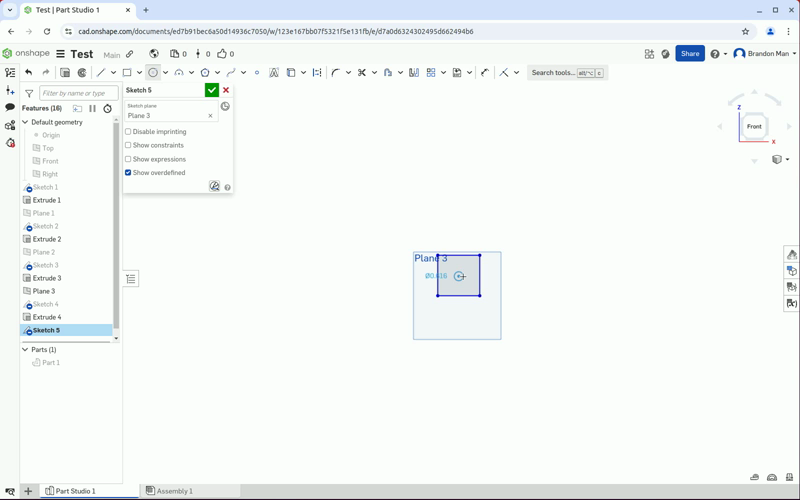
scroll(6)
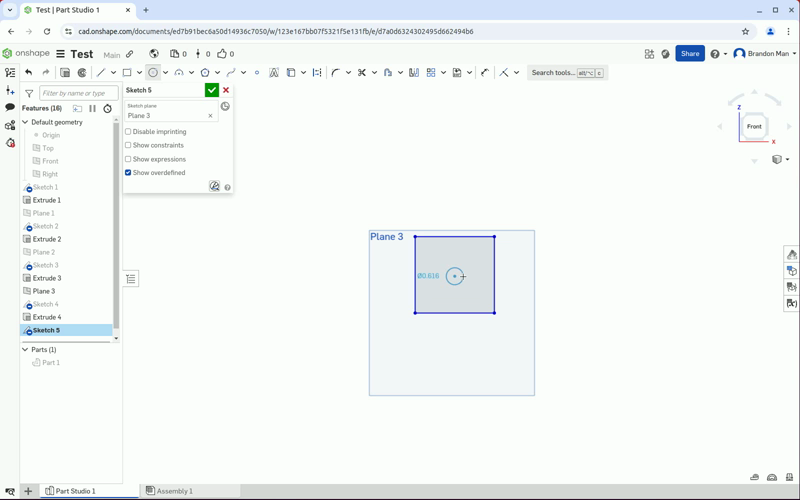
scroll(6)
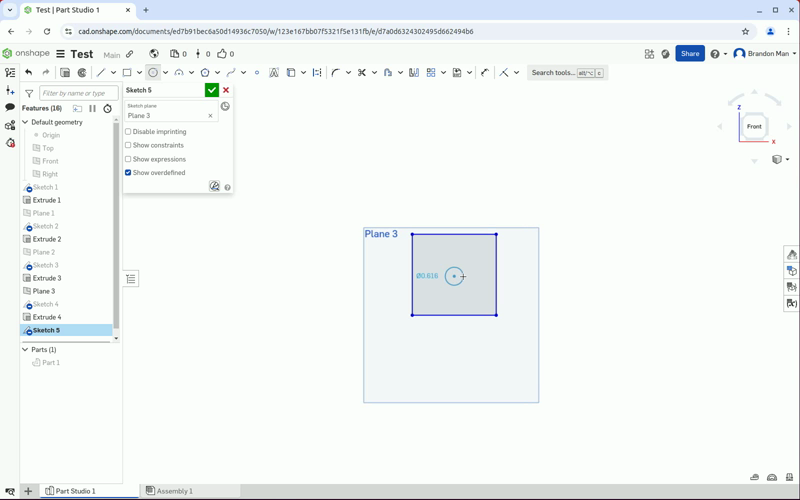
scroll(6)
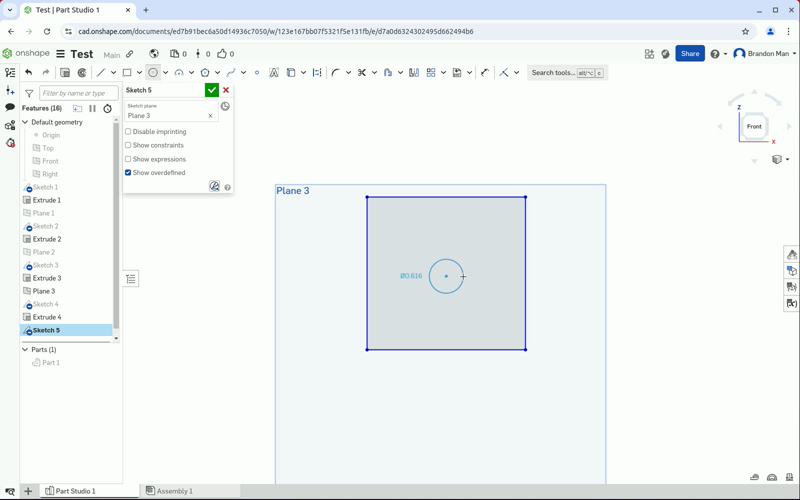
click(463, 276)
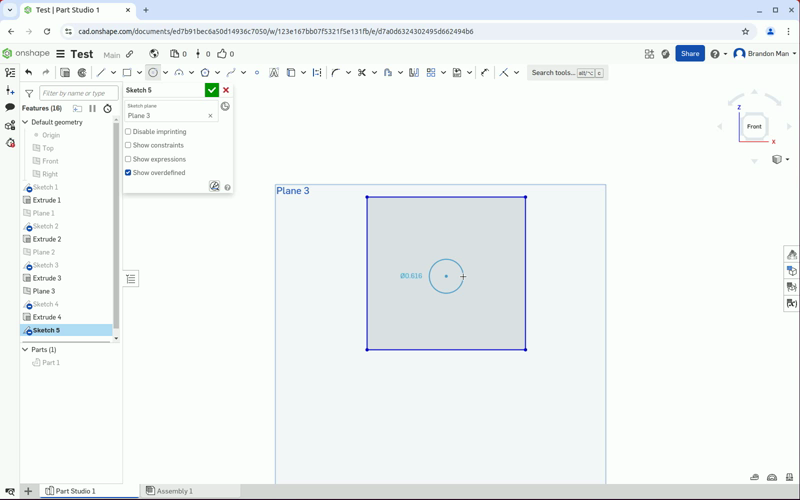
scroll(-6)
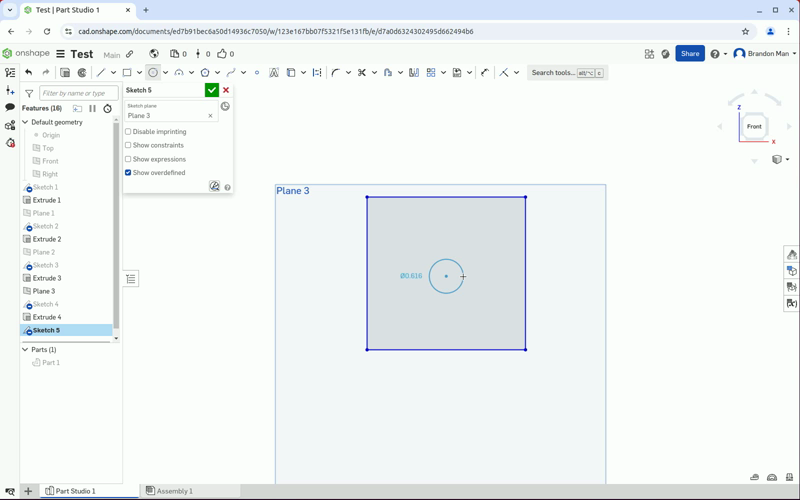
scroll(-6)
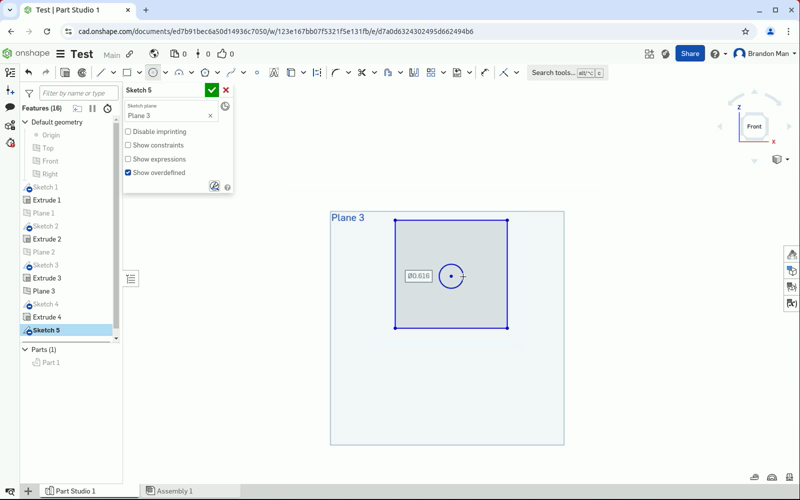
scroll(-6)
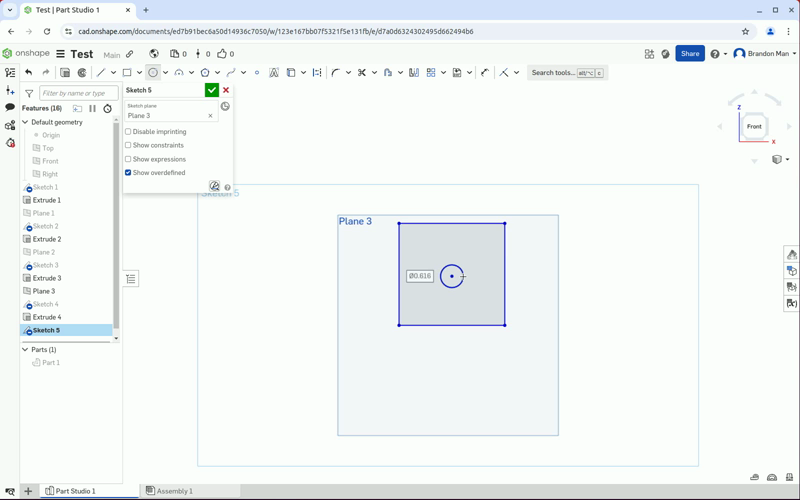
scroll(-6)
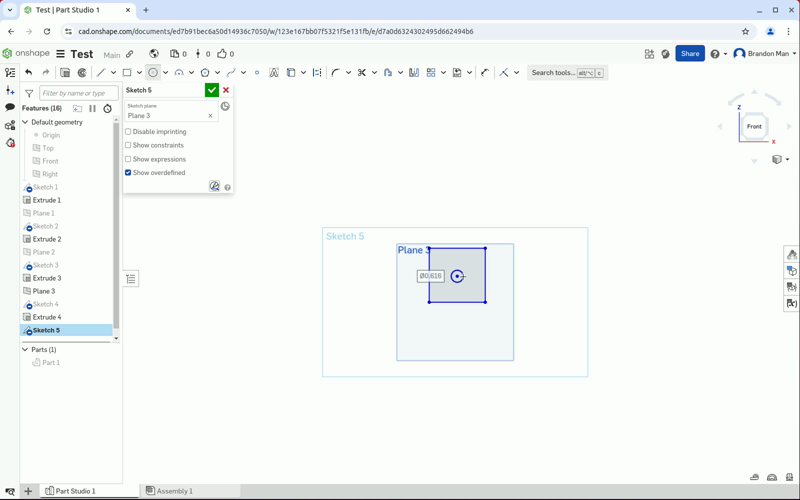
scroll(-6)
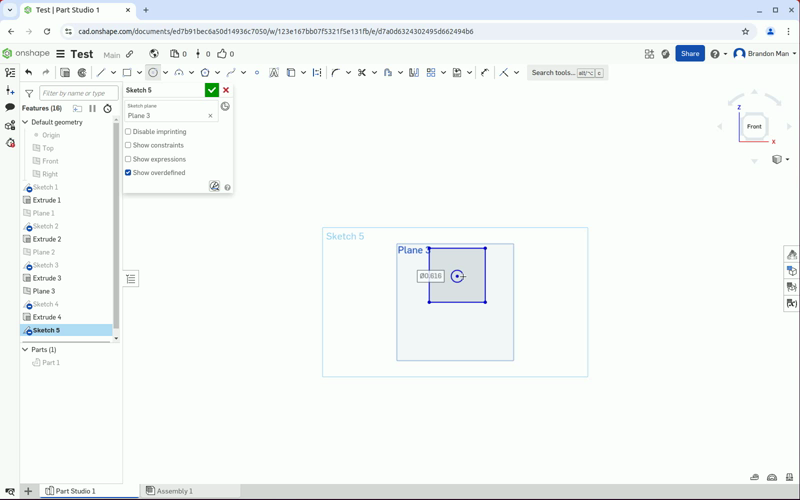
scroll(-6)
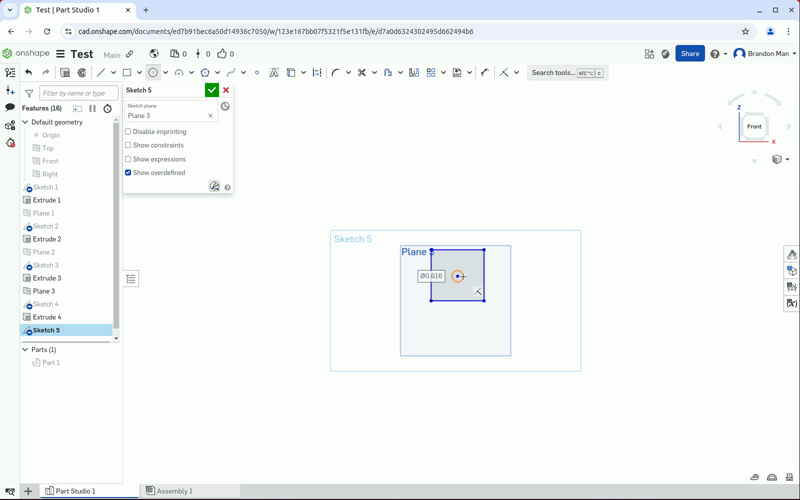
scroll(-6)
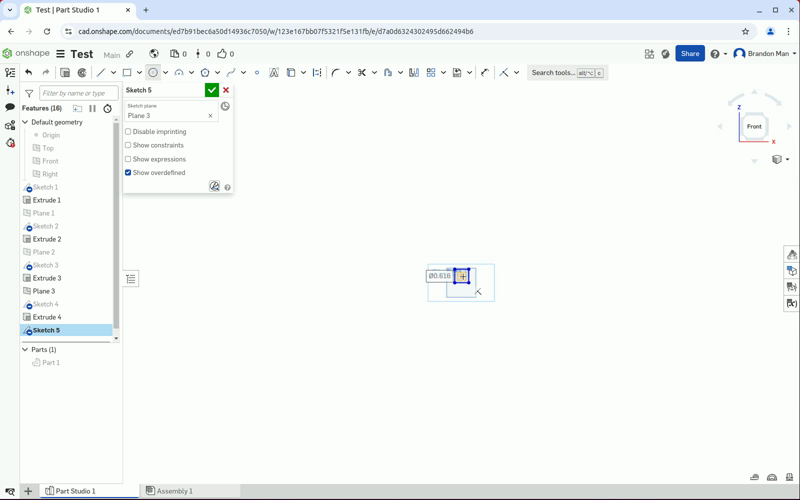
key(esc)
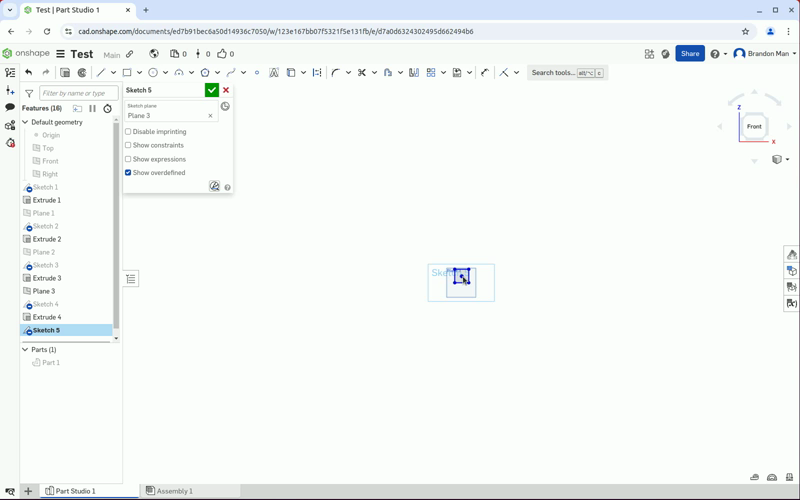
mouse_move(455, 269)
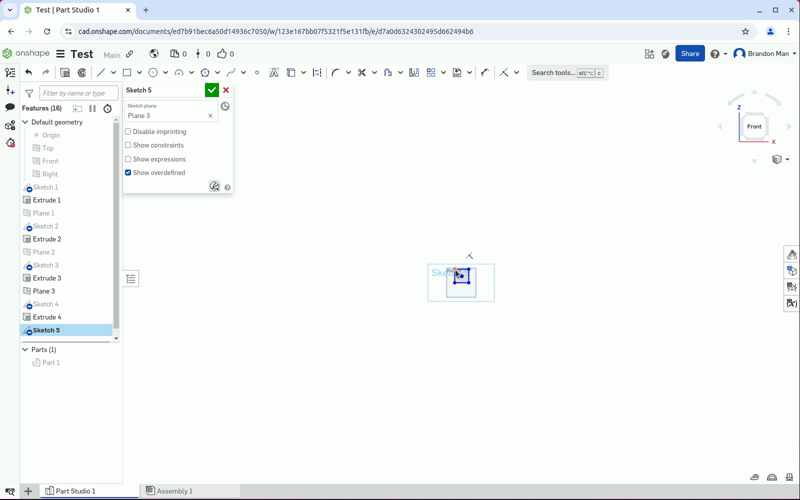
scroll(6)
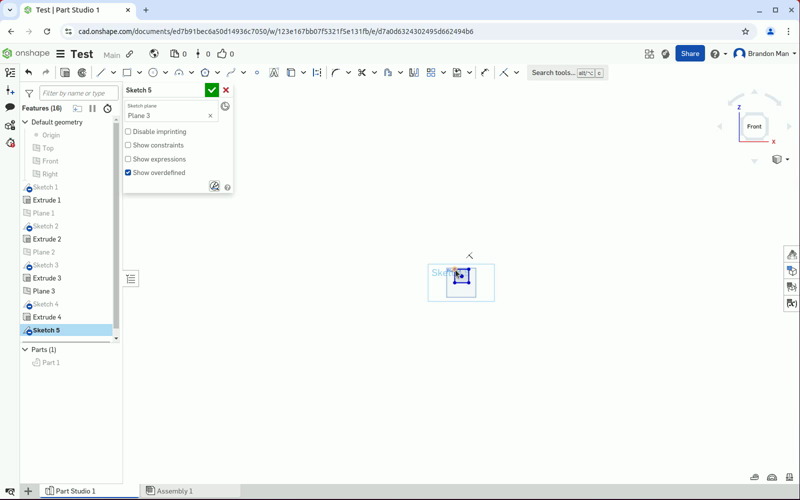
scroll(6)
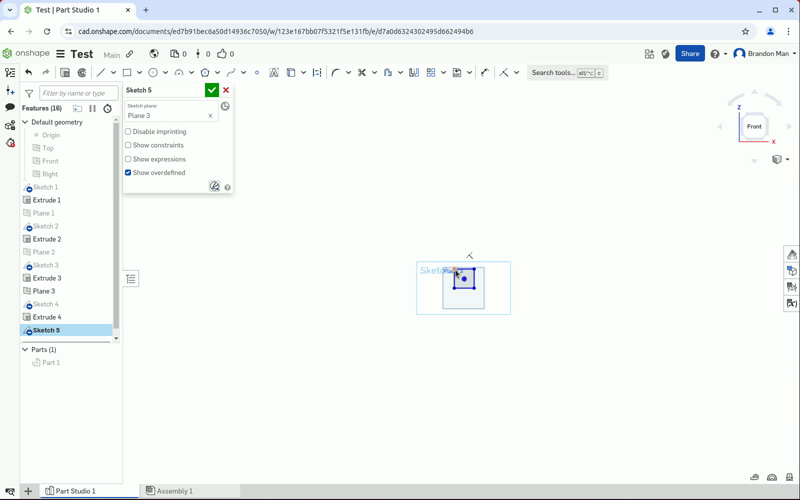
scroll(6)
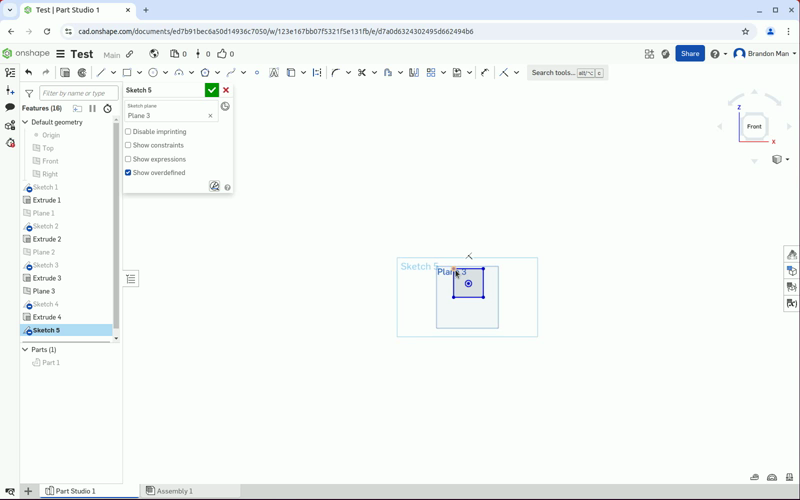
scroll(6)
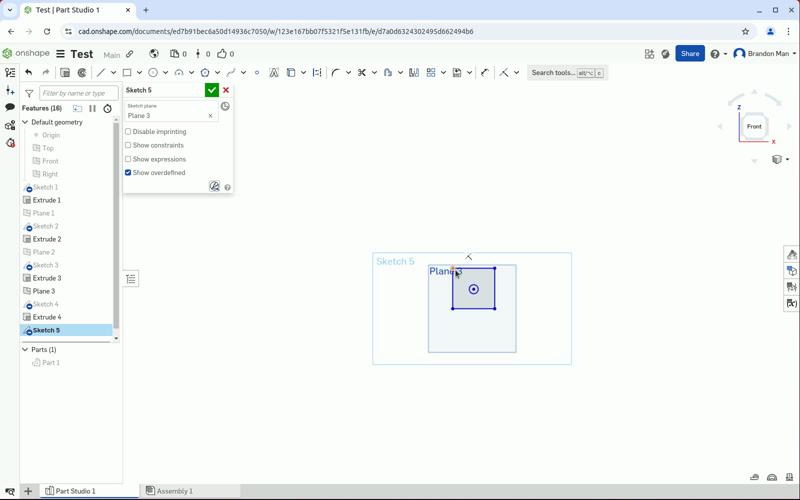
scroll(6)
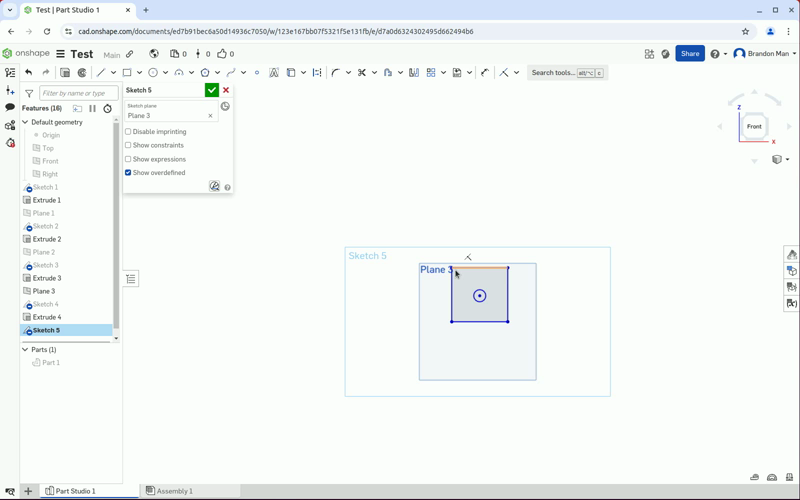
scroll(6)
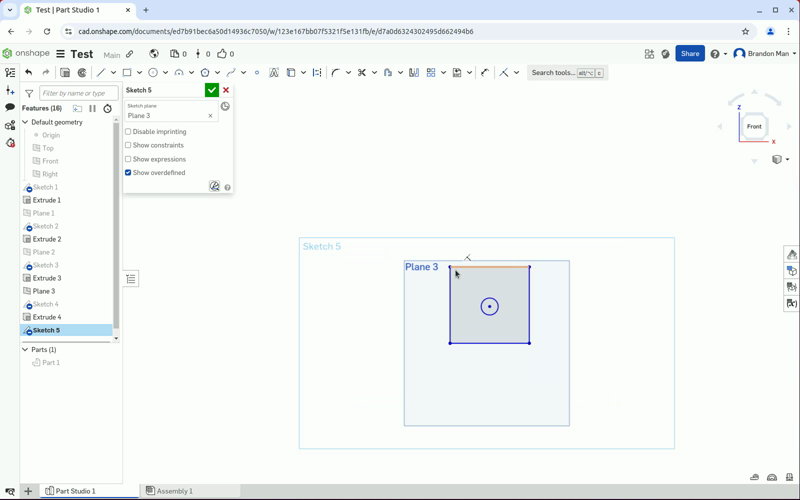
scroll(6)
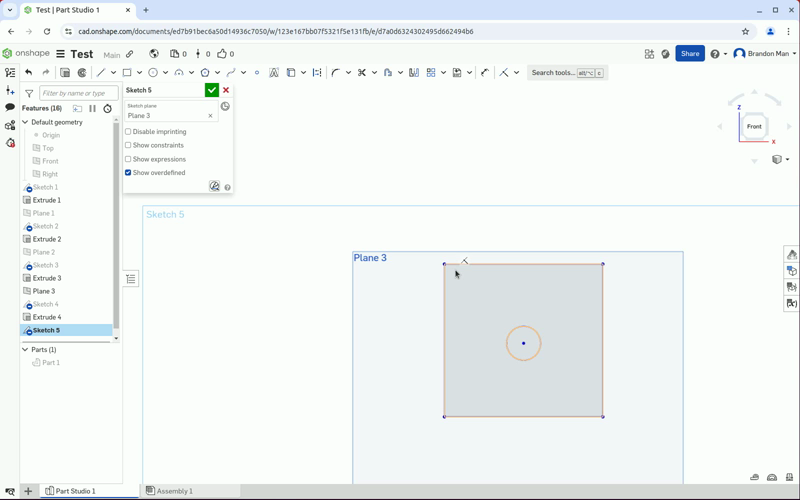
click(455, 269)
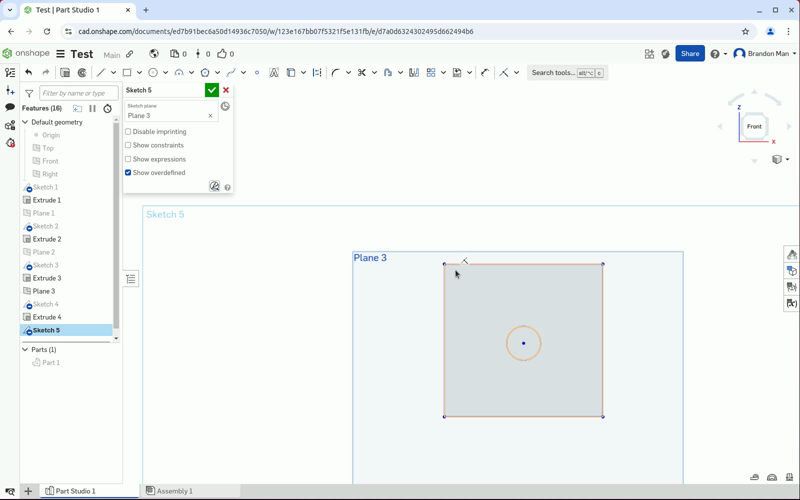
scroll(-6)
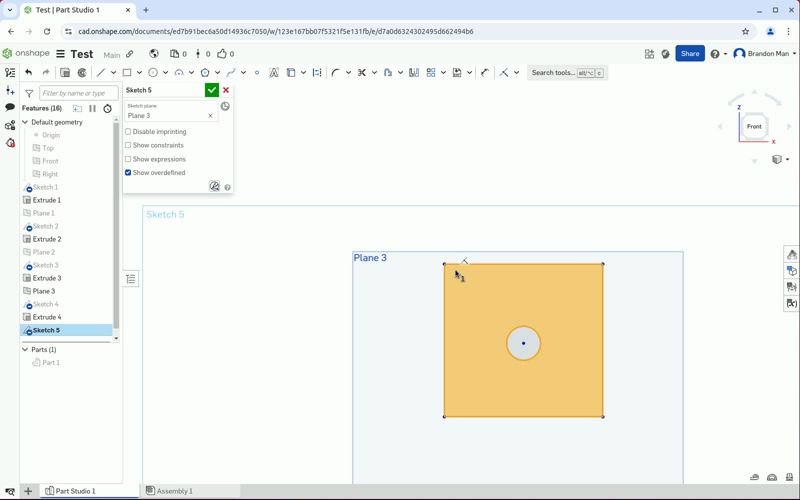
scroll(-6)
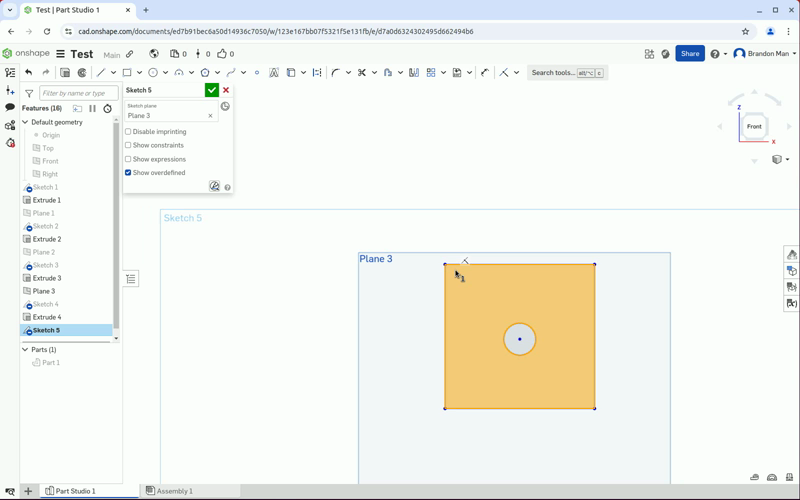
scroll(-6)
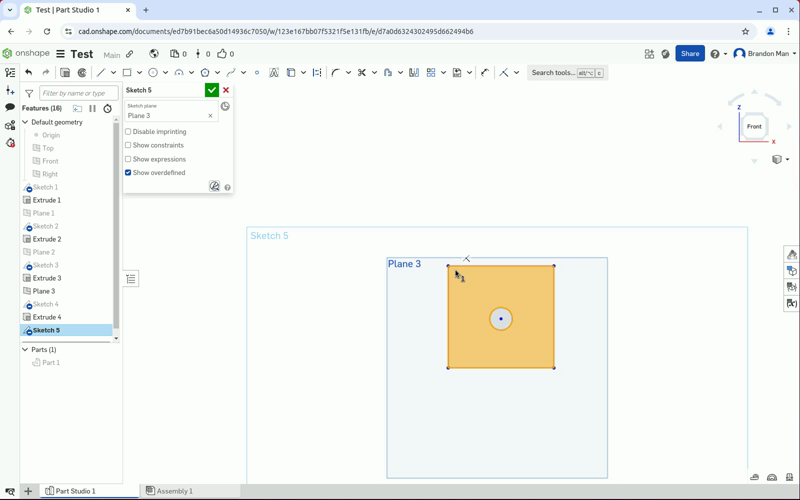
scroll(-6)
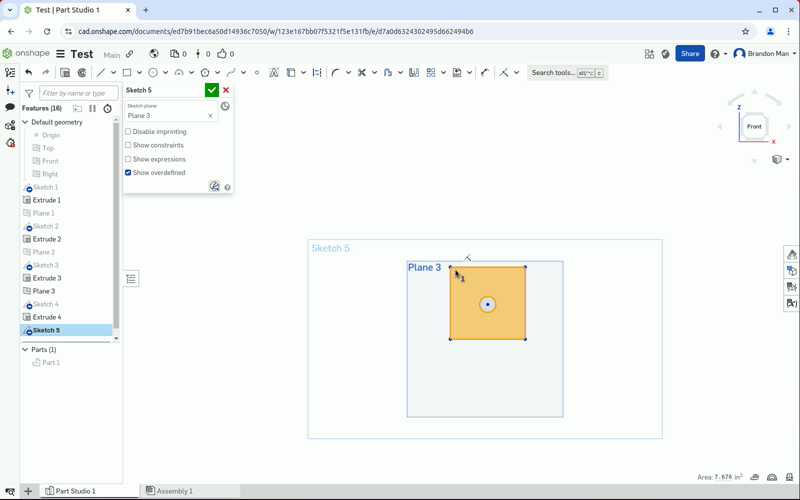
scroll(-6)
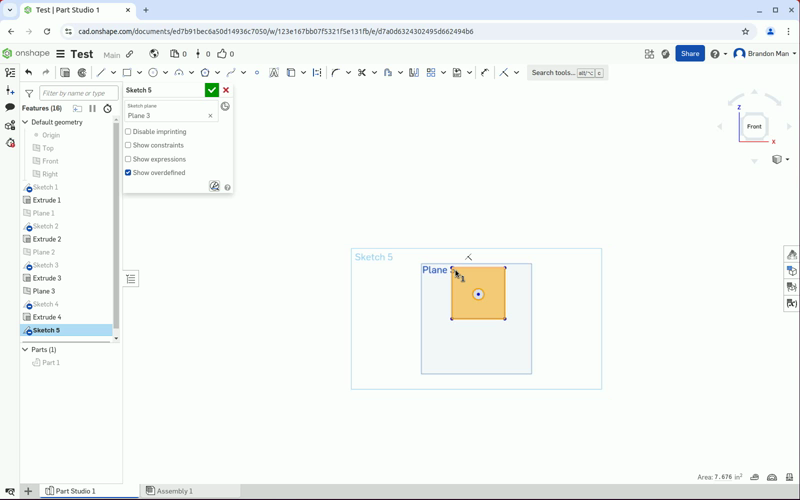
scroll(-6)
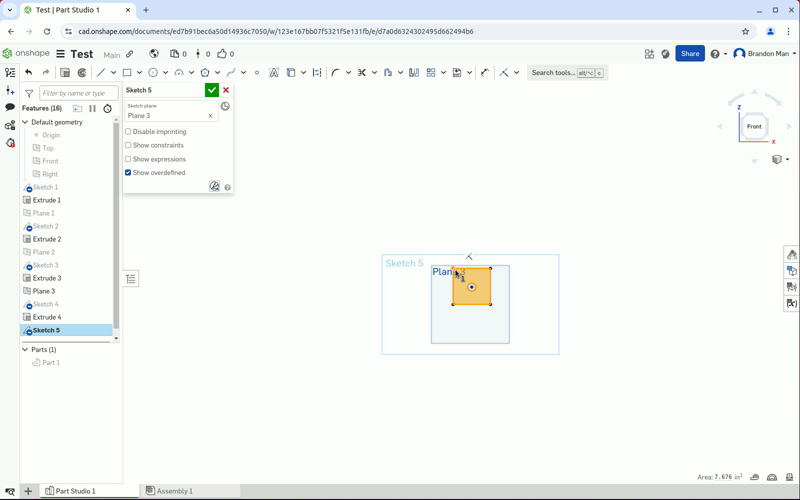
scroll(-6)
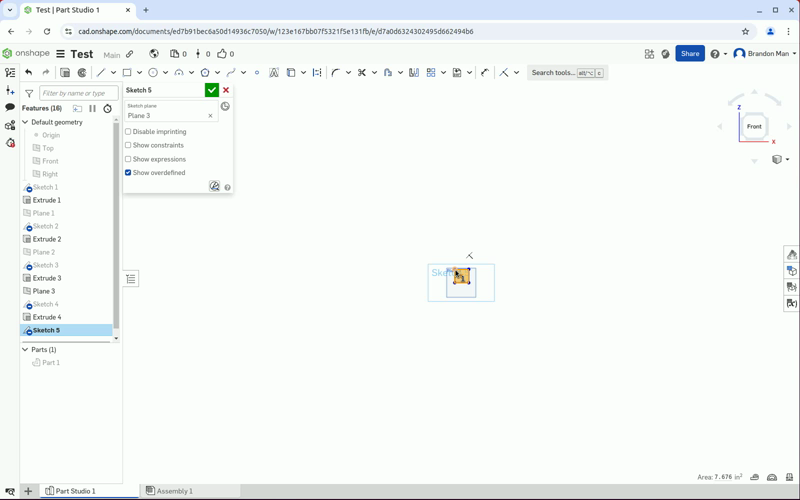
mouse_move(73, 352)
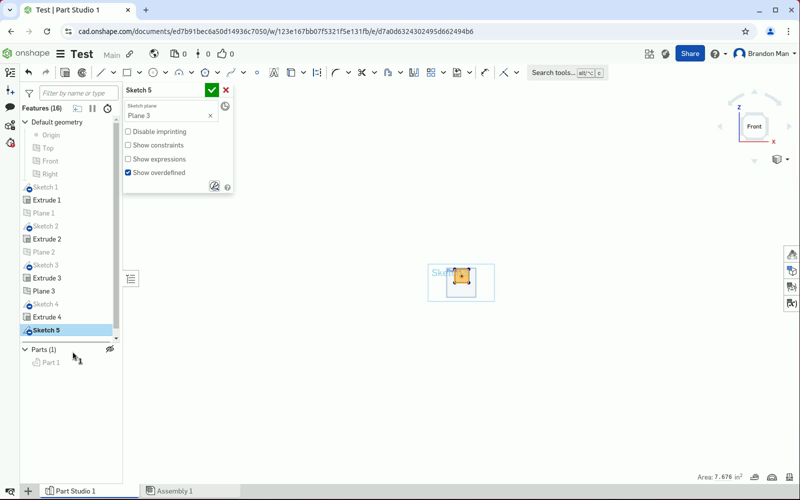
key(shift+y)
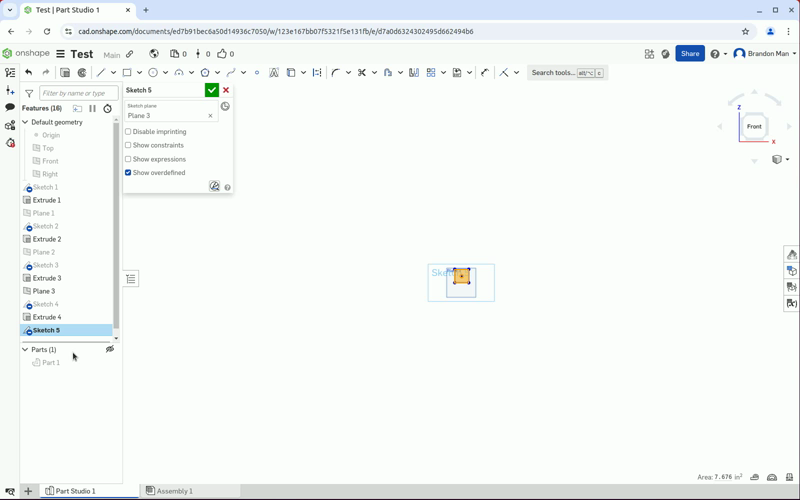
key(shift+e)
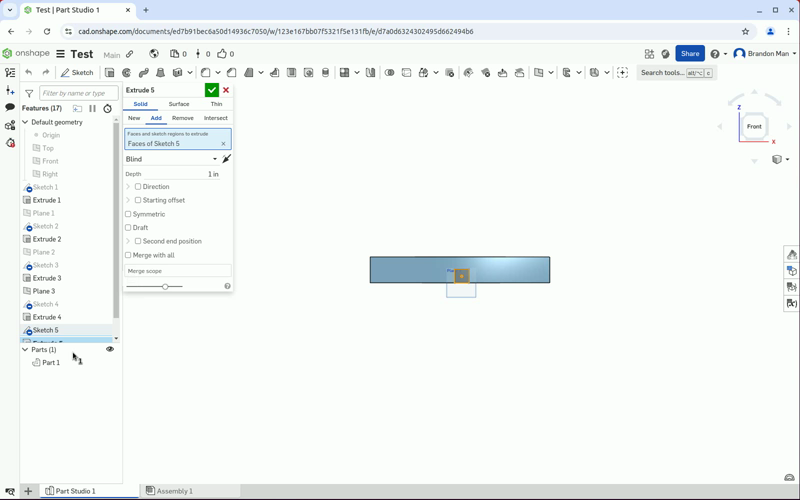
mouse_move(143, 106)
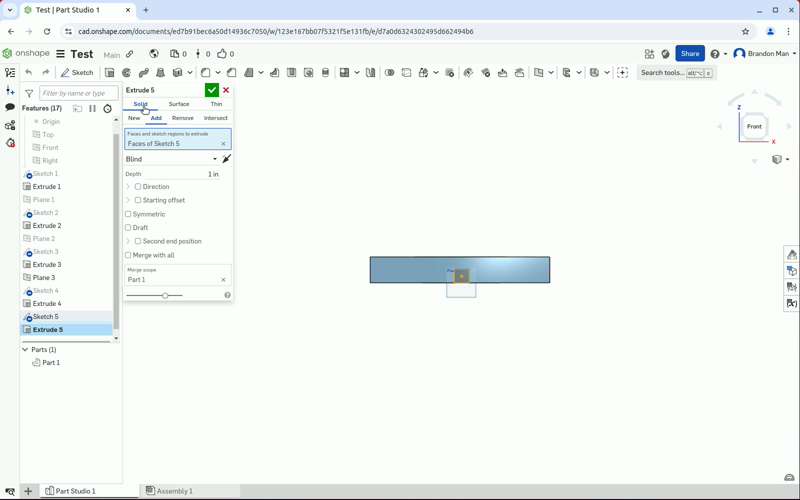
click(143, 106)
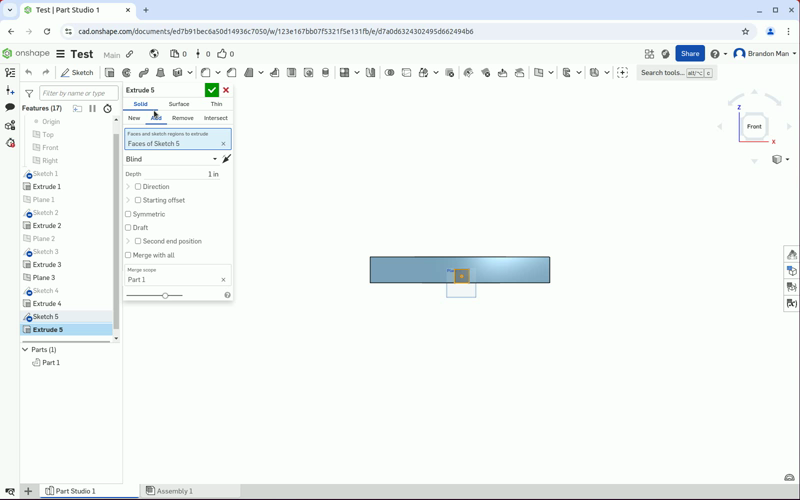
mouse_move(186, 120)
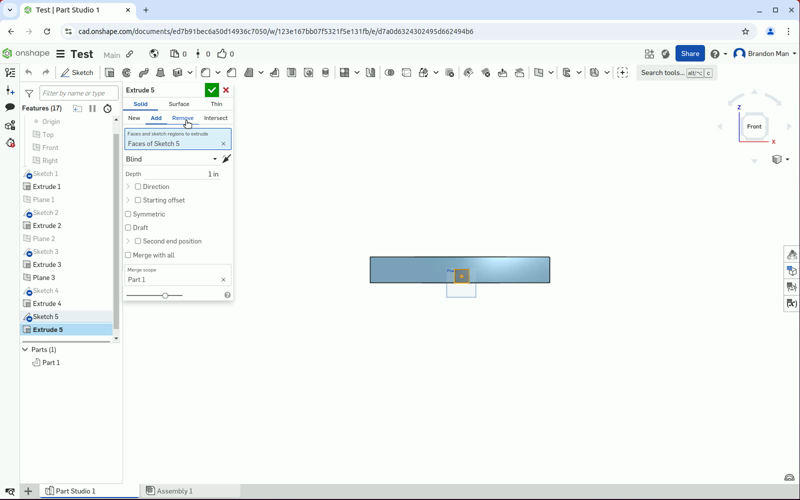
click(186, 120)
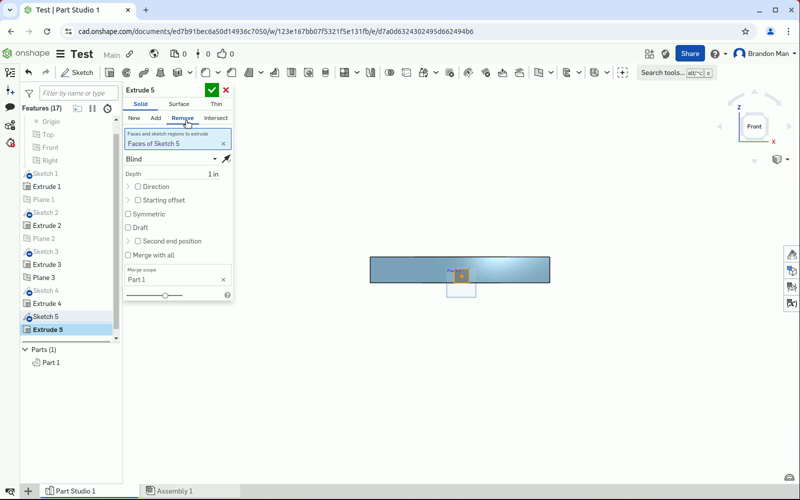
key(tab, 4)
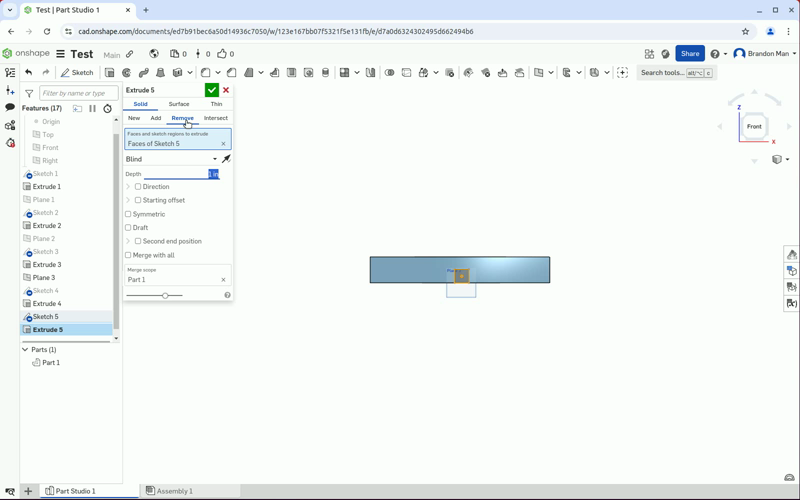
text(7.943)
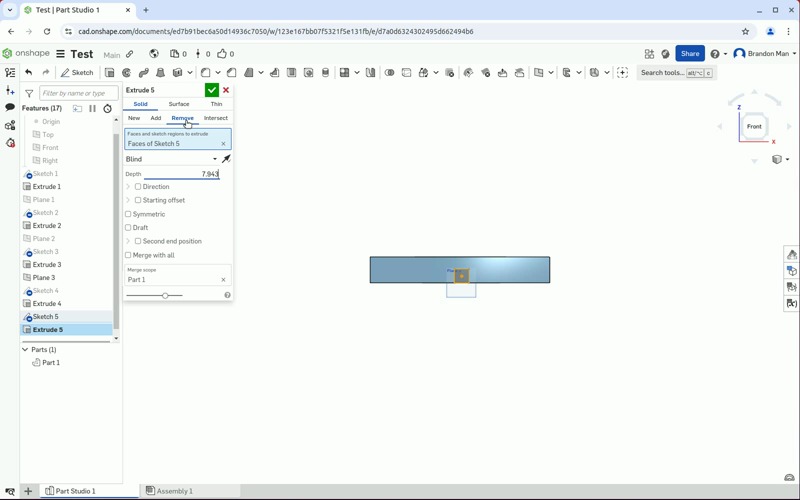
key(tab, 6)
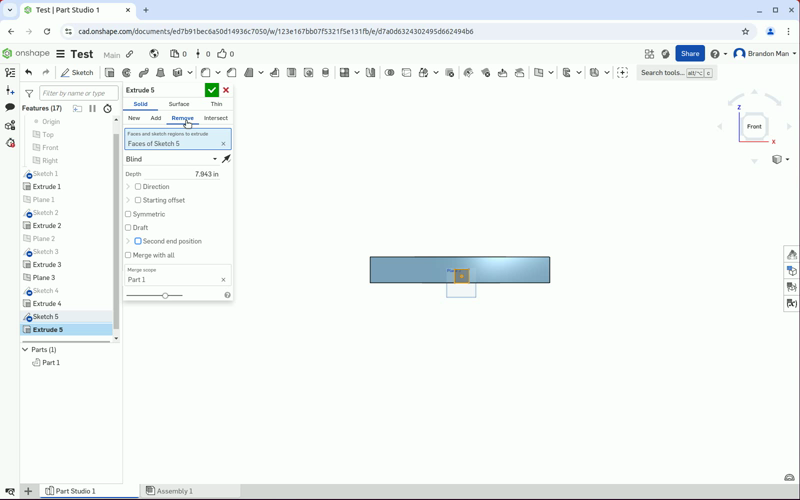
key(space)
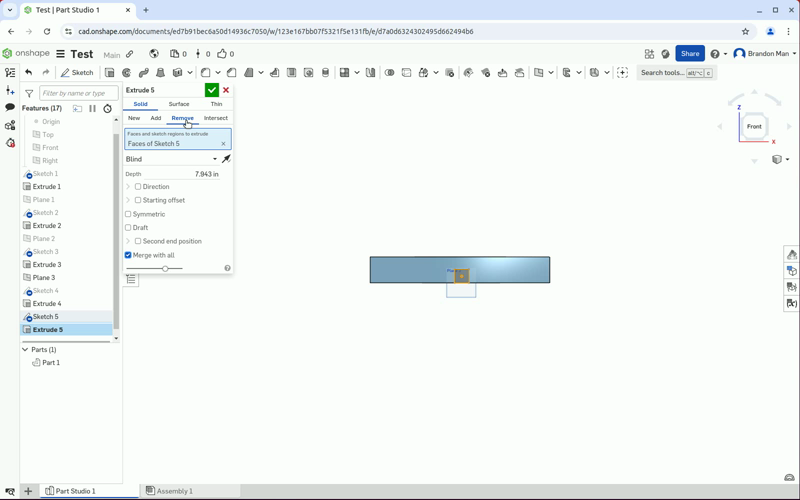
key(enter)
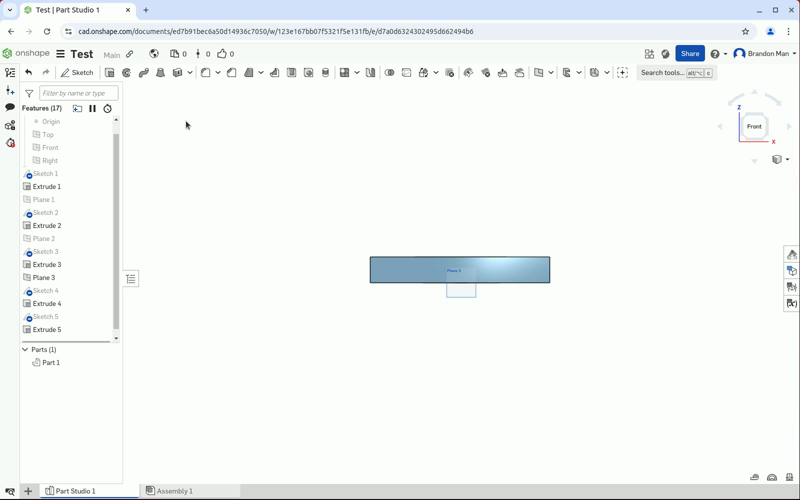
key(shift+h)
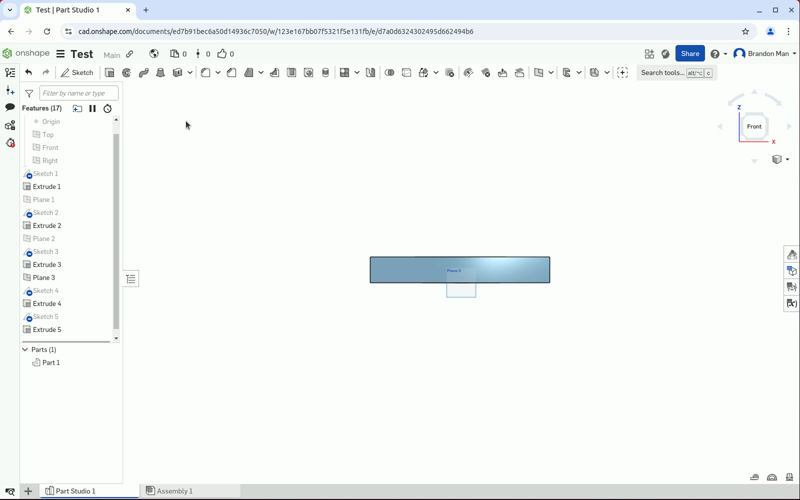
key(shift+h)
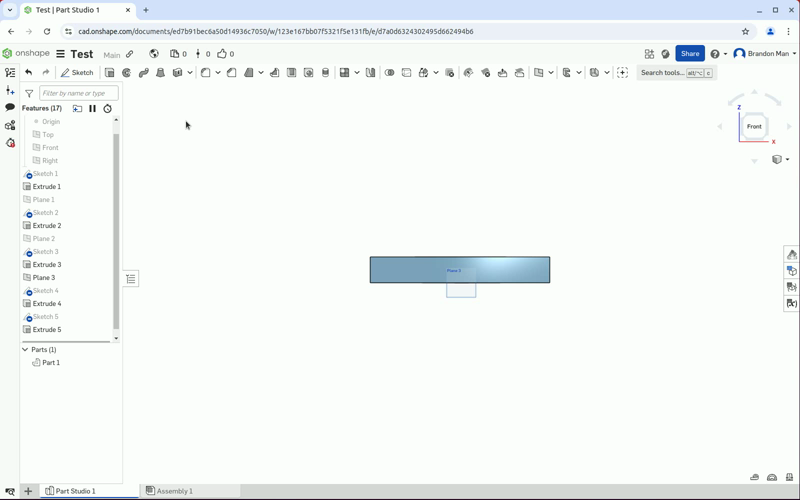
mouse_move(69, 176)
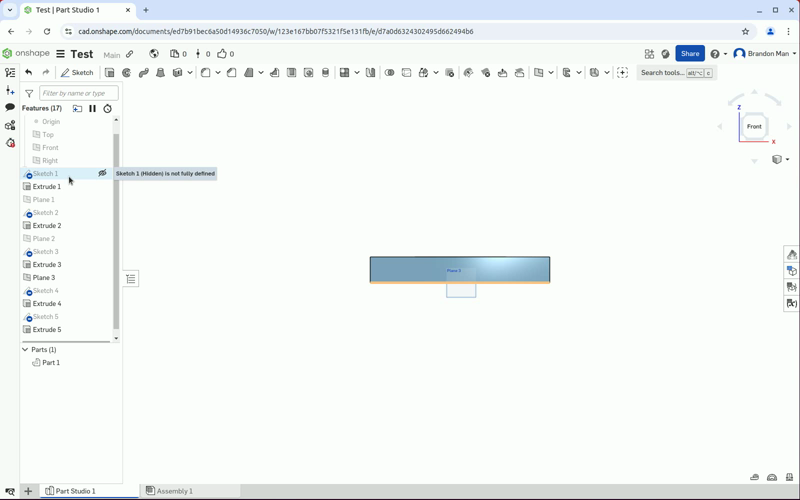
click(69, 176)
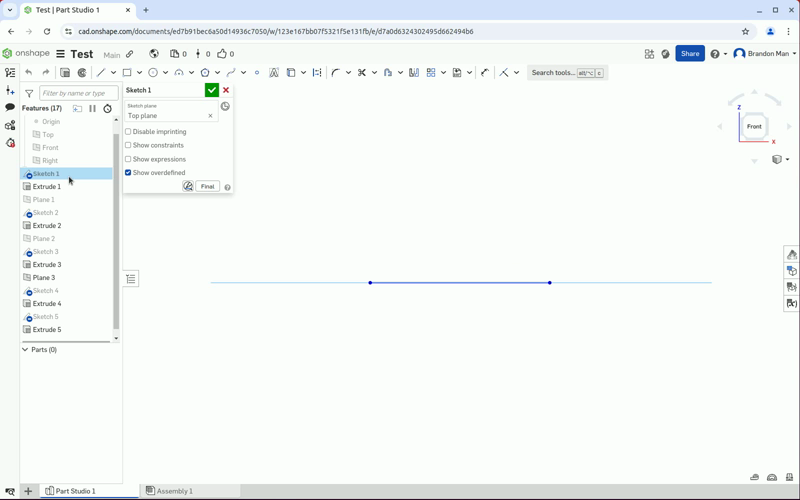
mouse_move(229, 92)
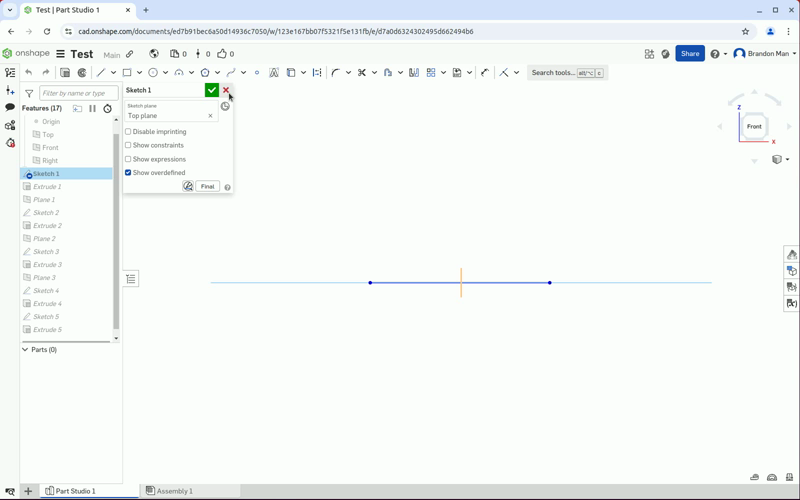
click(229, 92)
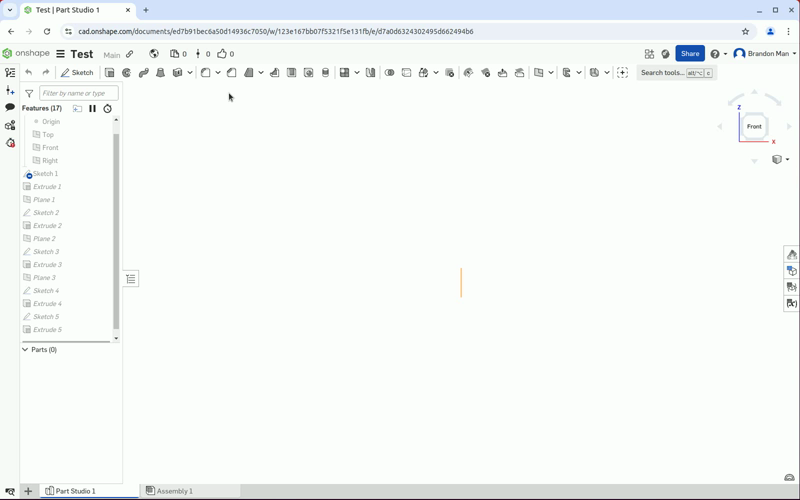
key(shift+s)
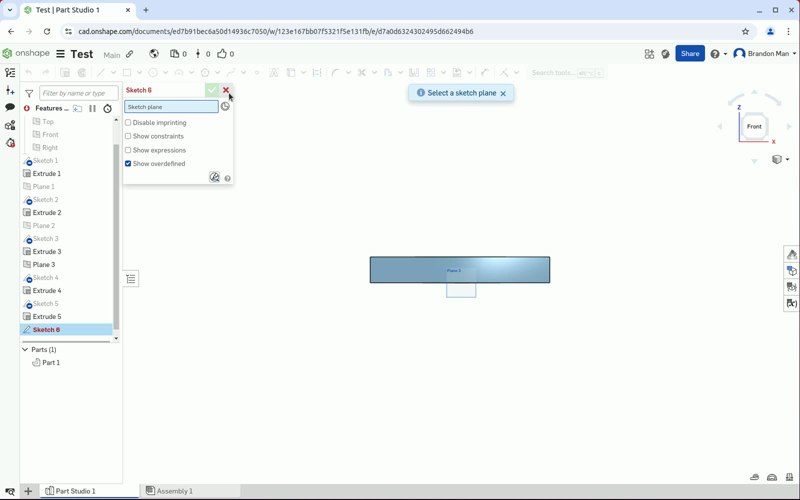
mouse_move(69, 267)
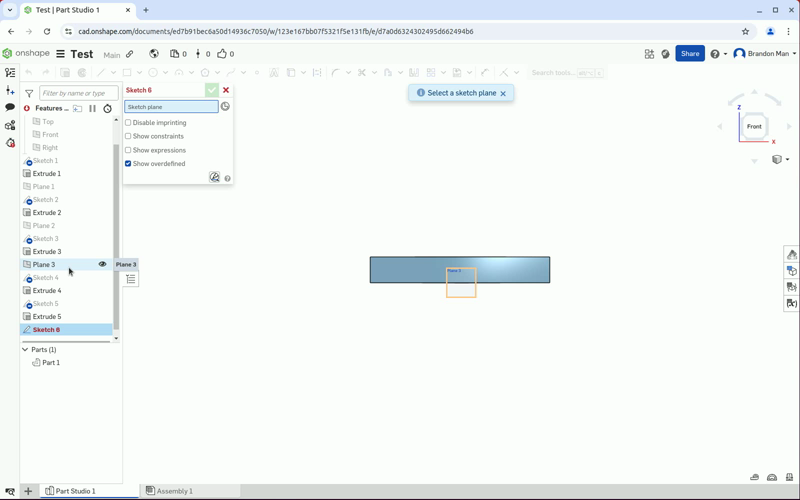
click(69, 267)
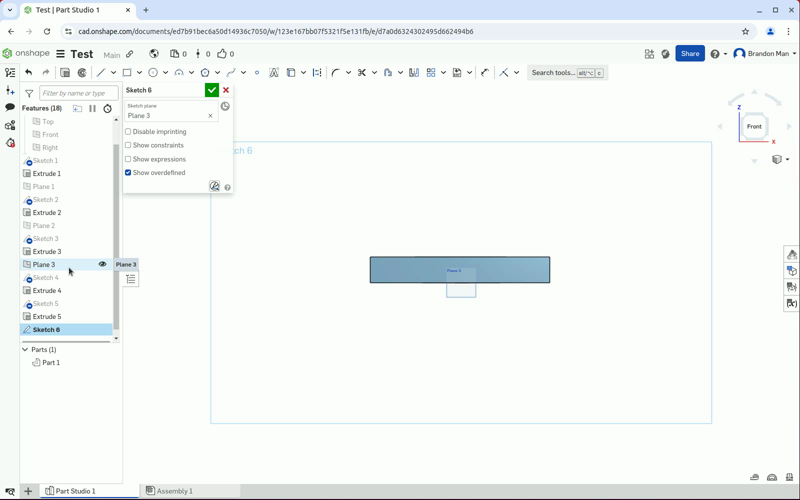
mouse_move(73, 352)
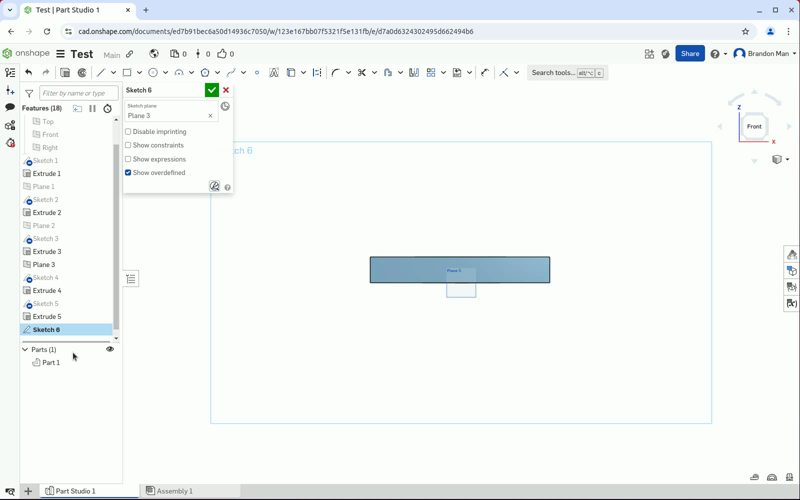
key(y)
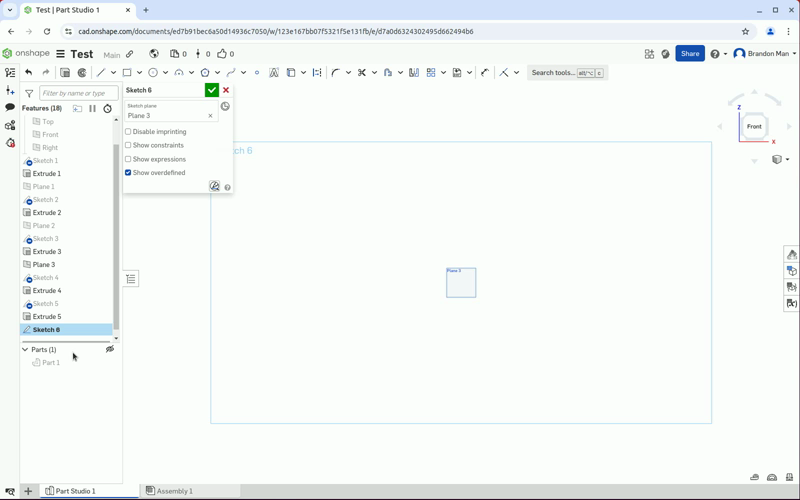
key(c)
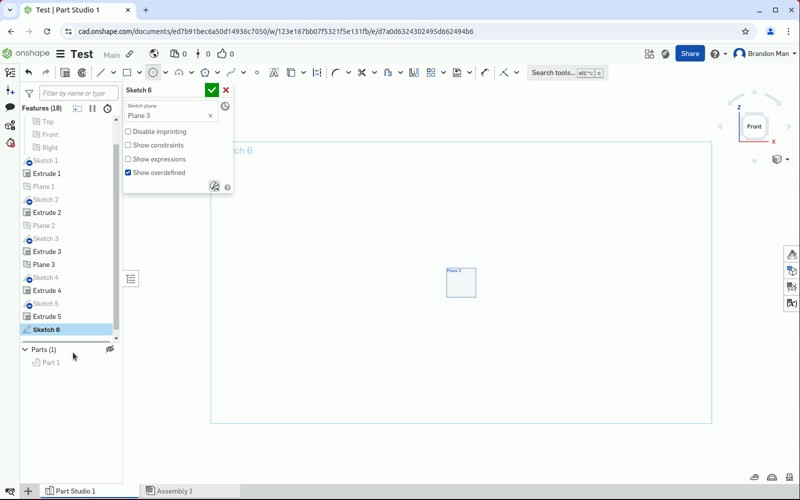
key_down(shift)
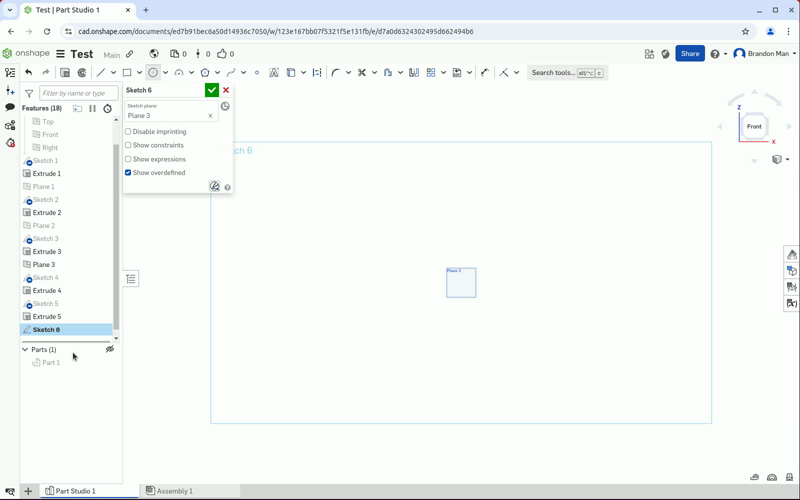
mouse_move(461, 276)
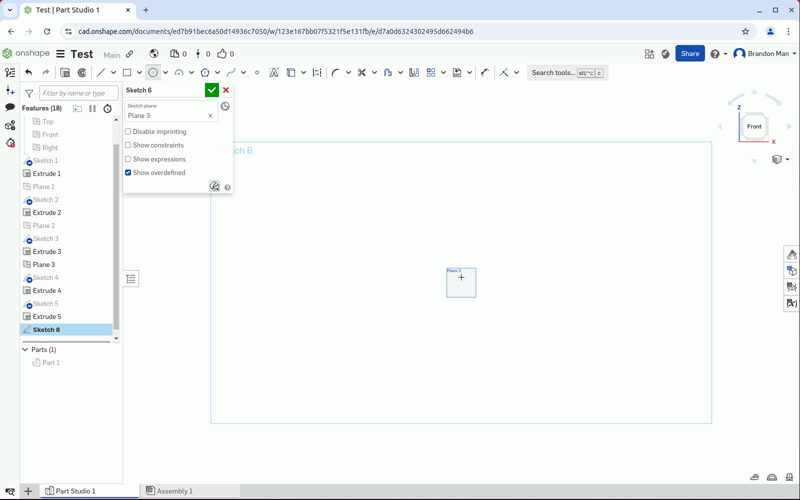
click(461, 276)
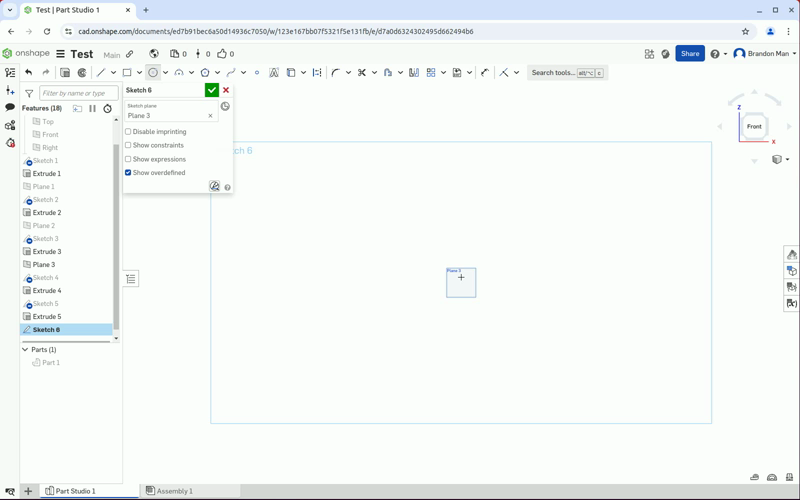
key_up(shift)
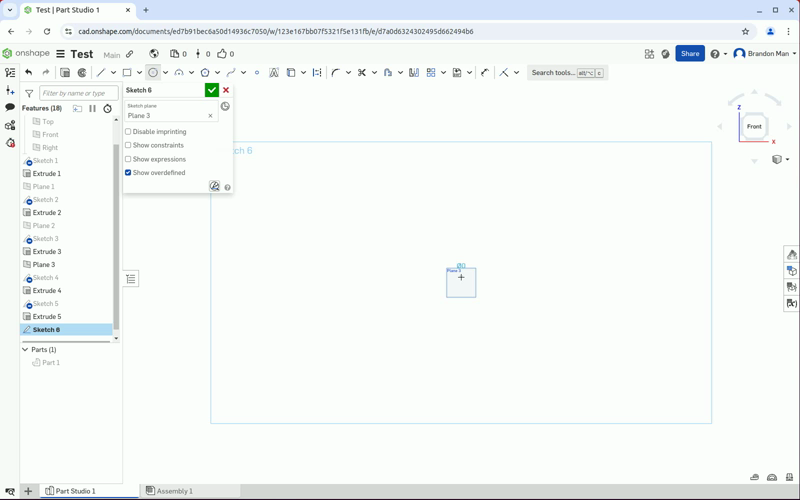
mouse_move(463, 276)
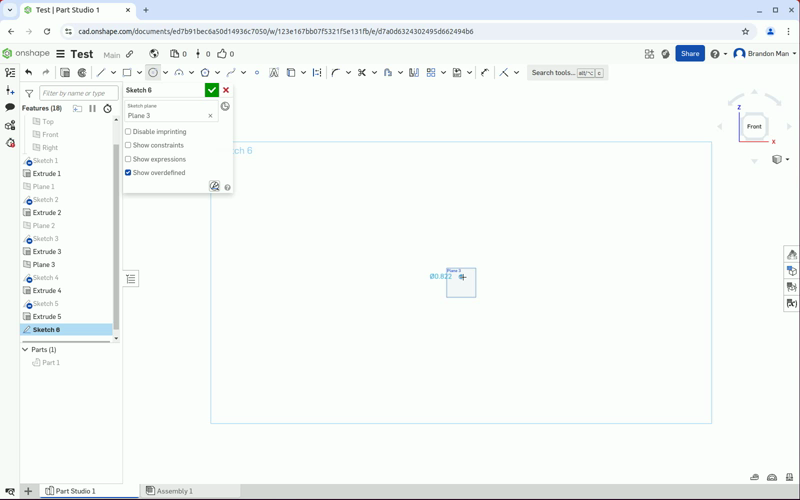
scroll(6)
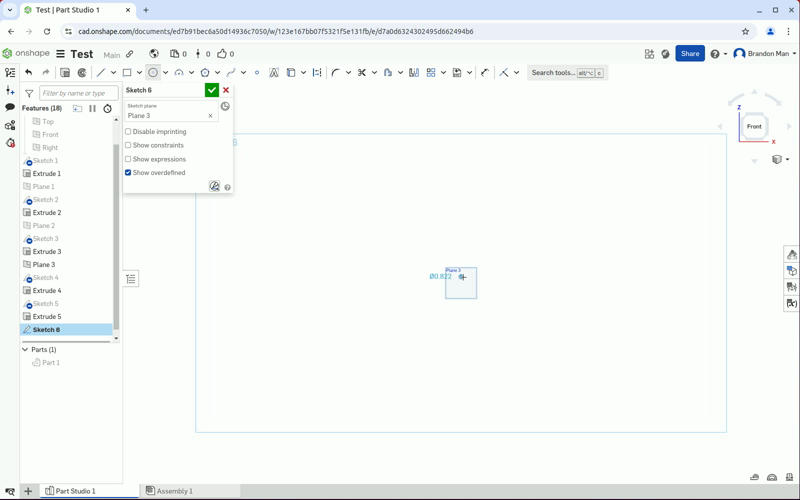
scroll(6)
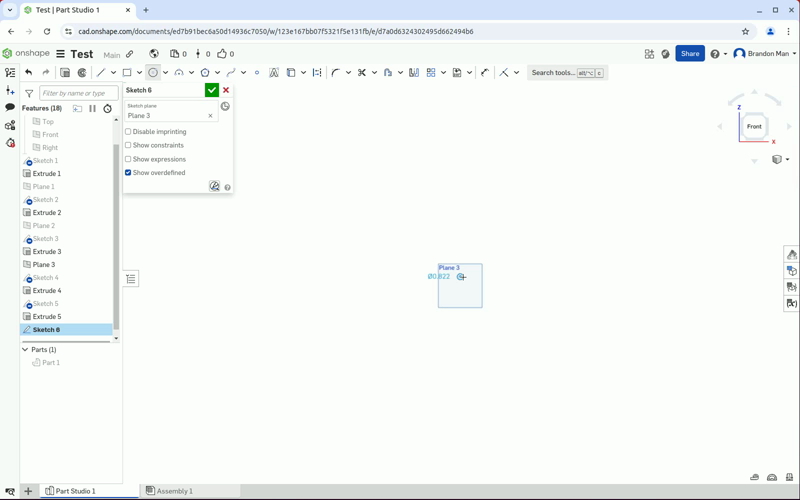
scroll(6)
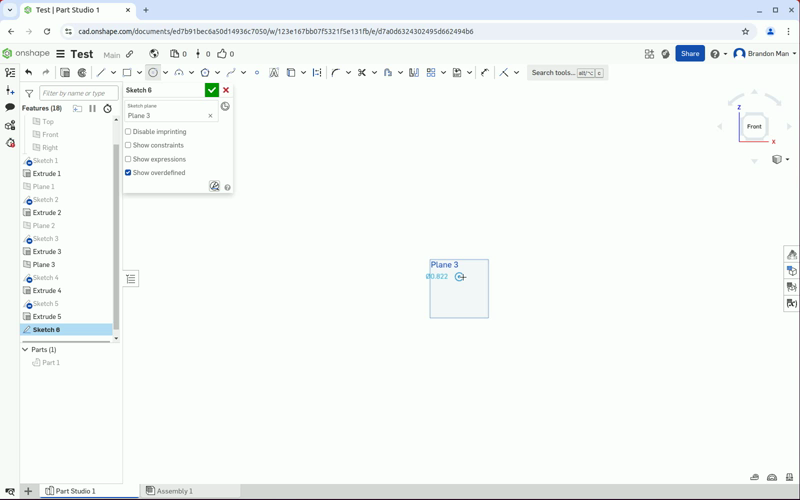
scroll(6)
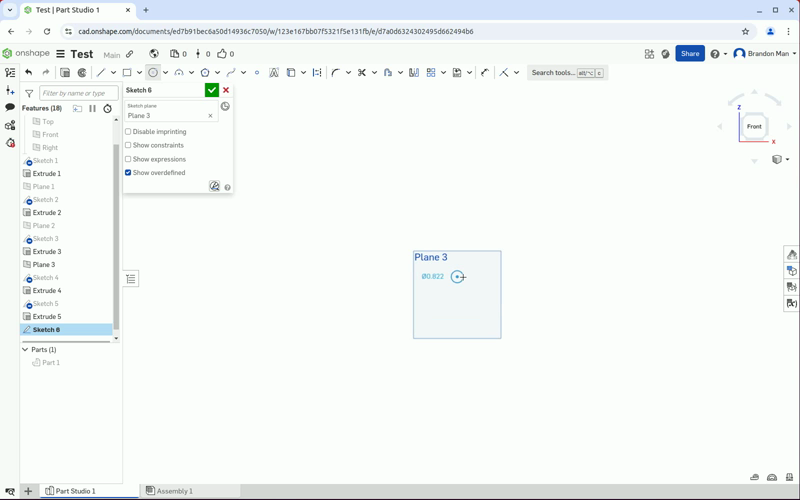
scroll(6)
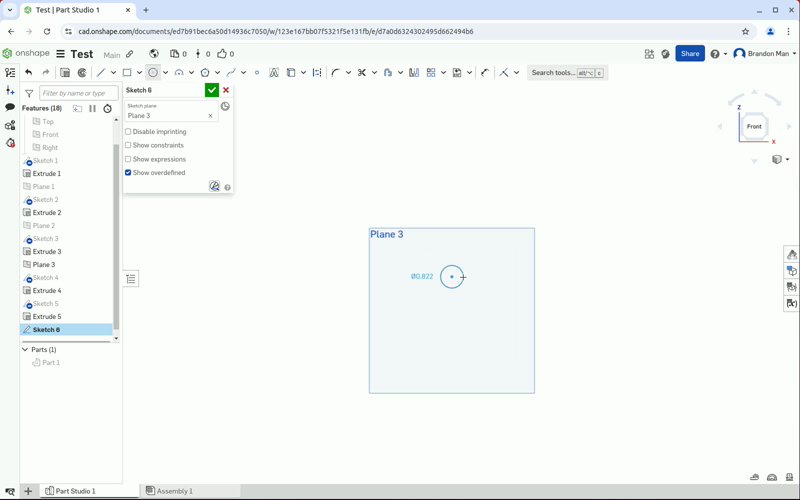
scroll(6)
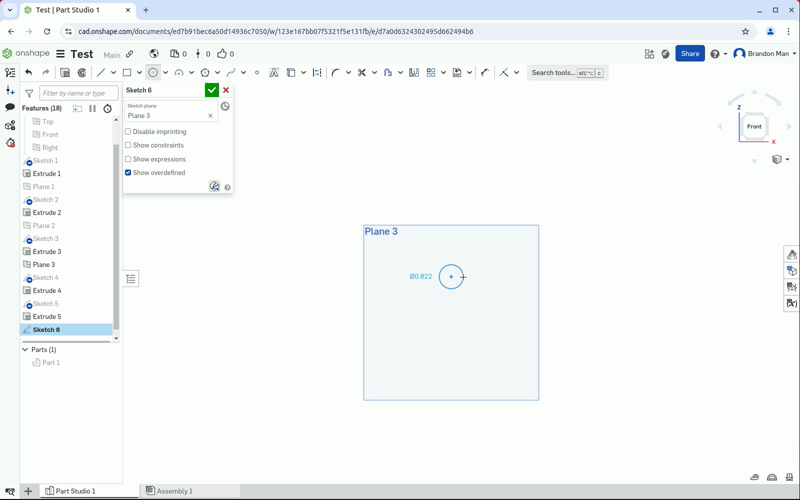
scroll(6)
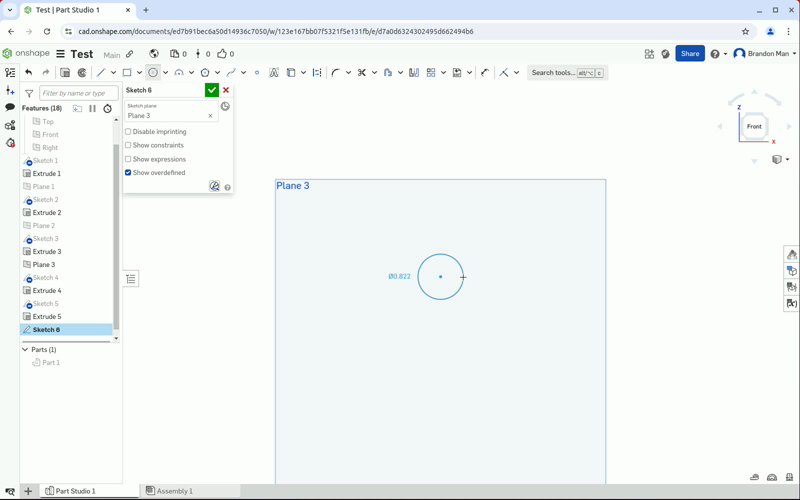
click(463, 276)
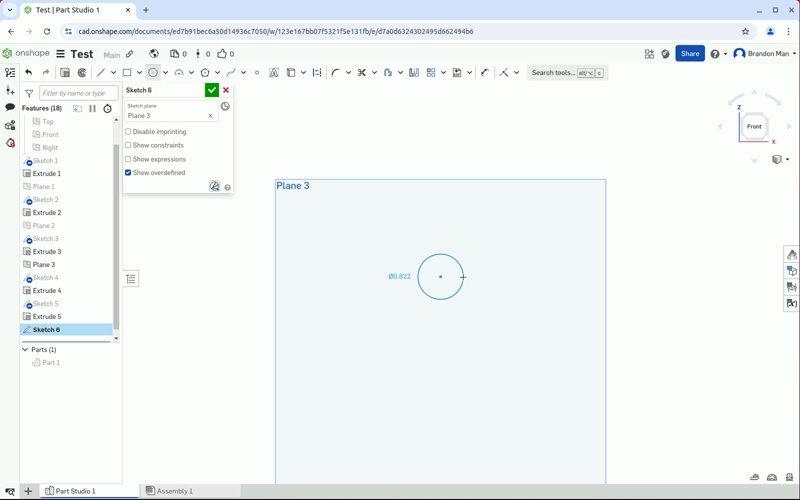
scroll(-6)
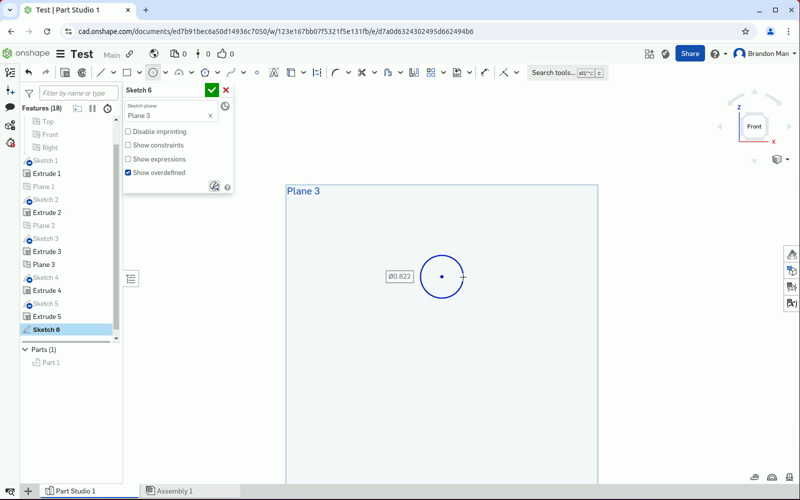
scroll(-6)
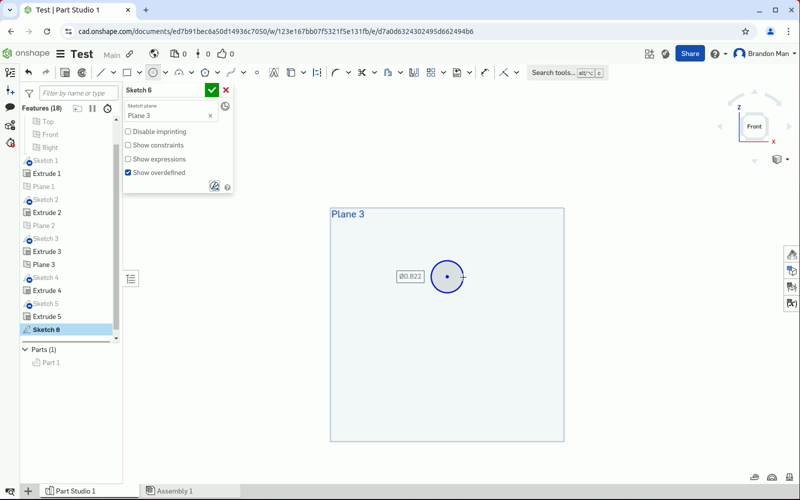
scroll(-6)
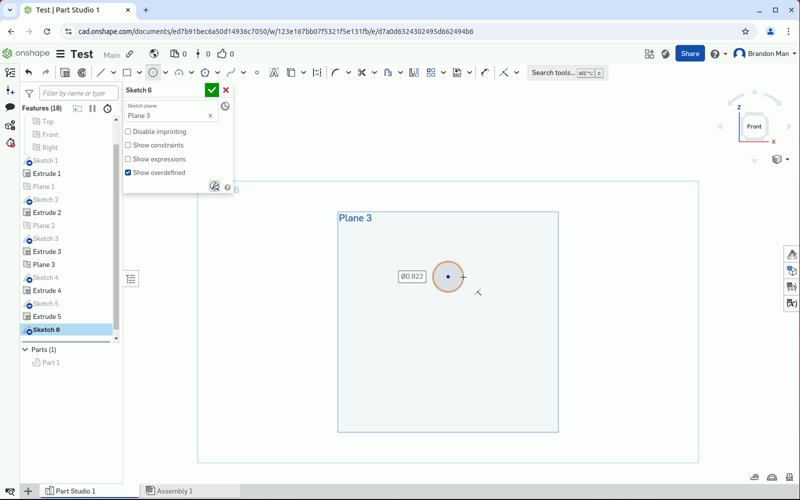
scroll(-6)
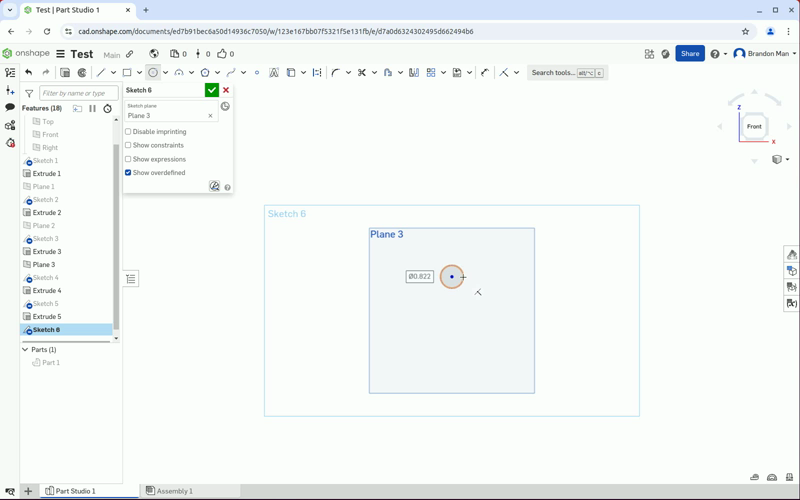
scroll(-6)
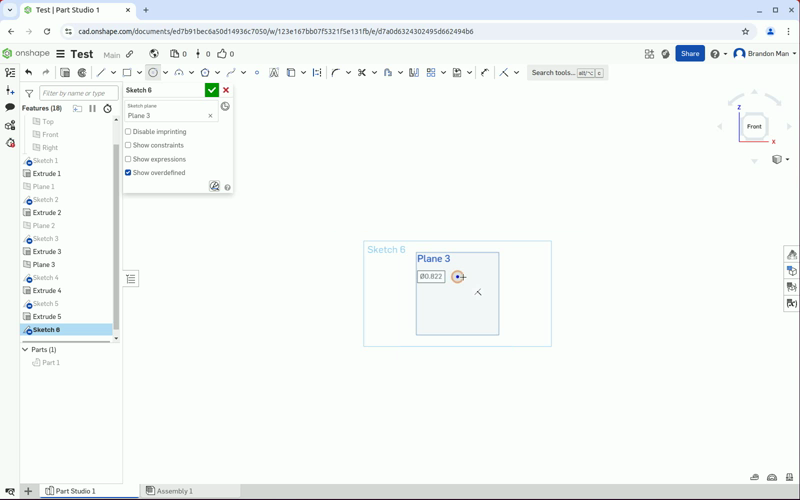
scroll(-6)
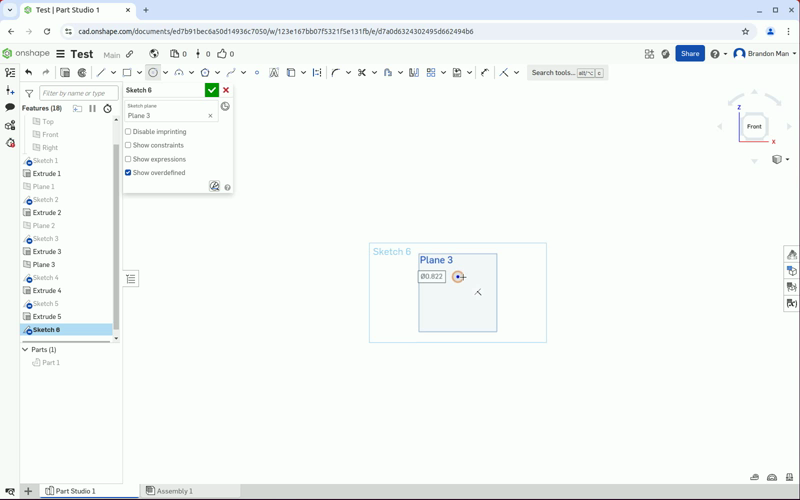
scroll(-6)
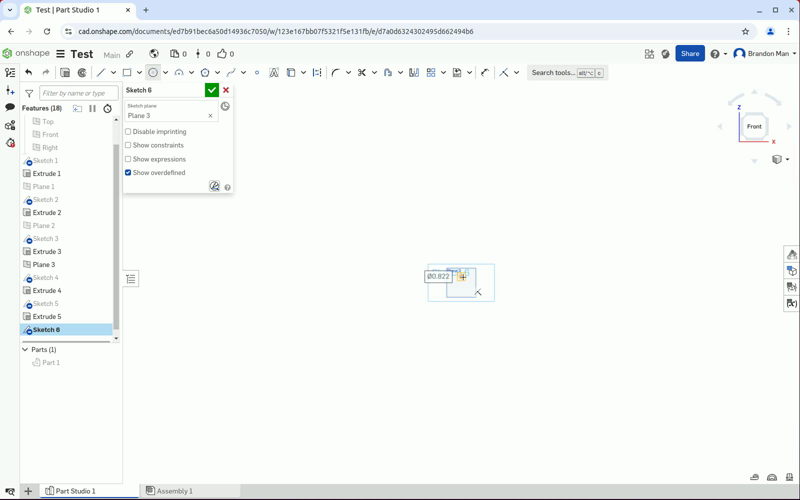
key(esc)
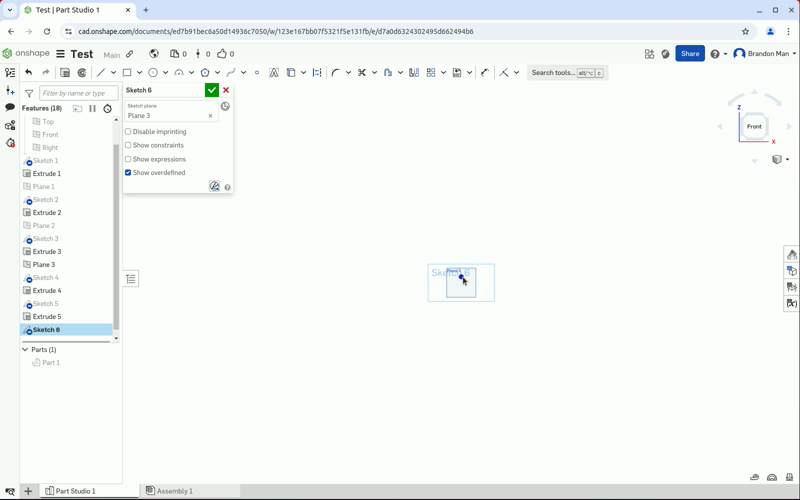
mouse_move(460, 276)
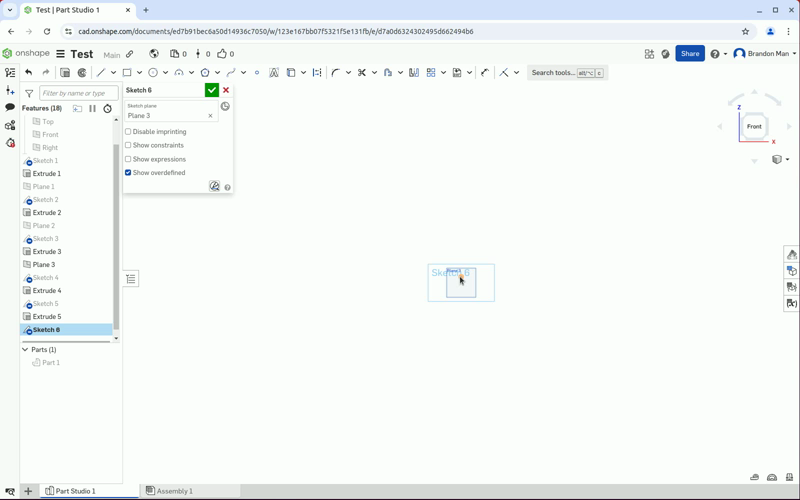
scroll(6)
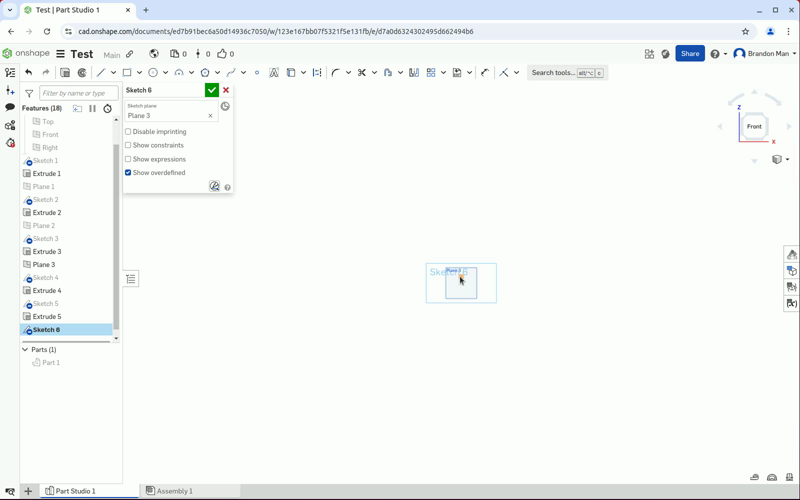
scroll(6)
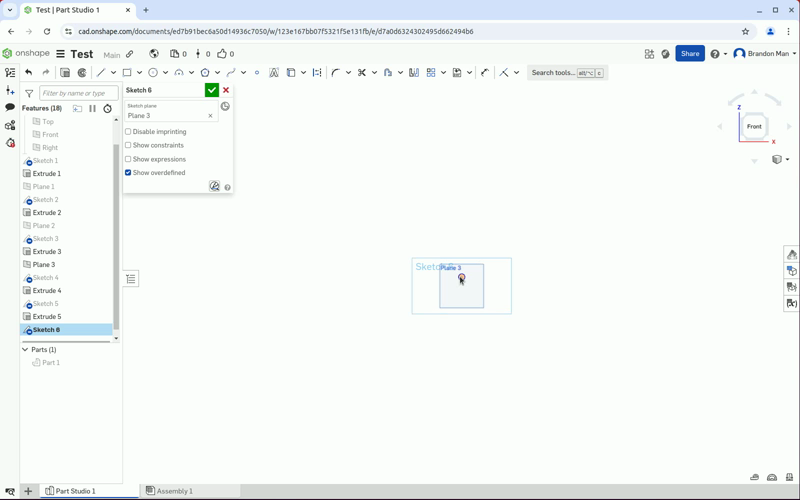
scroll(6)
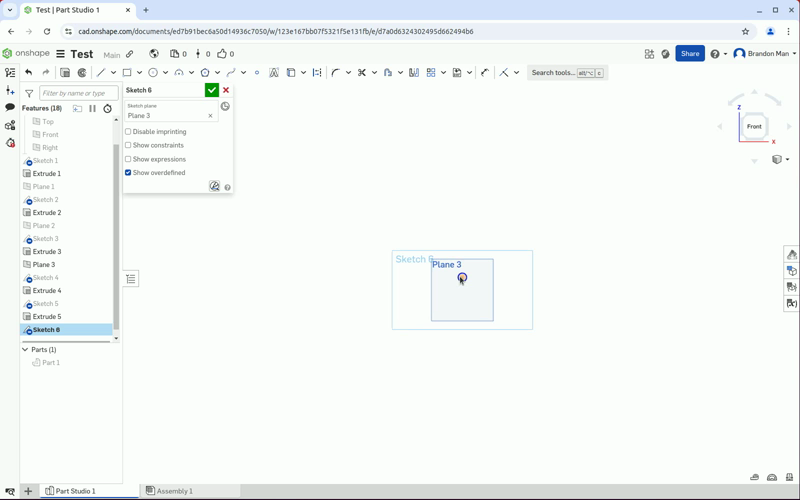
scroll(6)
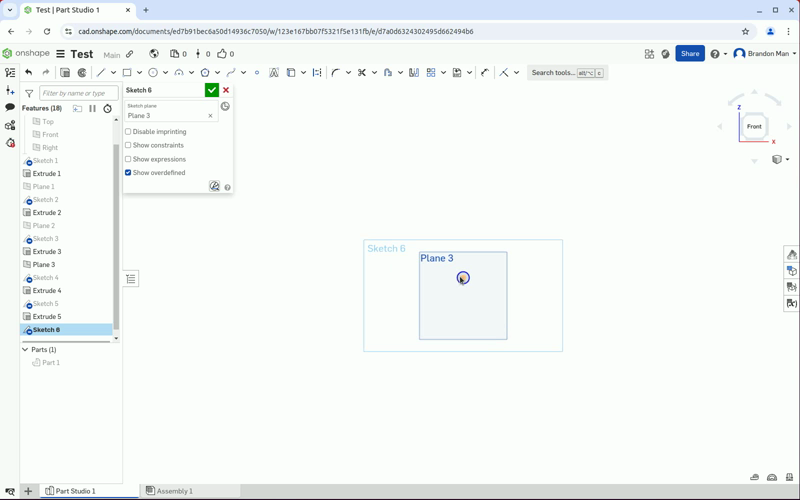
scroll(6)
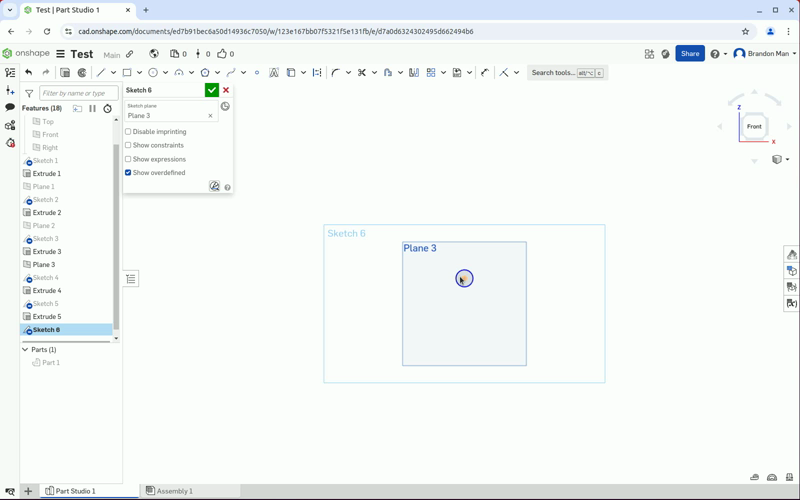
scroll(6)
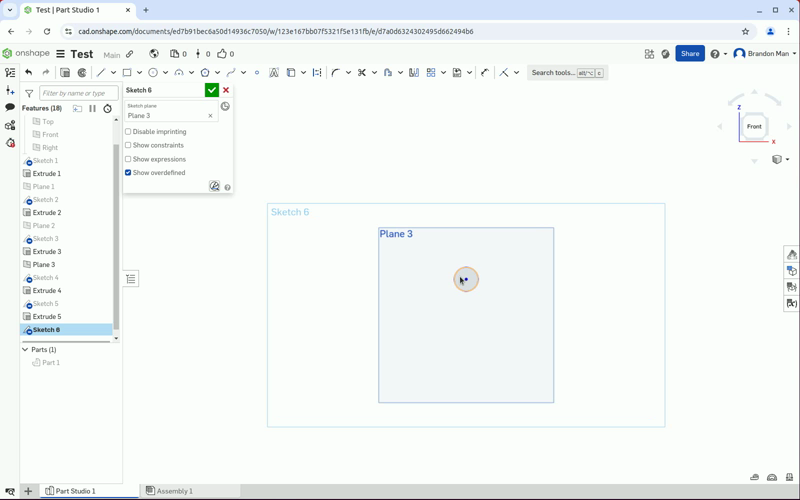
scroll(6)
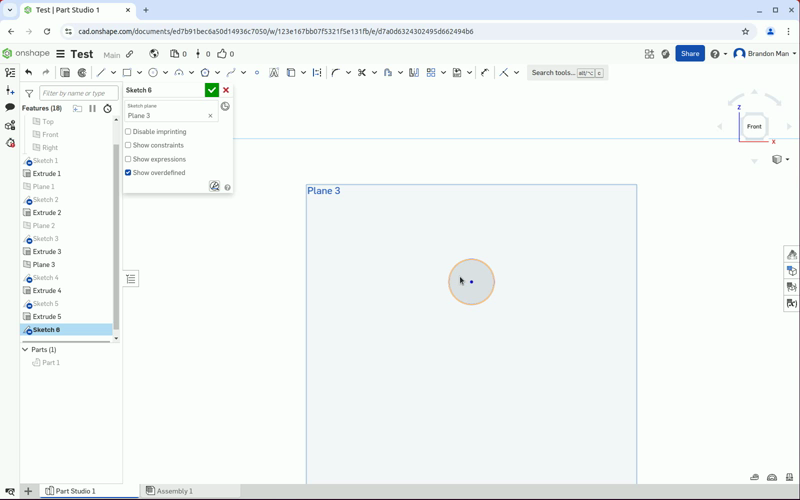
click(460, 276)
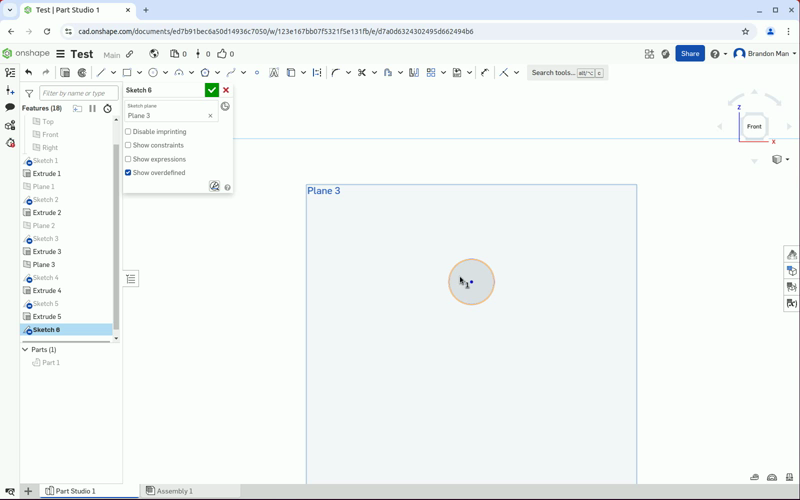
scroll(-6)
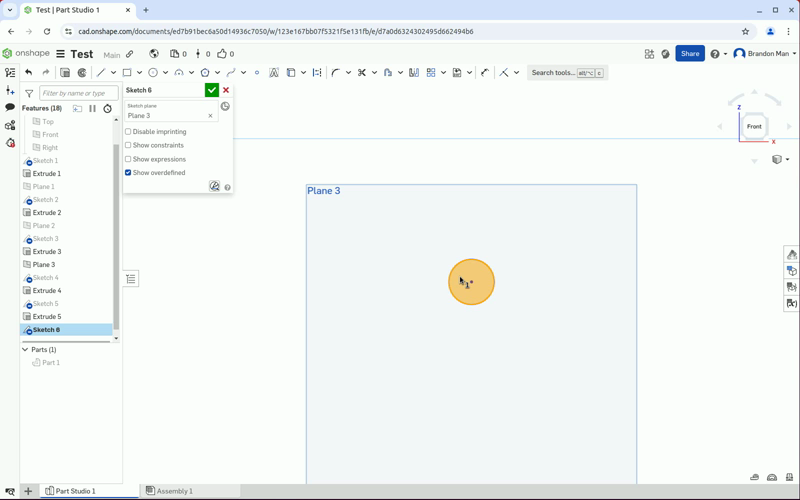
scroll(-6)
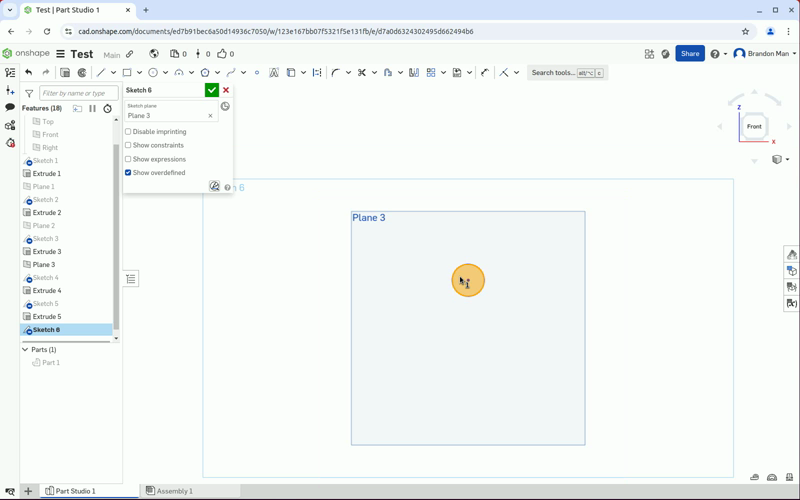
scroll(-6)
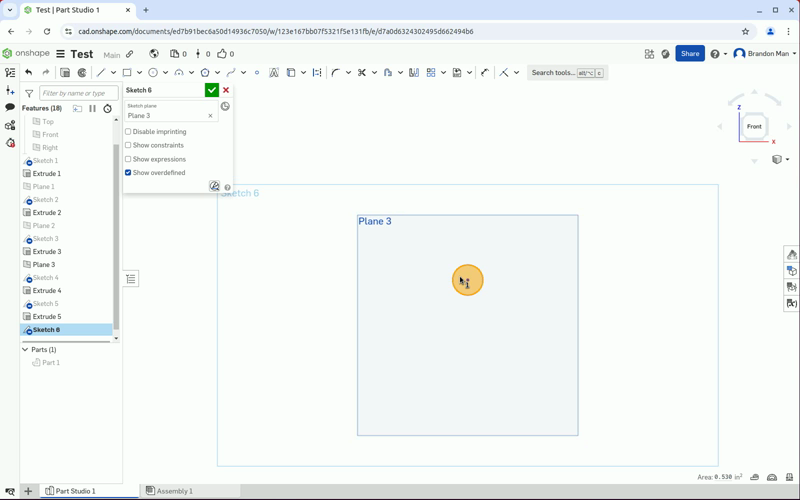
scroll(-6)
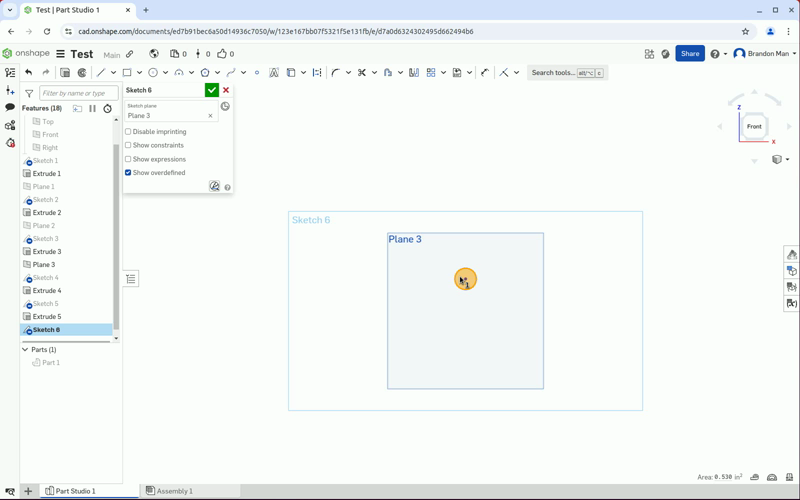
scroll(-6)
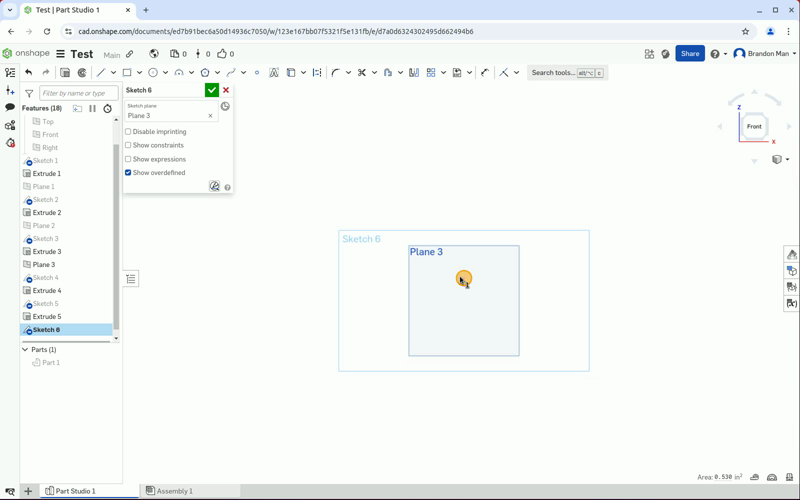
scroll(-6)
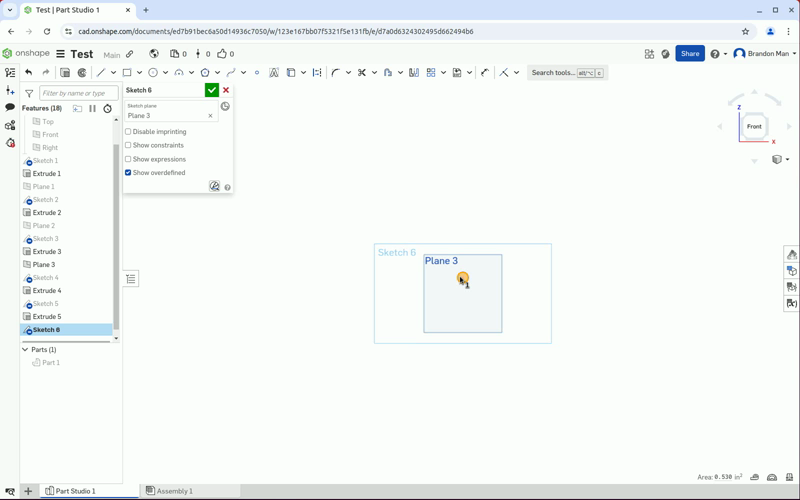
scroll(-6)
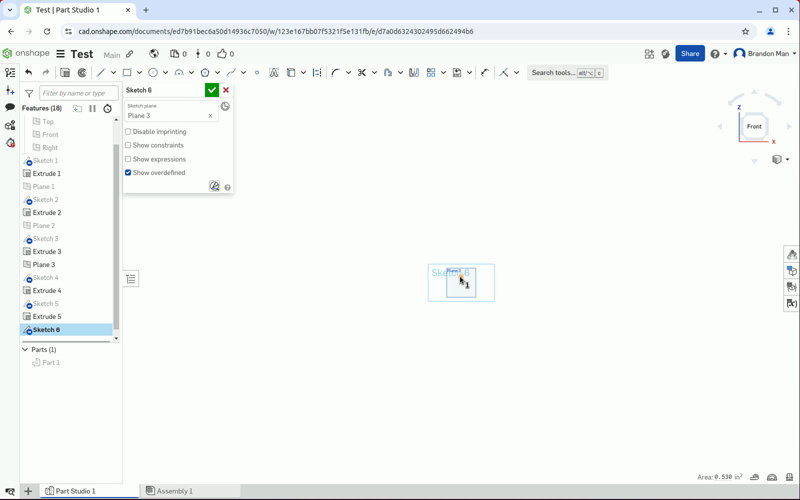
mouse_move(73, 352)
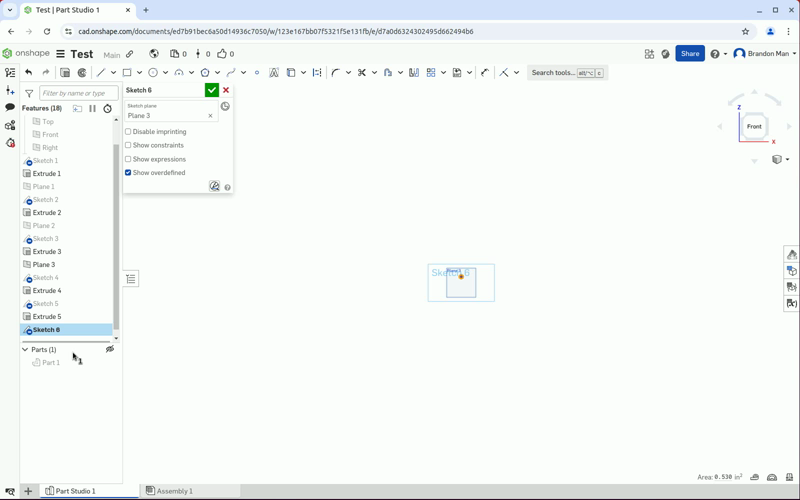
key(shift+y)
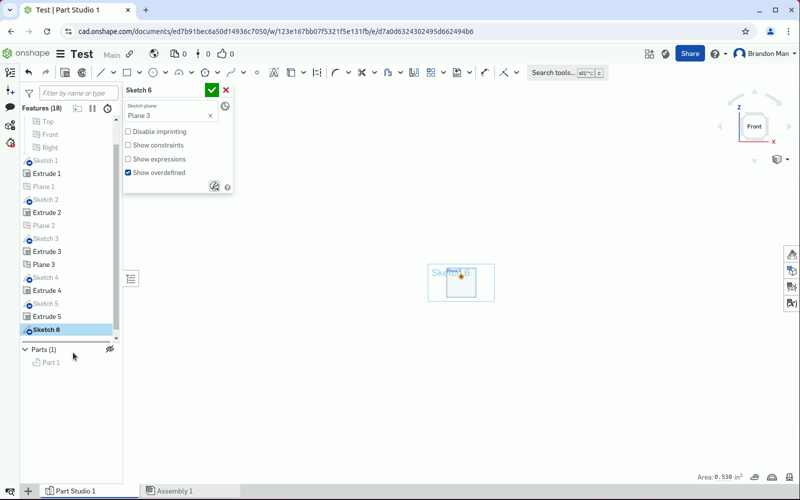
key(shift+e)
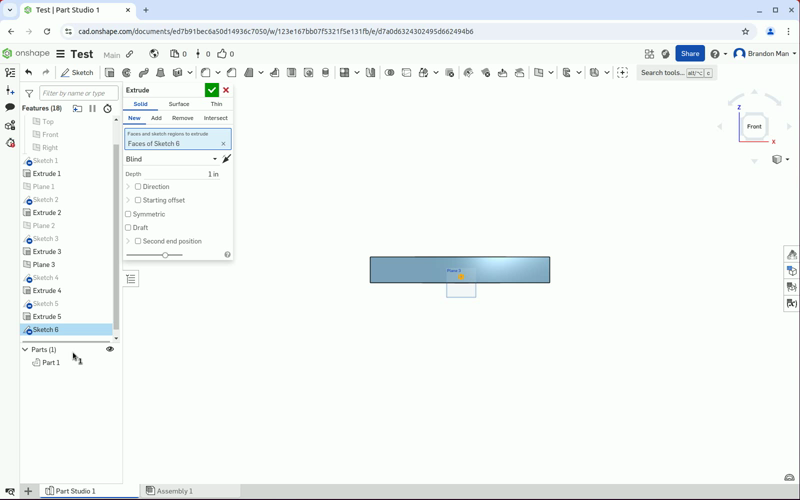
mouse_move(143, 106)
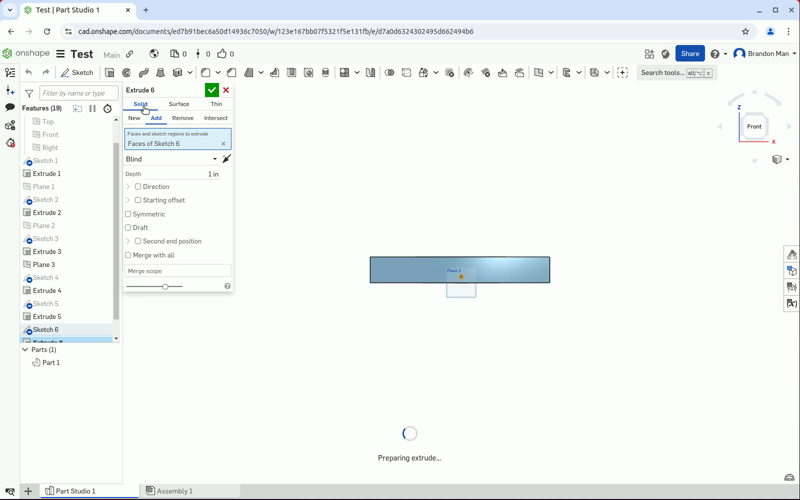
click(143, 106)
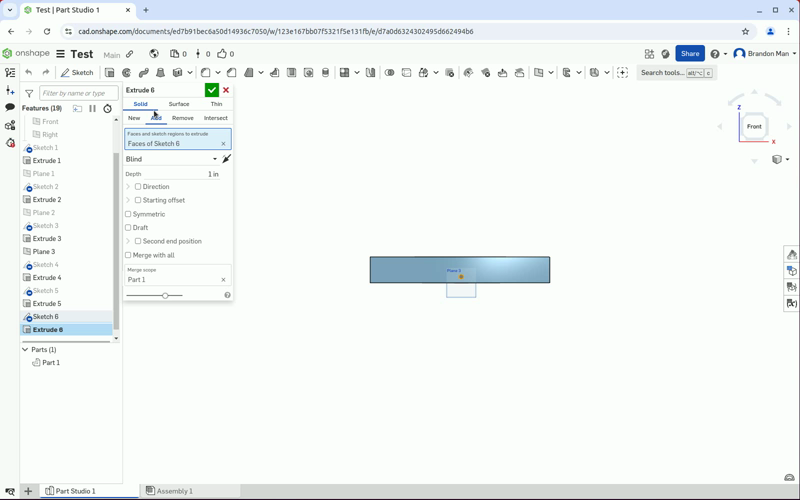
mouse_move(186, 120)
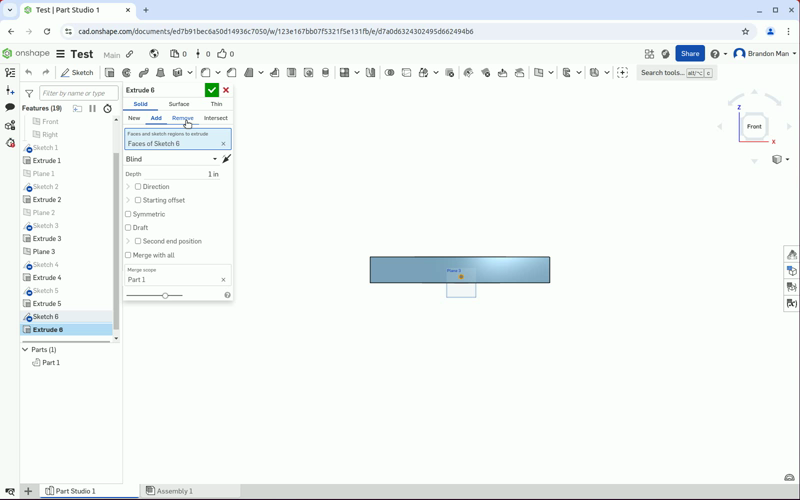
click(186, 120)
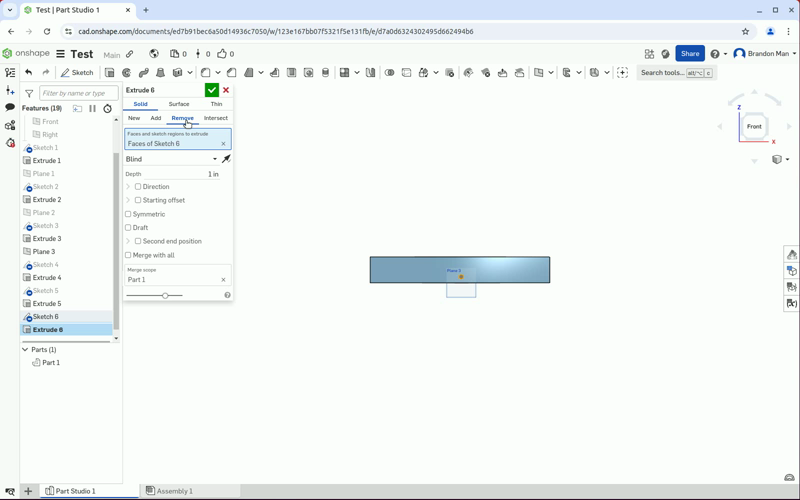
key(tab, 4)
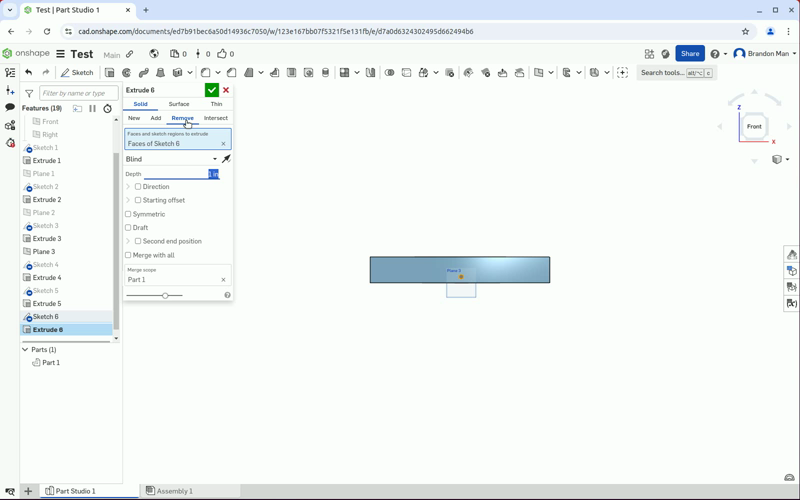
text(11.795)
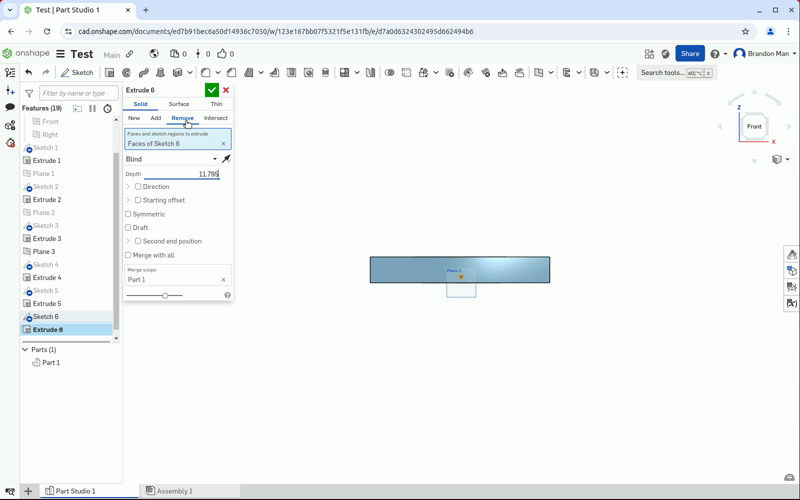
key(tab, 6)
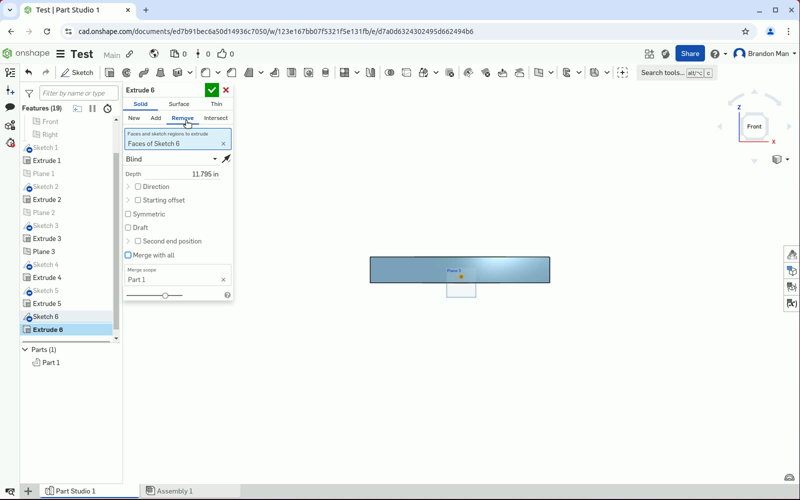
key(space)
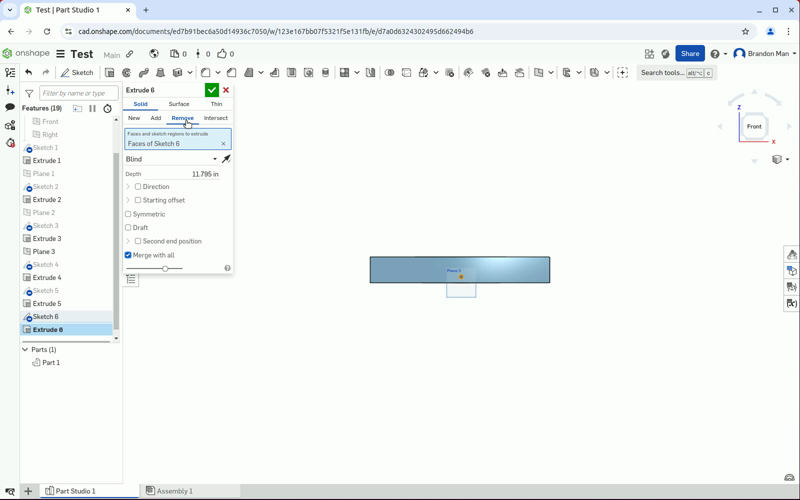
key(enter)
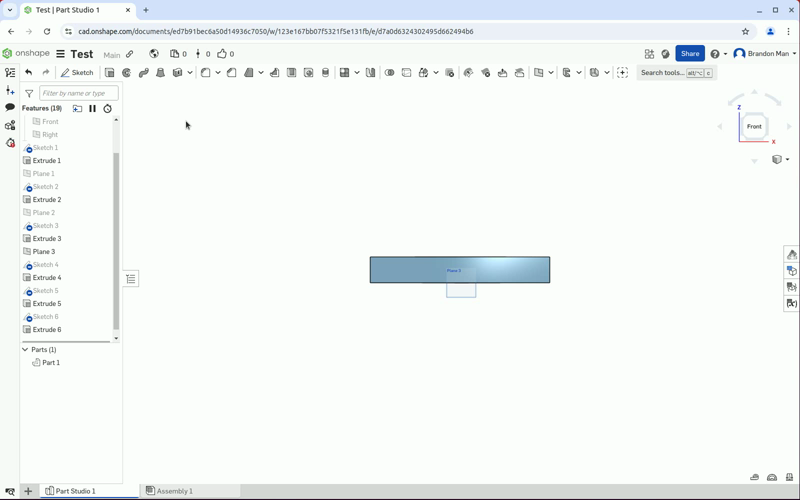
key(shift+h)
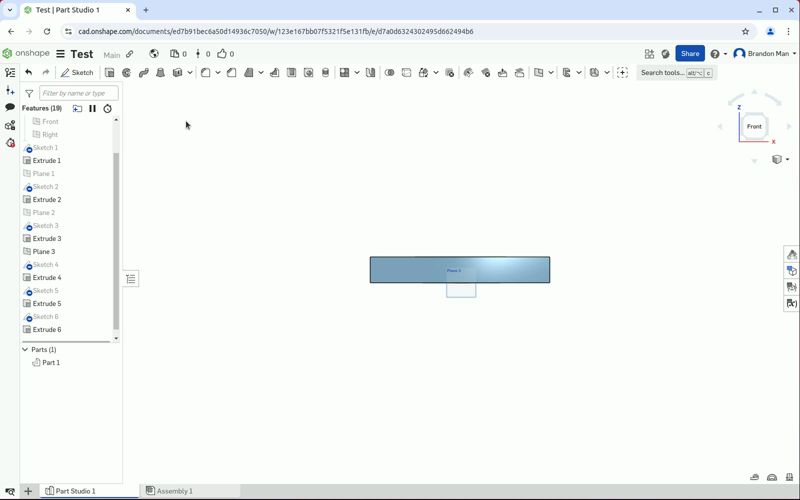
key(shift+h)
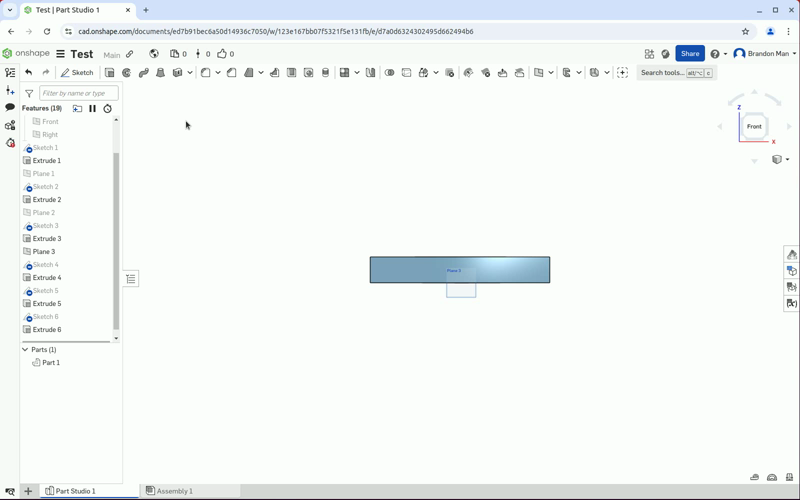
mouse_move(69, 150)
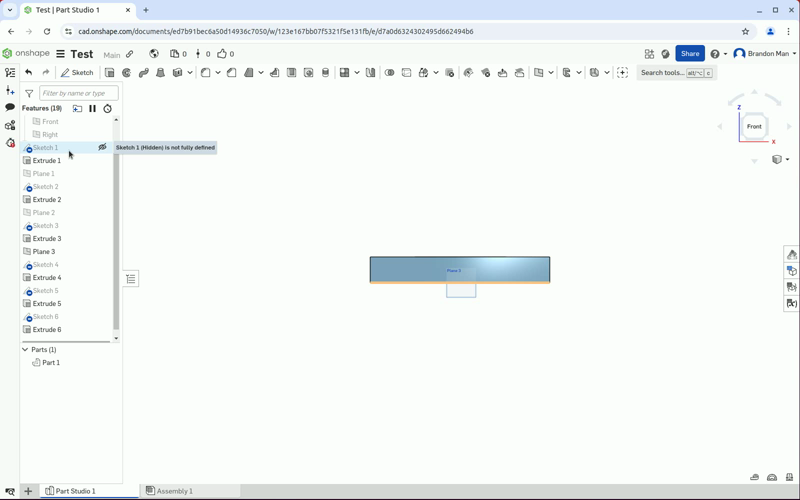
click(69, 150)
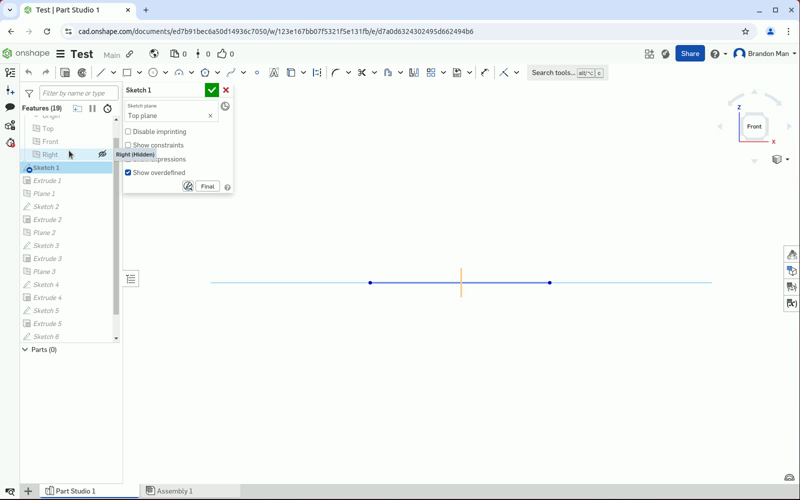
mouse_move(229, 92)
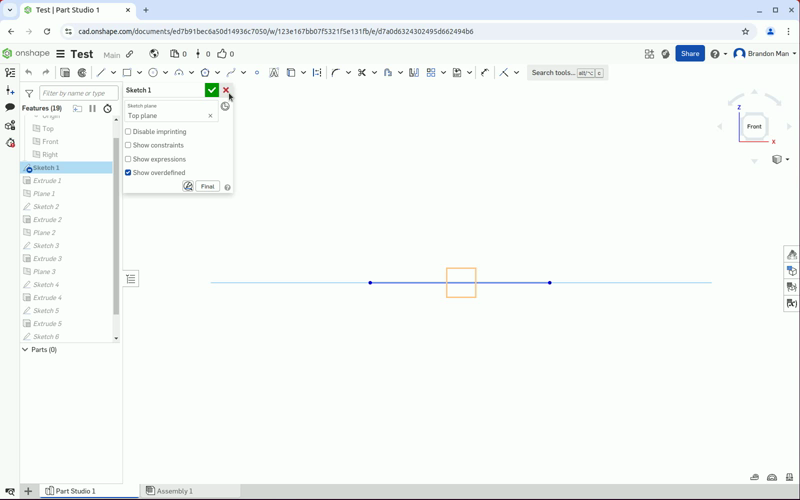
click(229, 92)
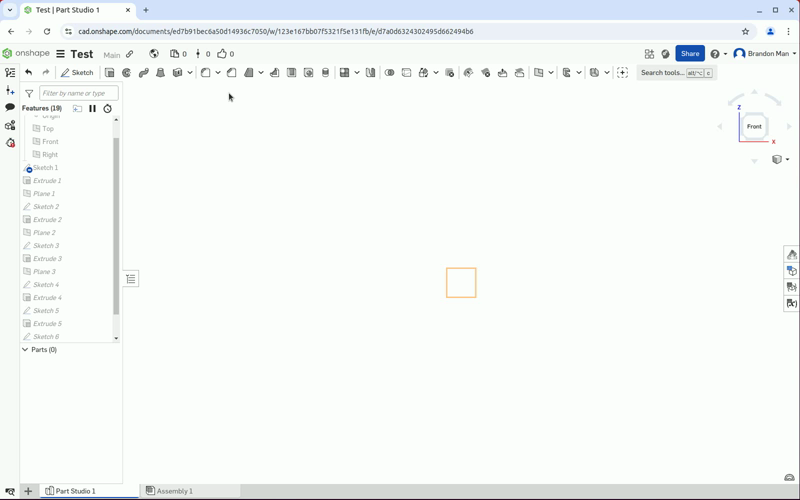
mouse_move(73, 352)
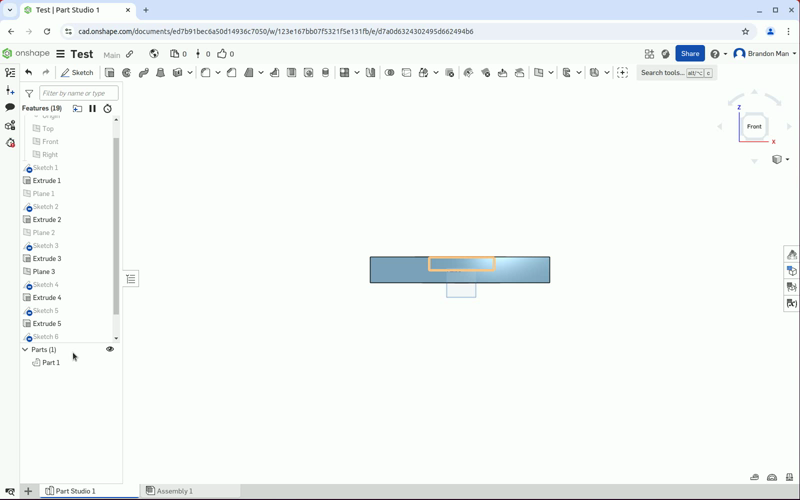
key(y)
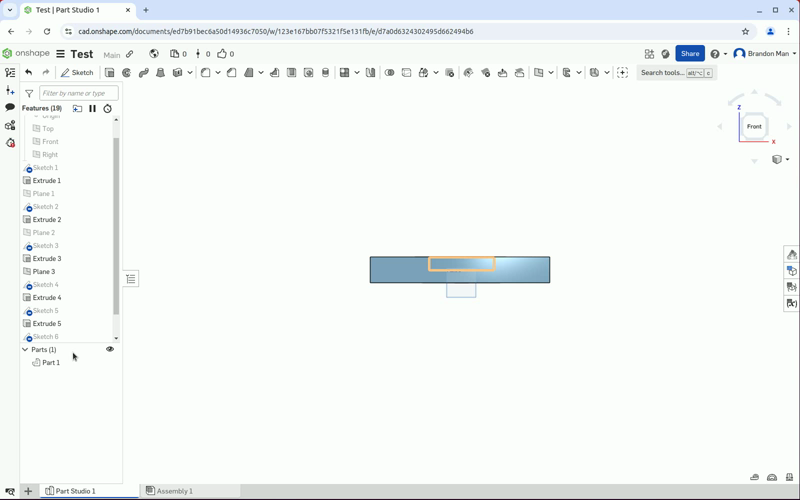
key(shift+p)
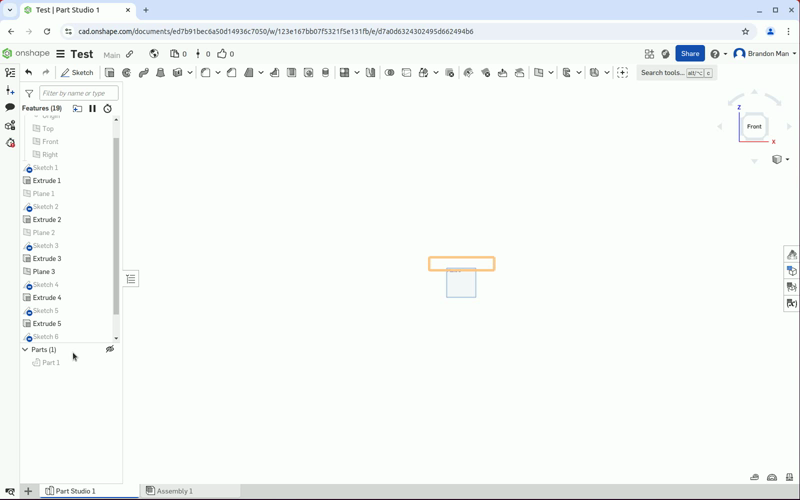
key(space)
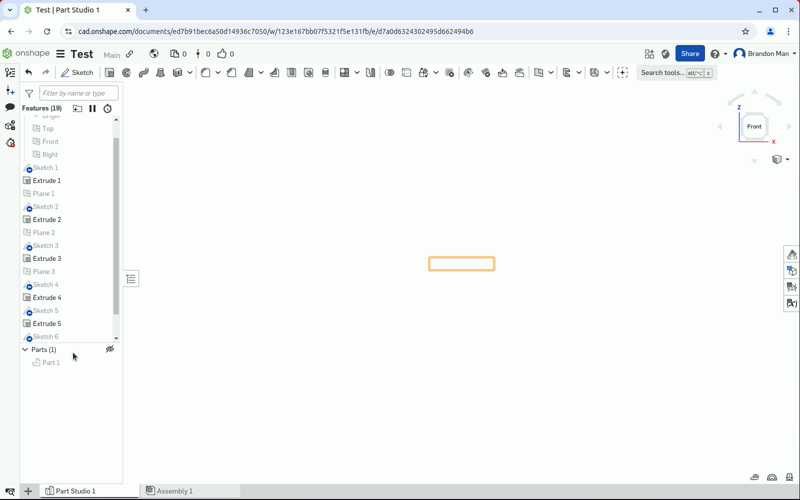
key_down(shift)
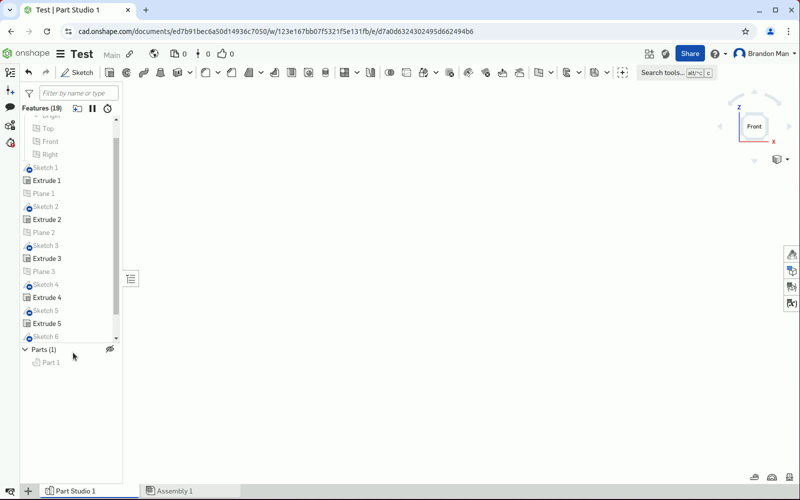
key(left)
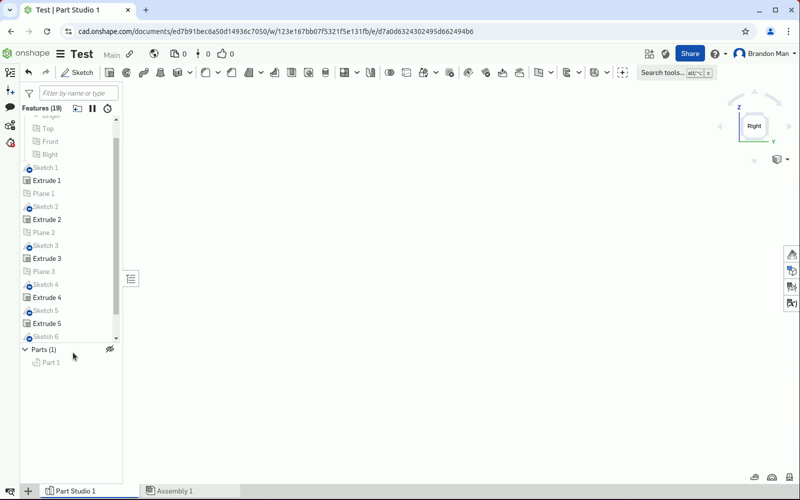
key_up(shift)
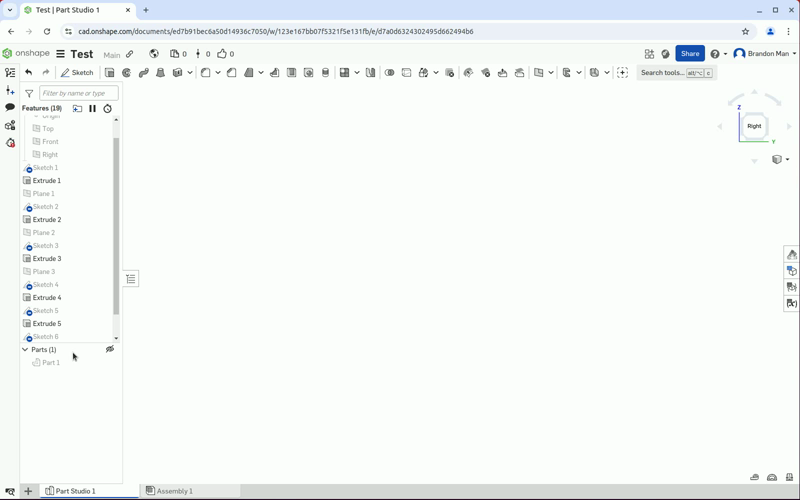
mouse_move(73, 352)
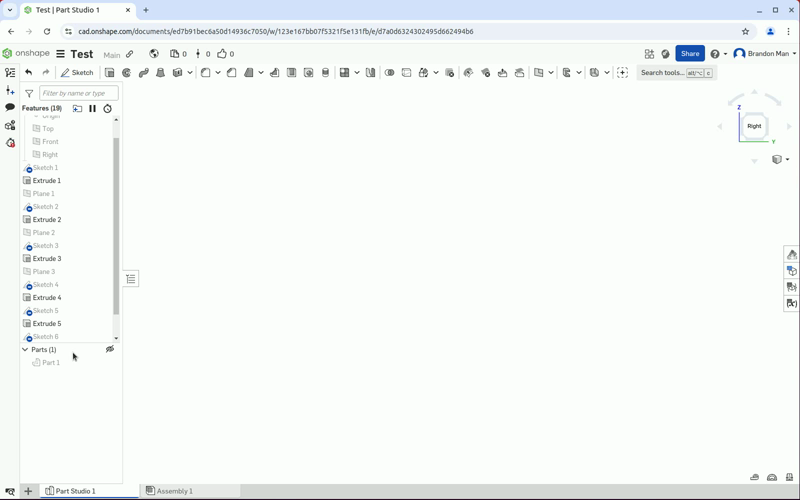
key(shift+y)
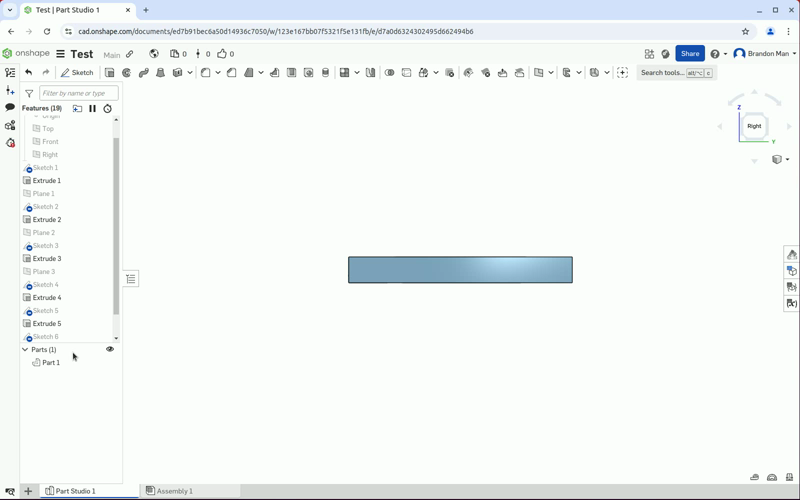
mouse_move(541, 75)
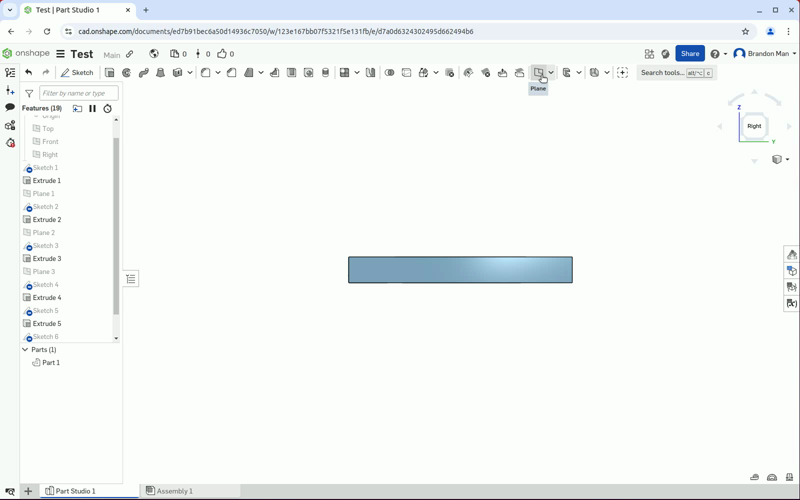
click(541, 75)
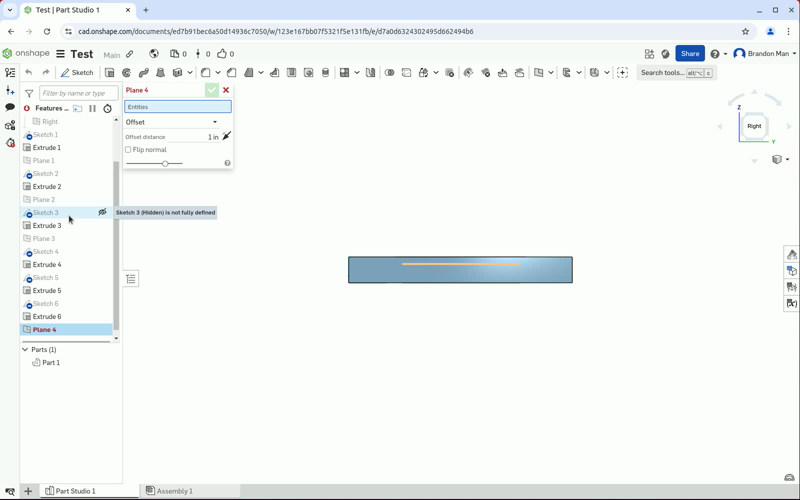
scroll(3)
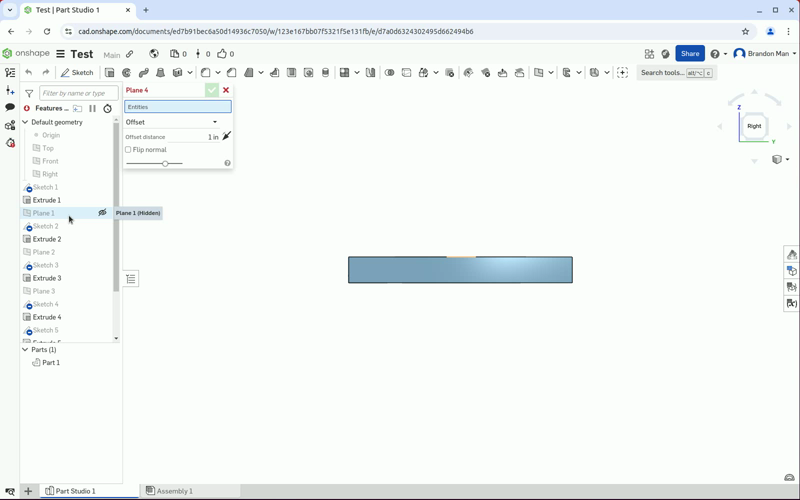
mouse_move(69, 176)
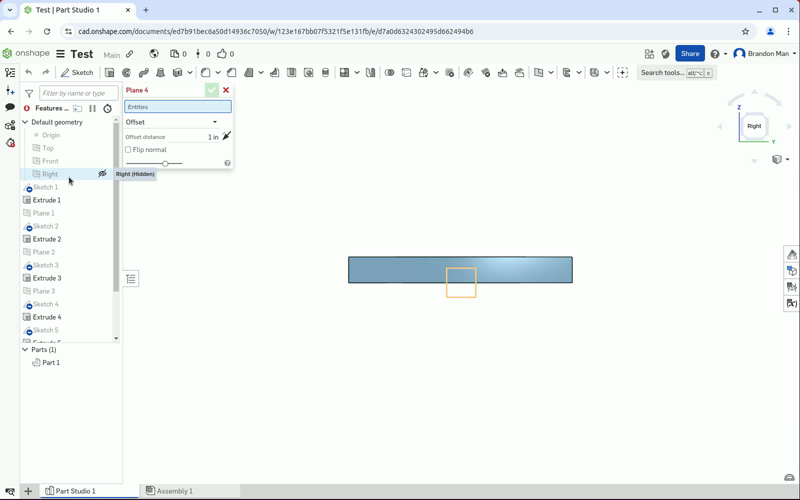
click(69, 176)
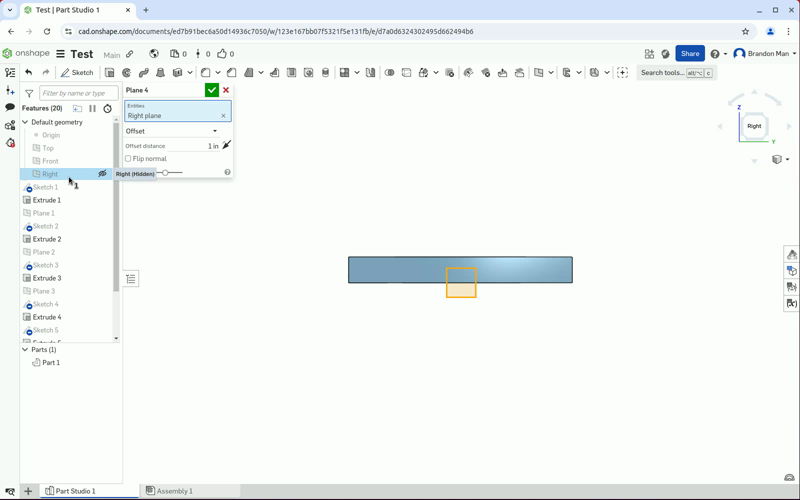
key(tab, 2)
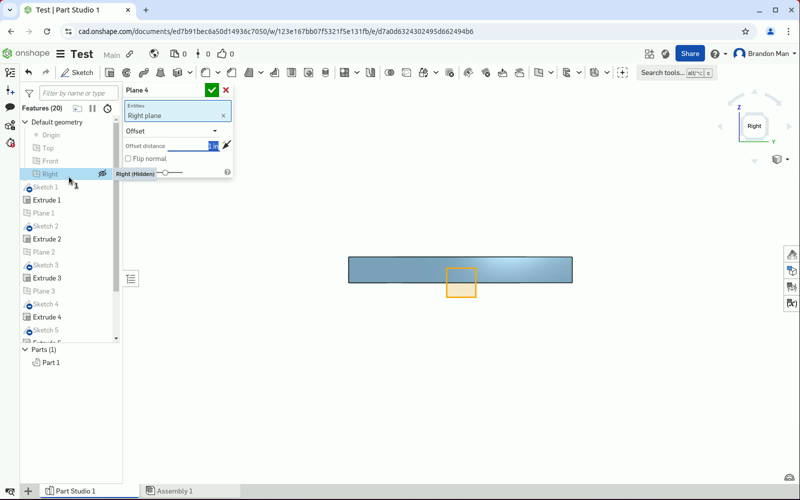
text(18.548)
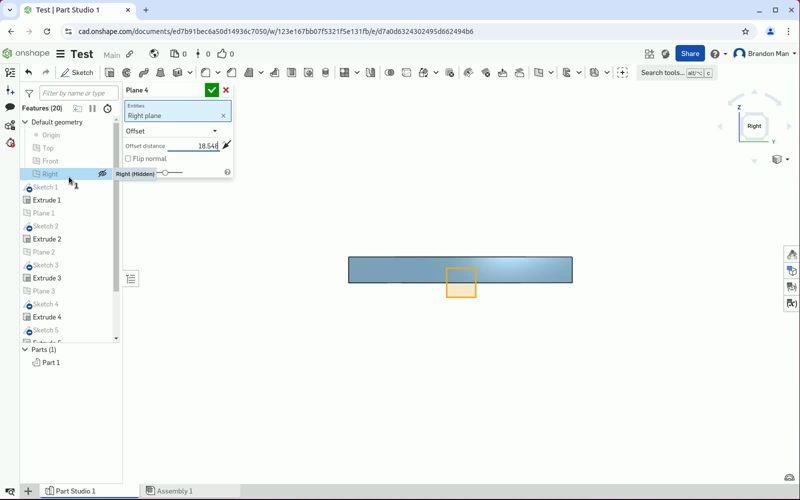
key(enter, 2)
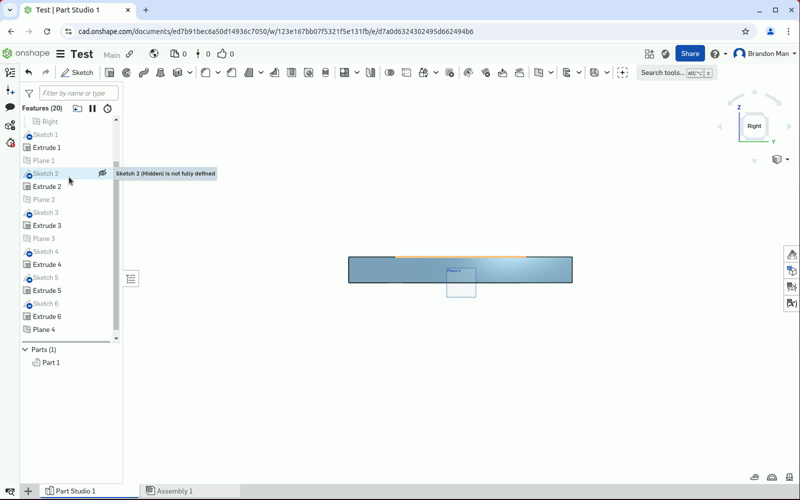
key(shift+s)
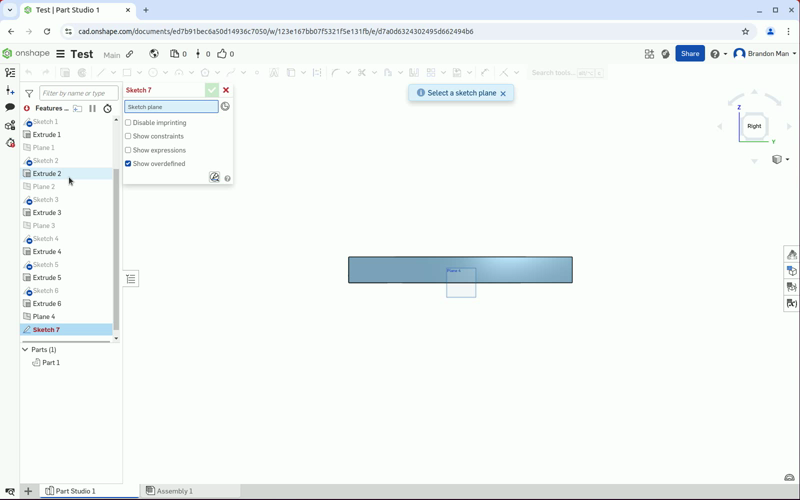
mouse_move(69, 319)
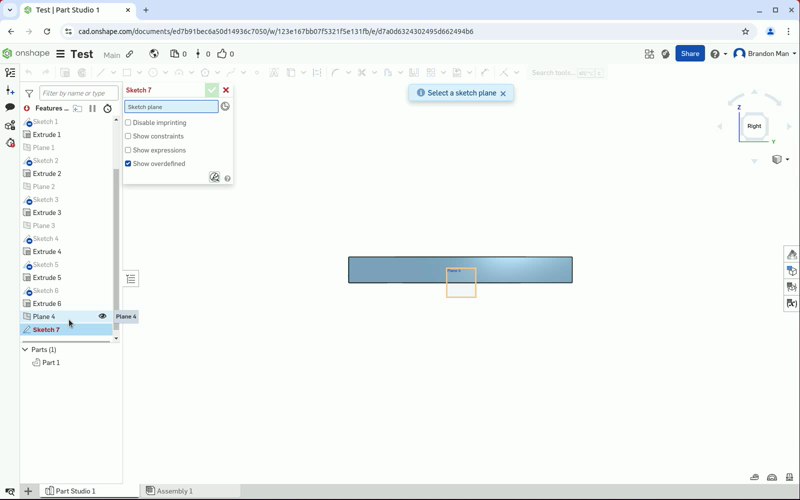
click(69, 319)
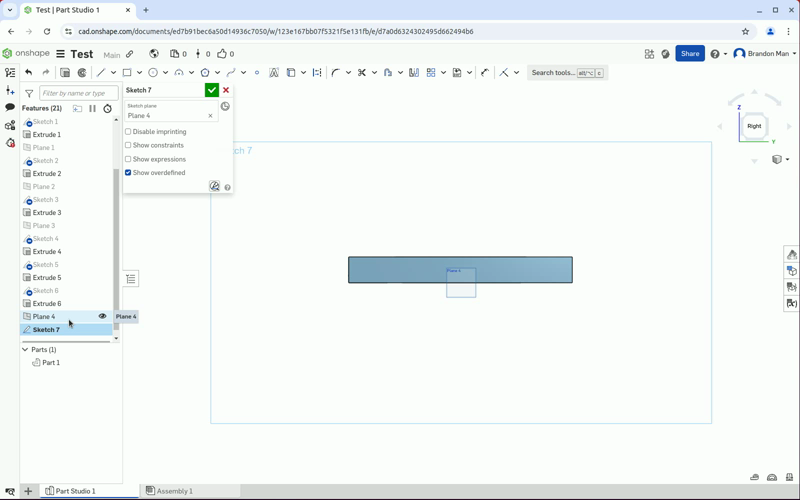
mouse_move(73, 352)
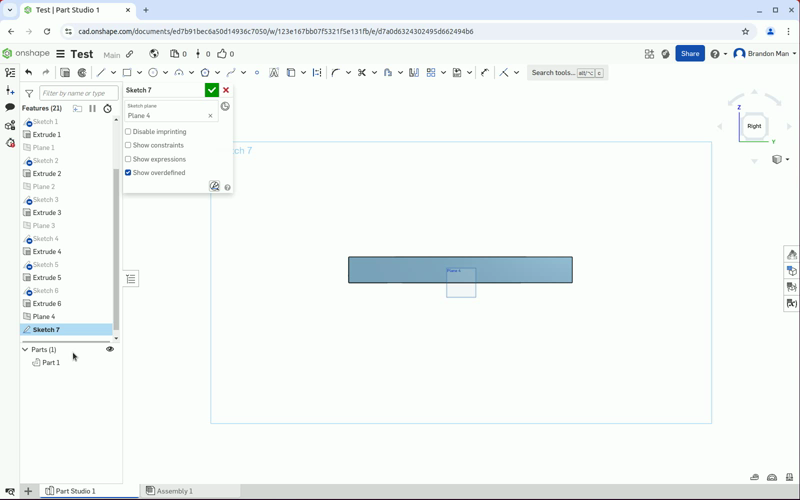
key(y)
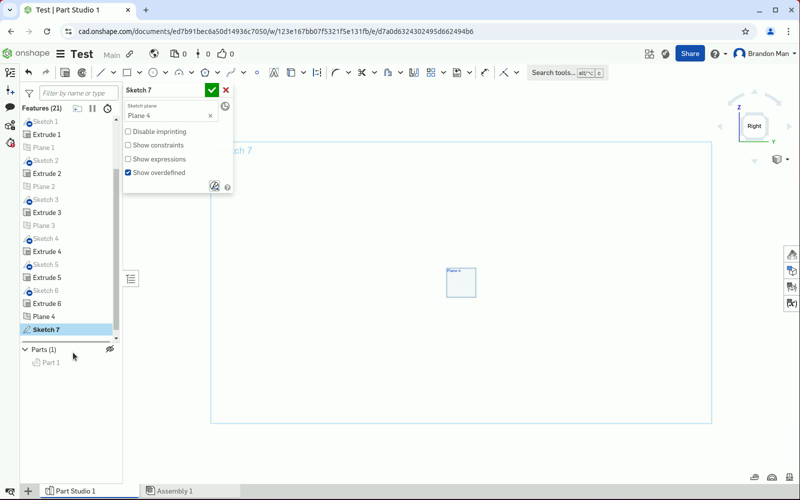
key(l)
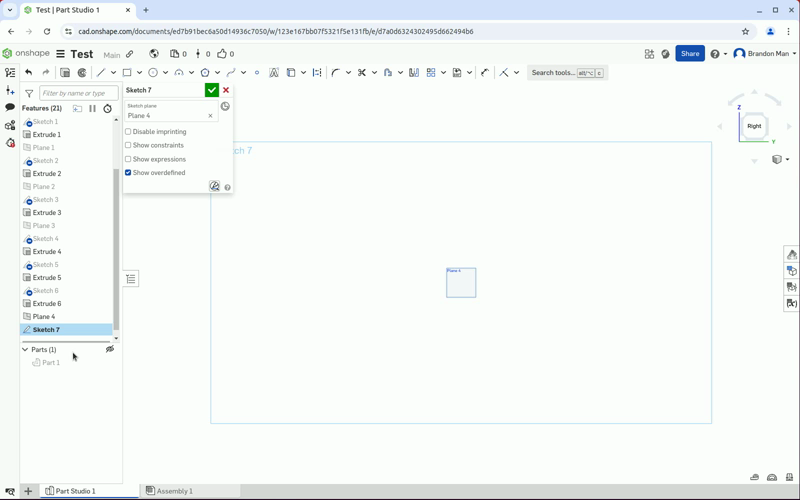
key_down(shift)
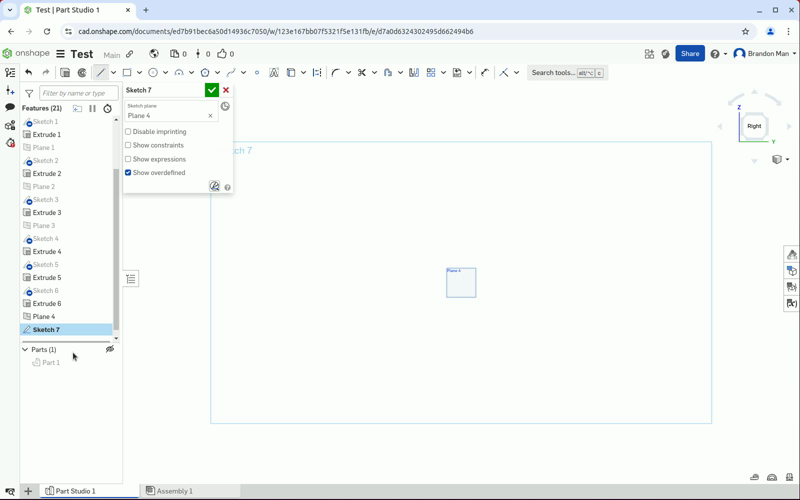
mouse_move(429, 270)
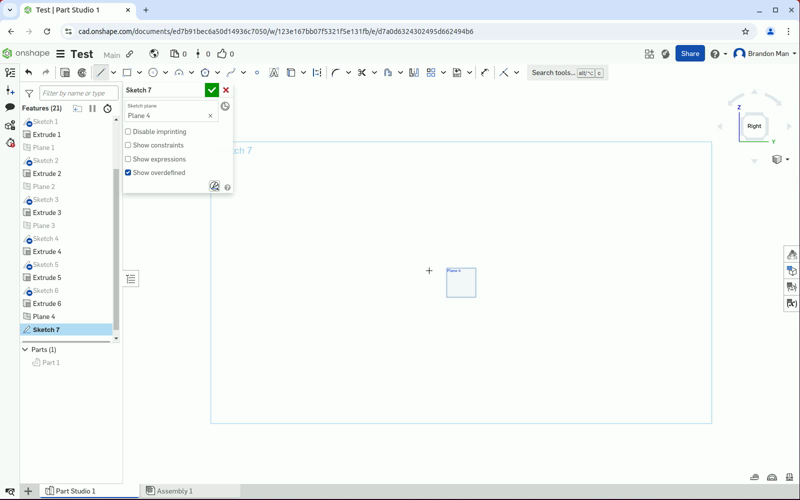
click(429, 270)
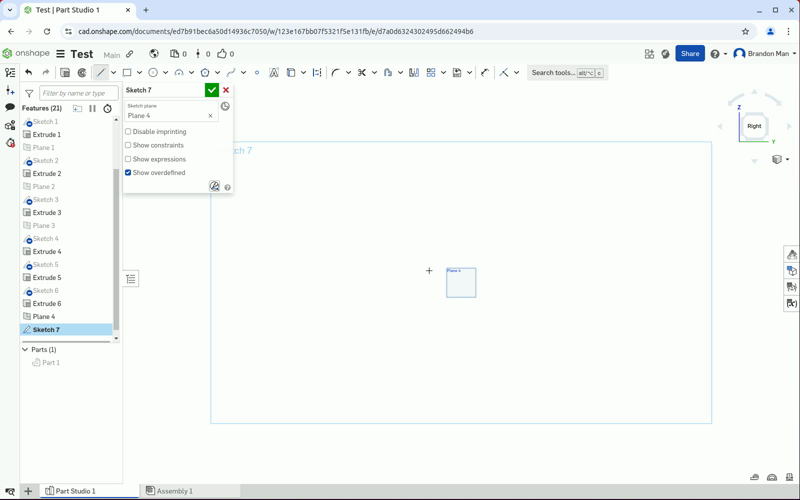
key_up(shift)
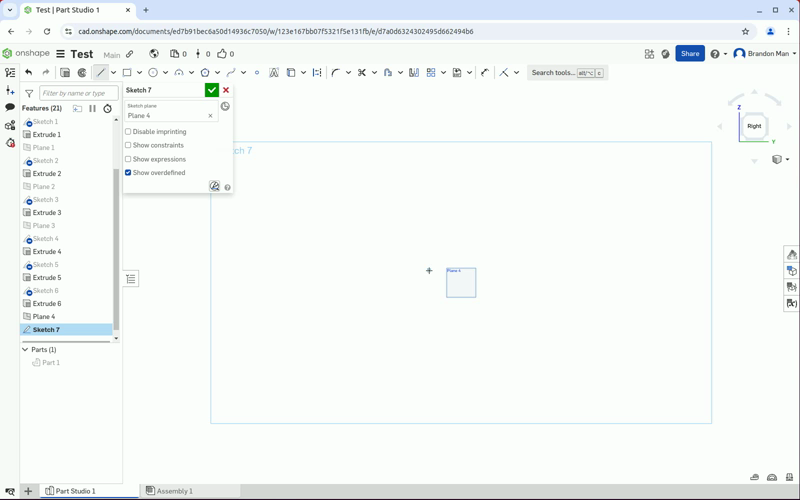
key_down(shift)
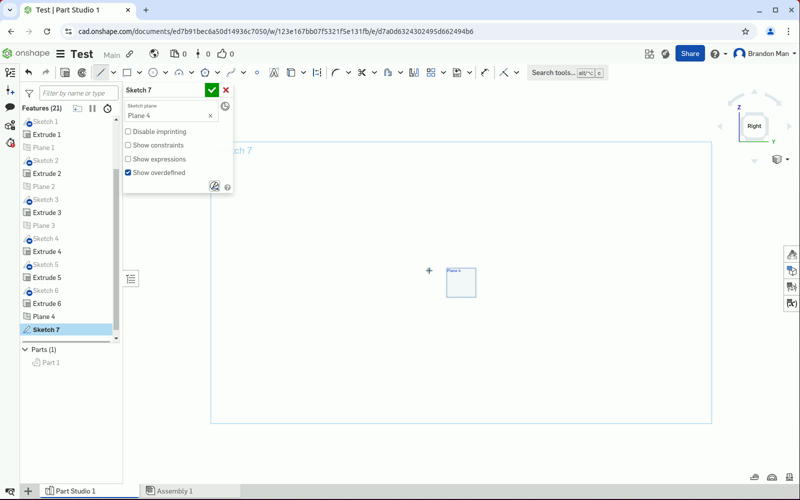
mouse_move(459, 270)
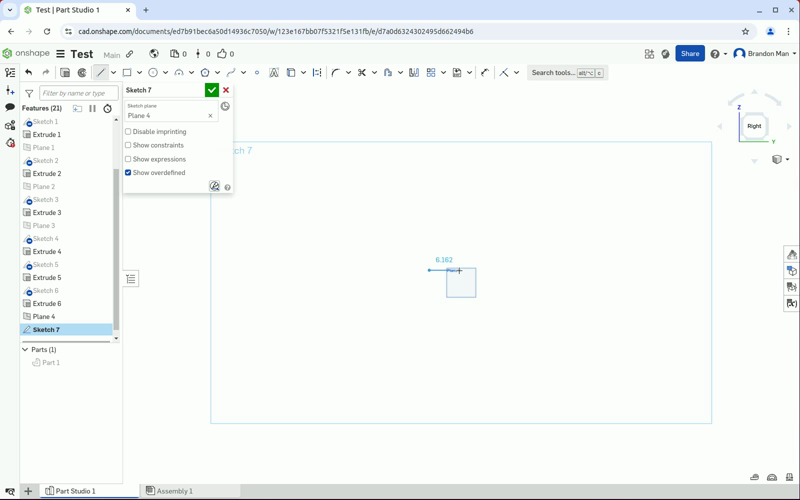
mouse_move(455, 270)
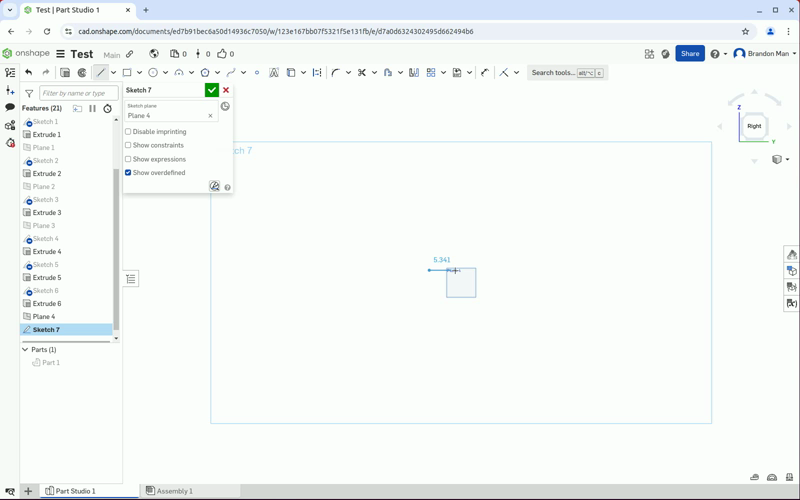
click(455, 270)
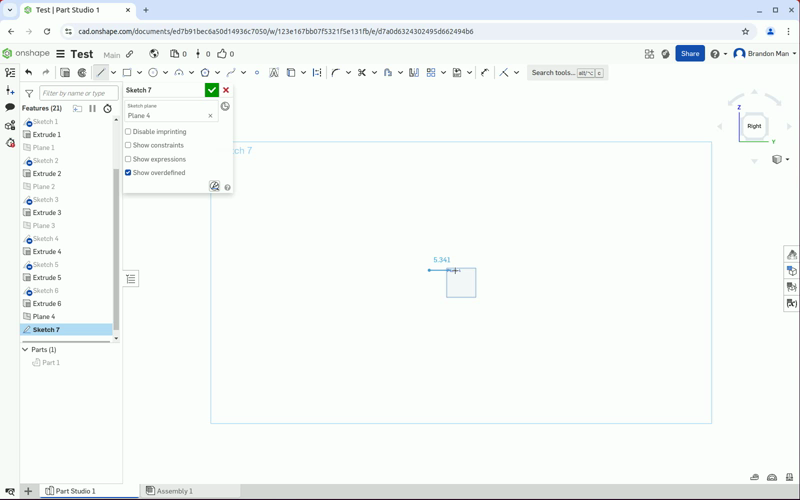
key_up(shift)
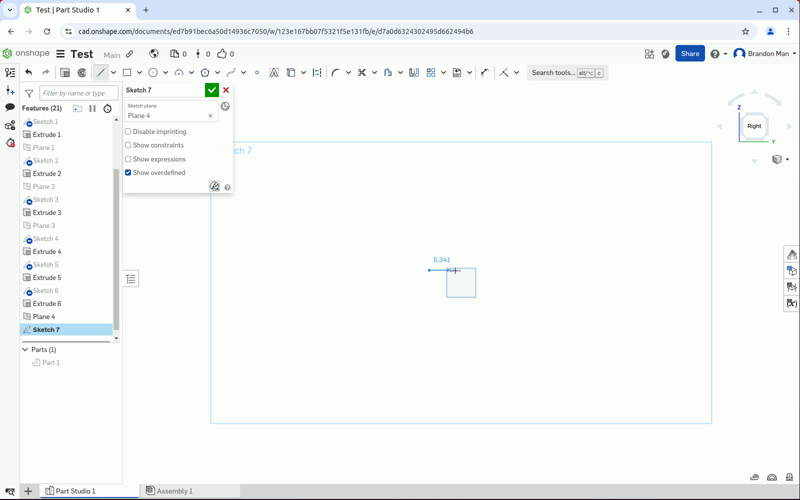
key_down(shift)
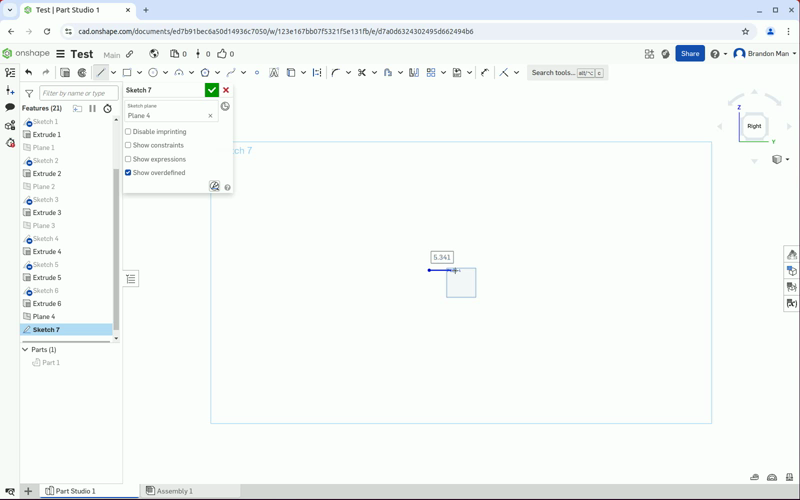
mouse_move(485, 270)
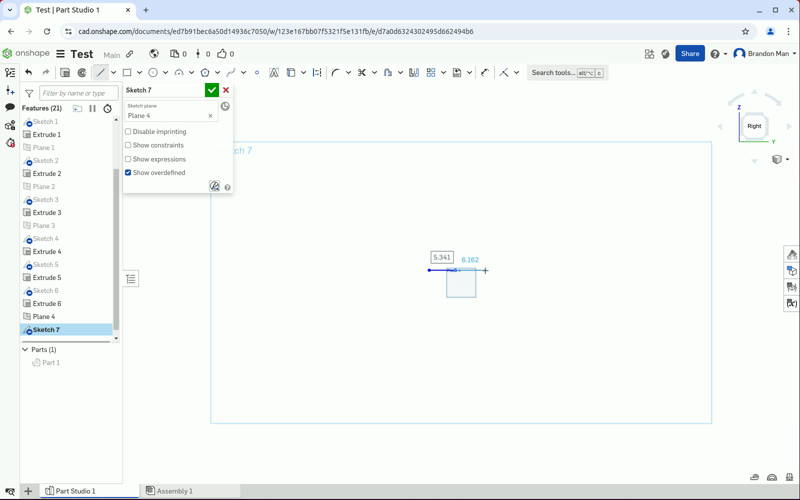
mouse_move(467, 270)
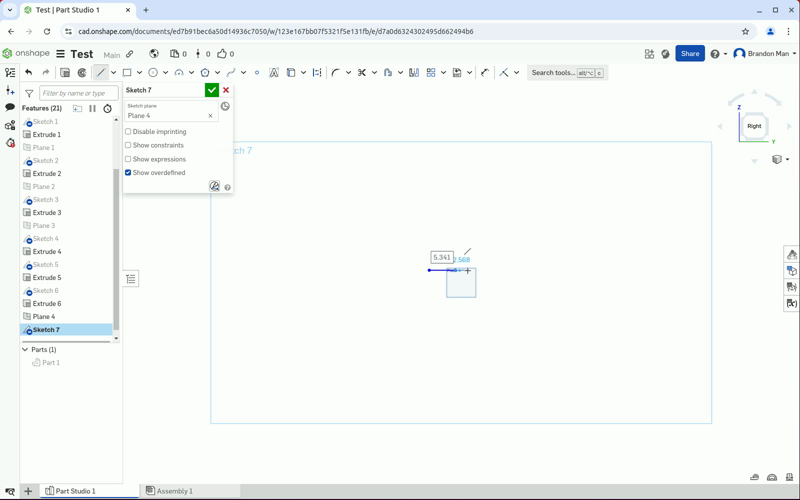
click(467, 270)
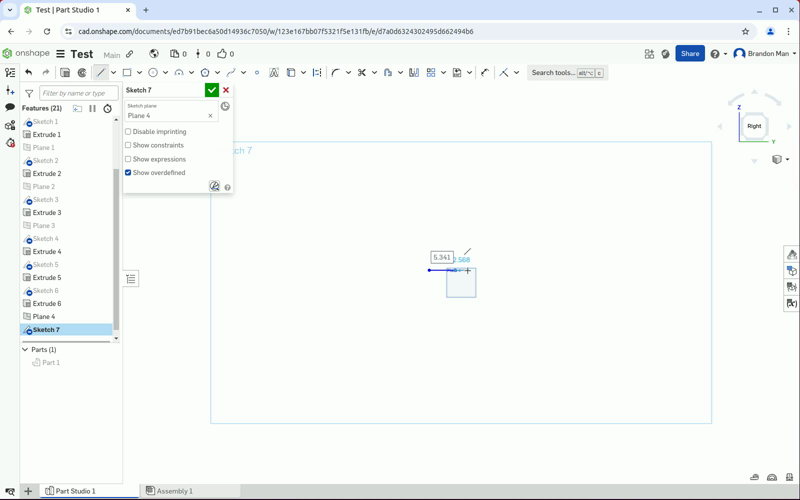
key_up(shift)
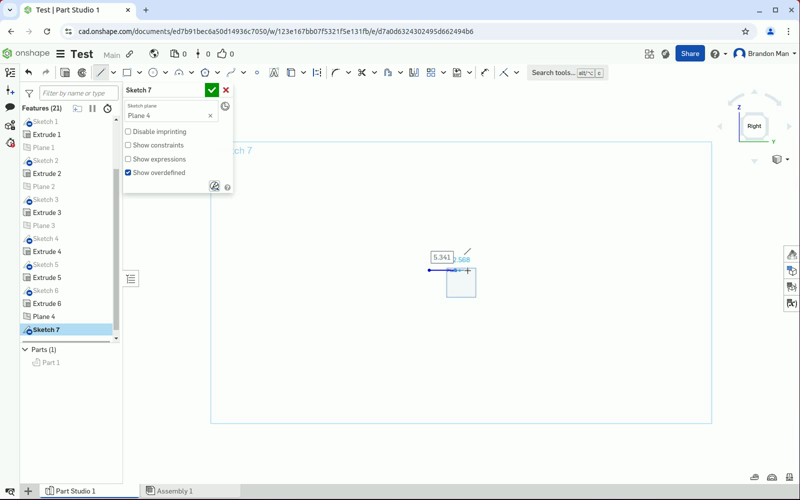
key_down(shift)
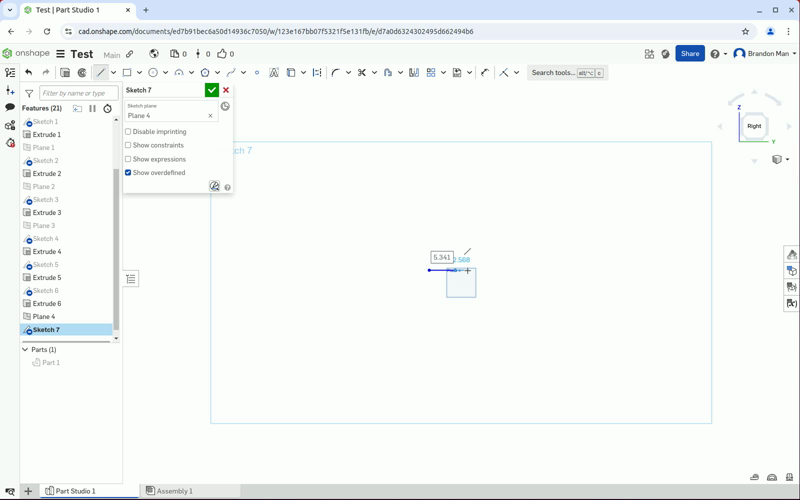
mouse_move(498, 270)
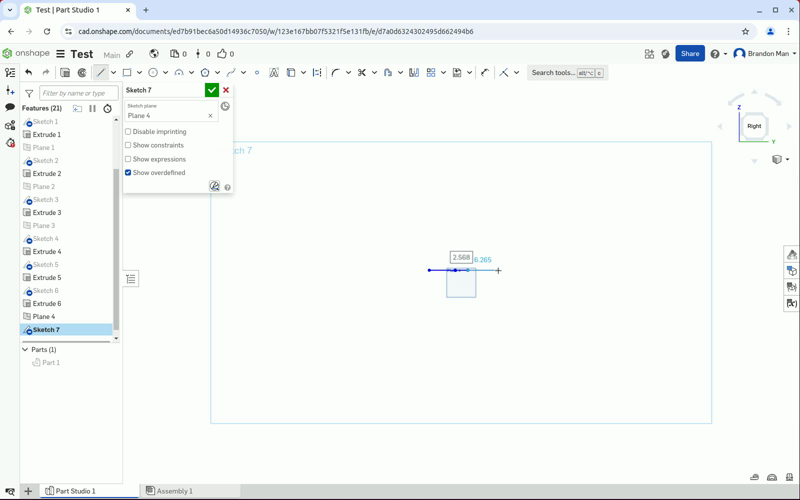
mouse_move(494, 270)
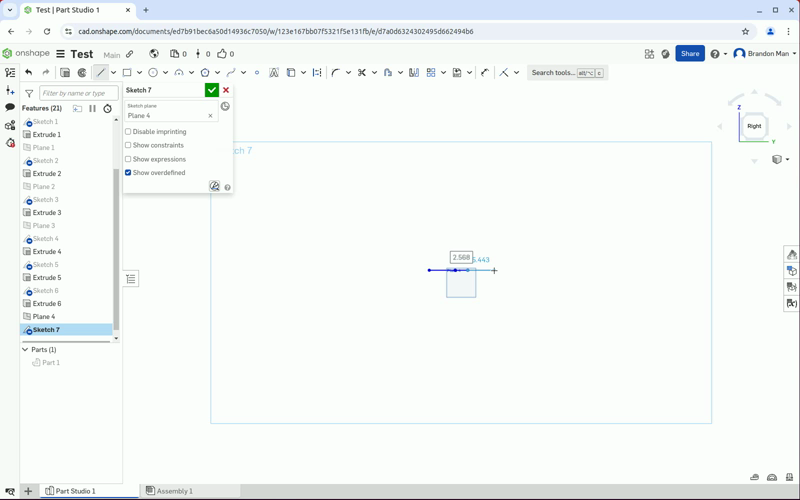
click(494, 270)
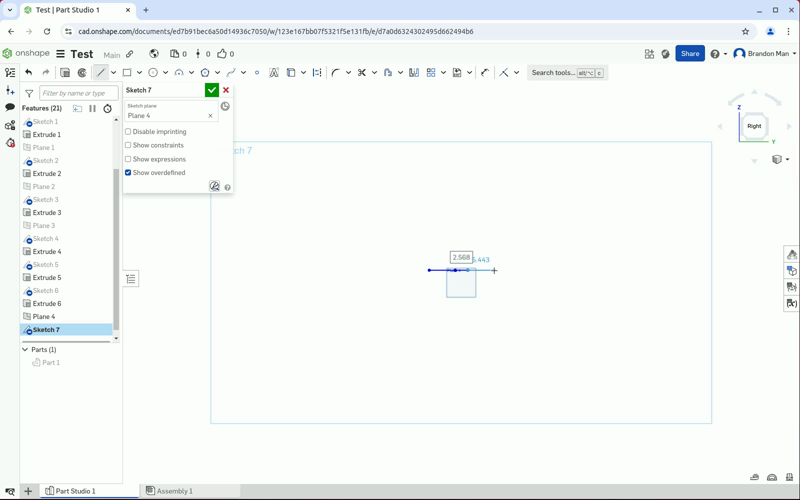
key_up(shift)
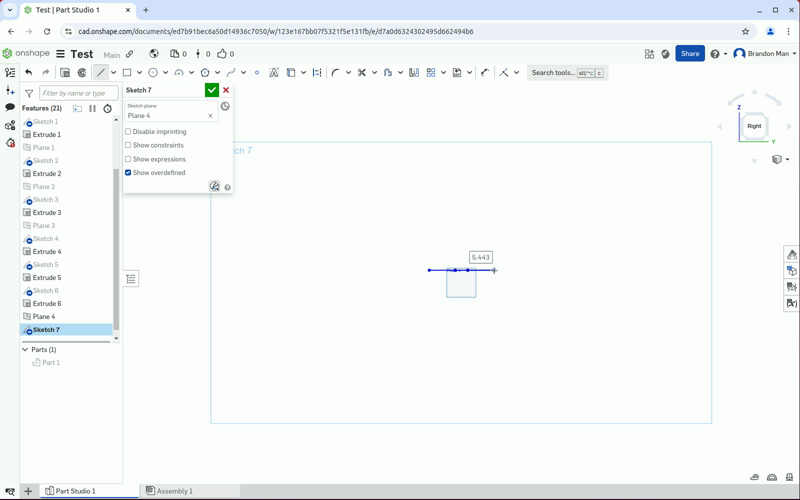
key_down(shift)
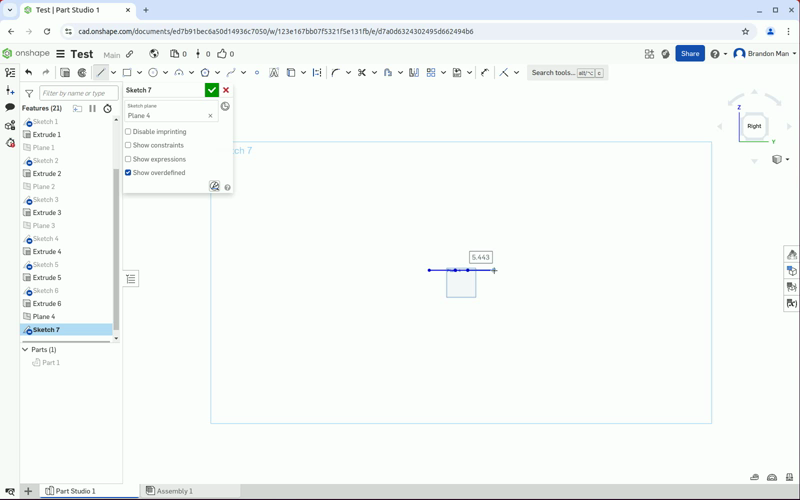
mouse_move(524, 270)
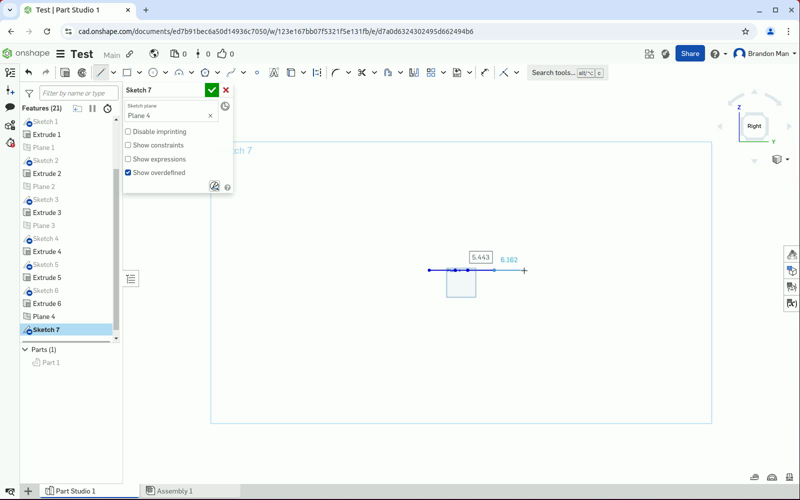
mouse_move(494, 257)
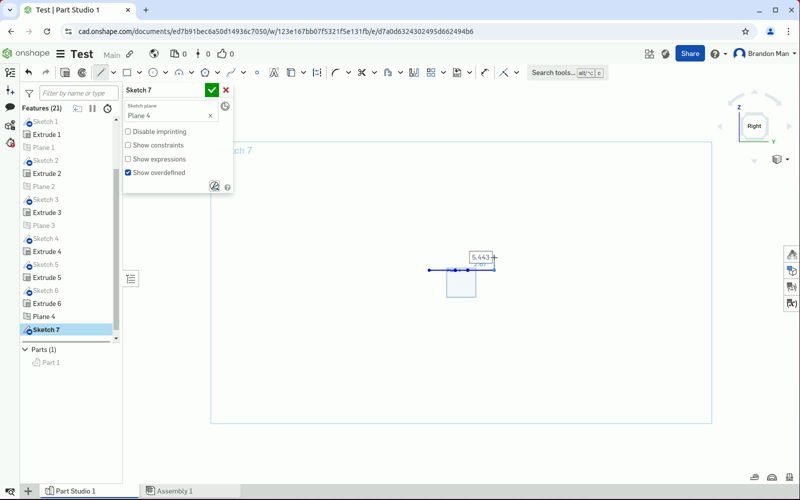
click(494, 257)
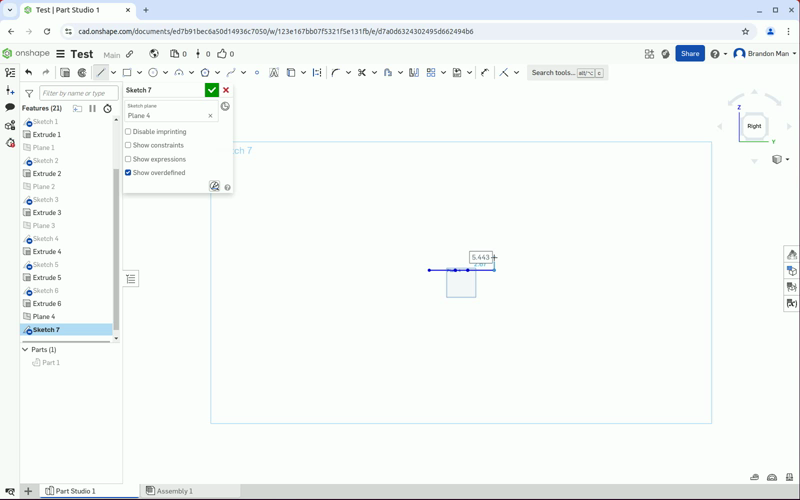
key_up(shift)
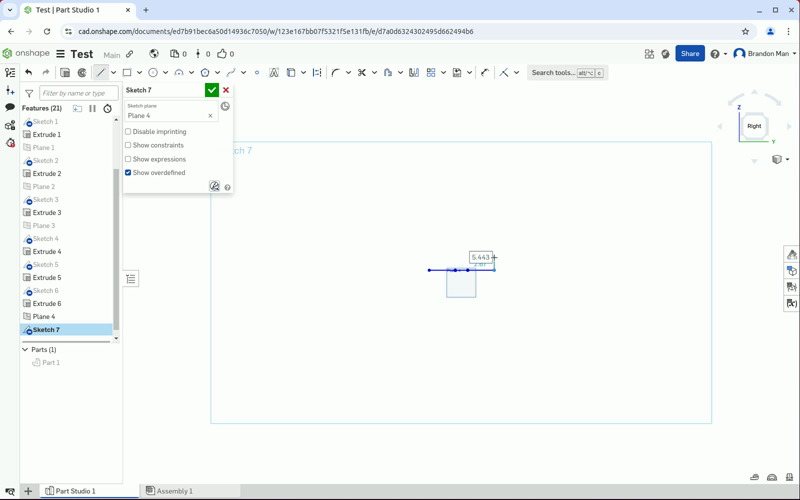
key_down(shift)
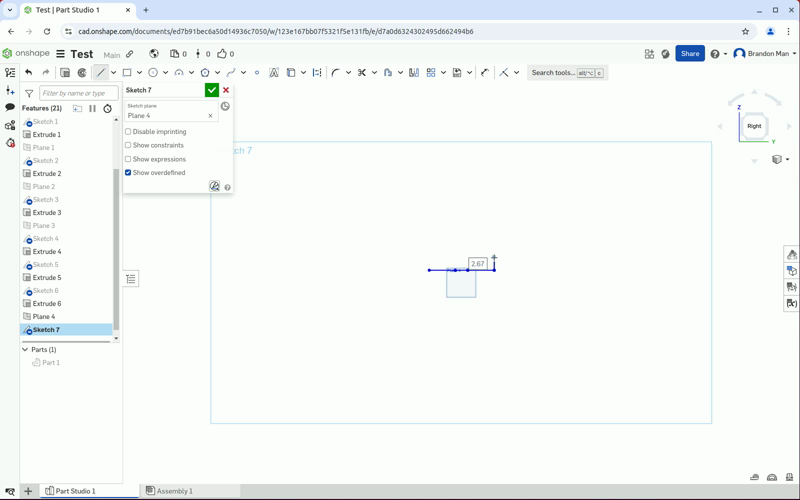
mouse_move(429, 257)
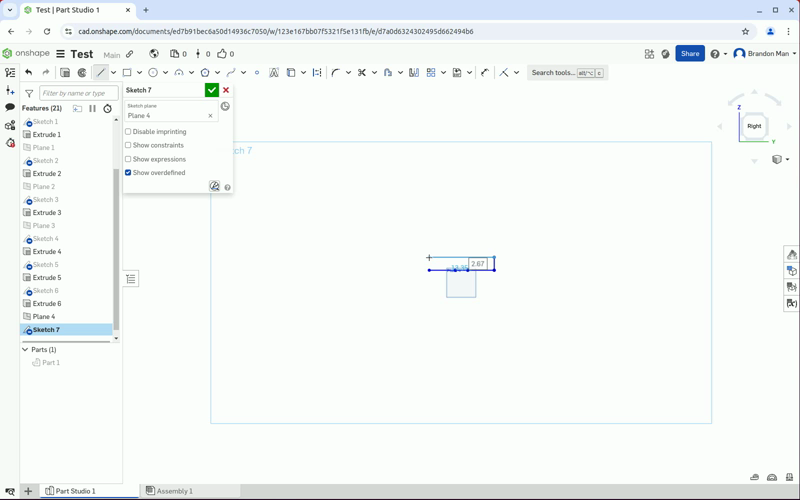
click(429, 257)
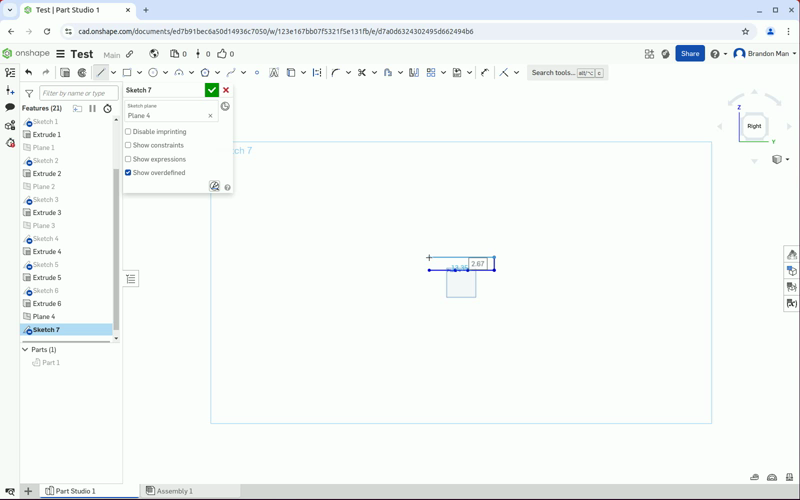
key_up(shift)
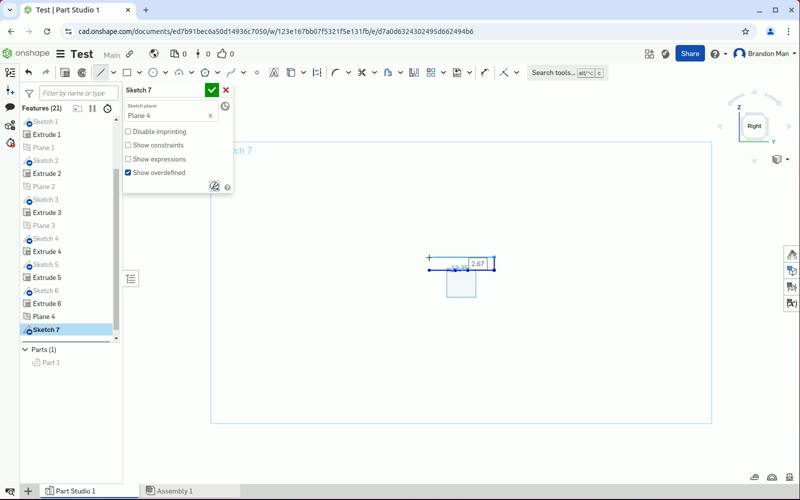
mouse_move(459, 257)
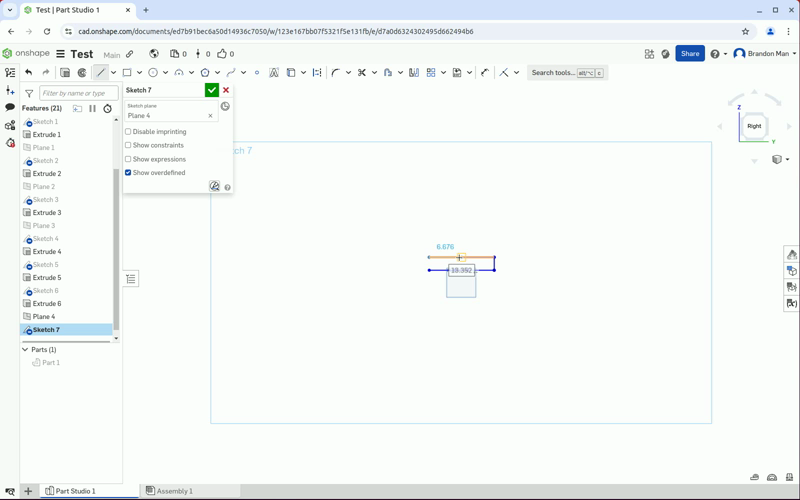
key_down(shift)
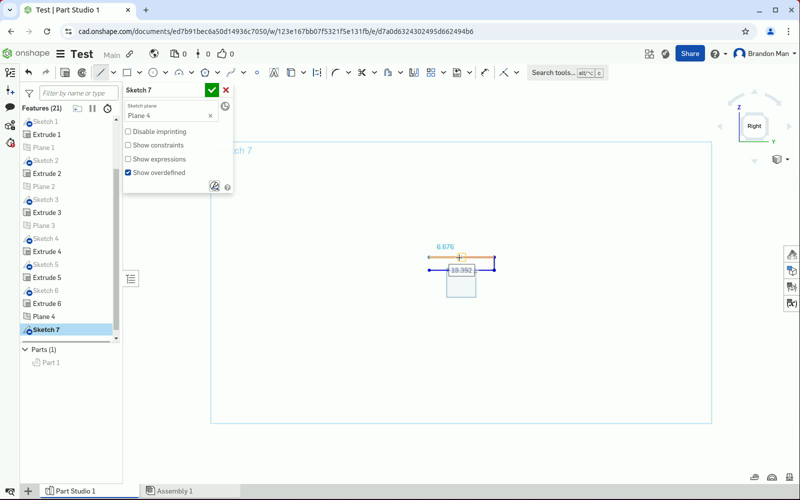
mouse_move(429, 270)
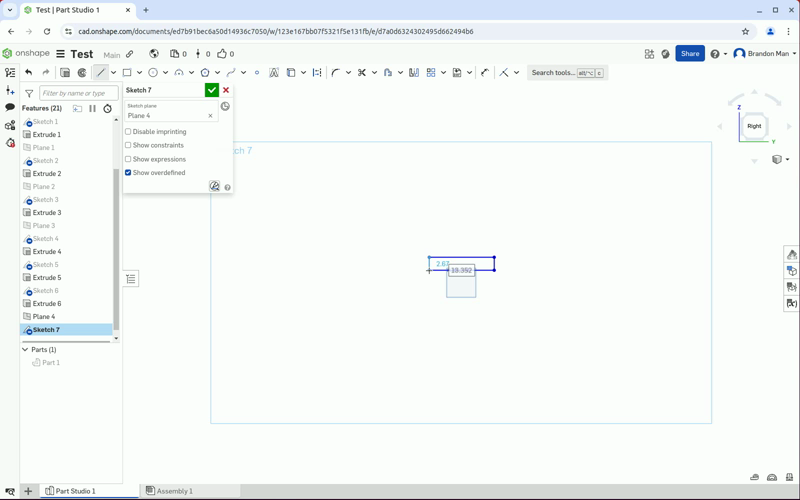
key_up(shift)
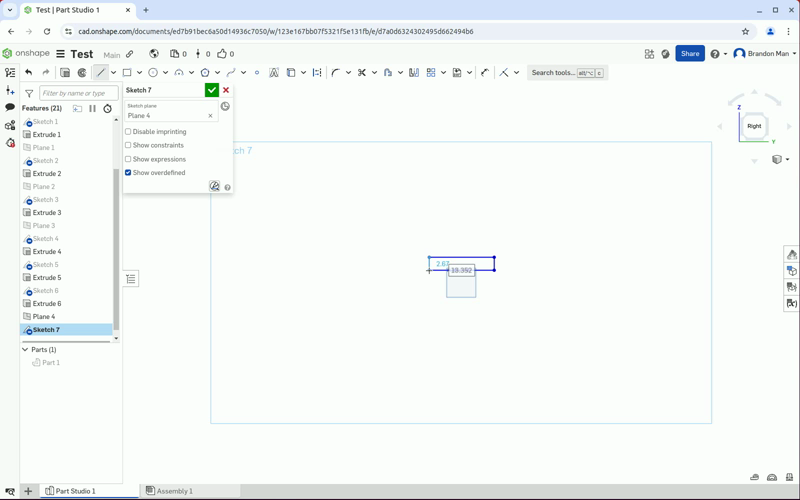
click(429, 270)
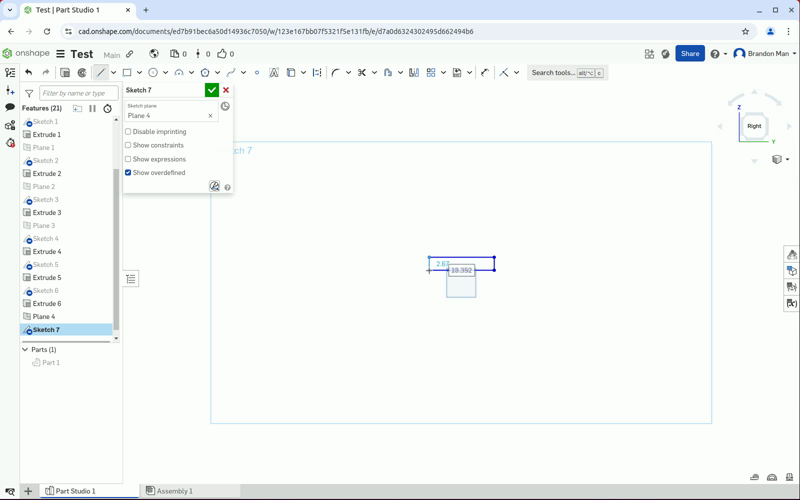
key(esc)
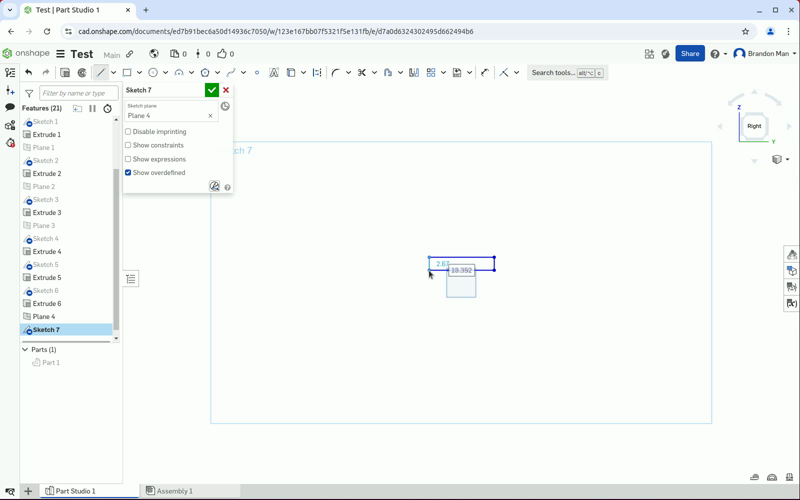
mouse_move(435, 258)
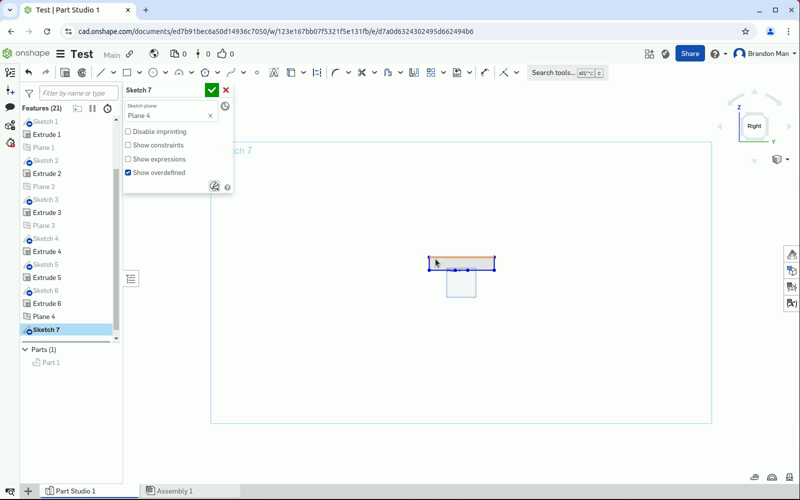
scroll(6)
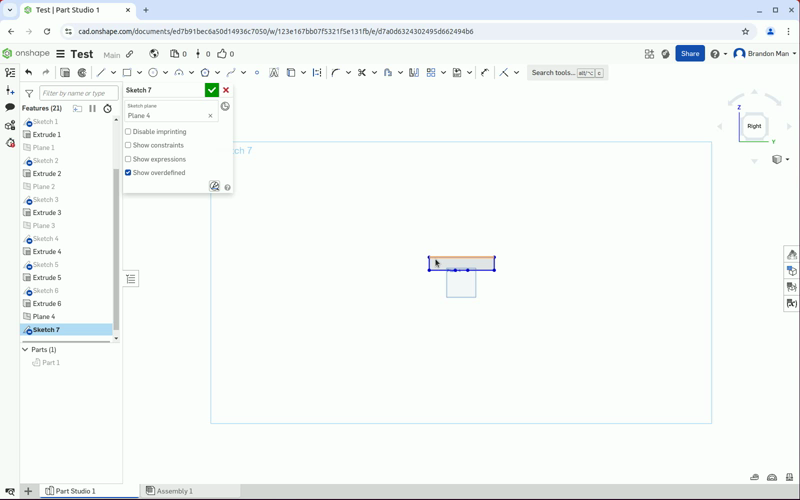
scroll(6)
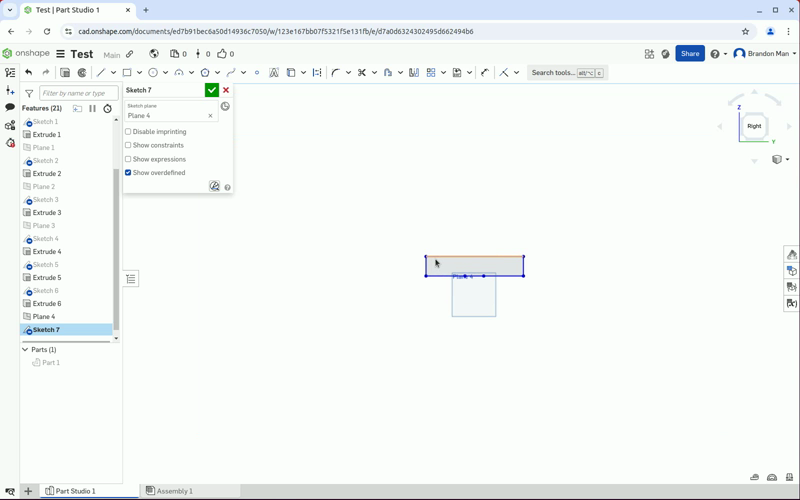
scroll(6)
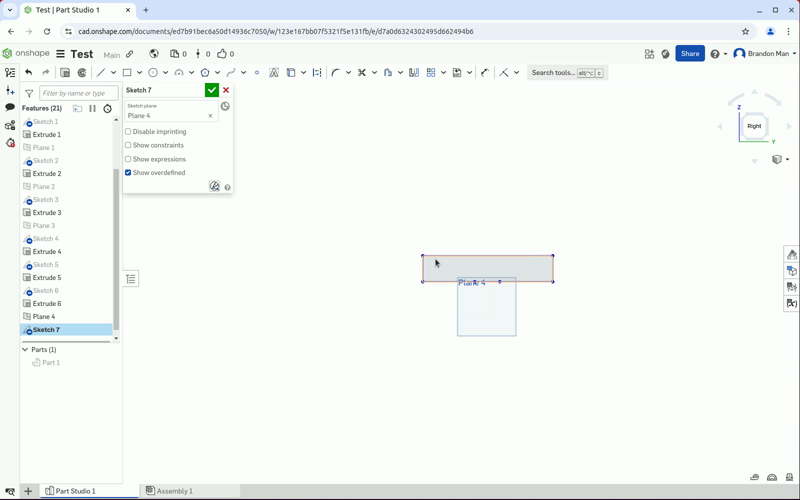
scroll(6)
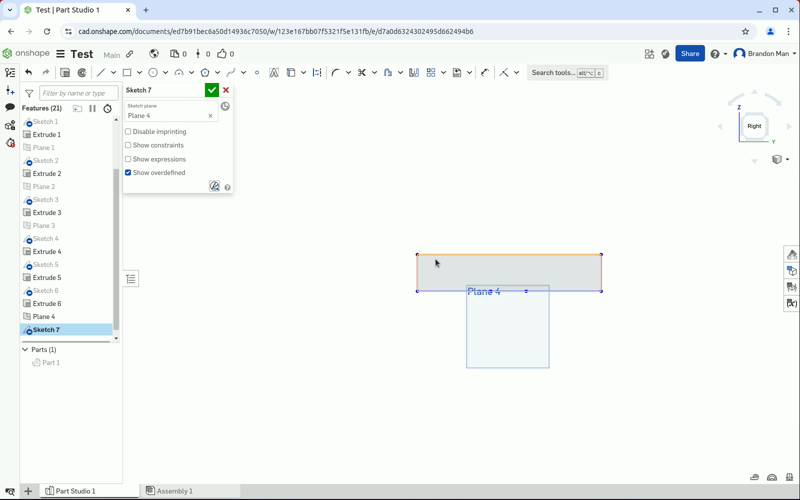
scroll(6)
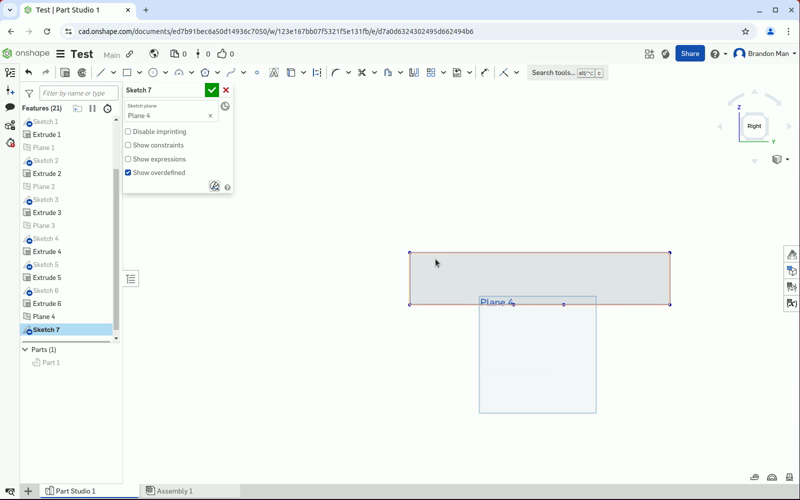
scroll(6)
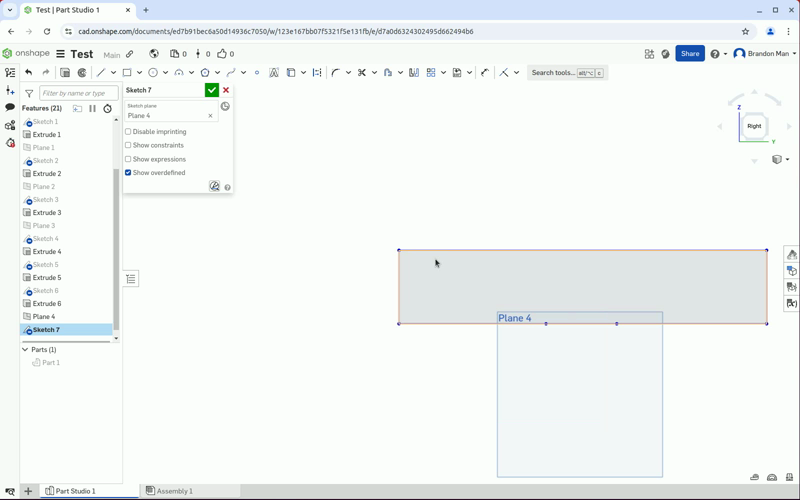
scroll(6)
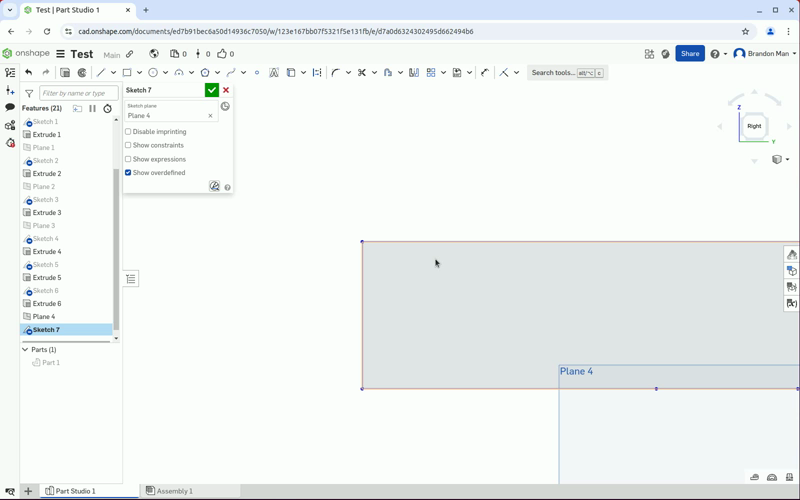
click(435, 258)
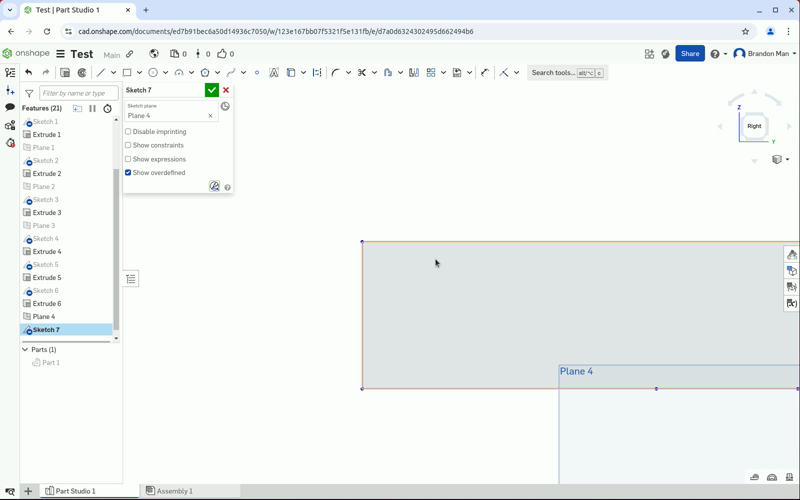
scroll(-6)
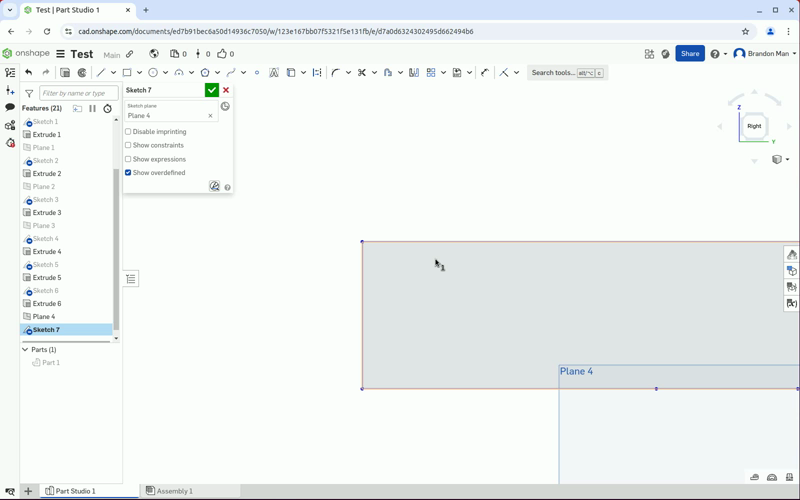
scroll(-6)
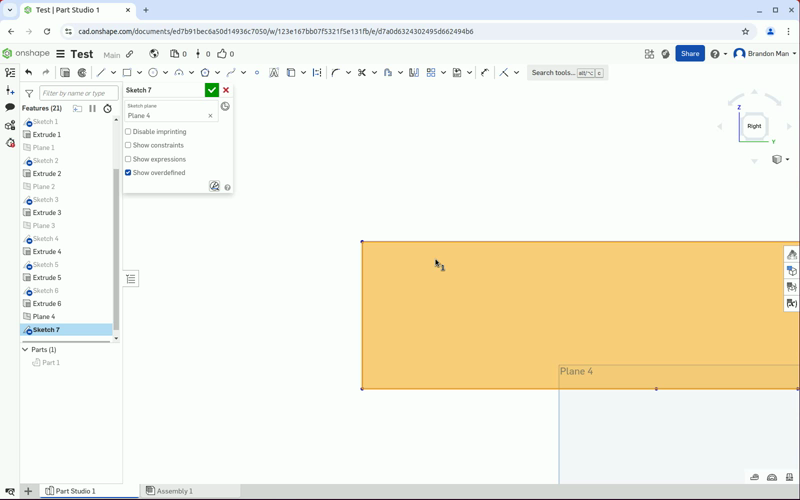
scroll(-6)
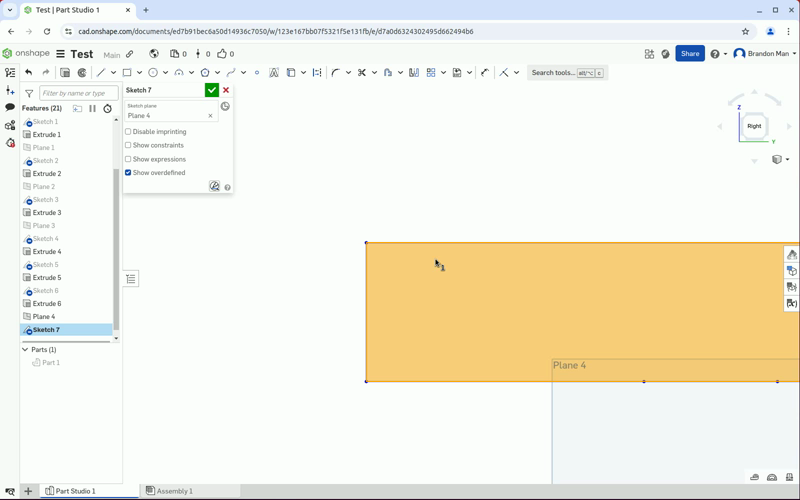
scroll(-6)
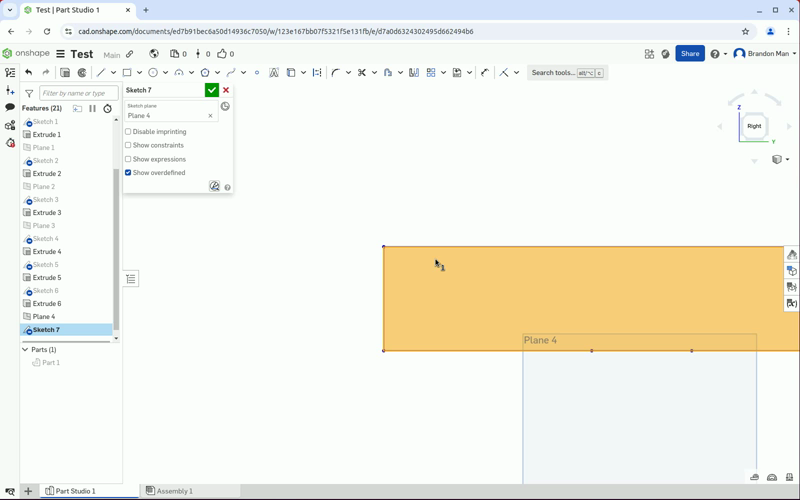
scroll(-6)
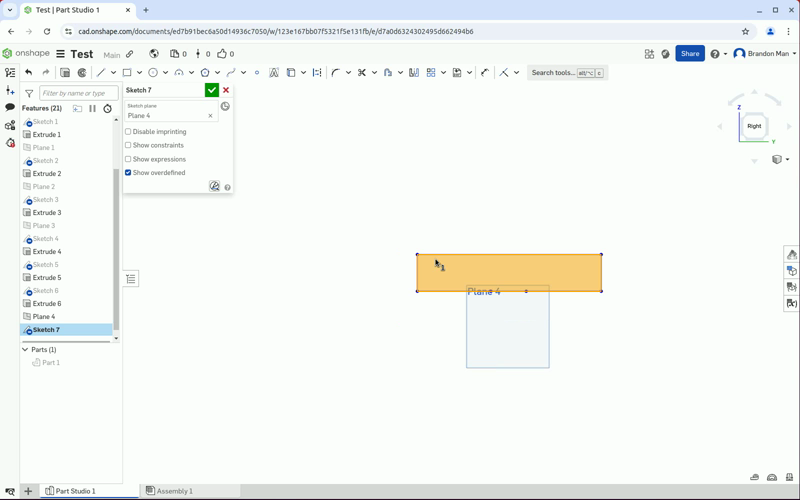
scroll(-6)
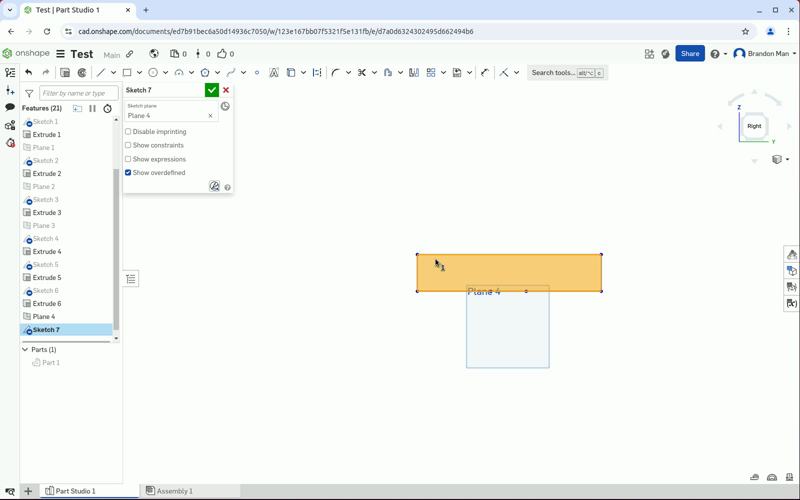
scroll(-6)
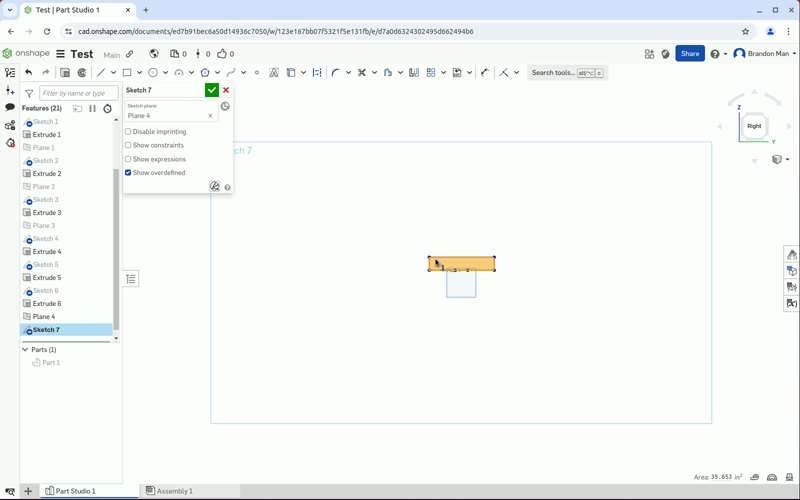
mouse_move(73, 352)
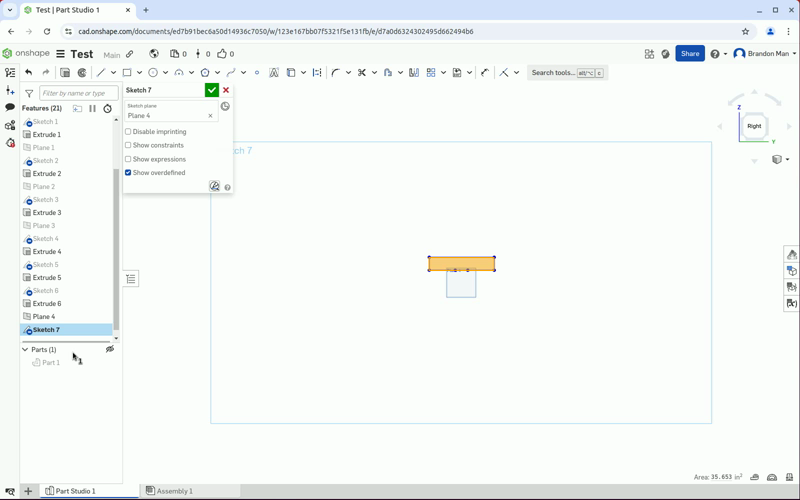
key(shift+y)
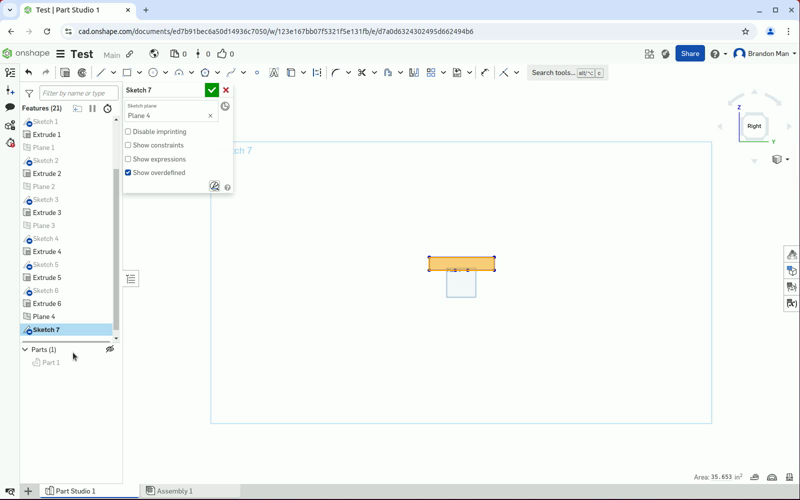
key(shift+e)
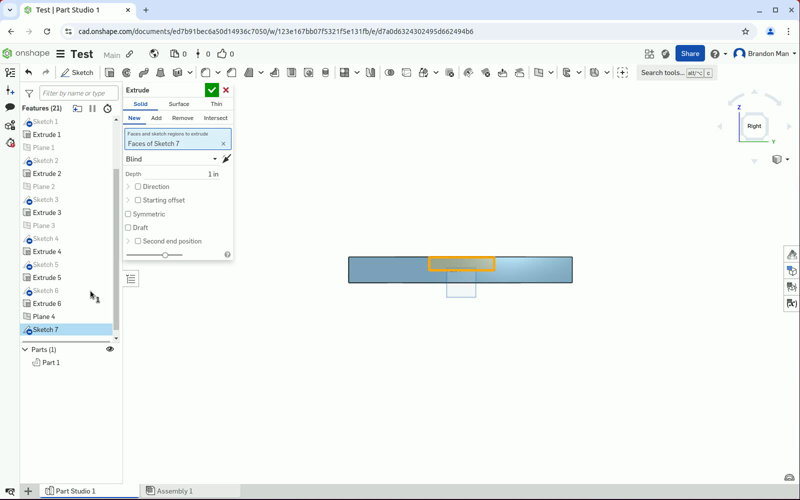
mouse_move(143, 106)
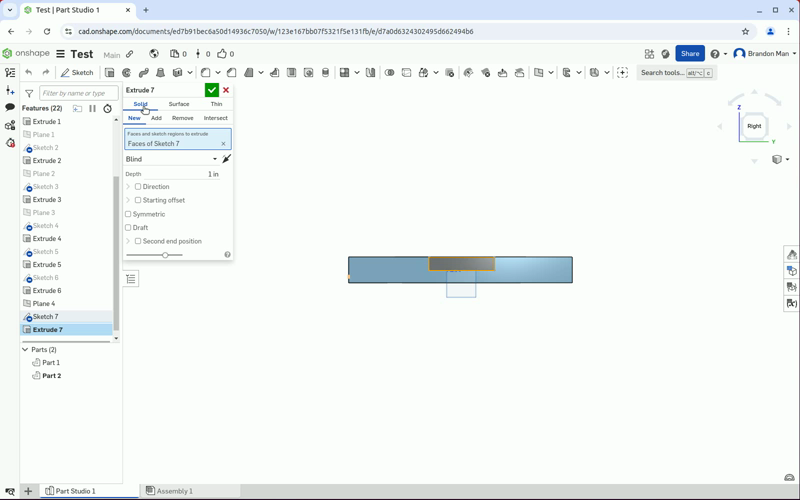
click(143, 106)
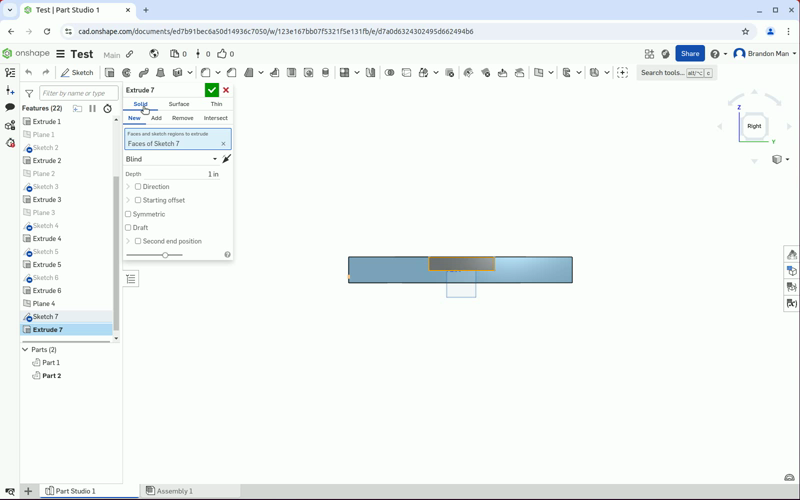
mouse_move(186, 120)
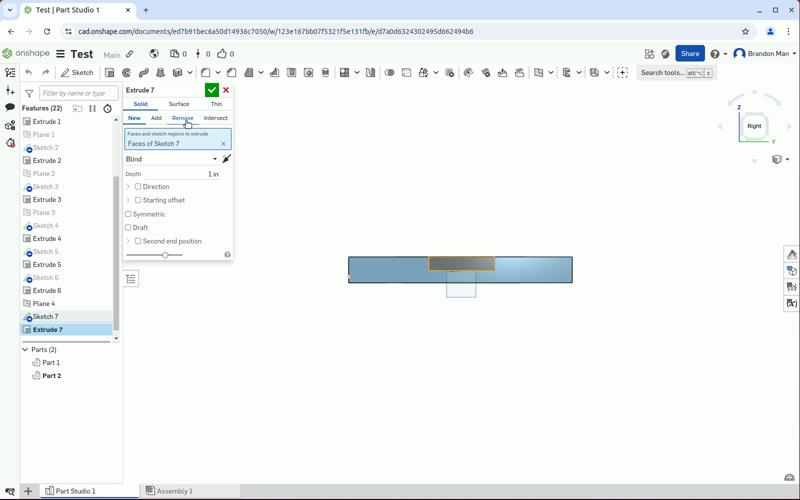
click(186, 120)
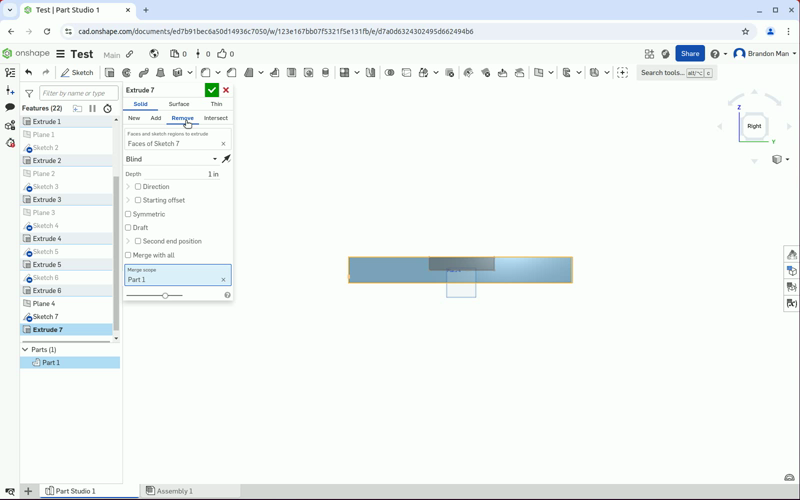
key(tab, 4)
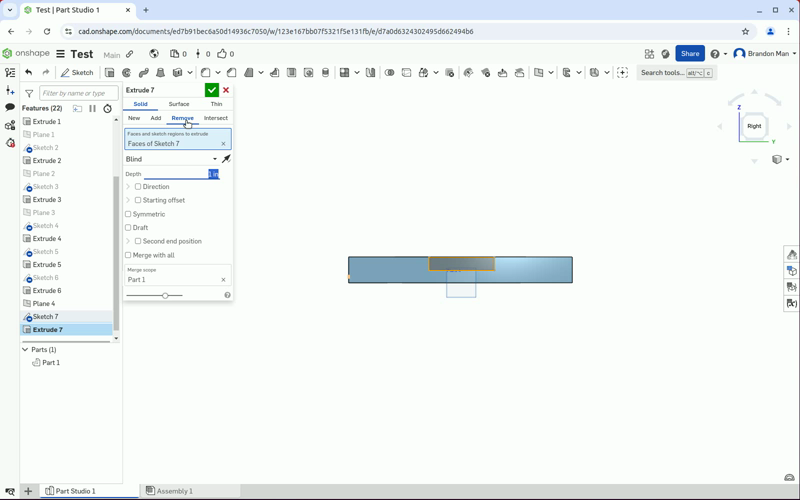
text(30.811)
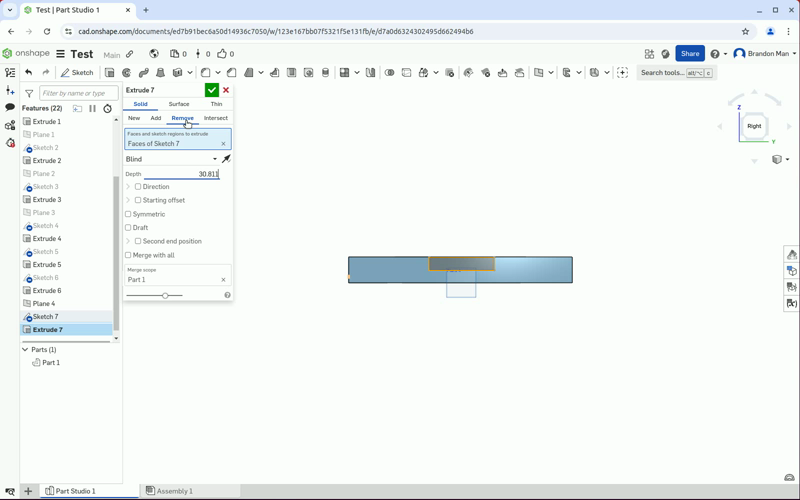
key(tab, 6)
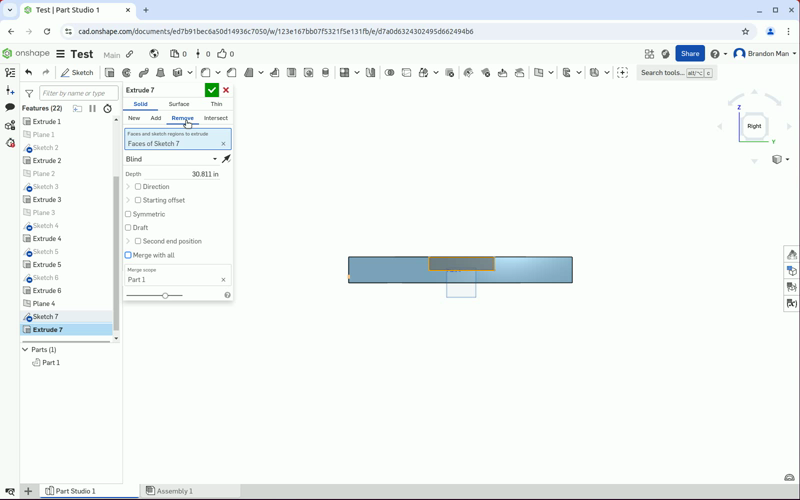
key(space)
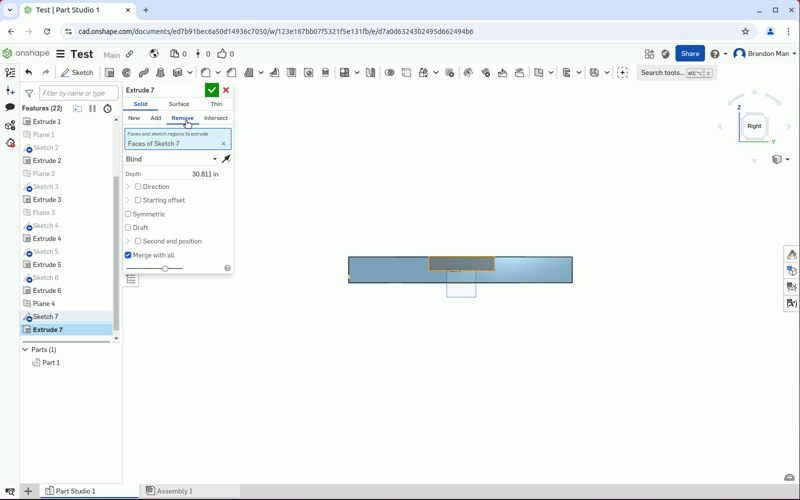
key(enter)
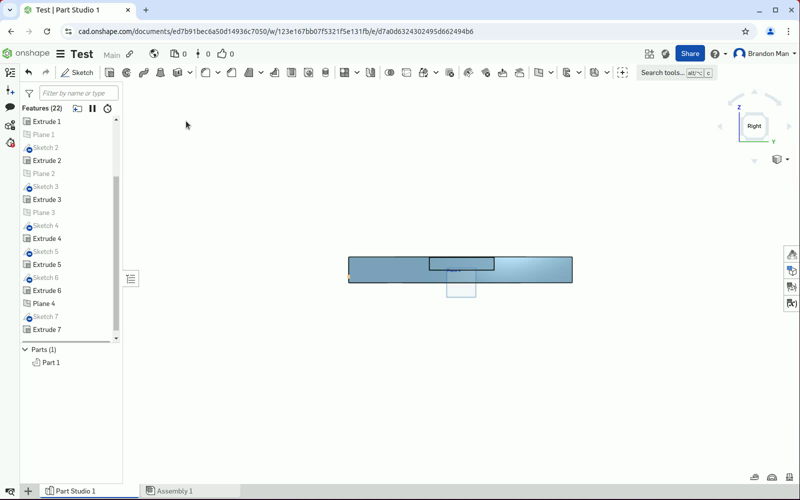
key(shift+h)
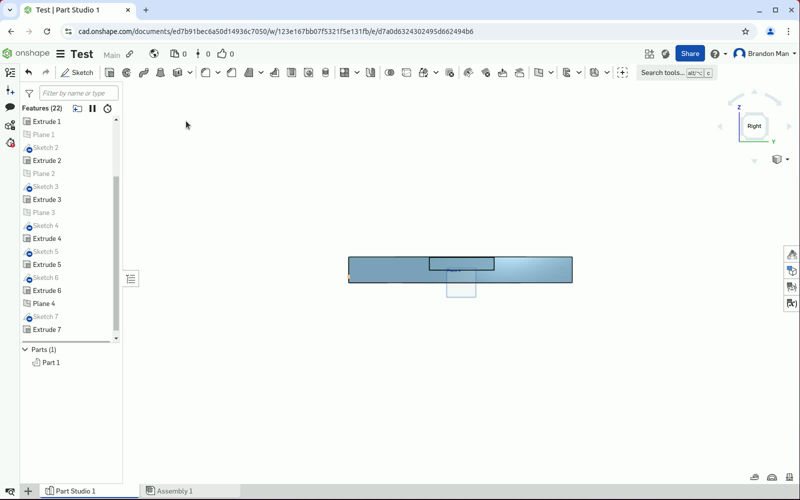
key(shift+h)
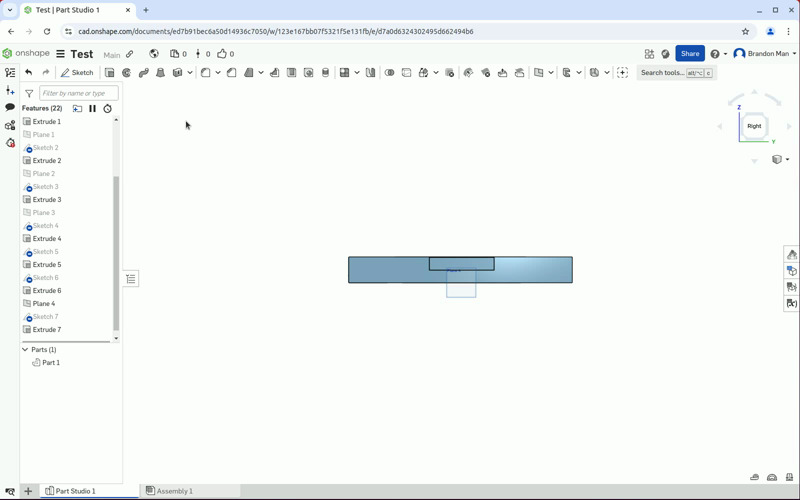
mouse_move(69, 111)
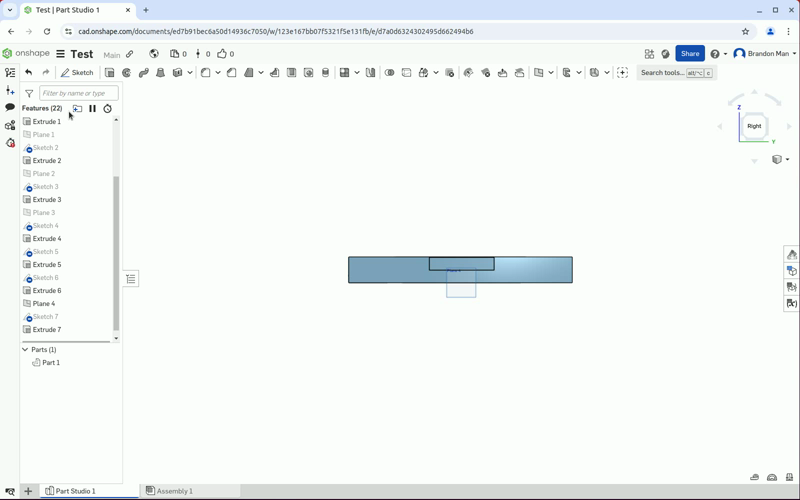
click(69, 111)
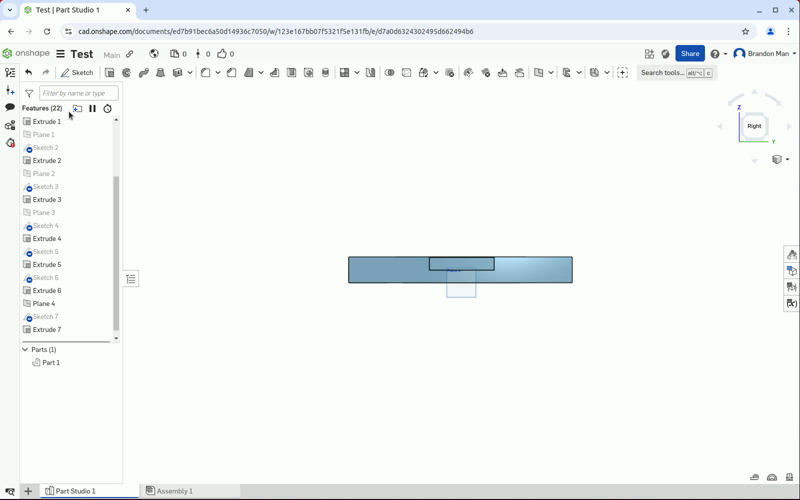
key(shift+s)
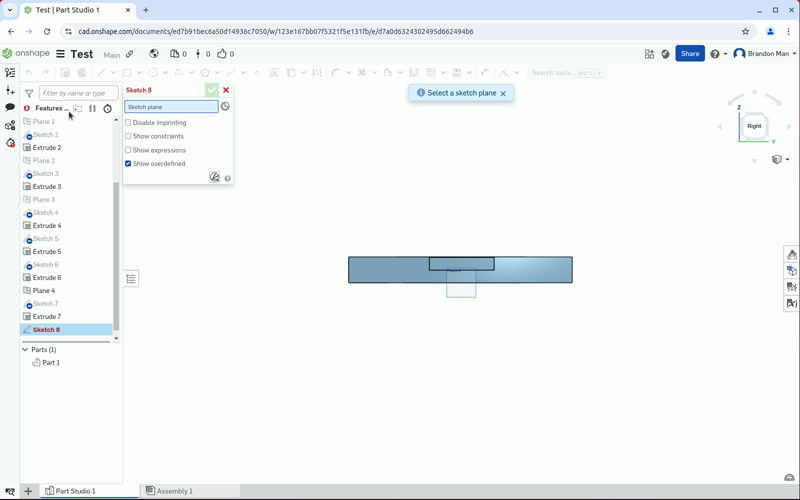
mouse_move(69, 306)
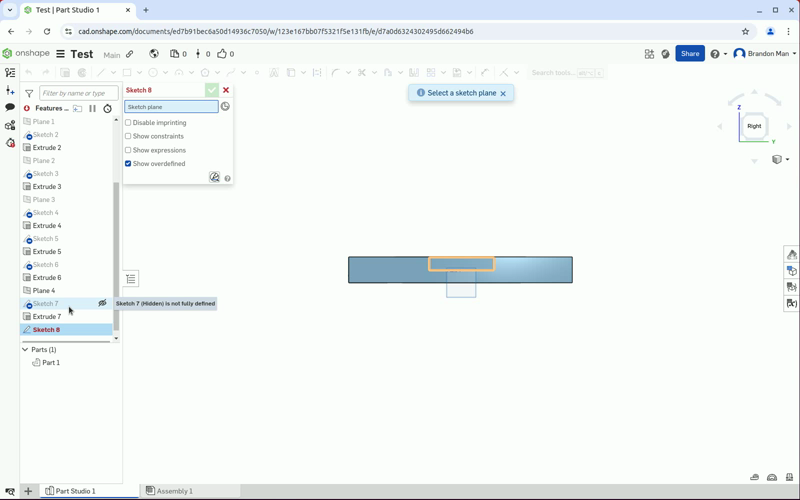
click(69, 306)
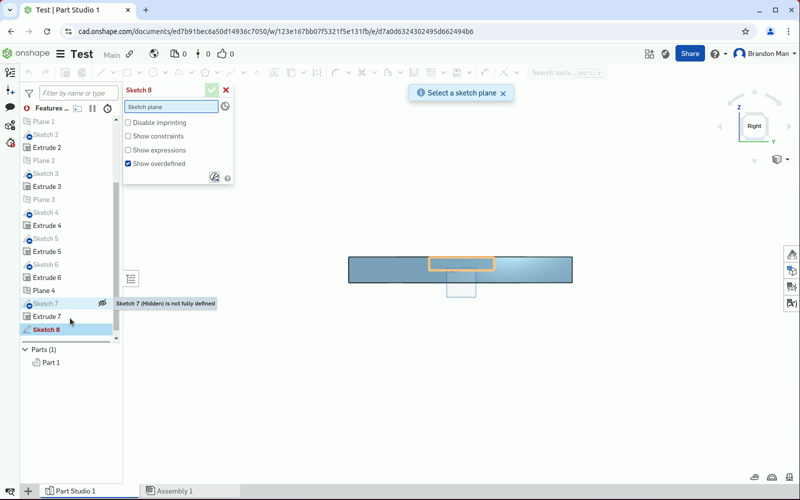
mouse_move(73, 352)
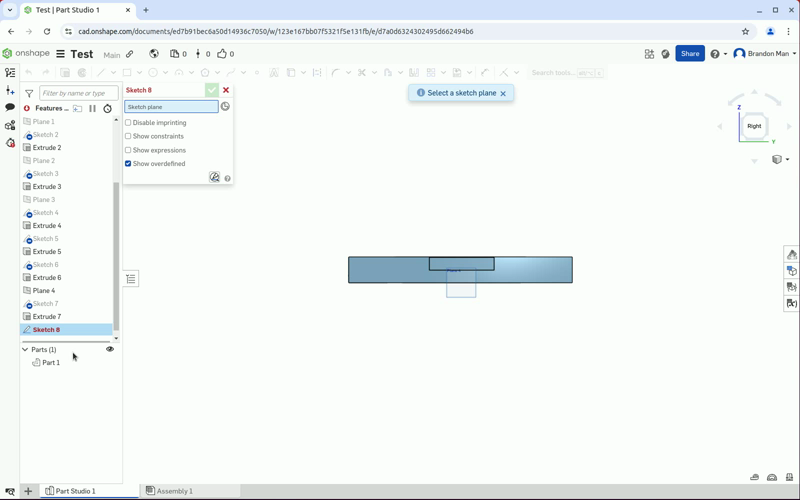
key(y)
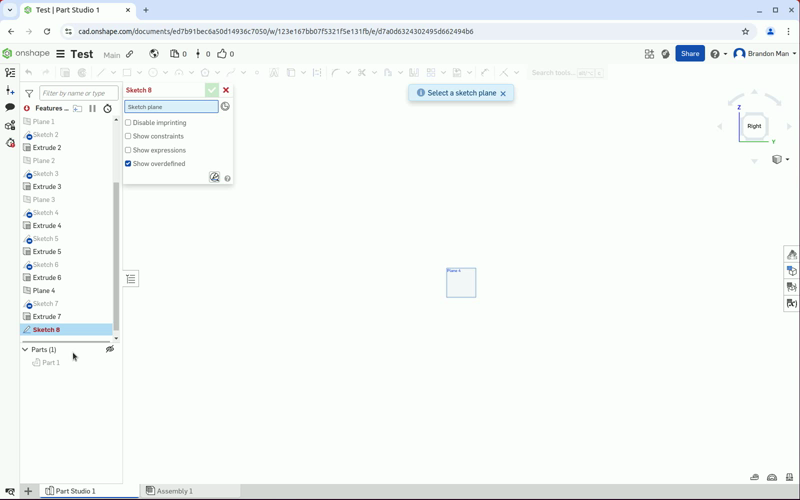
key(l)
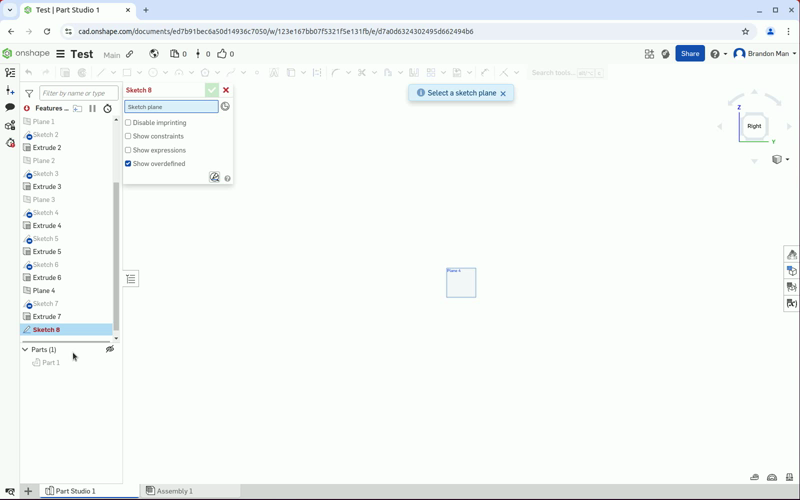
key_down(shift)
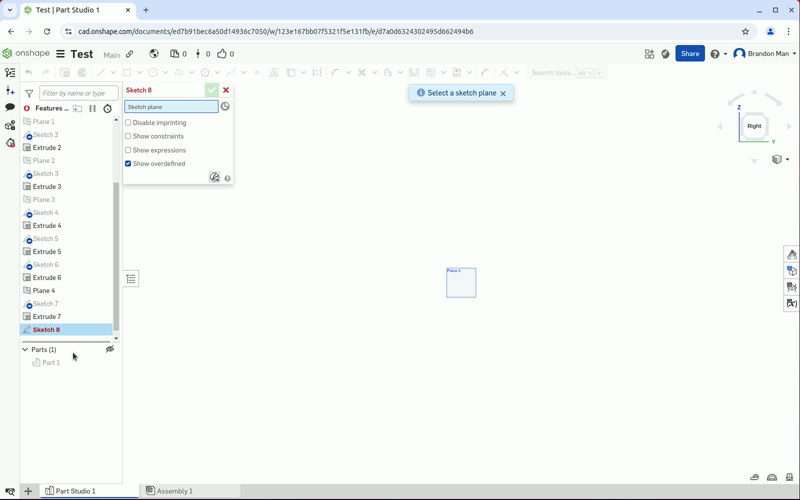
mouse_move(454, 282)
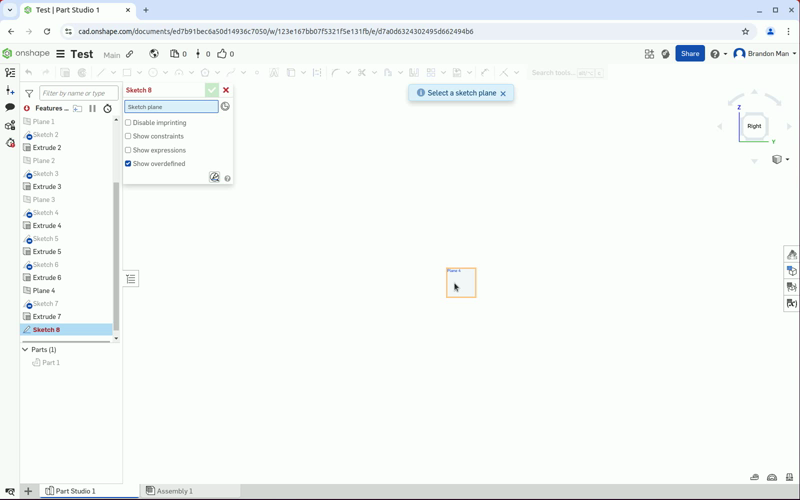
click(454, 282)
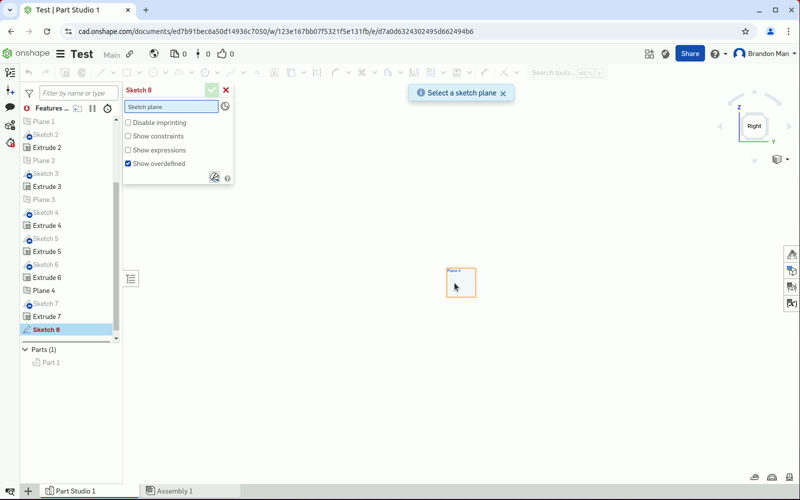
key_up(shift)
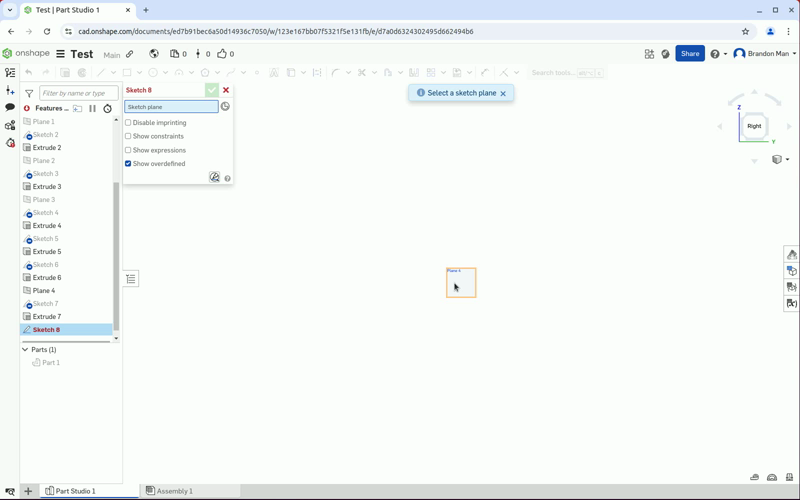
key_down(shift)
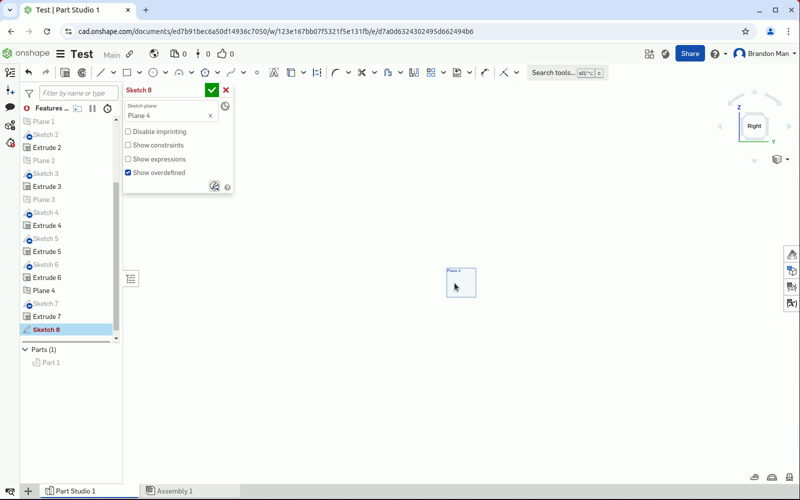
mouse_move(484, 282)
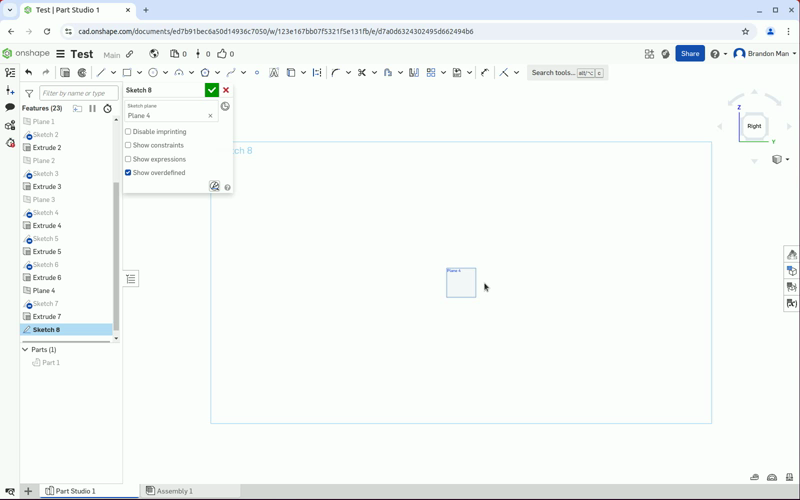
mouse_move(468, 282)
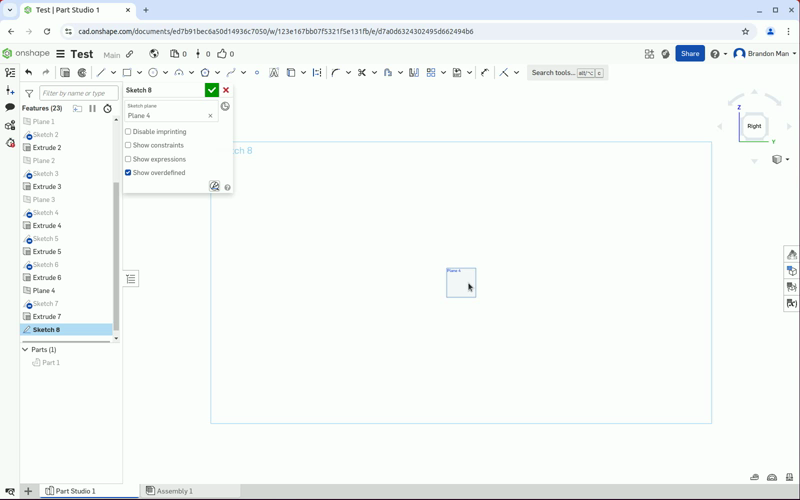
click(468, 282)
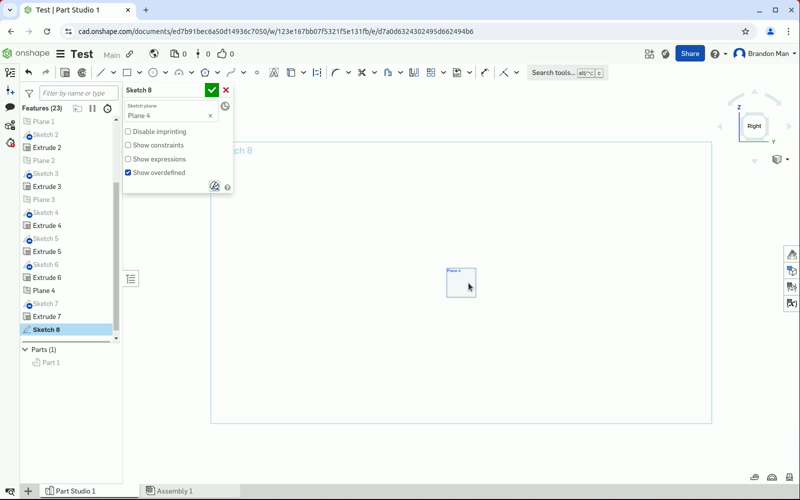
key_up(shift)
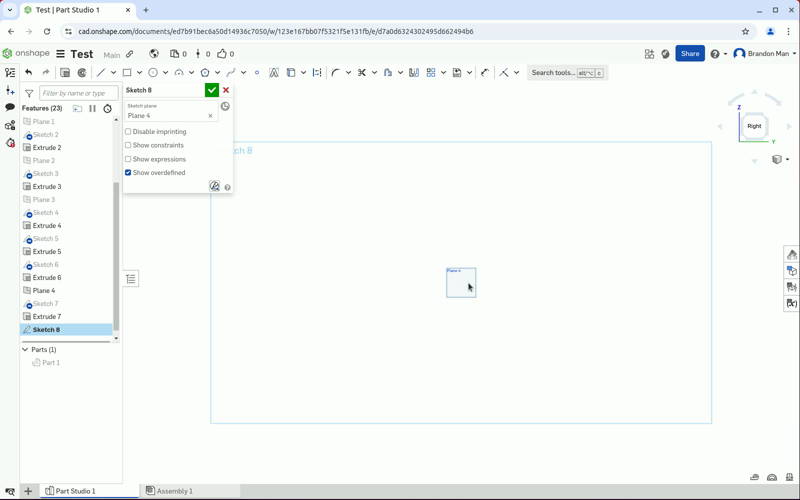
key_down(shift)
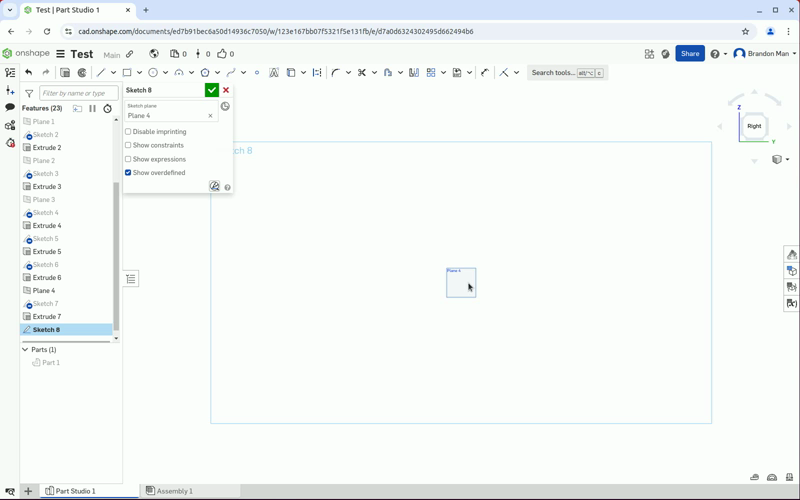
mouse_move(498, 282)
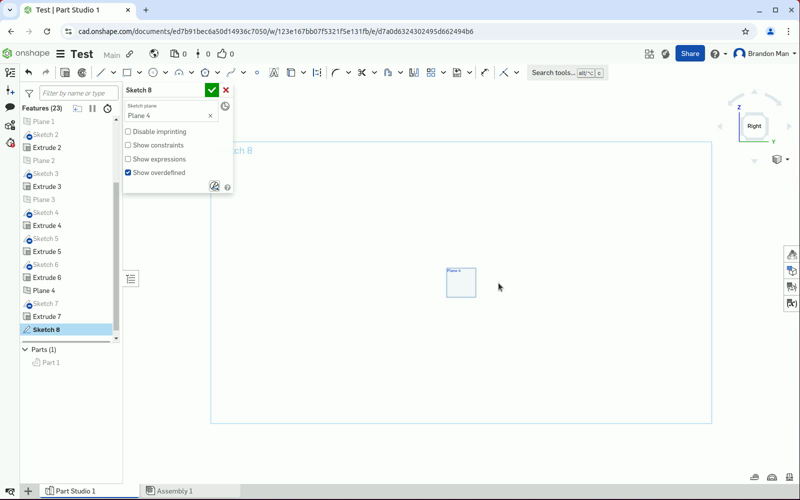
mouse_move(468, 269)
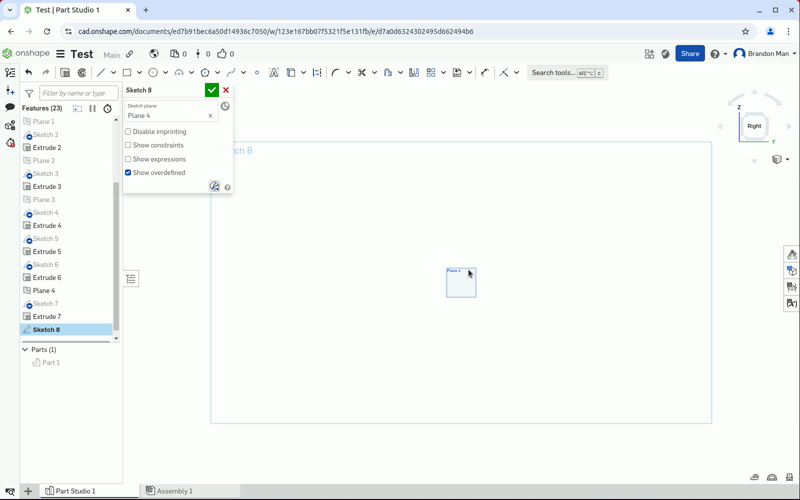
click(468, 269)
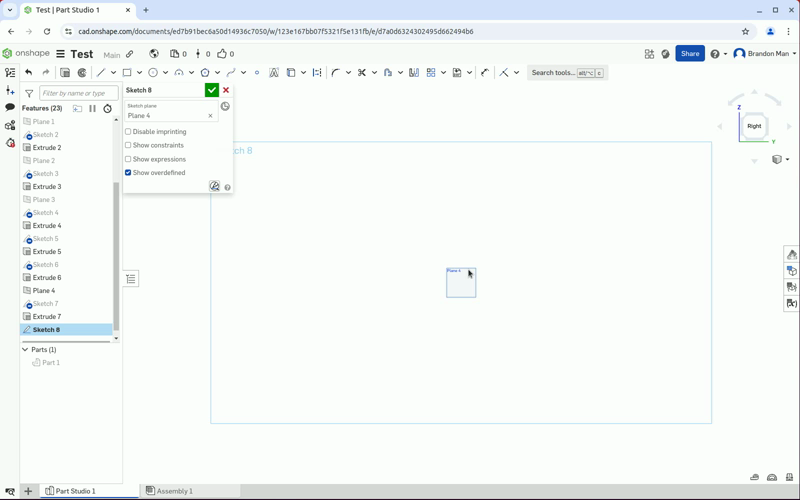
key_up(shift)
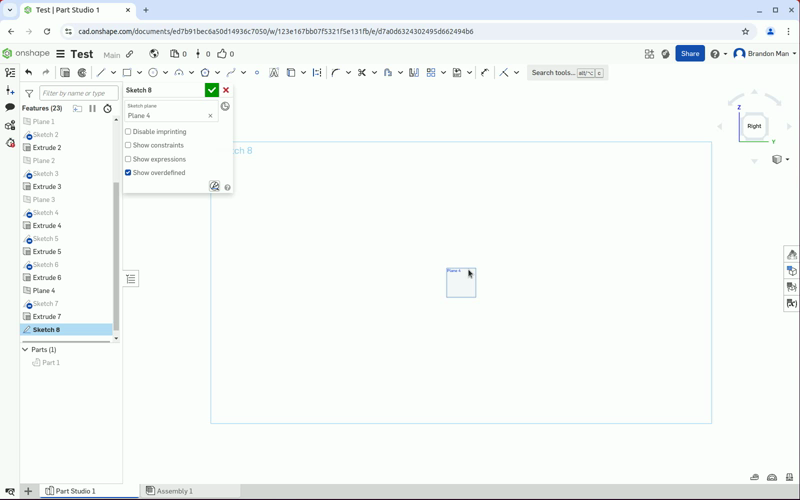
key_down(shift)
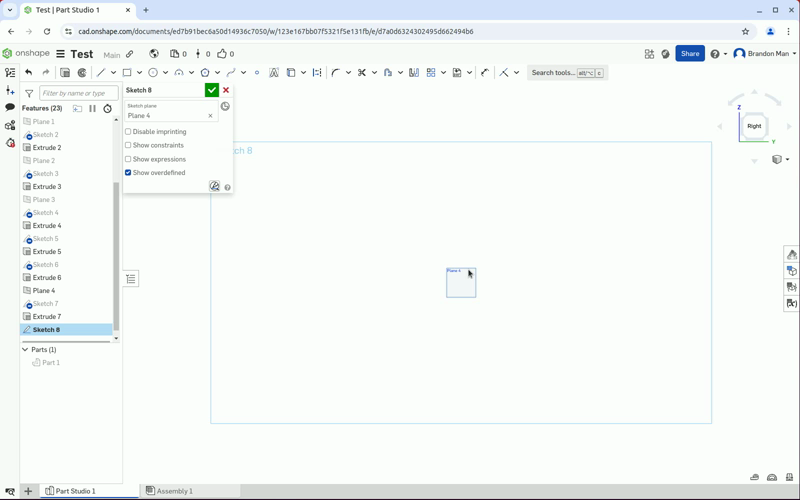
mouse_move(498, 269)
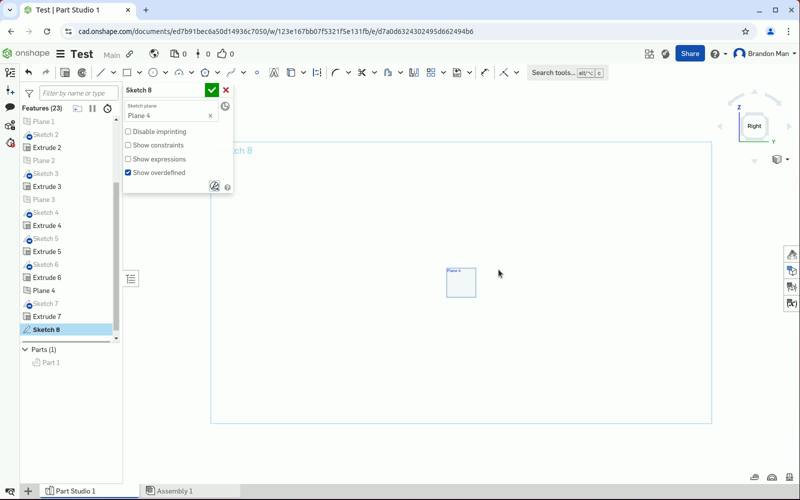
mouse_move(454, 269)
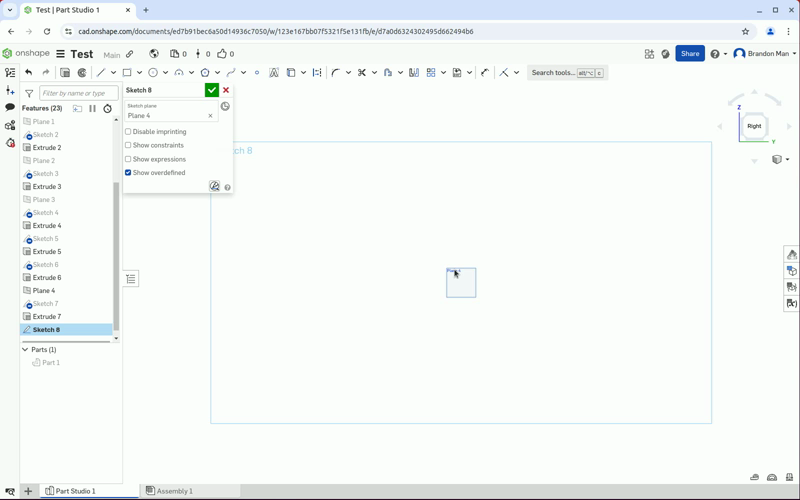
click(454, 269)
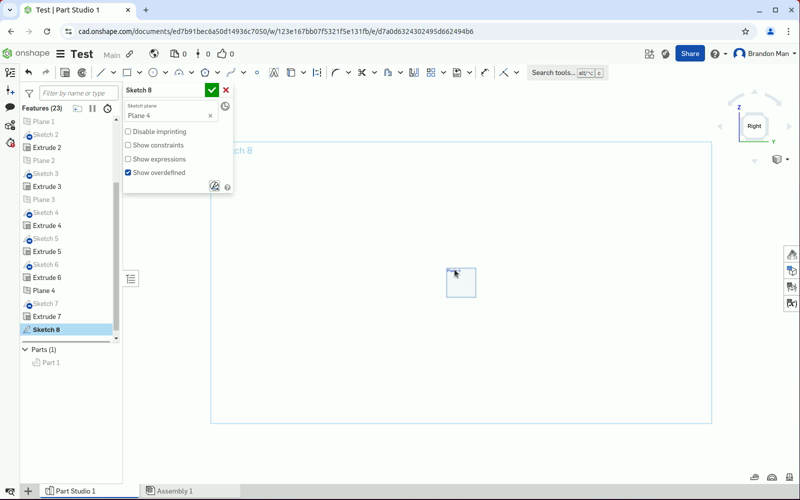
key_up(shift)
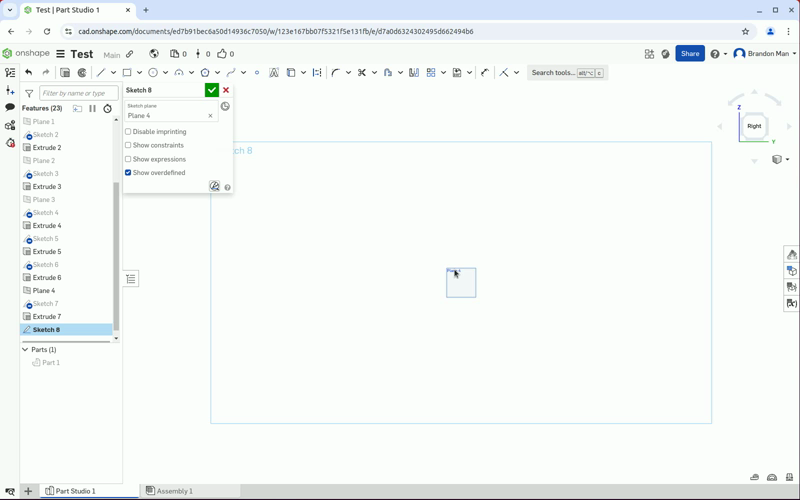
mouse_move(484, 269)
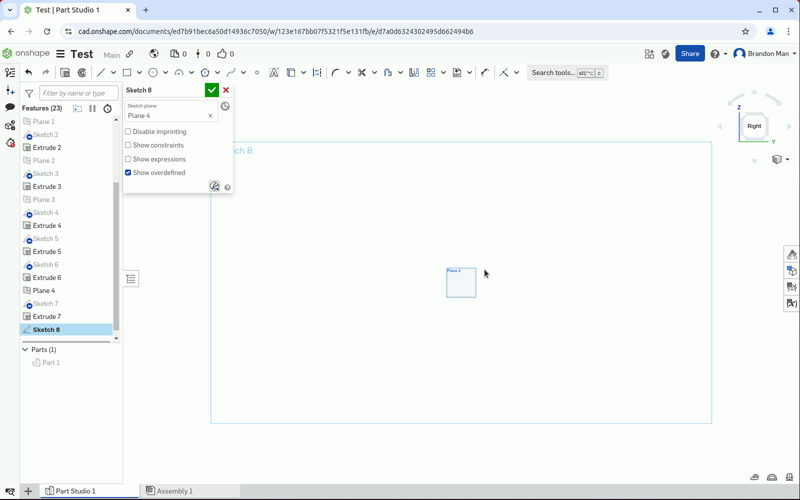
key_down(shift)
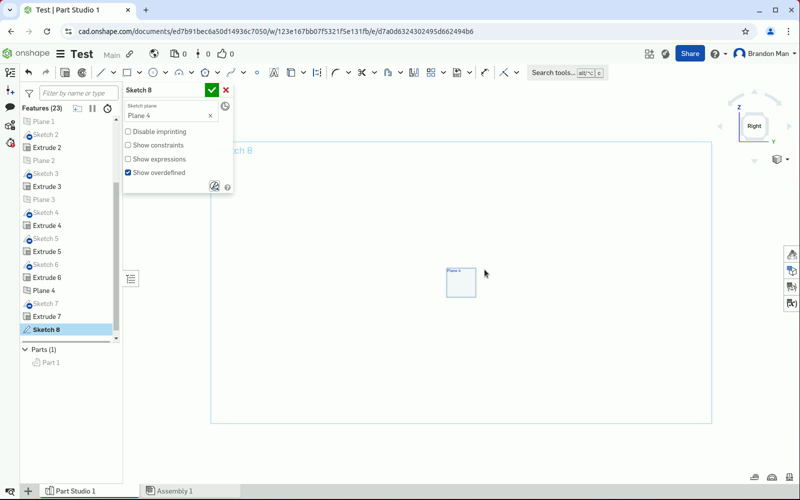
mouse_move(454, 282)
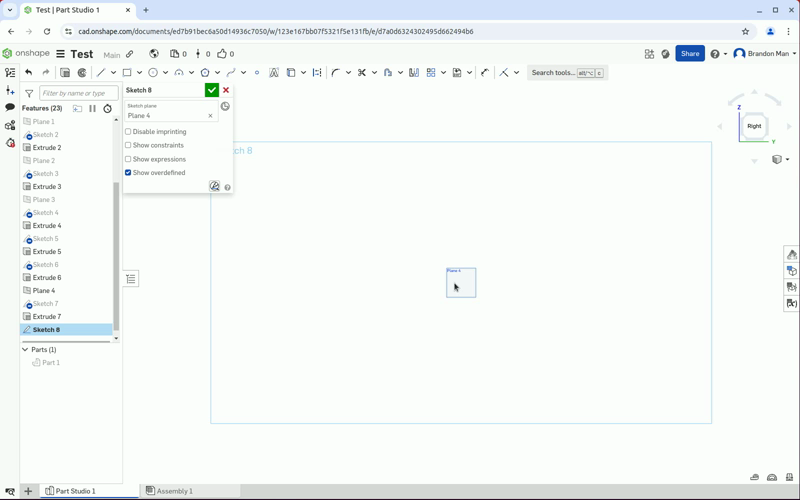
key_up(shift)
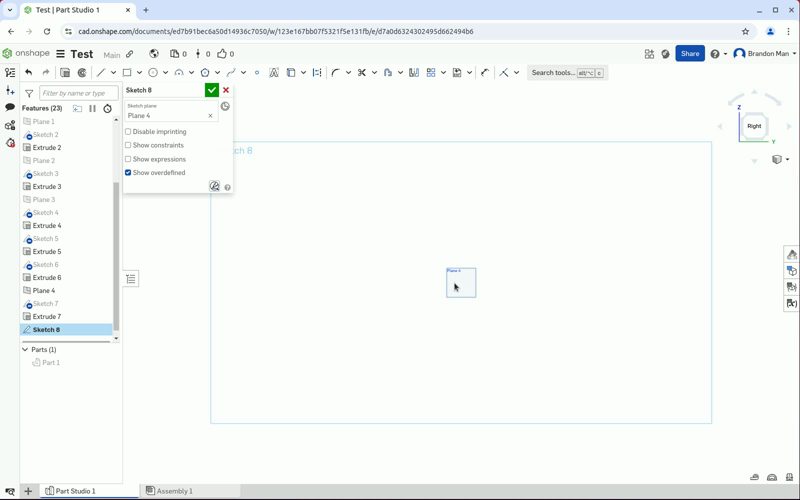
click(454, 282)
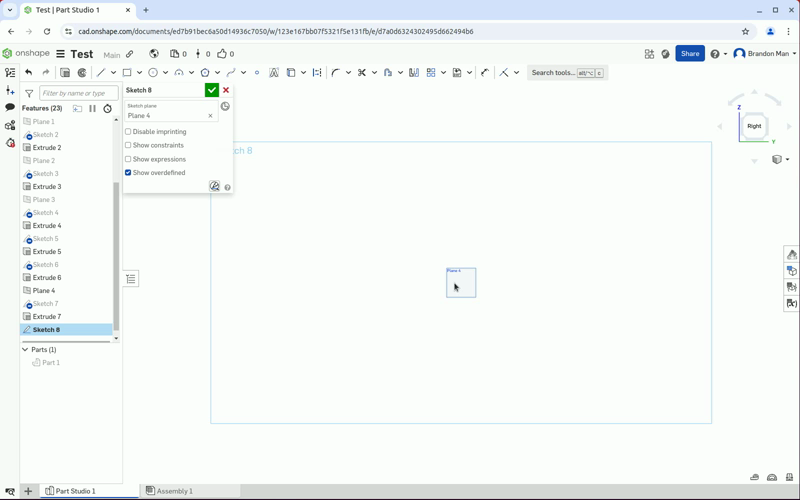
key(esc)
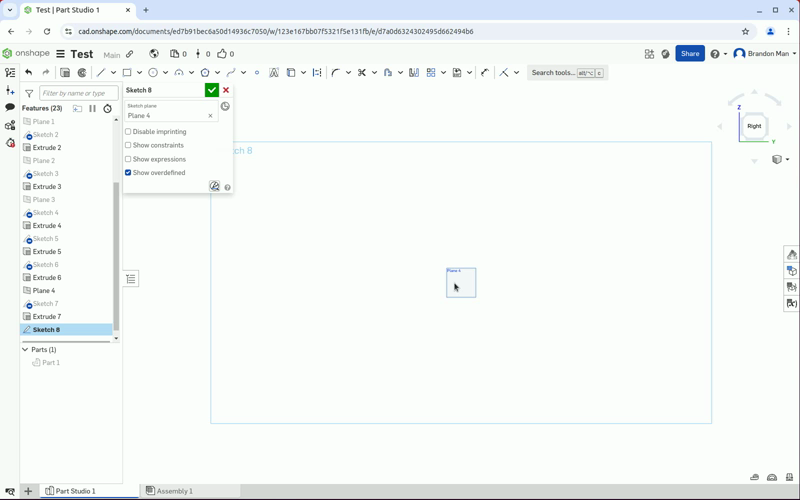
key(c)
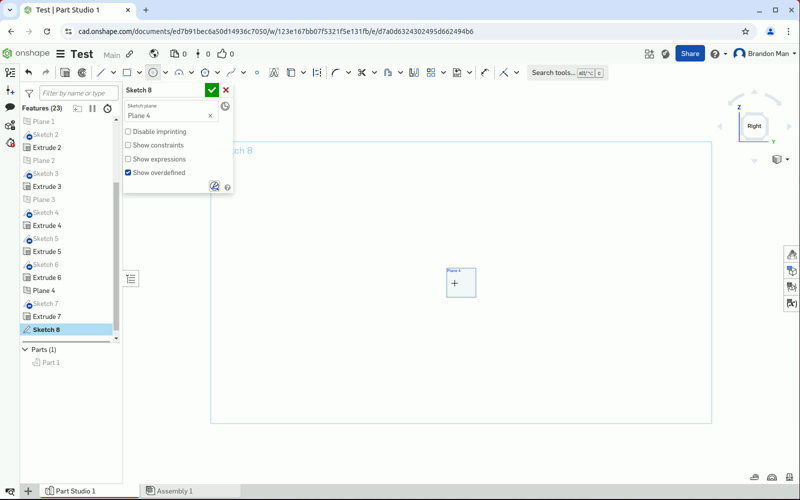
key_down(shift)
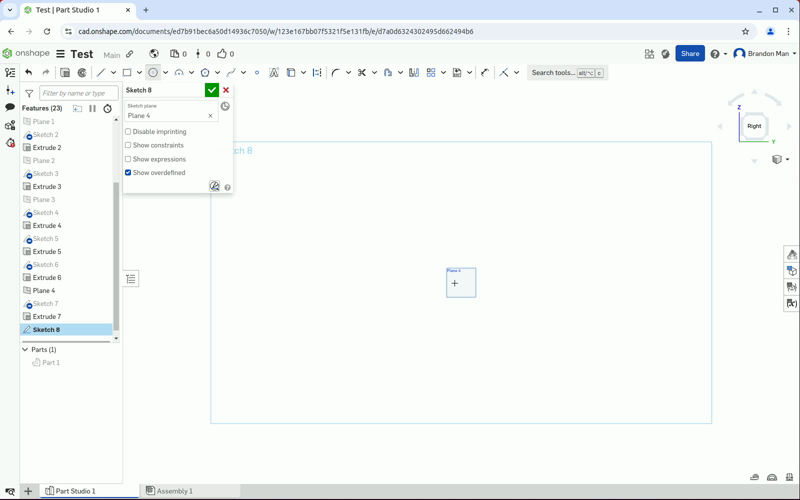
mouse_move(461, 276)
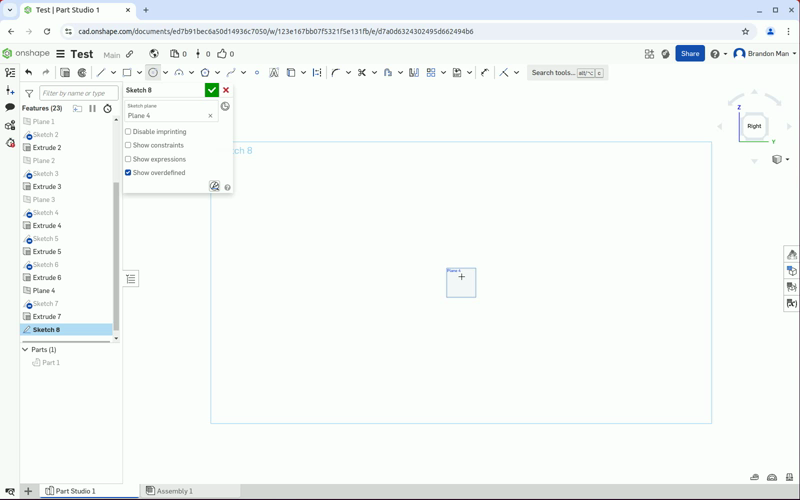
click(461, 276)
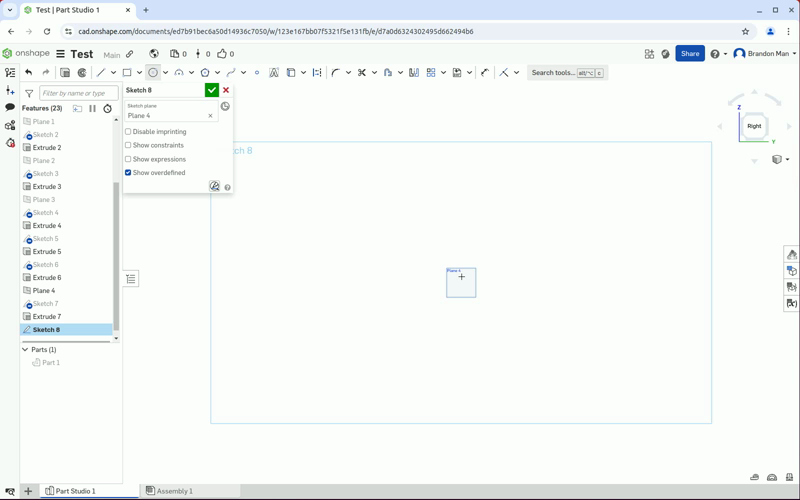
key_up(shift)
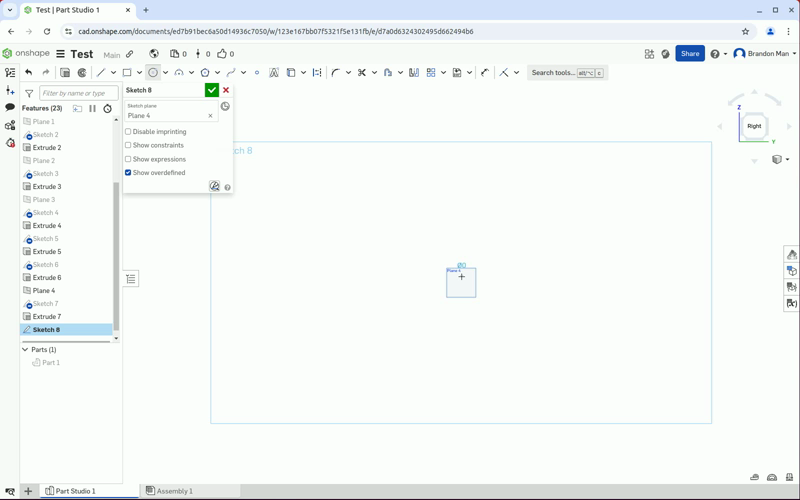
mouse_move(463, 276)
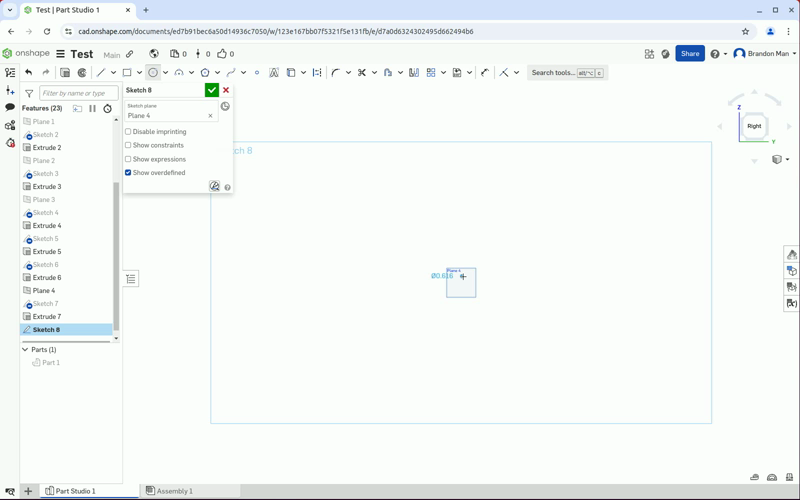
scroll(6)
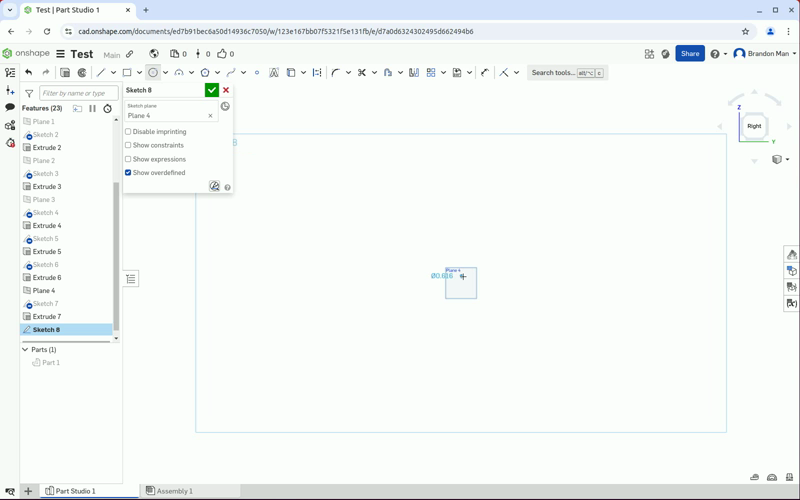
scroll(6)
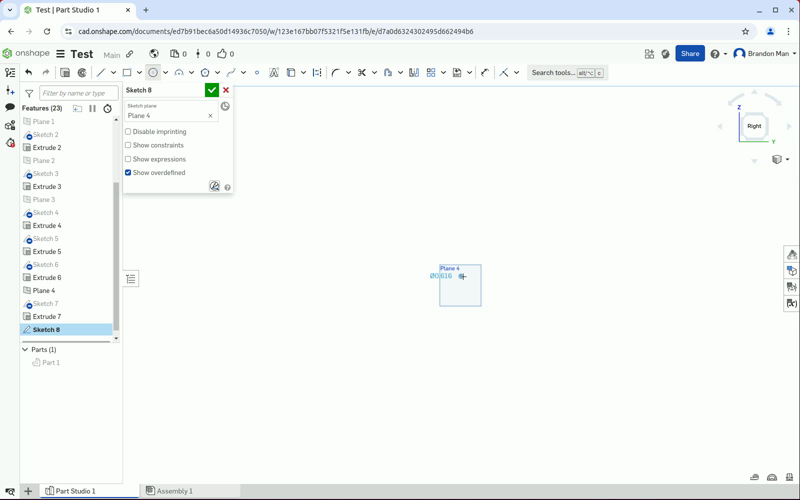
scroll(6)
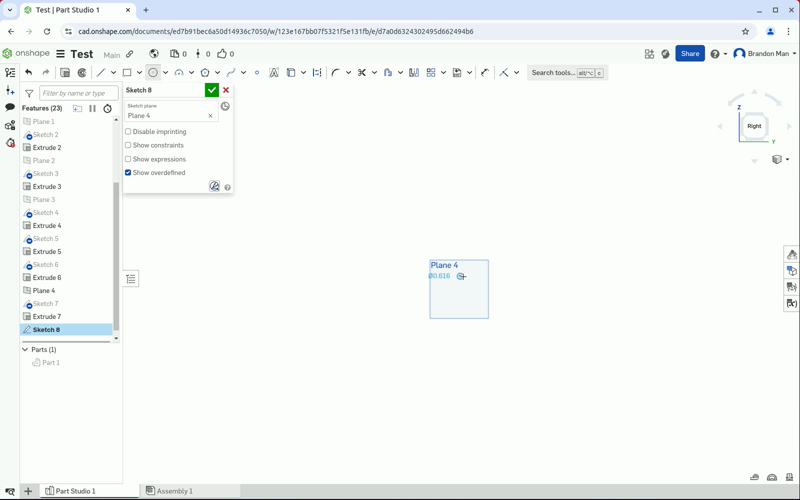
scroll(6)
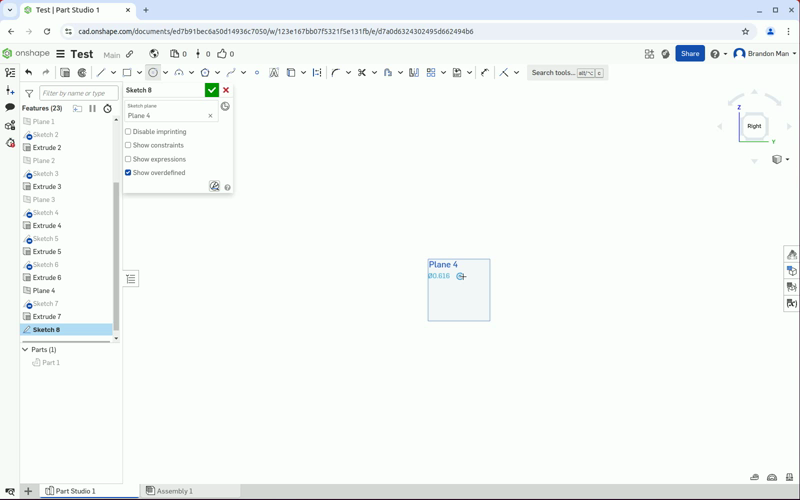
scroll(6)
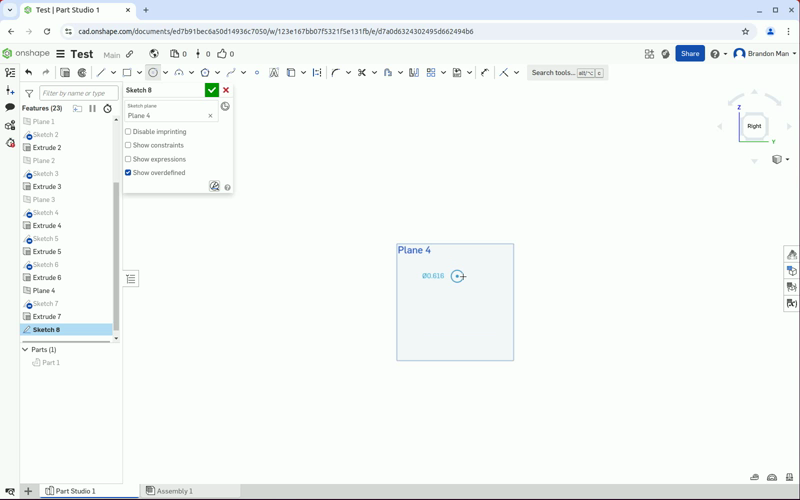
scroll(6)
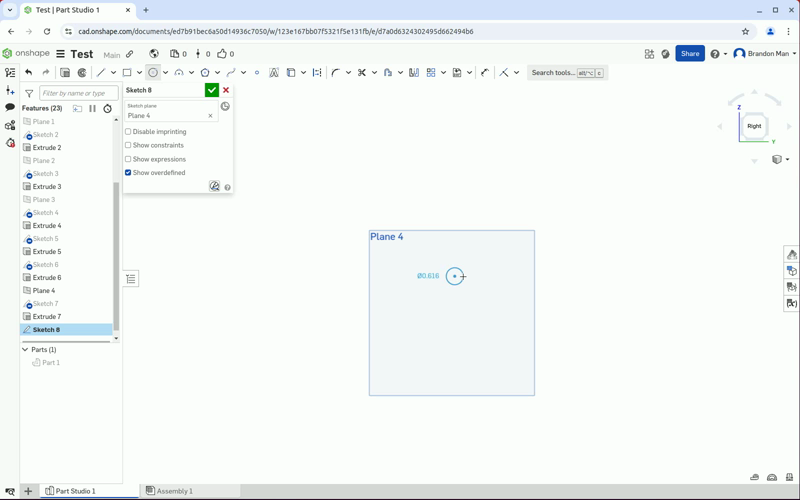
scroll(6)
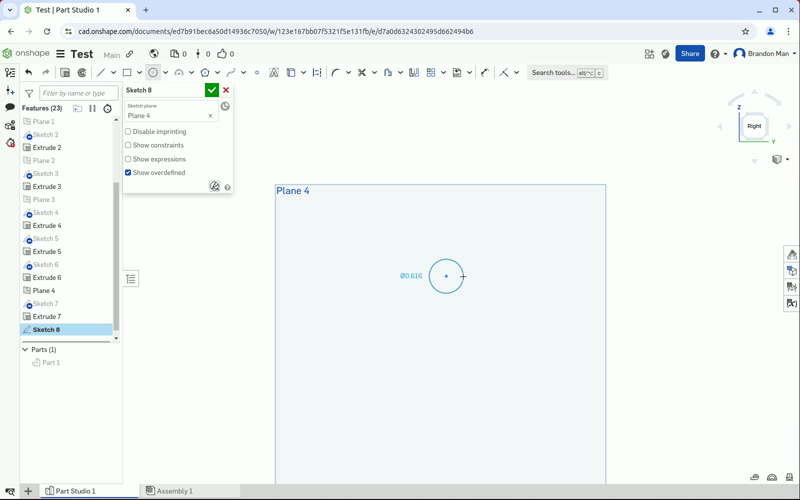
click(463, 276)
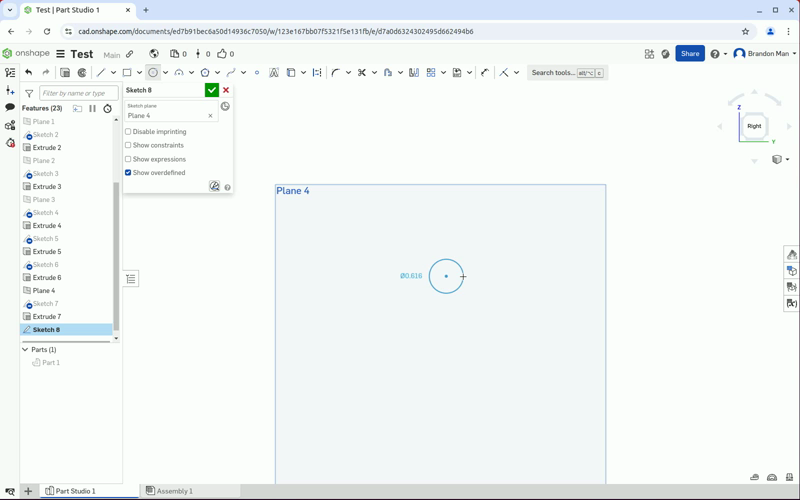
scroll(-6)
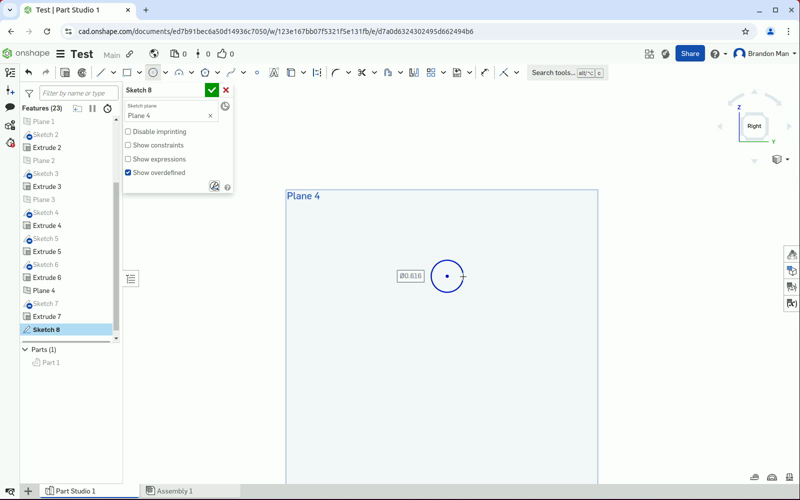
scroll(-6)
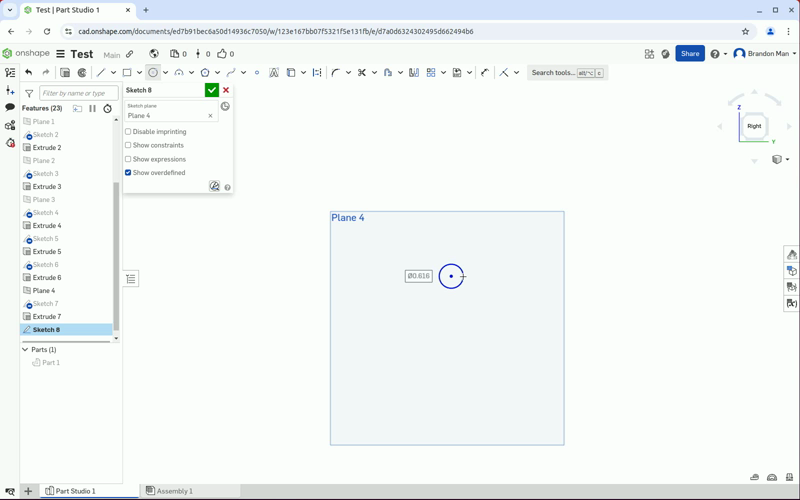
scroll(-6)
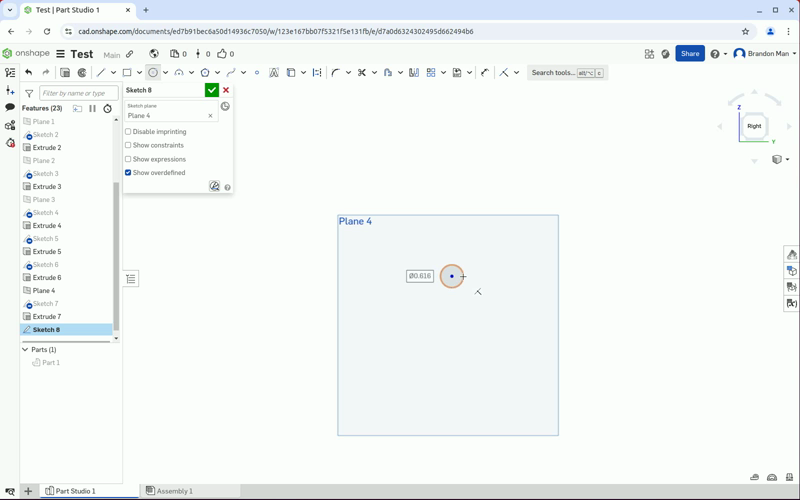
scroll(-6)
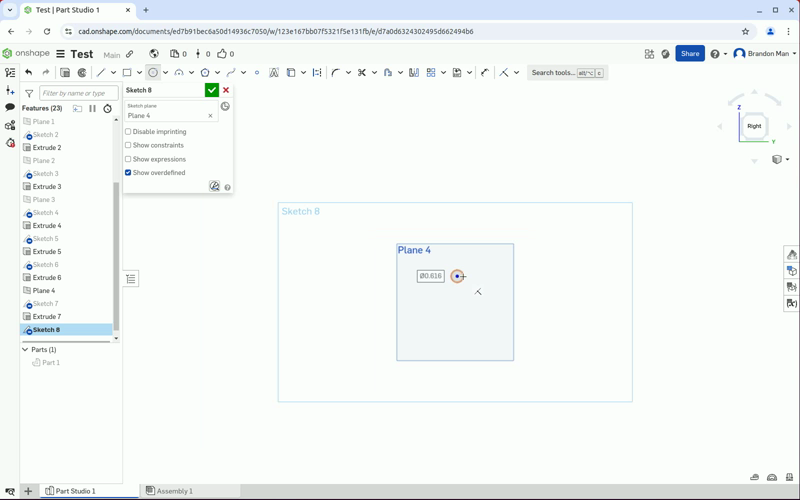
scroll(-6)
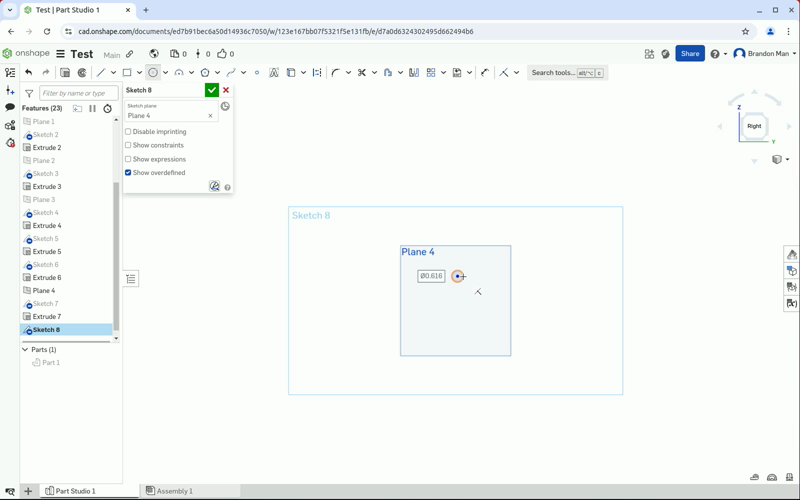
scroll(-6)
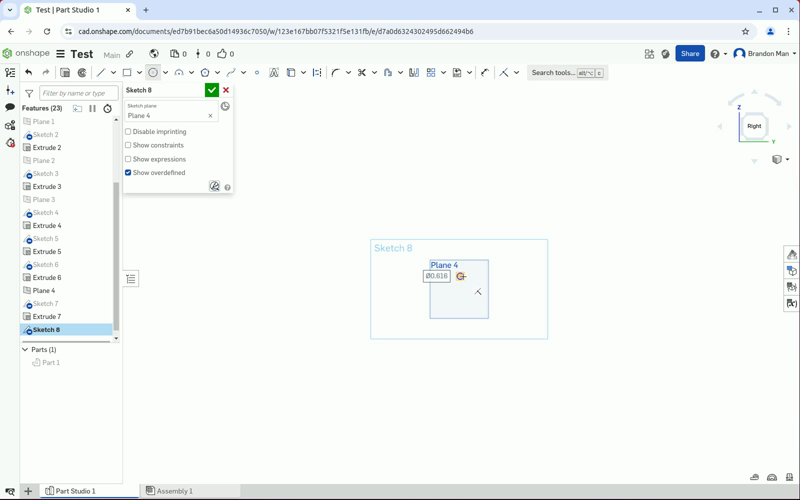
scroll(-6)
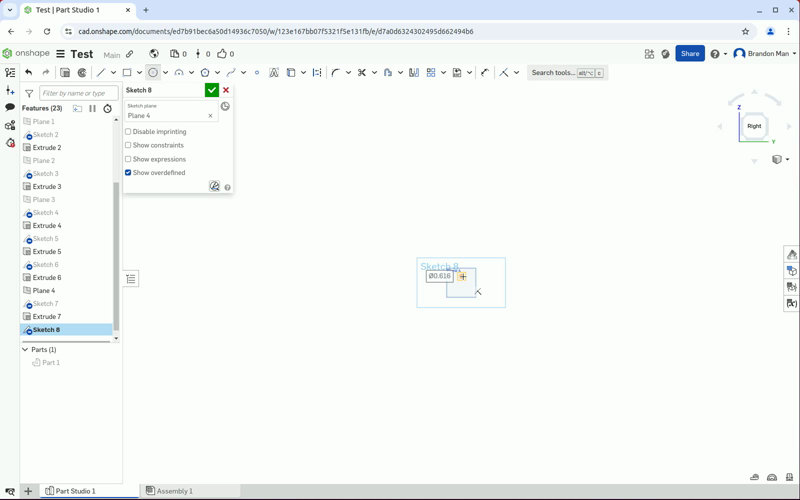
key(esc)
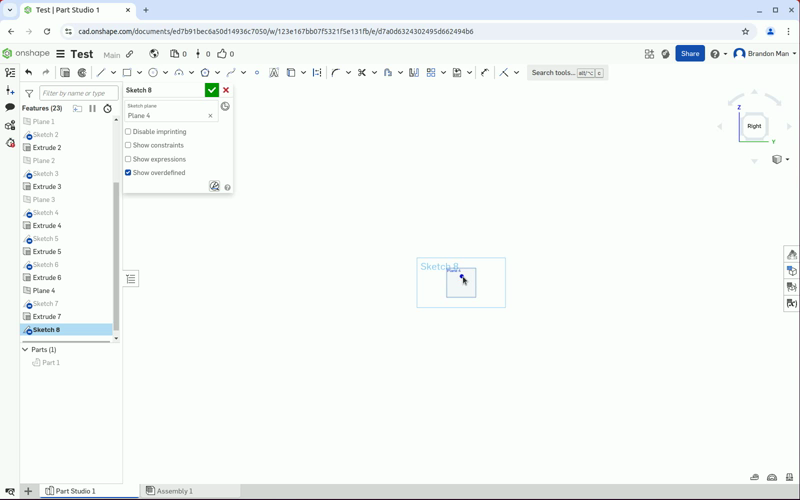
mouse_move(464, 278)
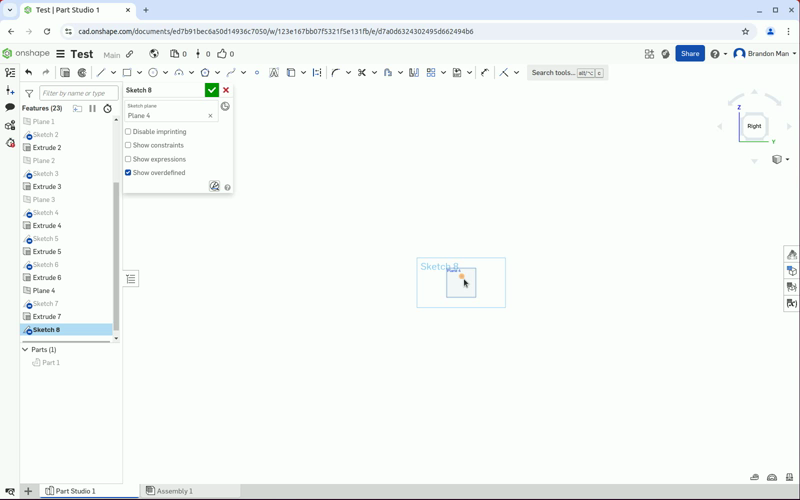
scroll(6)
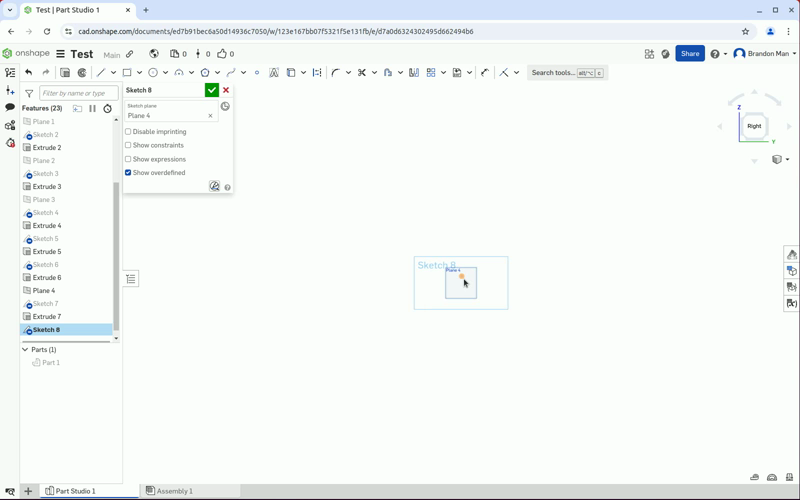
scroll(6)
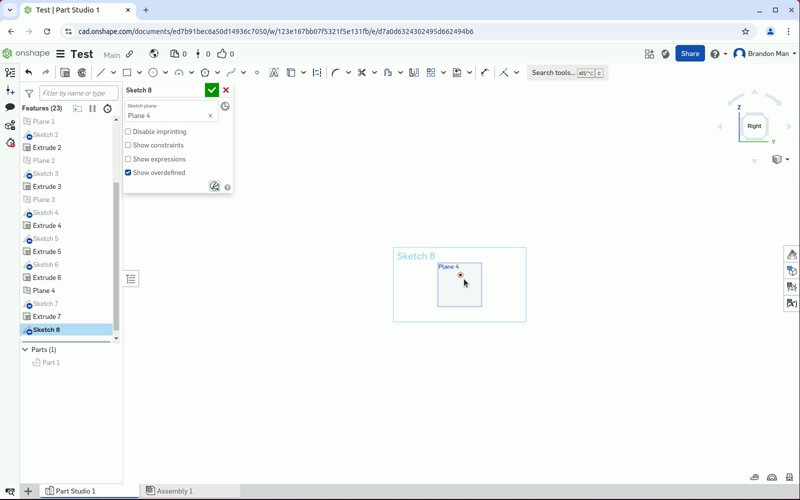
scroll(6)
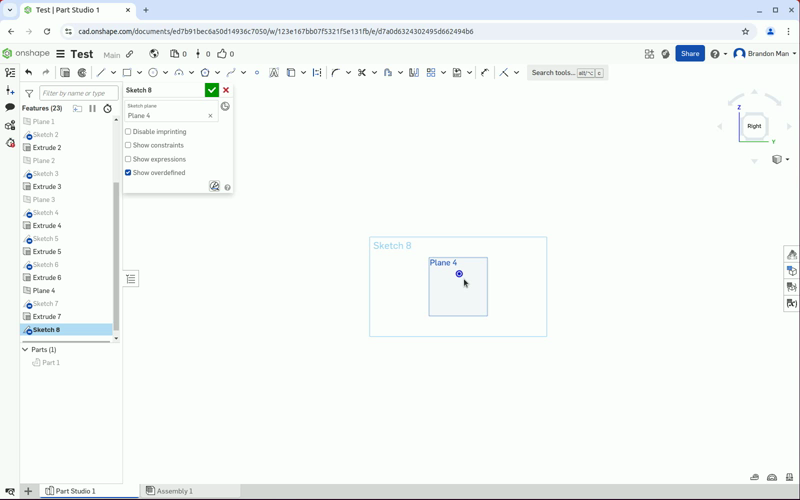
scroll(6)
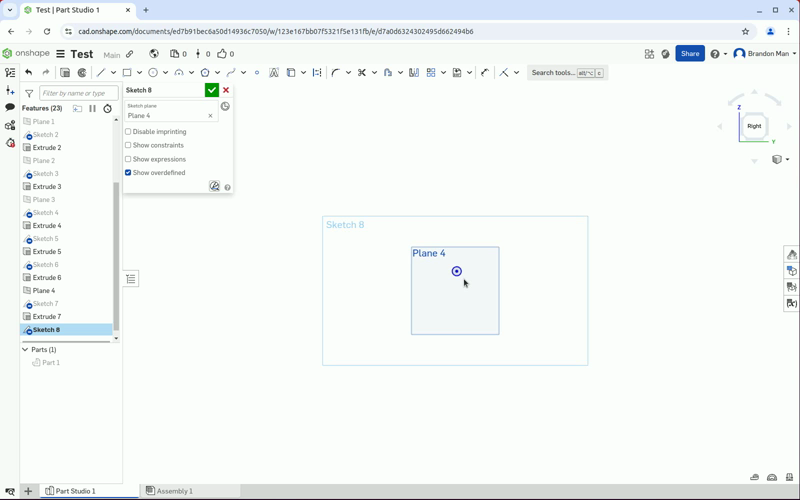
scroll(6)
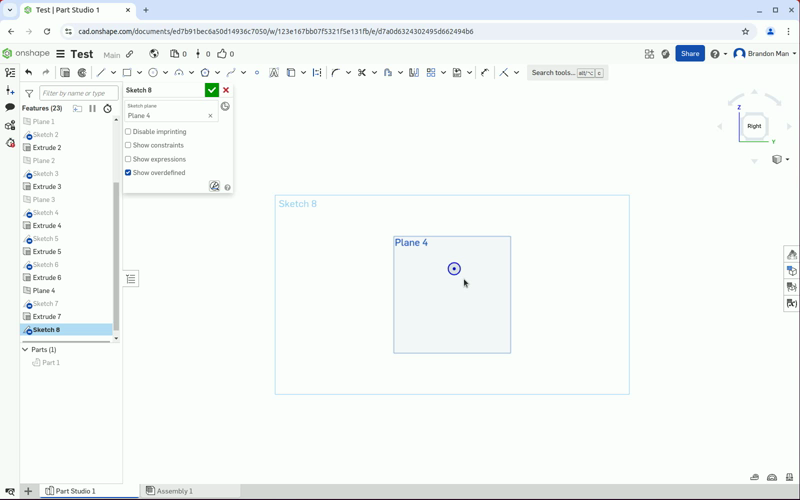
scroll(6)
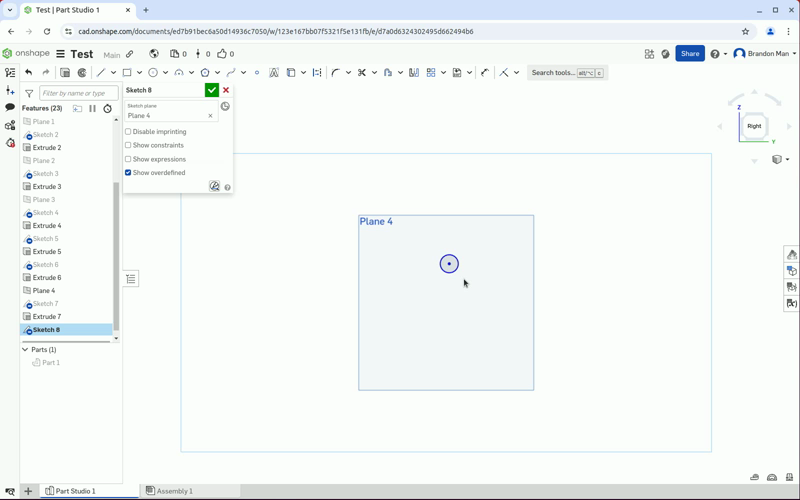
scroll(6)
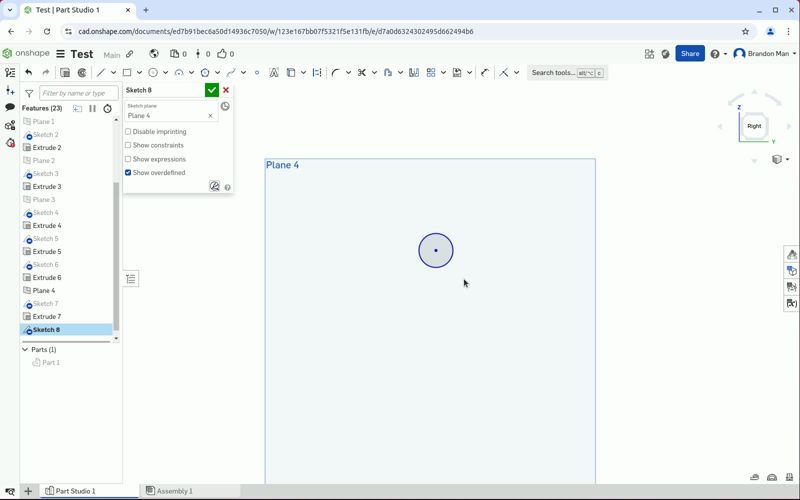
click(464, 278)
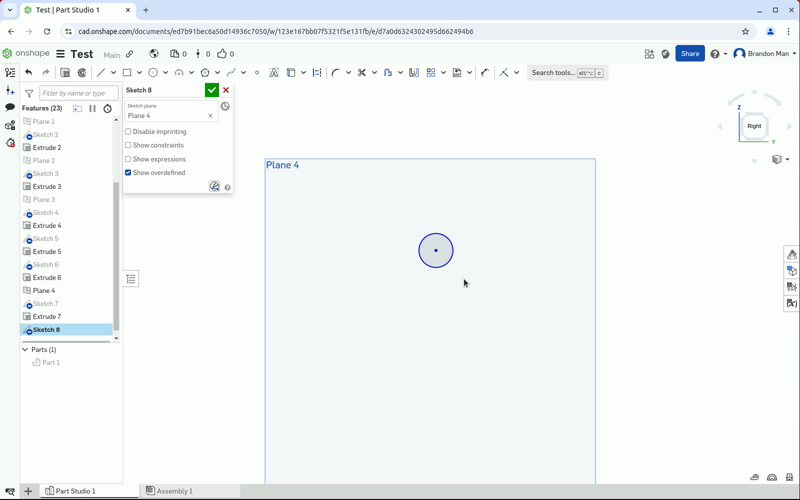
scroll(-6)
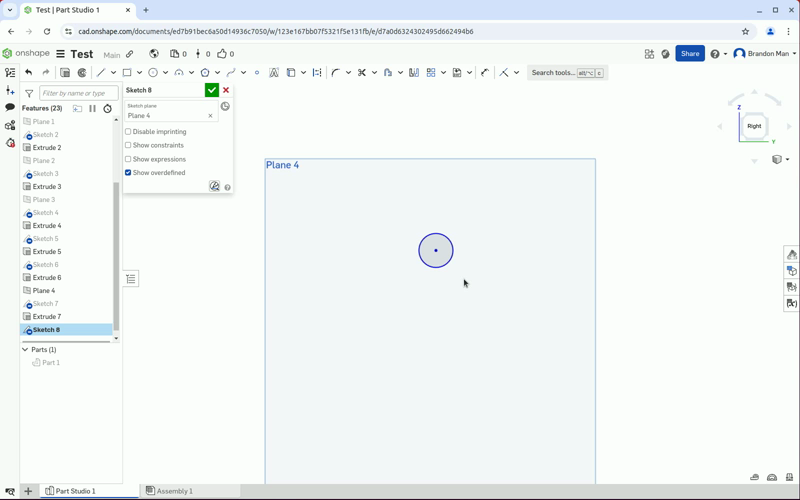
scroll(-6)
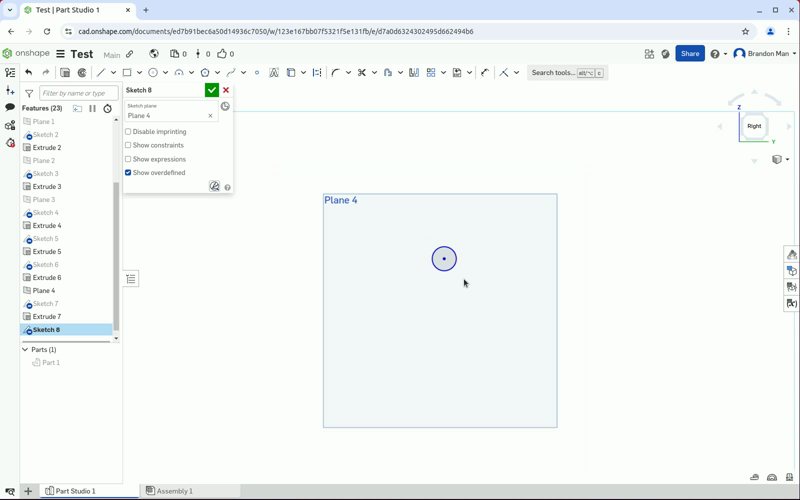
scroll(-6)
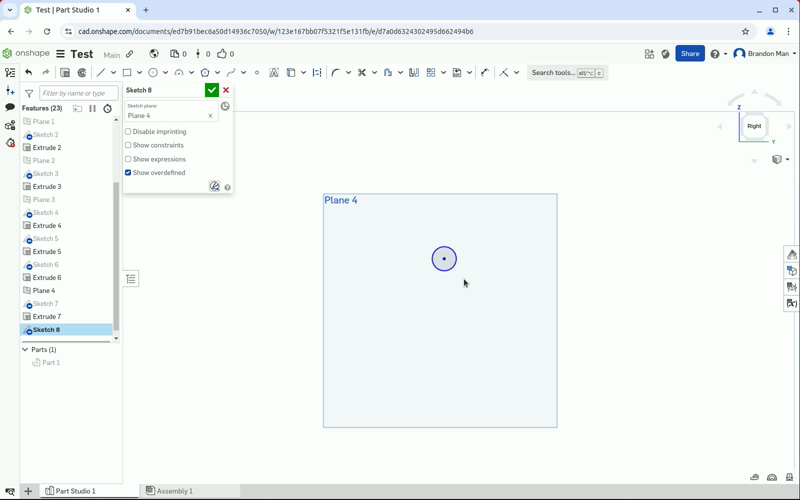
scroll(-6)
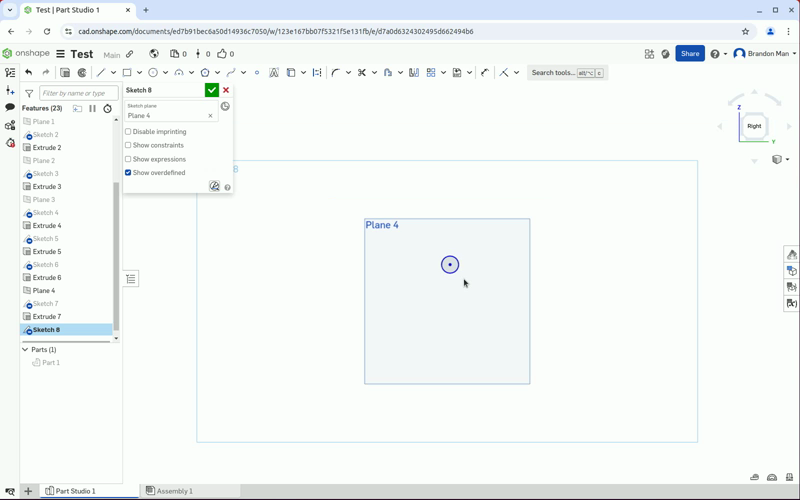
scroll(-6)
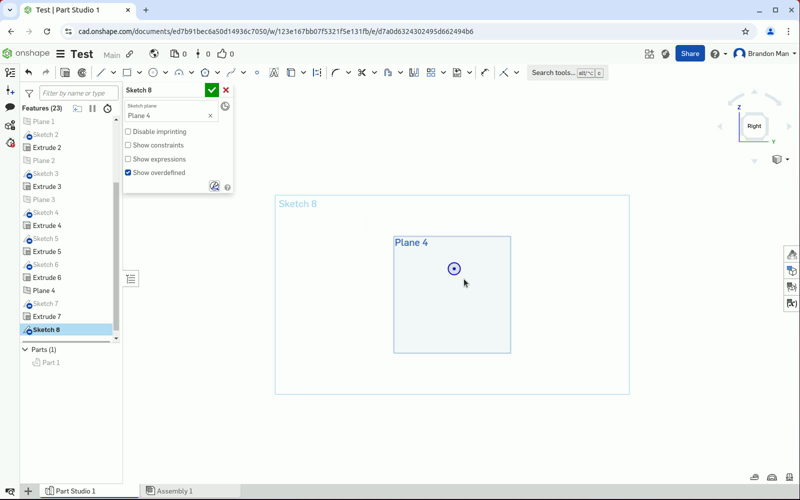
scroll(-6)
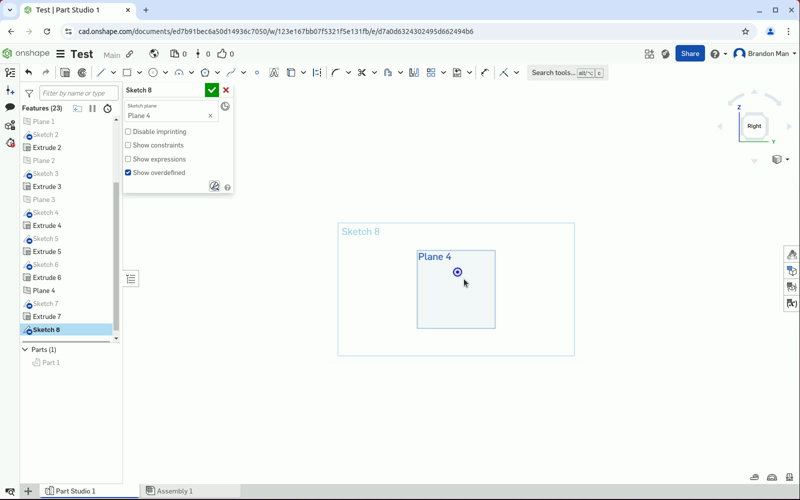
scroll(-6)
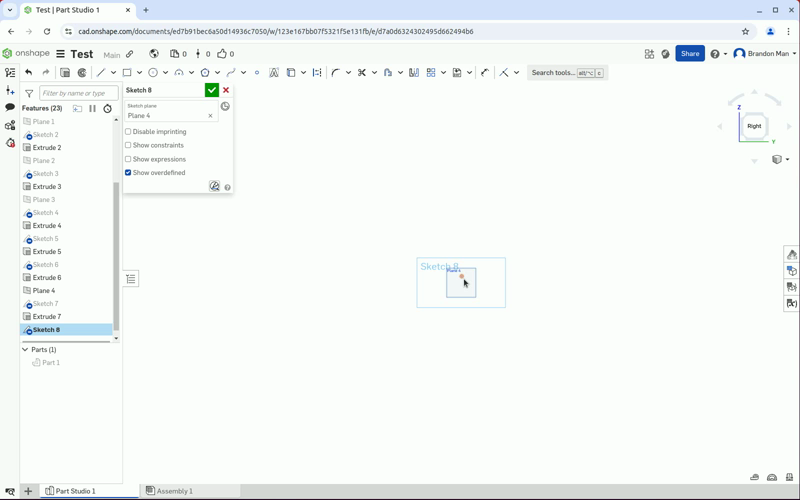
mouse_move(73, 352)
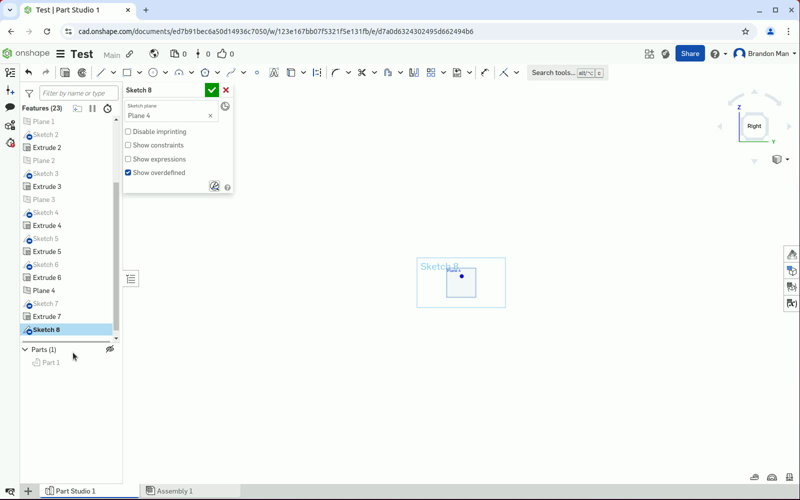
key(shift+y)
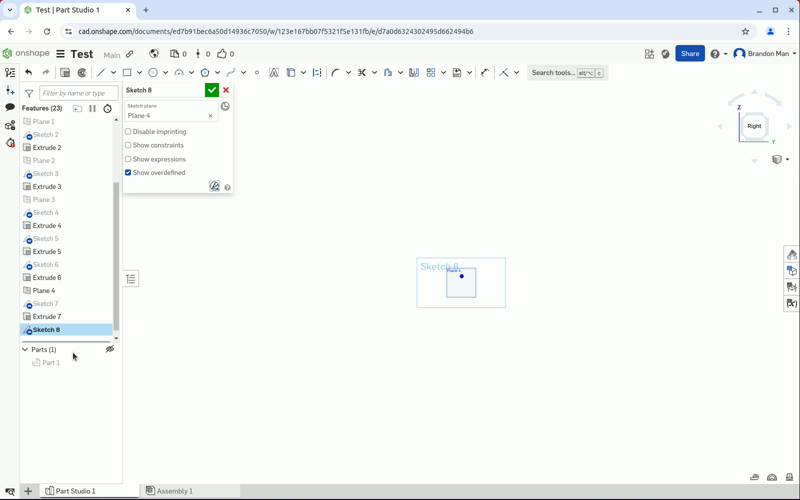
key(shift+e)
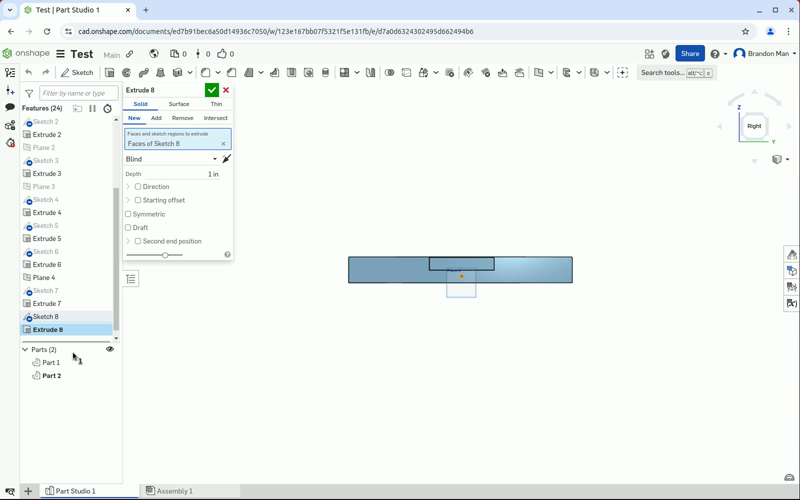
mouse_move(143, 106)
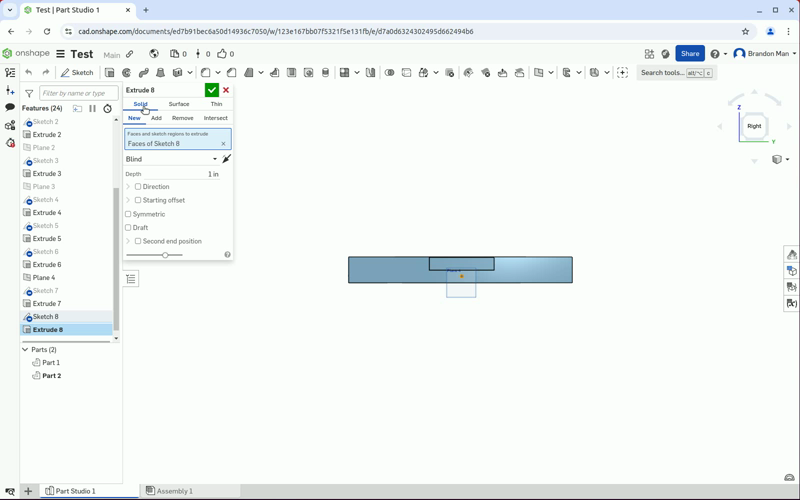
click(143, 106)
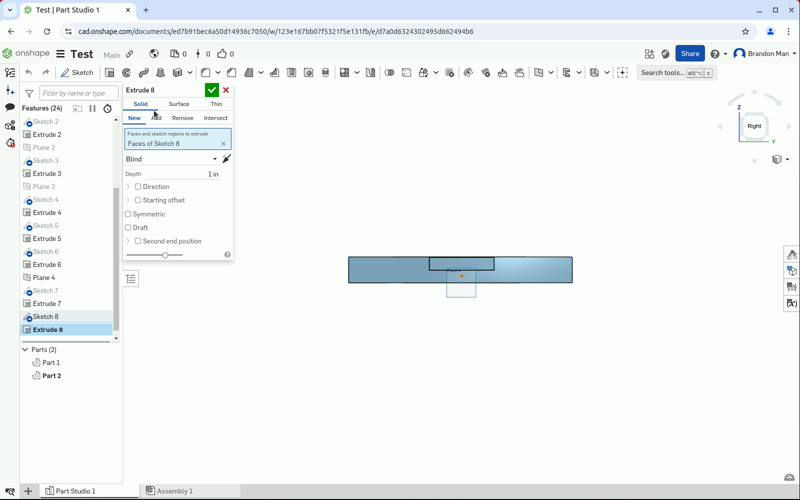
mouse_move(186, 120)
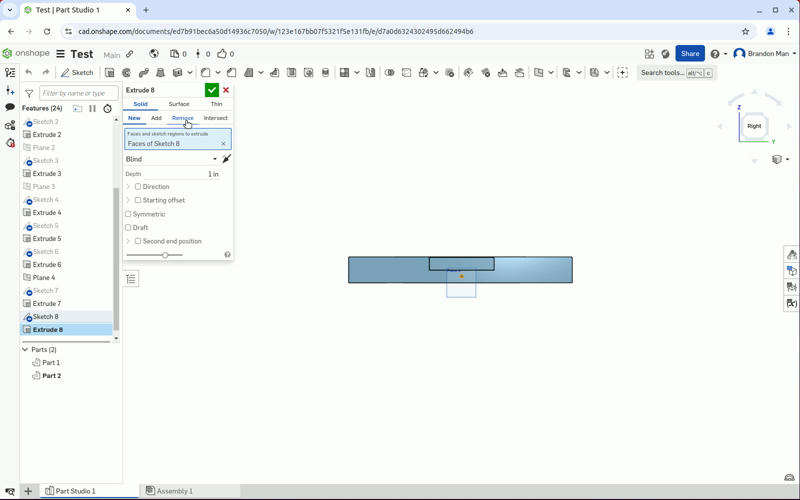
click(186, 120)
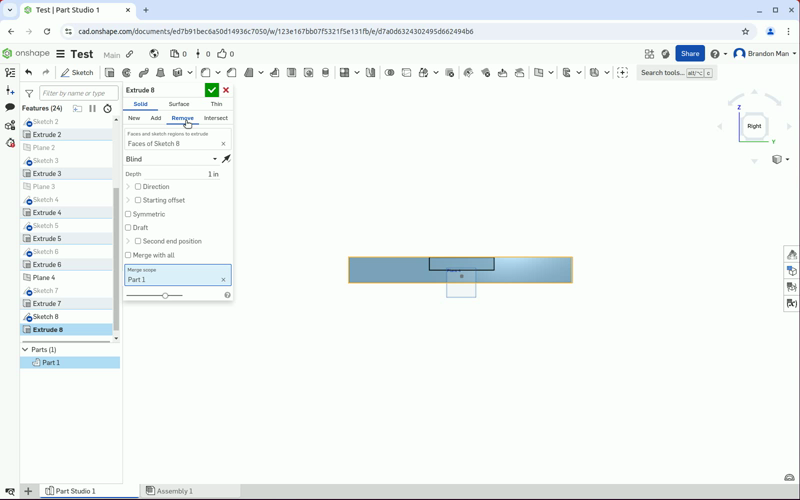
key(tab, 4)
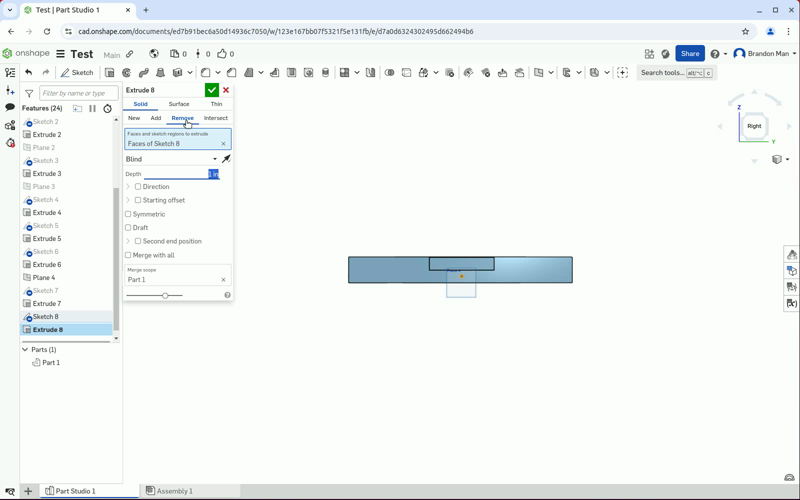
text(7.462)
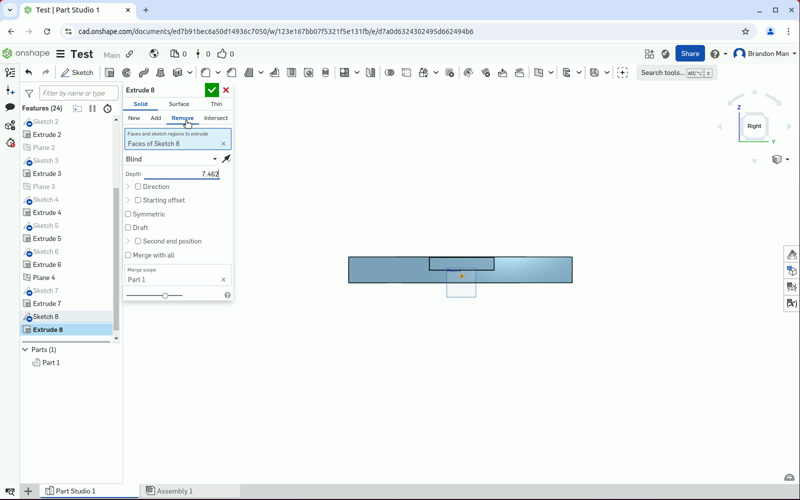
key(tab, 6)
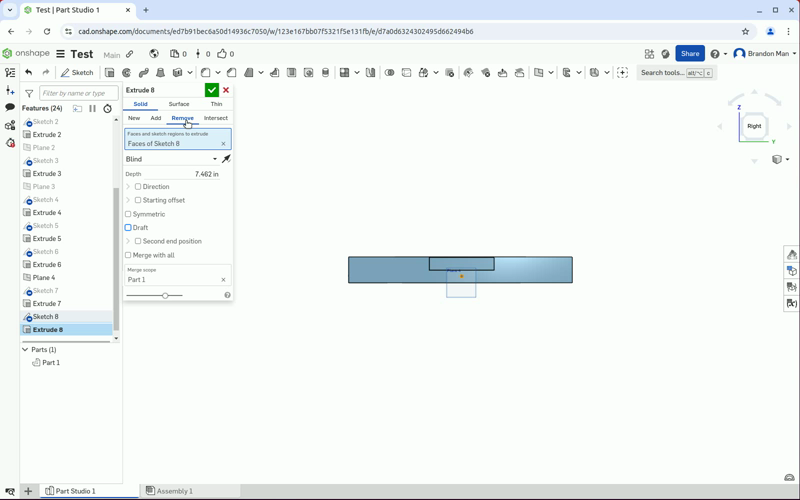
key(space)
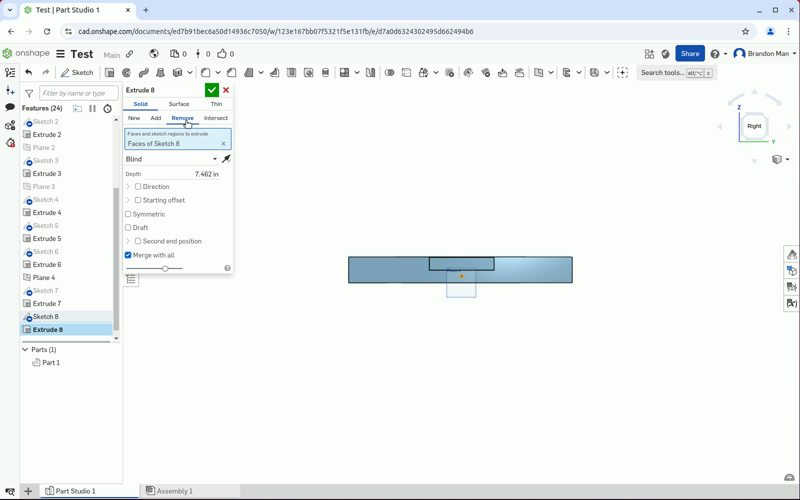
key(enter)
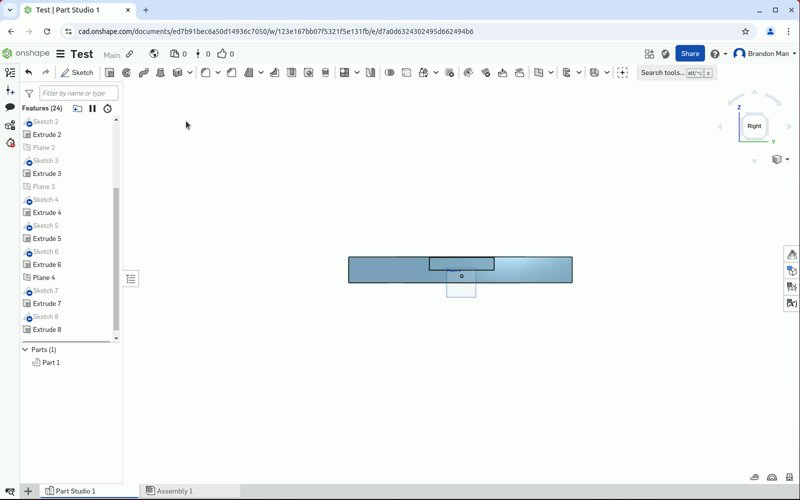
key(shift+h)
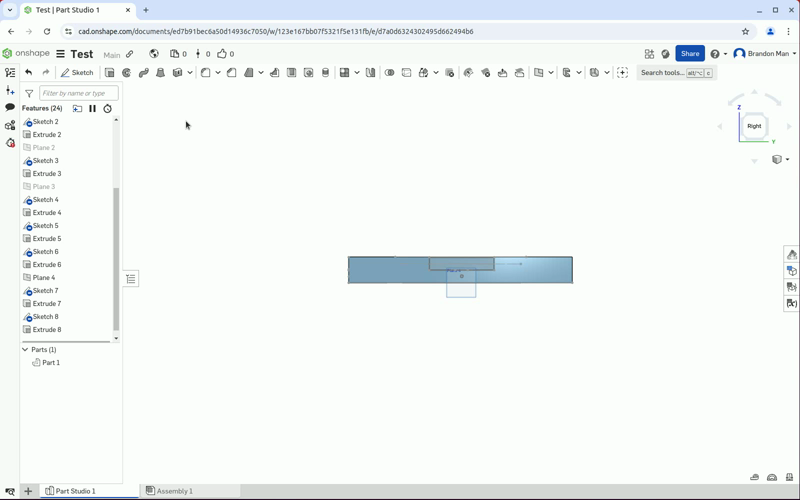
key(shift+h)
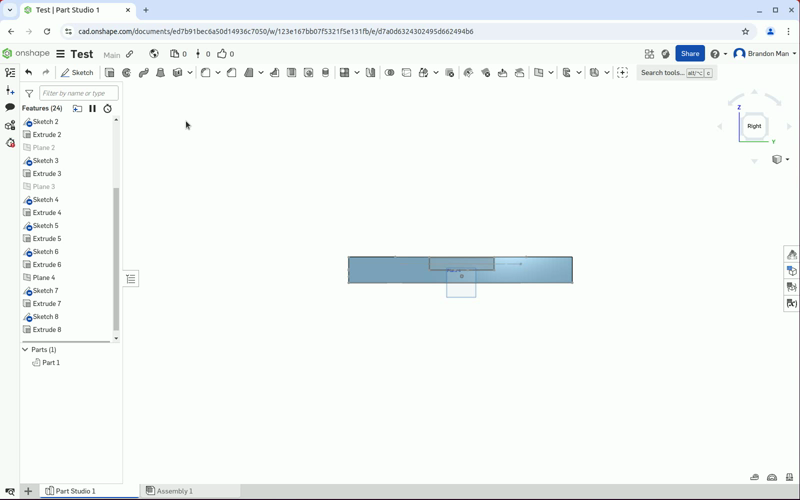
key(shift+7)
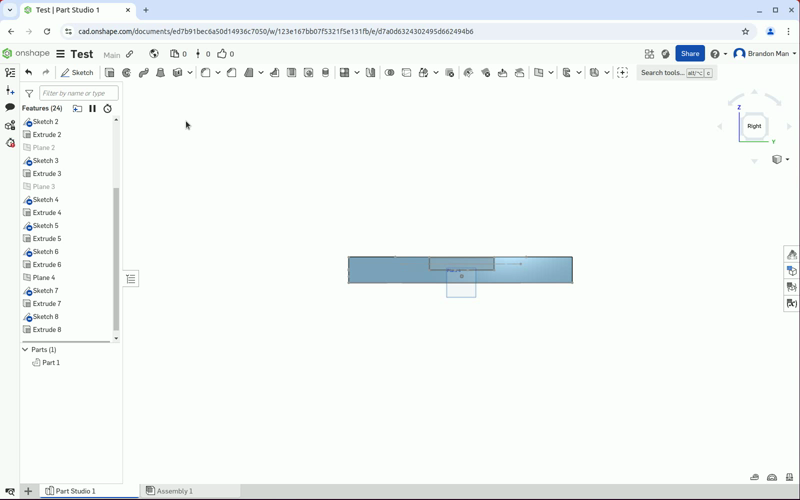
key(right, 2)
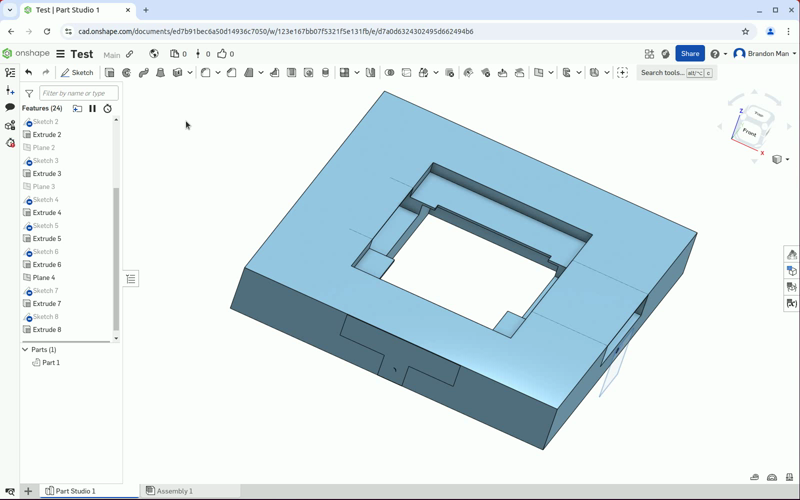
key(down, 2)
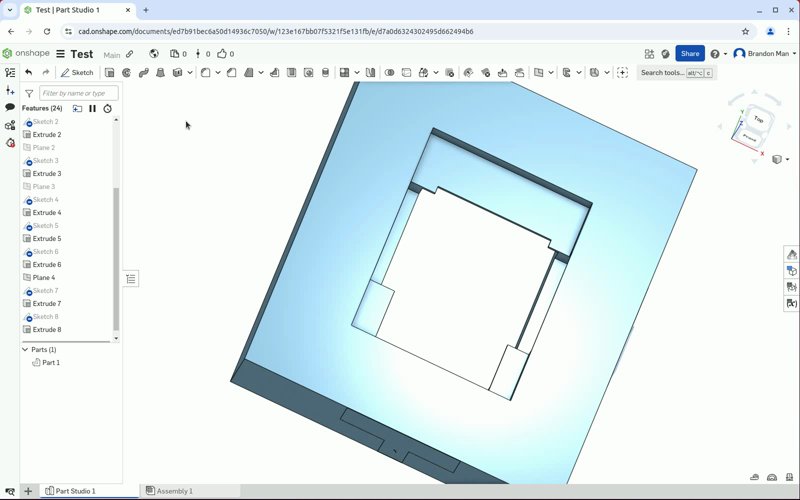
key(up, 2)
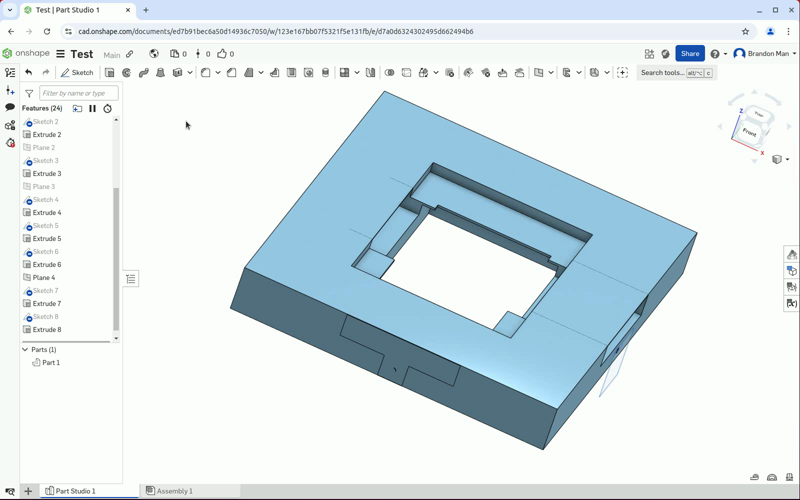
key(left, 2)
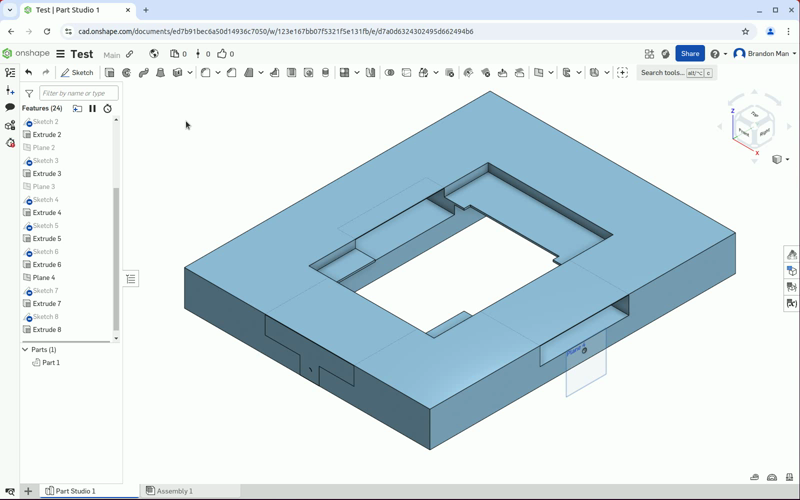
mouse_move(69, 85)
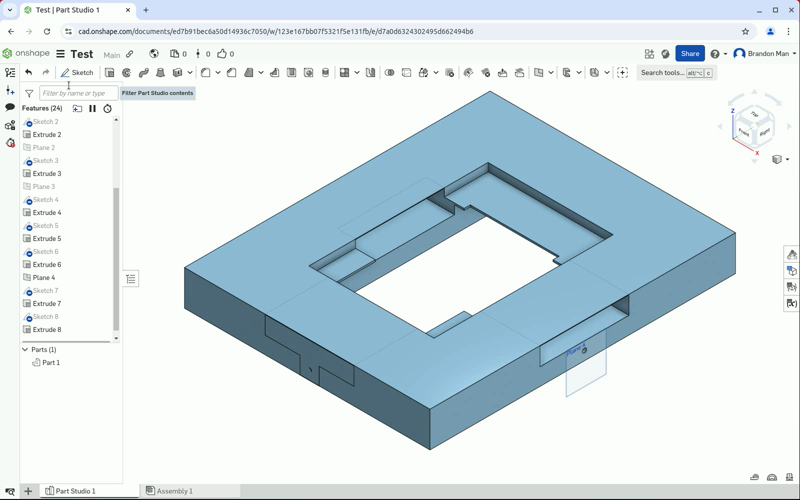
click(69, 85)